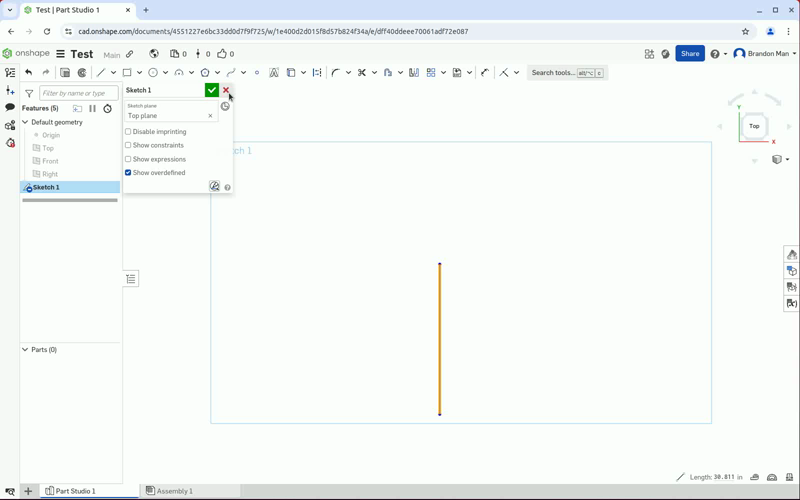
key(shift+h)
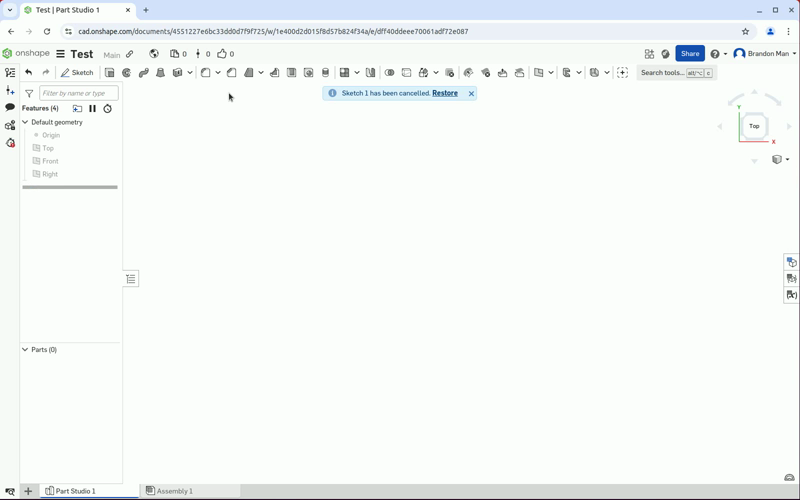
mouse_move(73, 352)
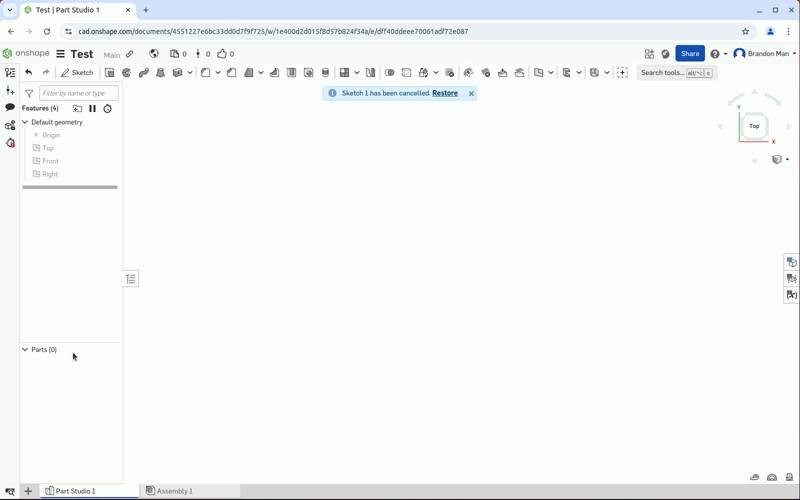
key(y)
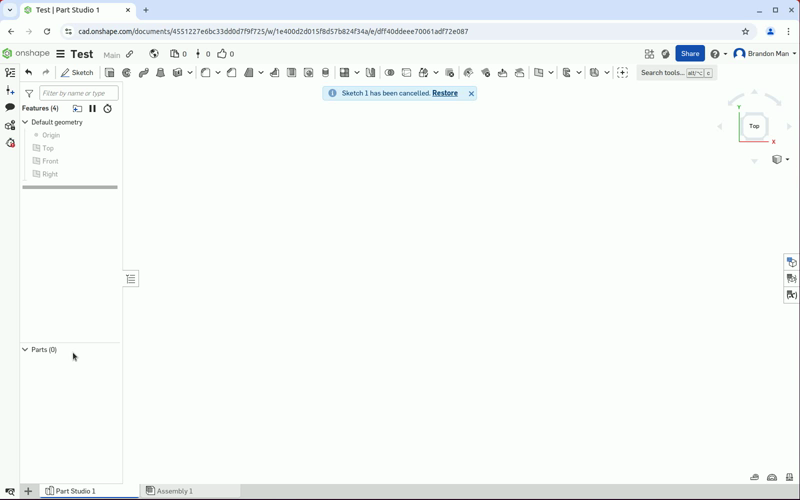
key(shift+p)
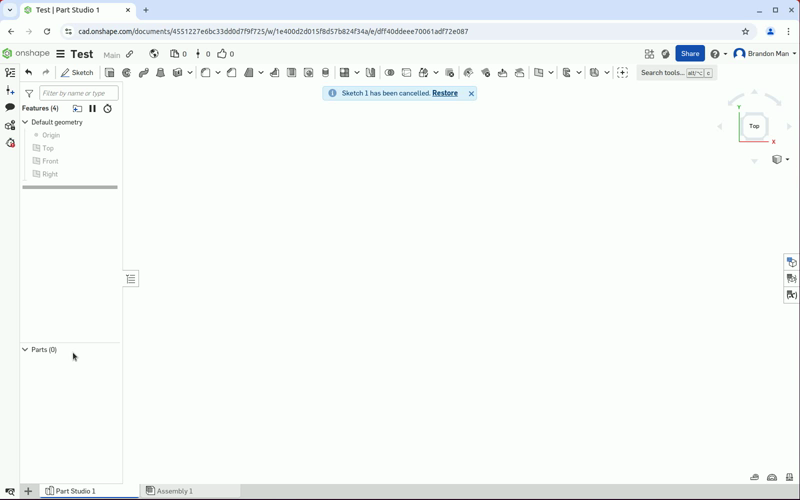
key(space)
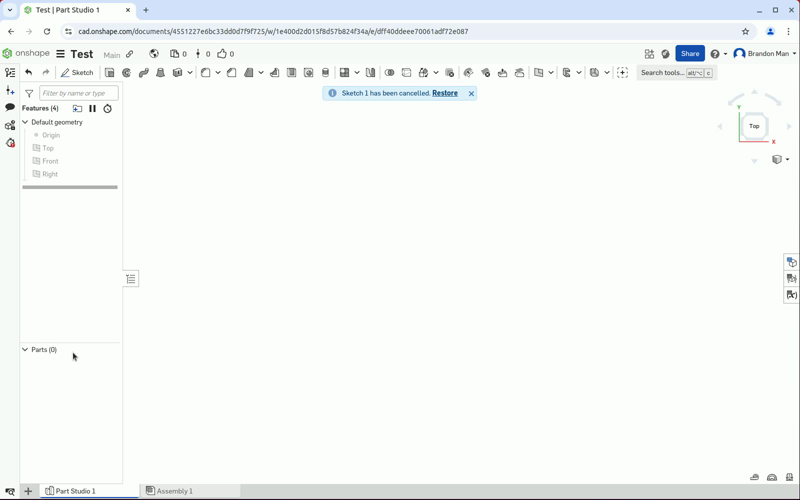
key_down(shift)
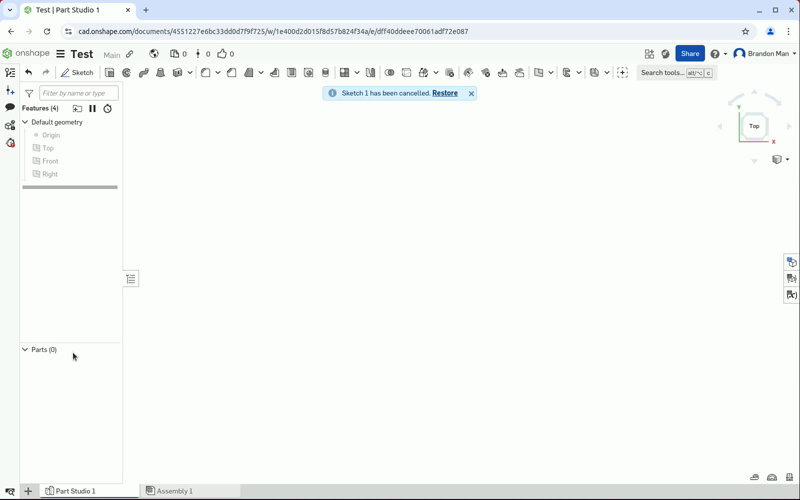
key(up)
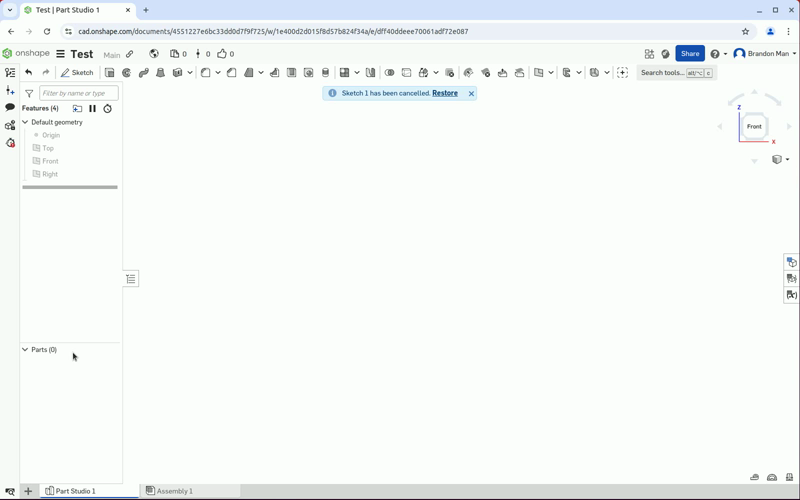
key_up(shift)
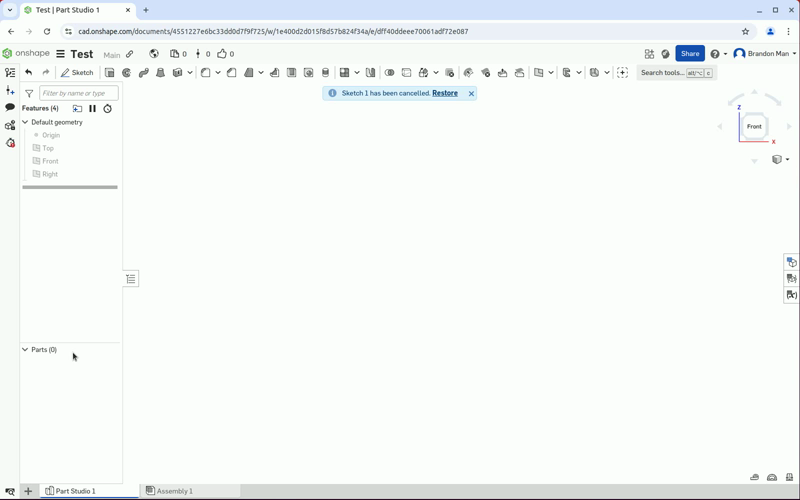
key(space)
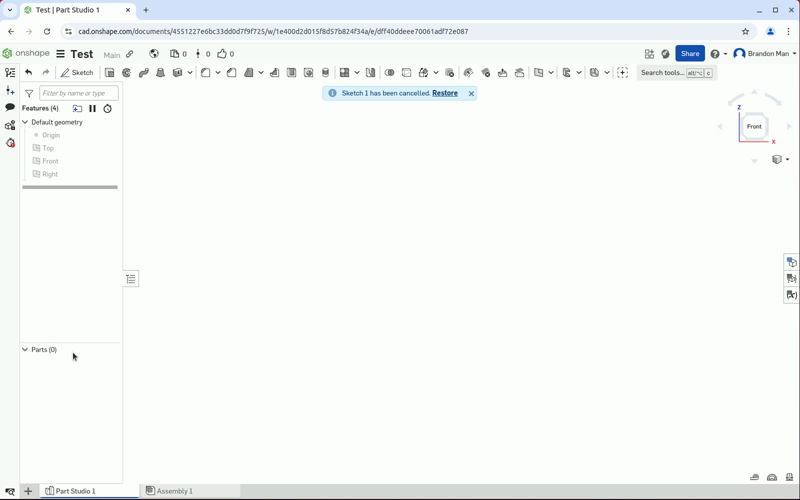
key_down(shift)
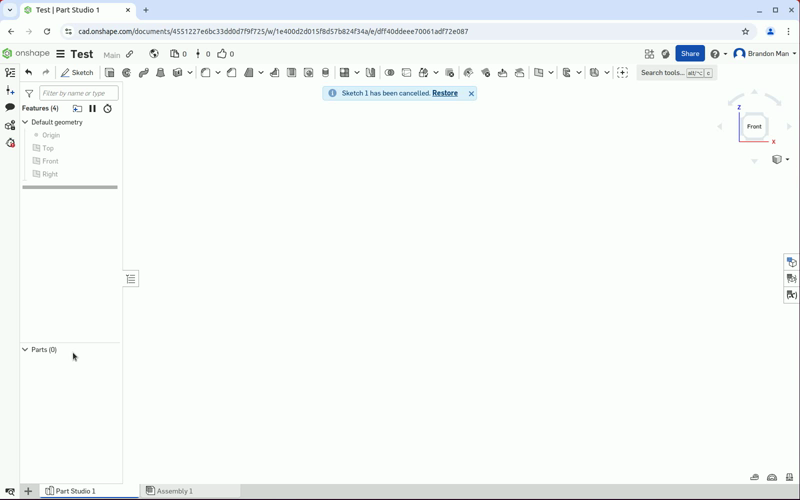
key(left)
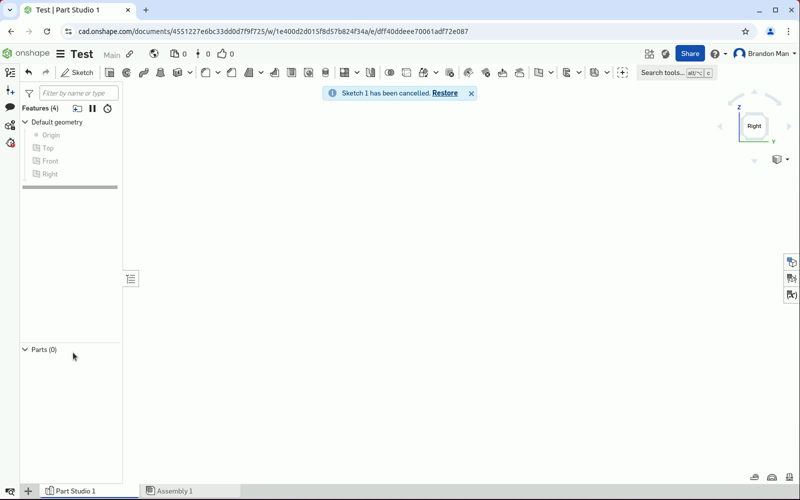
key_up(shift)
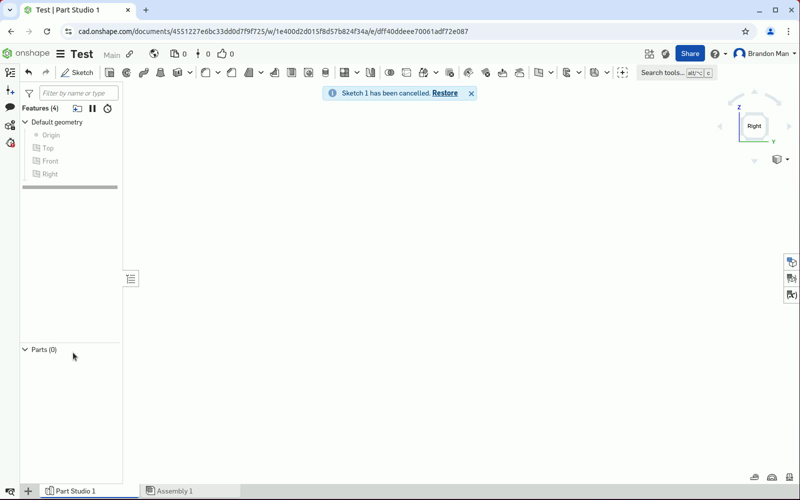
mouse_move(73, 352)
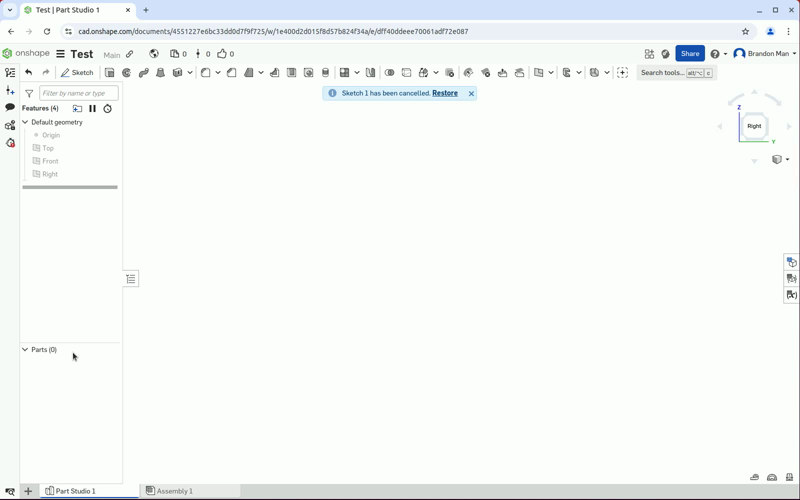
key(shift+y)
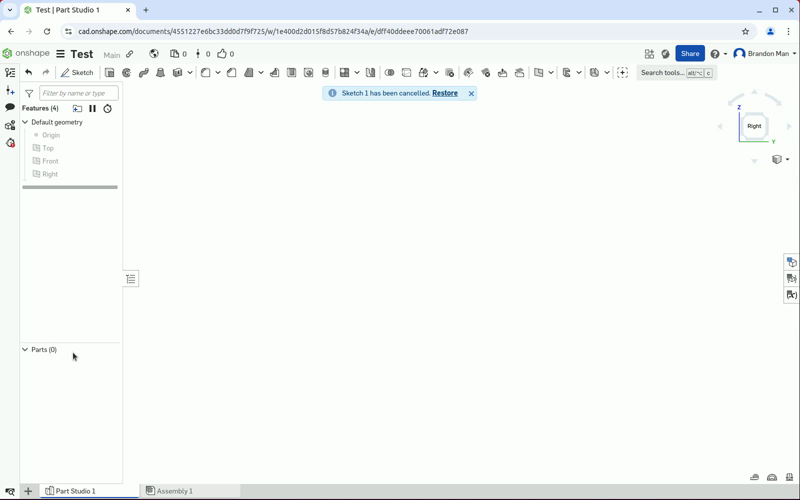
key(shift+s)
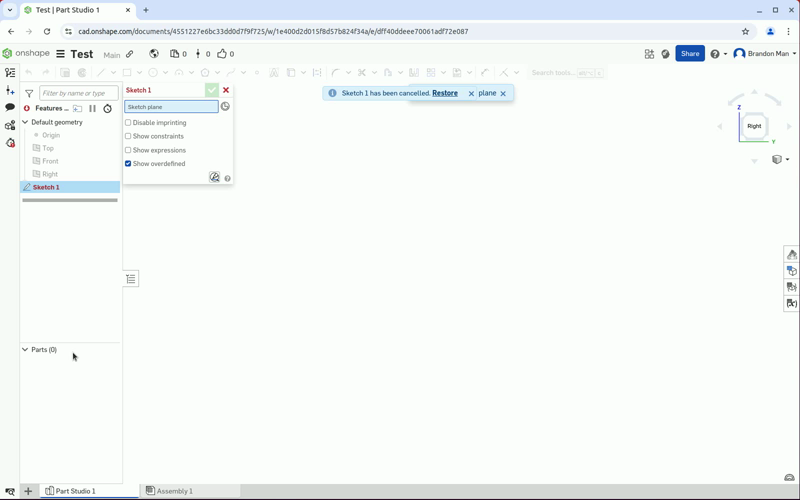
mouse_move(73, 176)
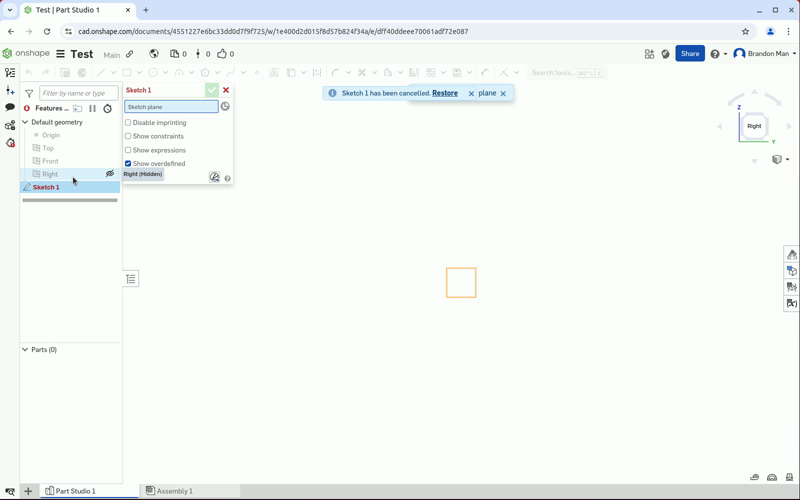
click(73, 176)
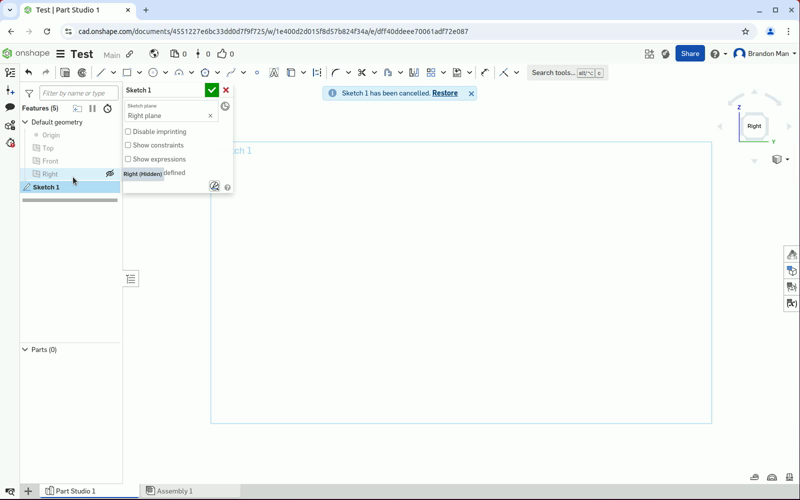
mouse_move(73, 352)
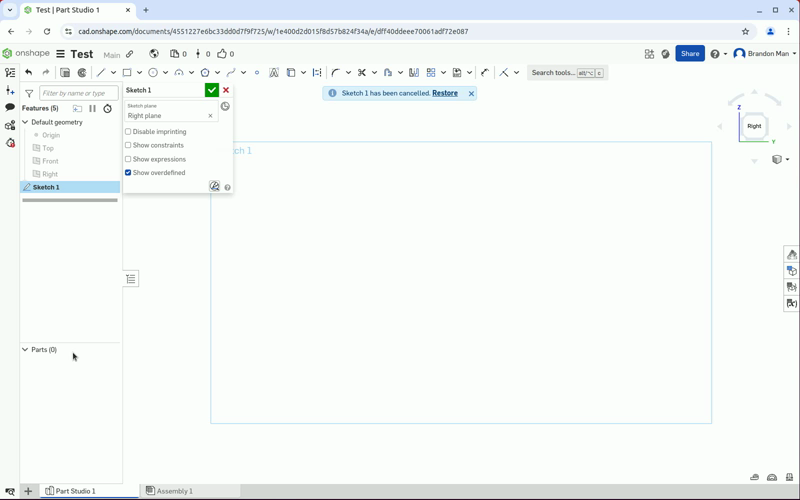
key(y)
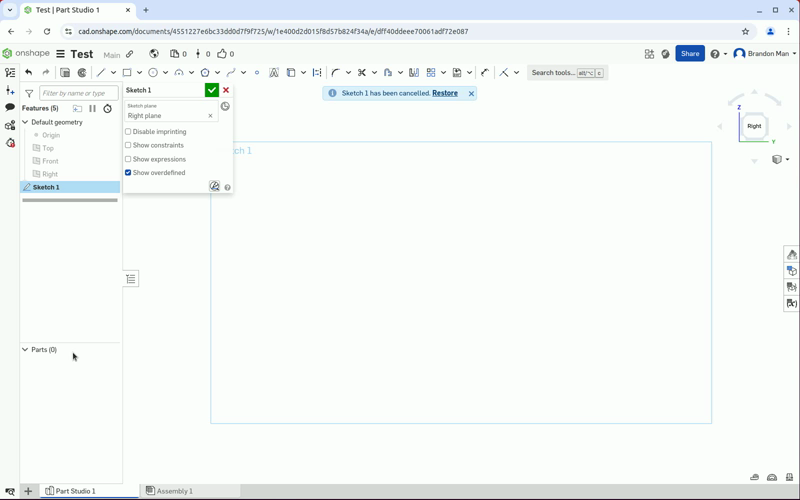
key(l)
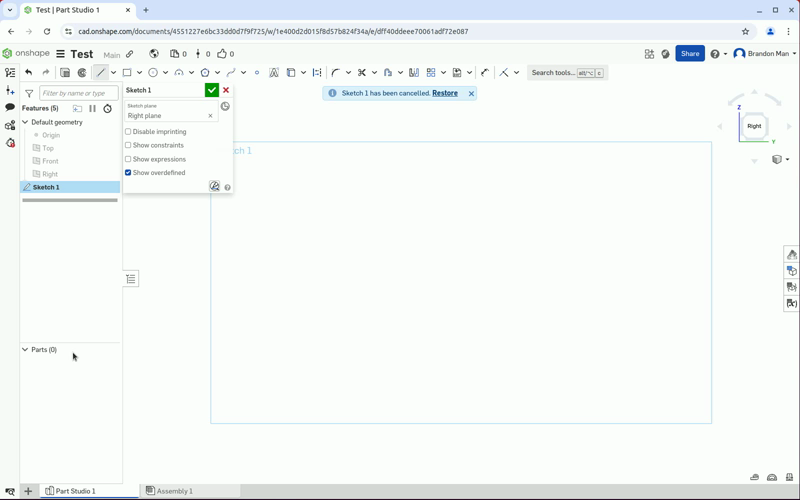
key_down(shift)
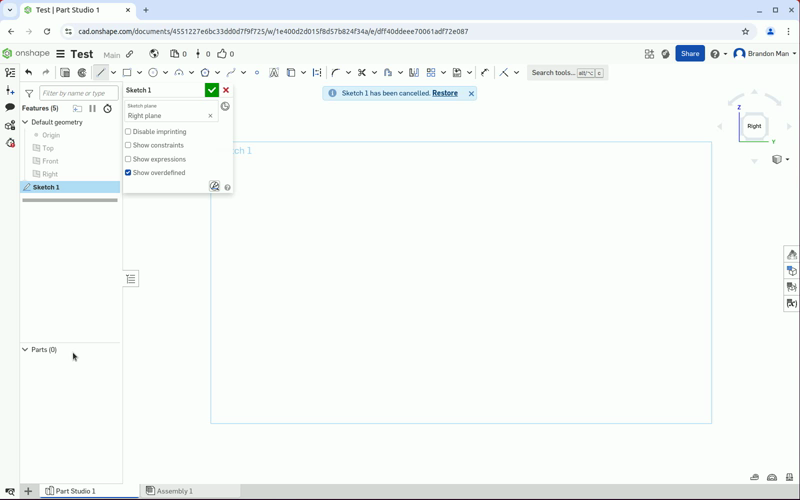
mouse_move(401, 292)
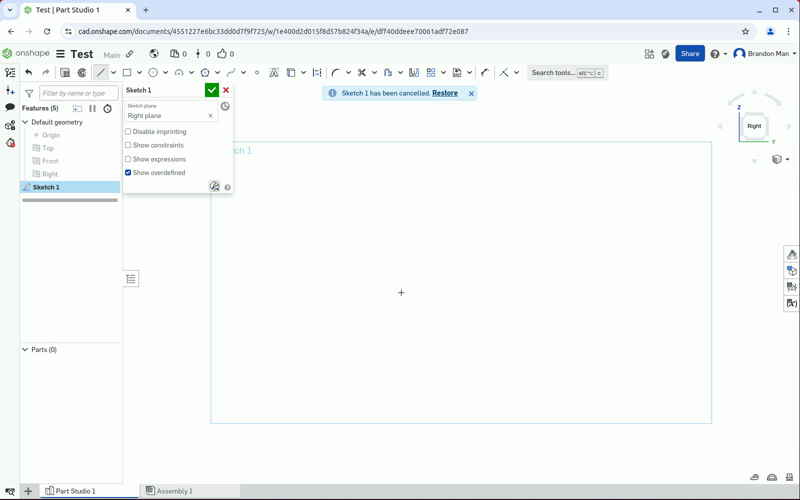
click(401, 292)
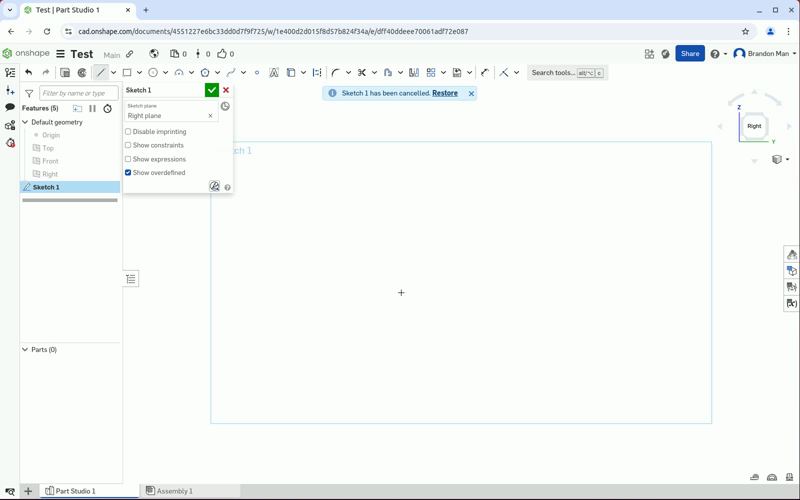
key_up(shift)
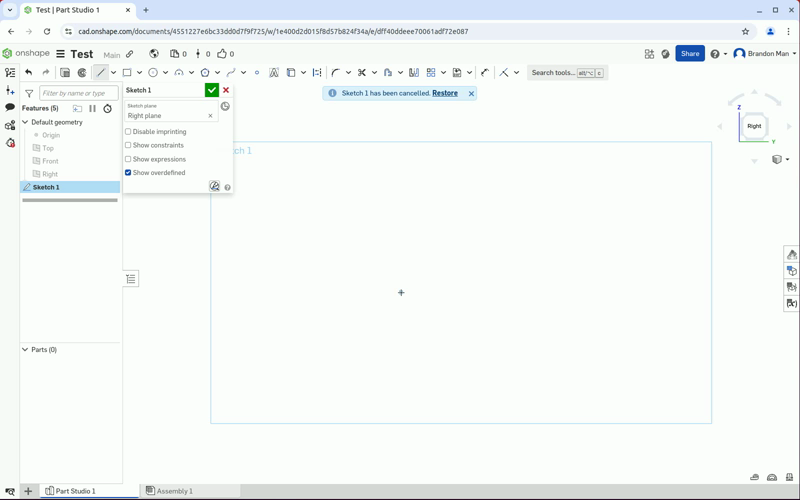
key_down(shift)
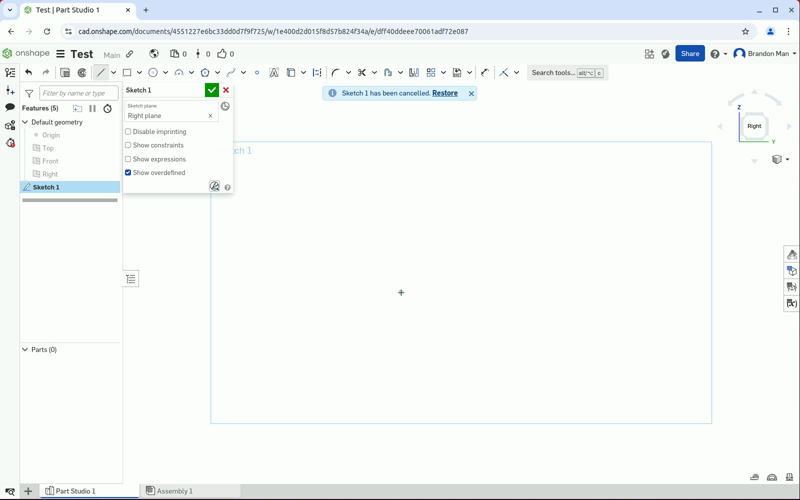
mouse_move(522, 292)
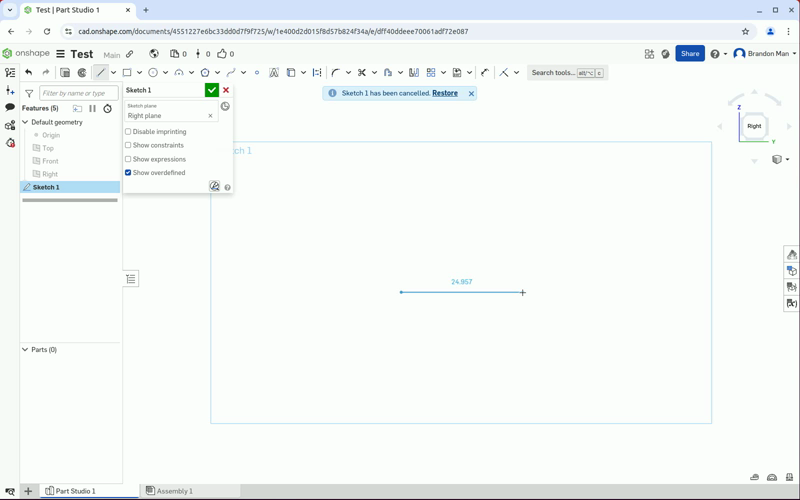
click(522, 292)
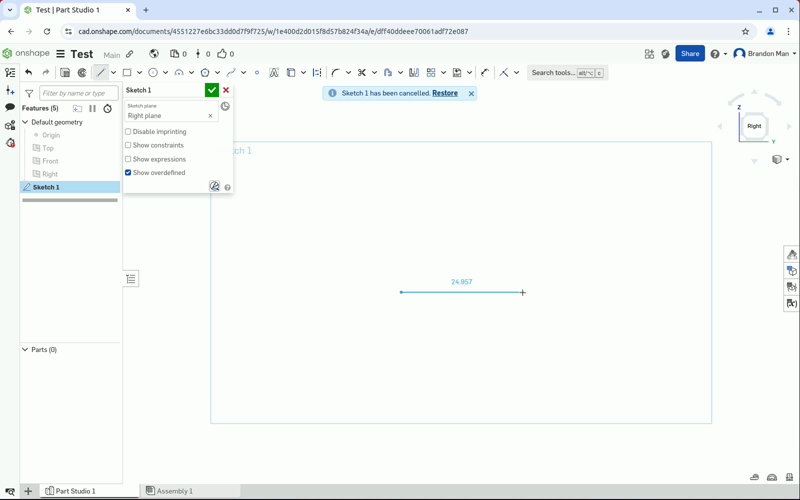
key_up(shift)
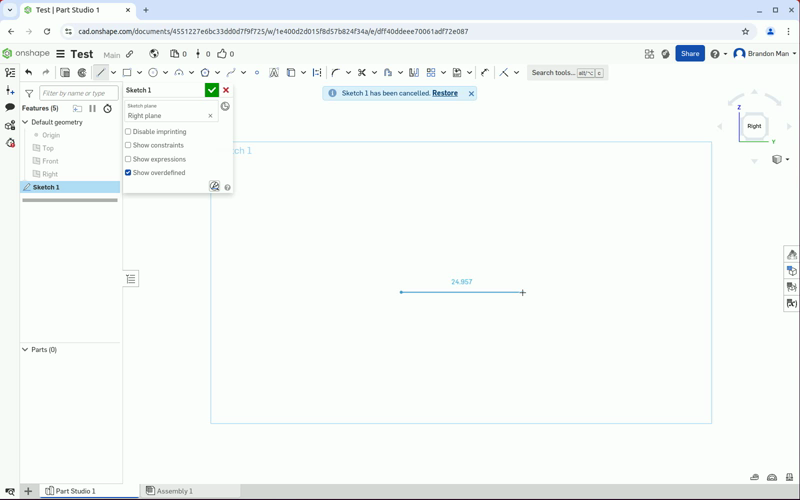
key_down(shift)
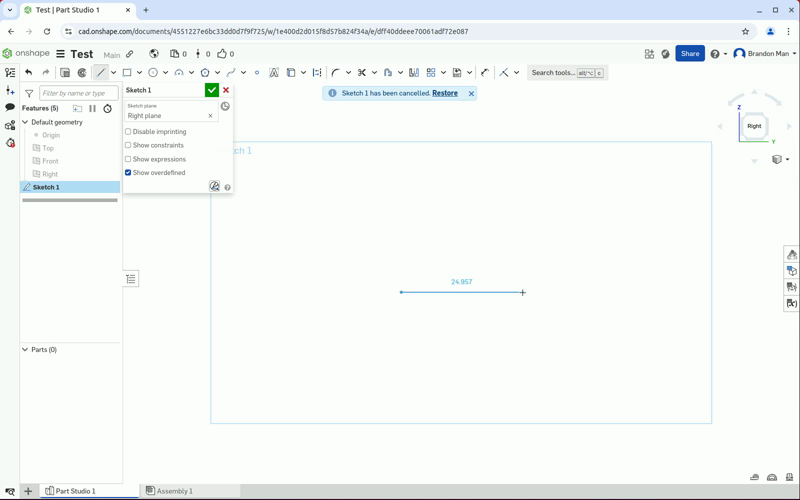
mouse_move(552, 292)
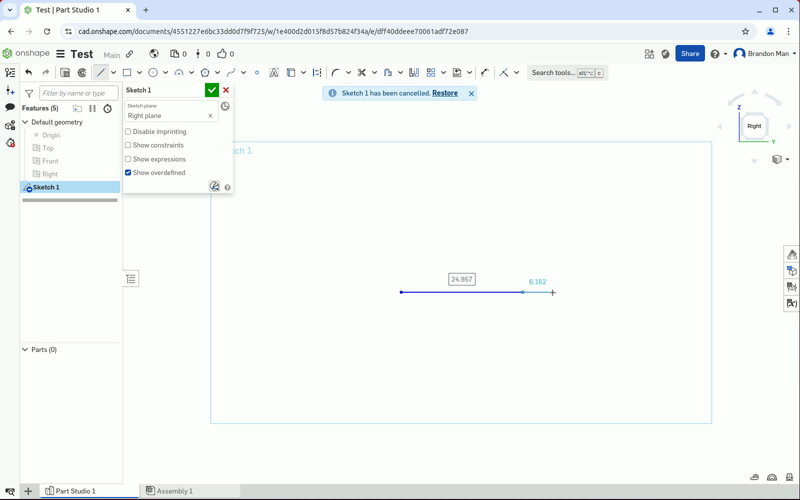
mouse_move(522, 283)
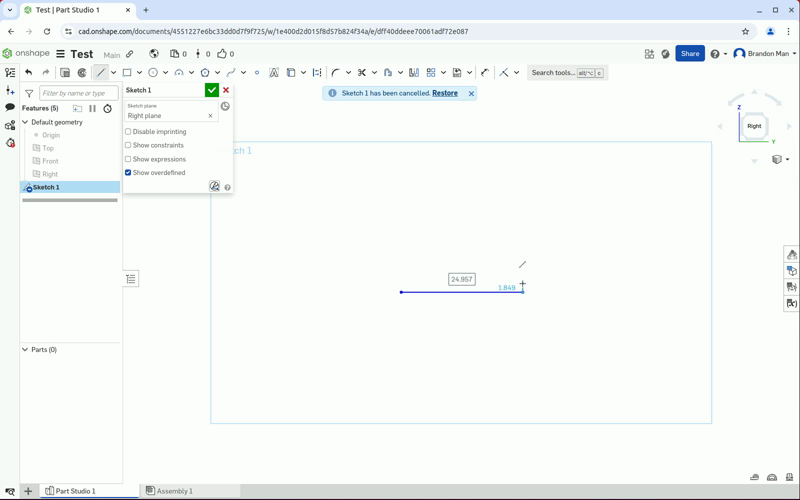
click(522, 283)
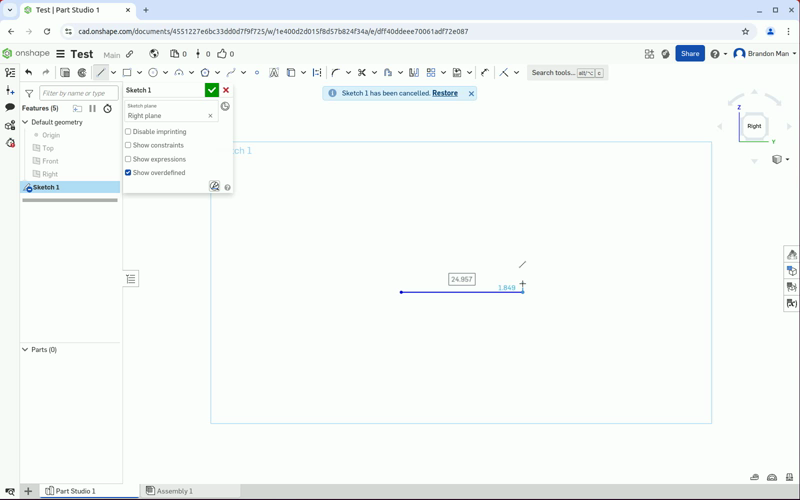
key_up(shift)
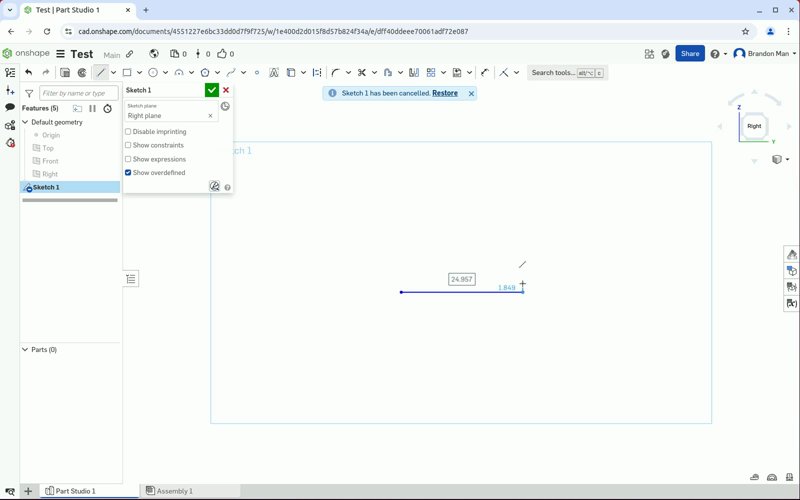
key_down(shift)
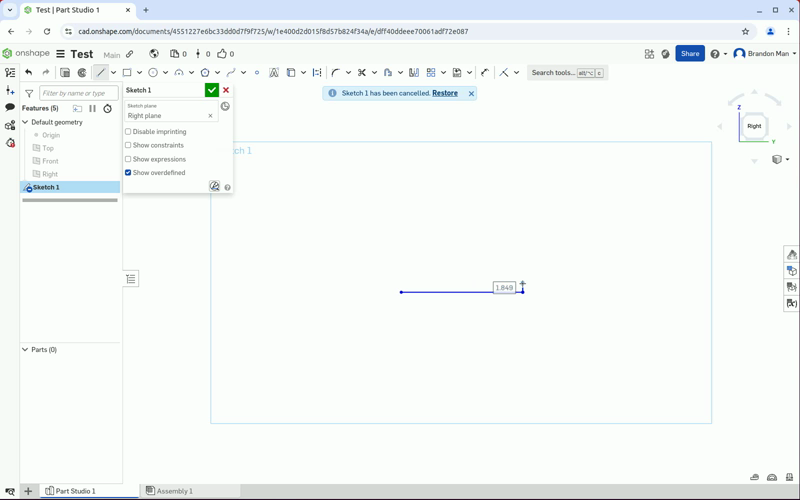
mouse_move(552, 283)
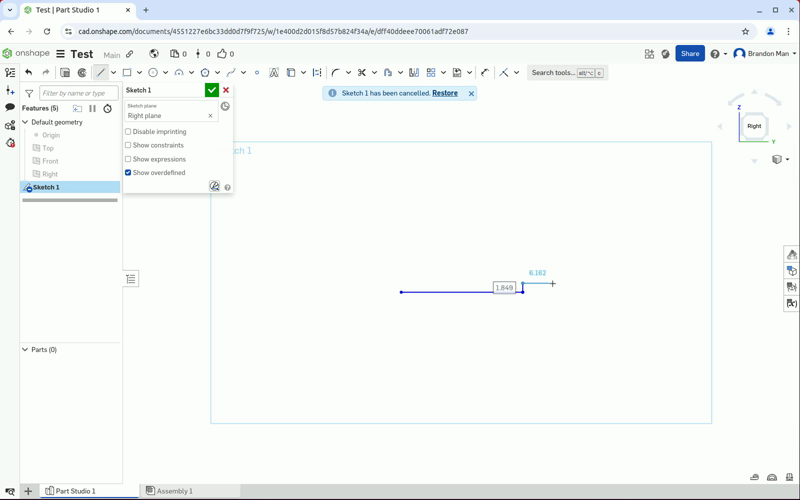
mouse_move(513, 283)
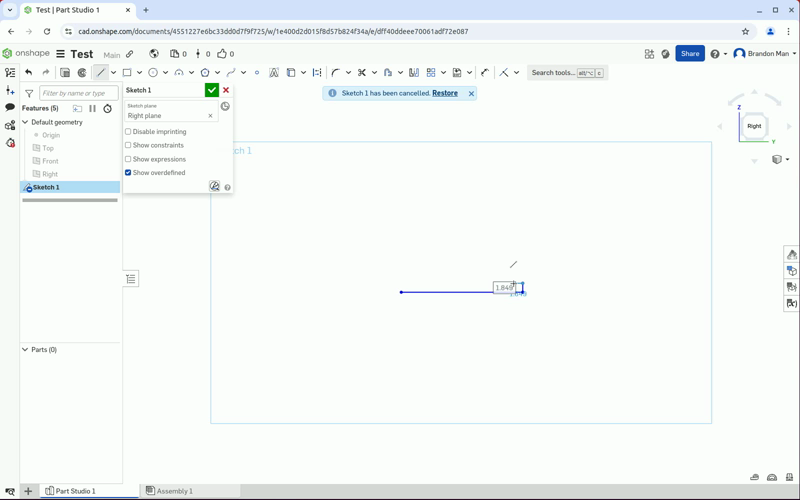
click(513, 283)
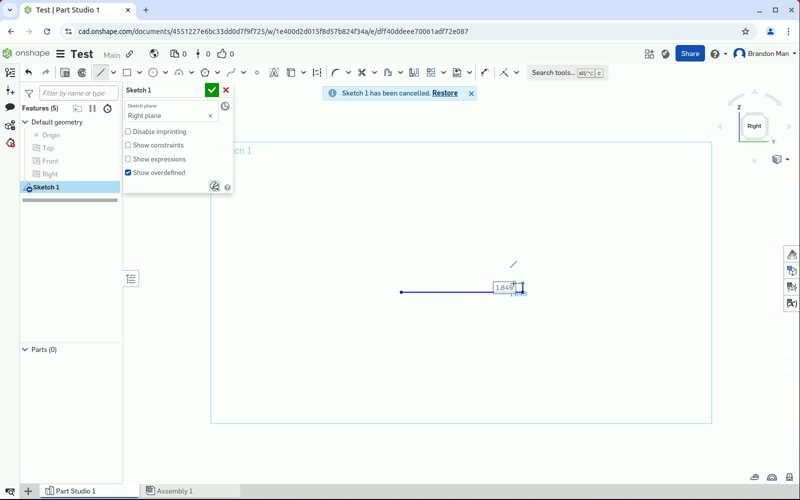
key_up(shift)
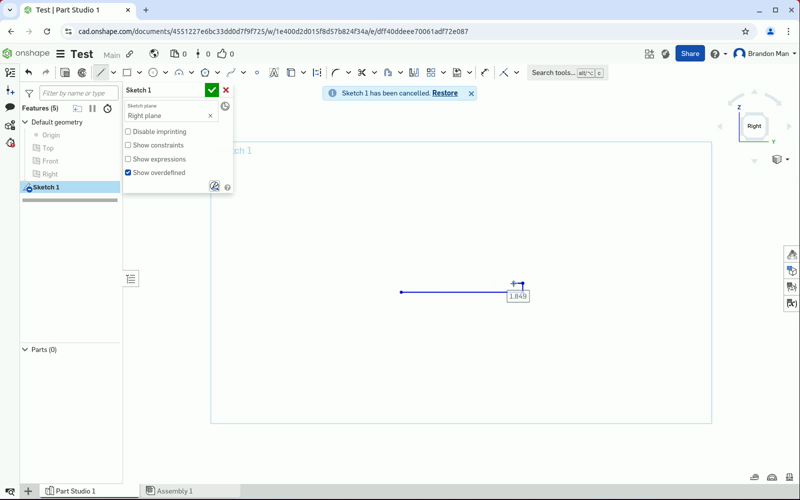
key_down(shift)
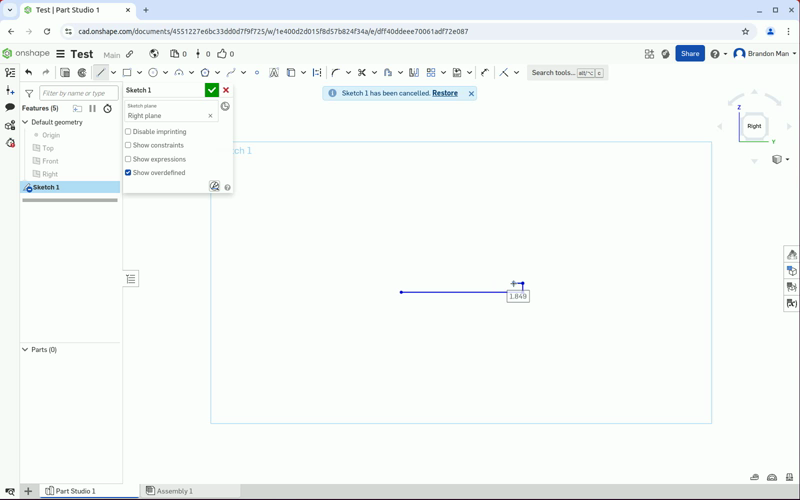
mouse_move(543, 283)
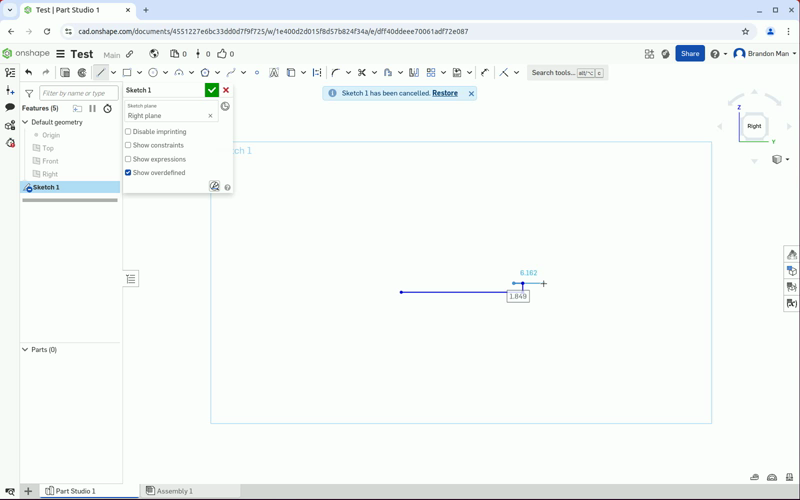
mouse_move(485, 283)
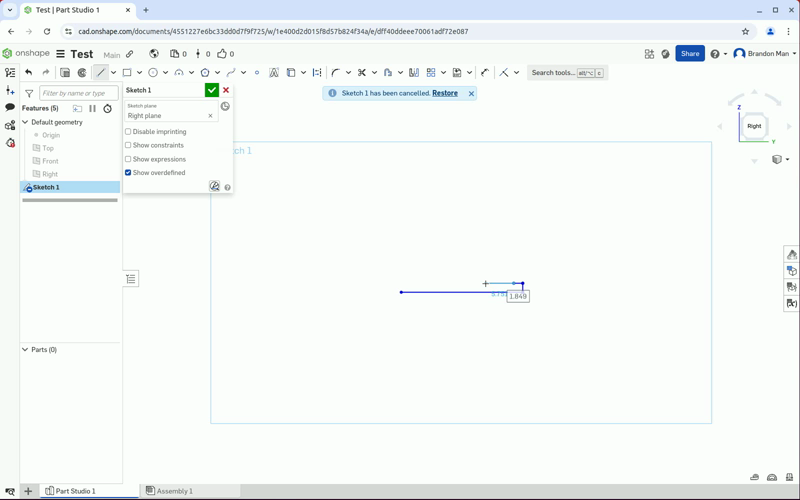
click(485, 283)
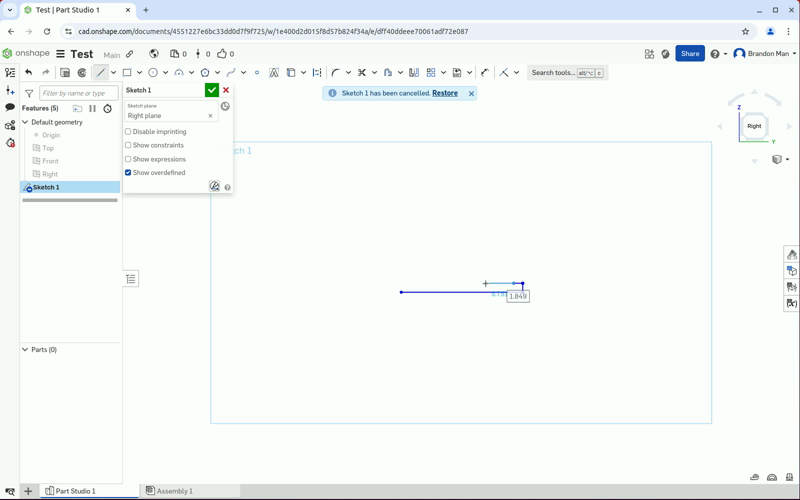
key_up(shift)
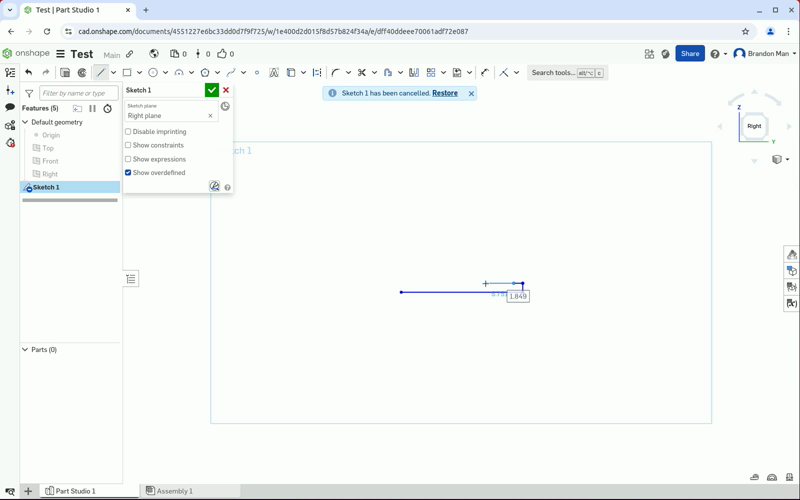
key_down(shift)
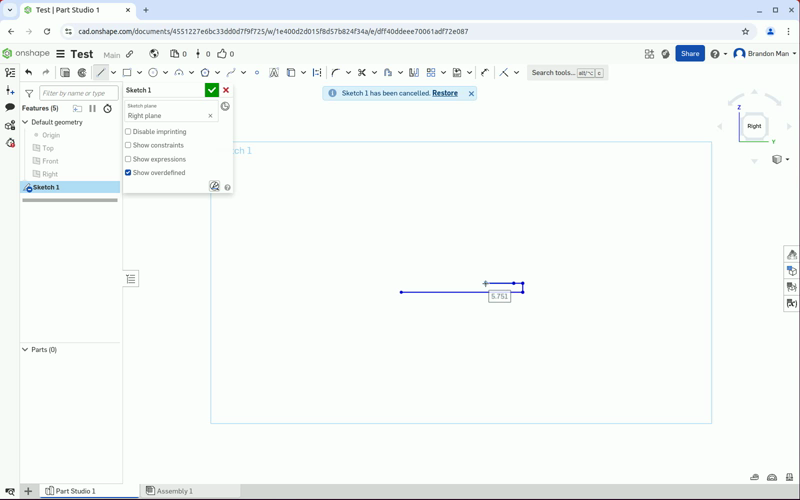
mouse_move(515, 283)
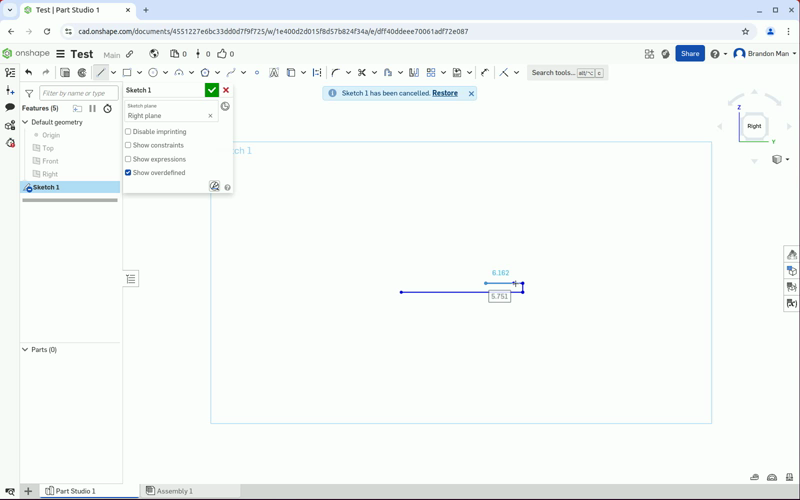
mouse_move(475, 283)
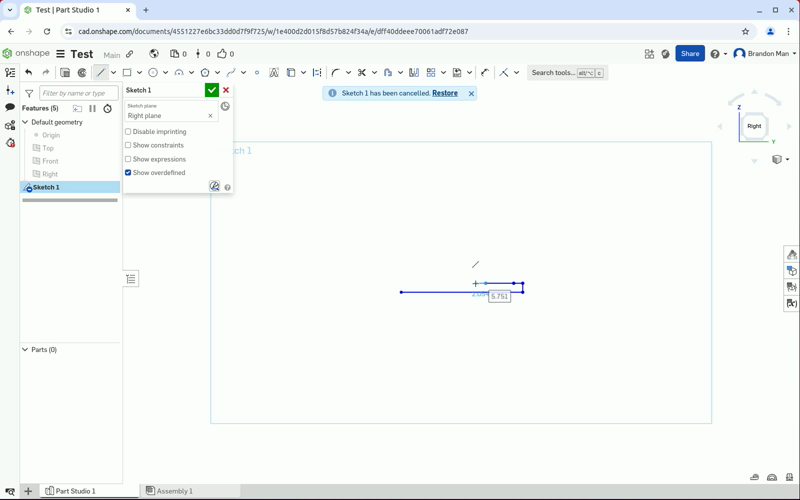
click(475, 283)
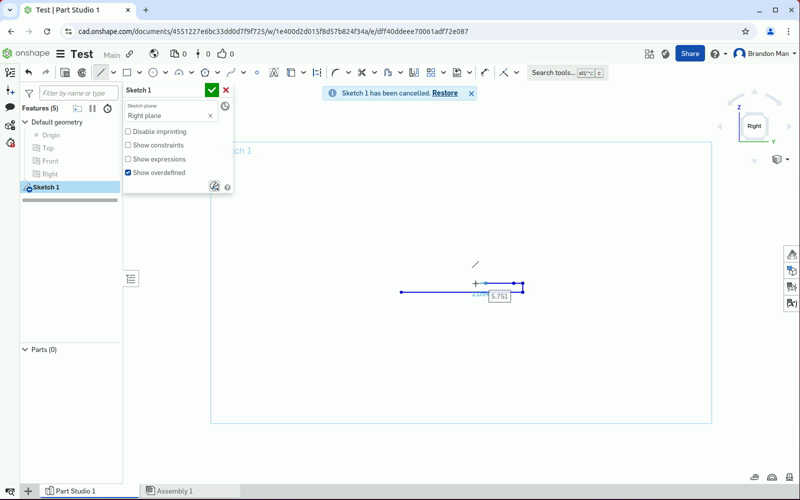
key_up(shift)
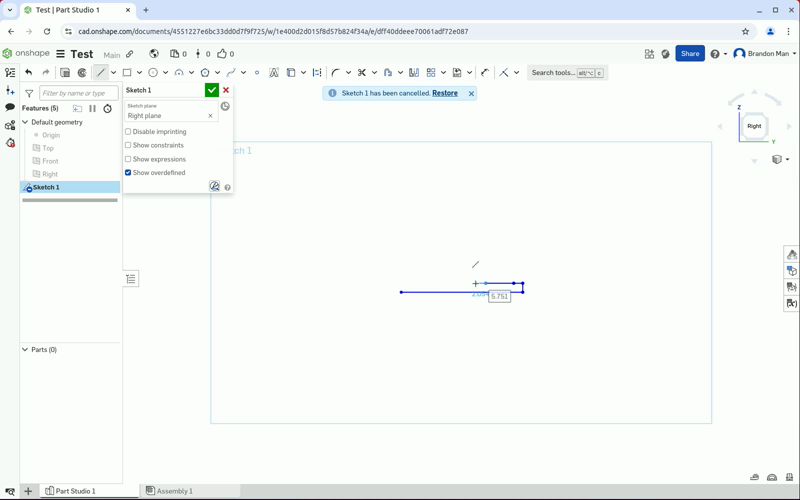
key_down(shift)
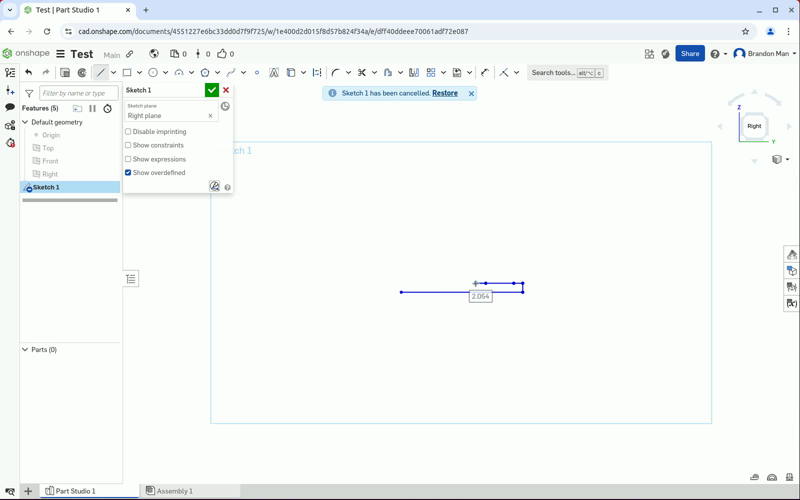
mouse_move(505, 283)
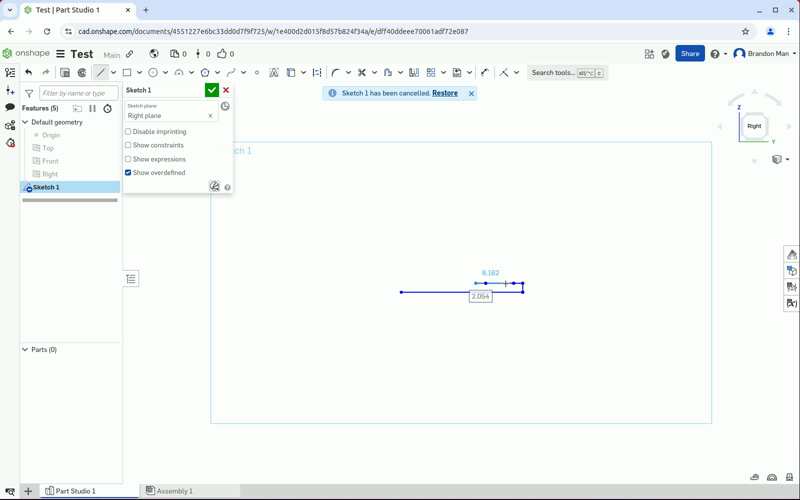
mouse_move(448, 283)
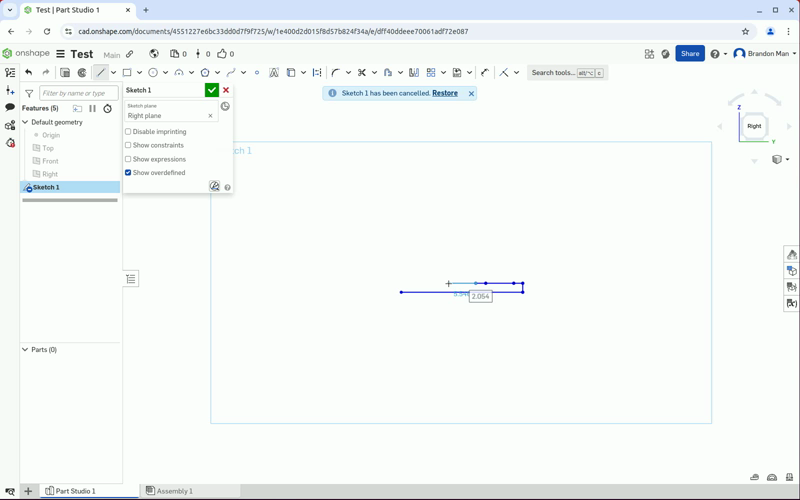
click(448, 283)
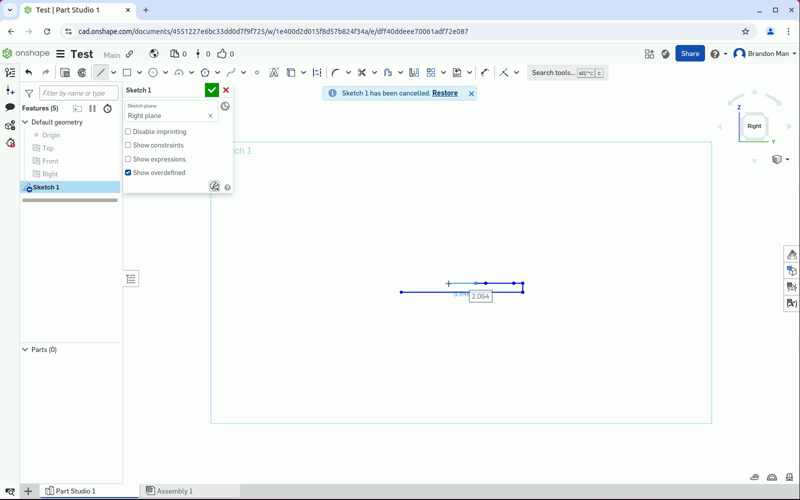
key_up(shift)
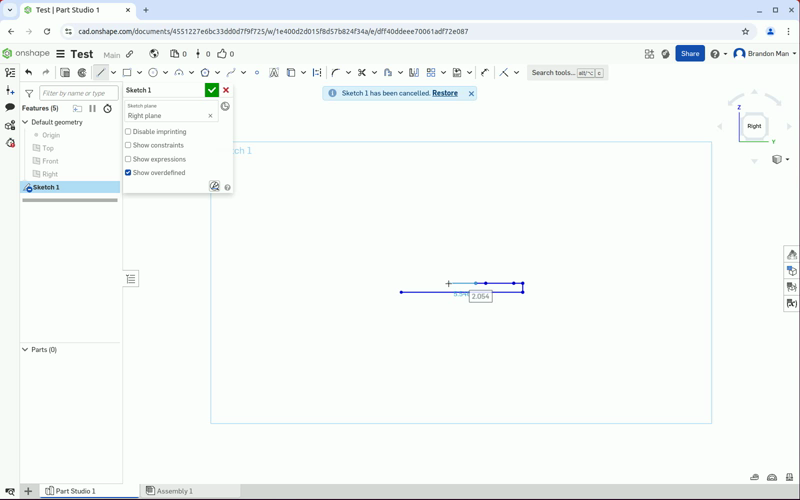
key_down(shift)
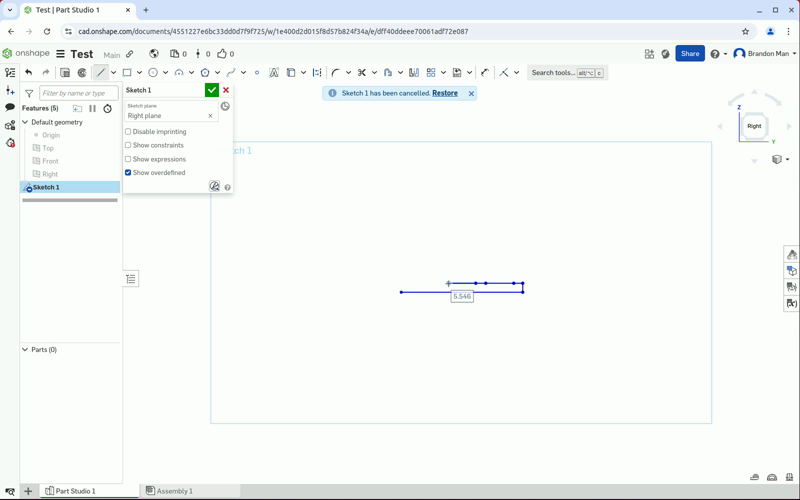
mouse_move(478, 283)
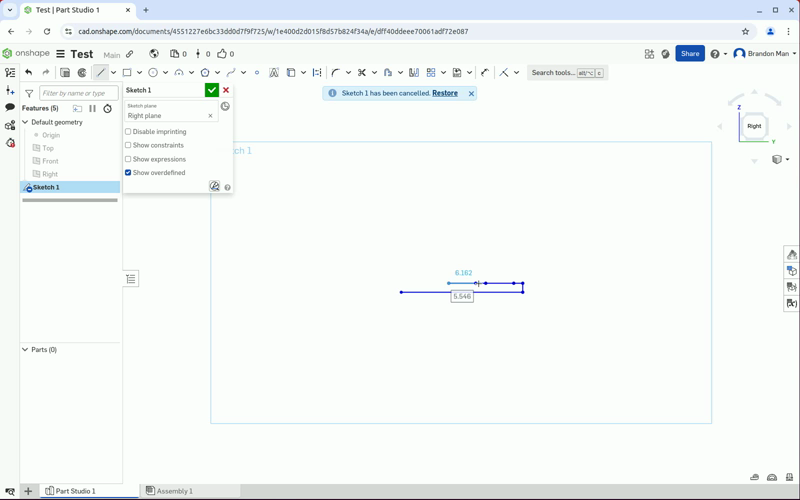
mouse_move(438, 283)
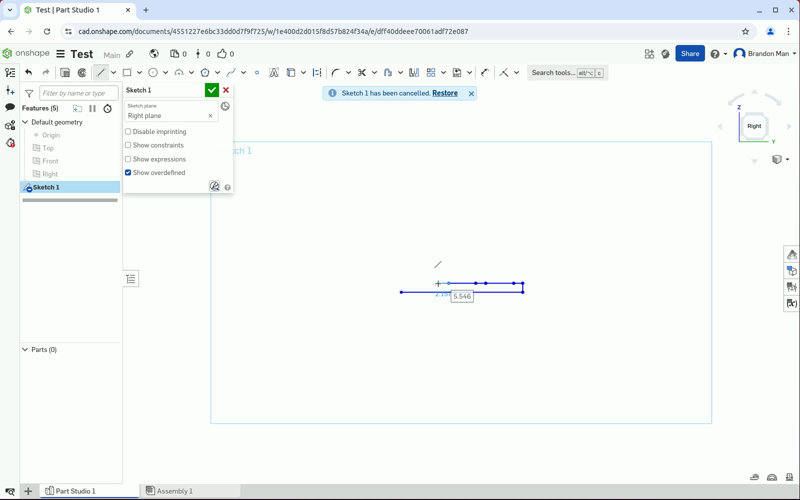
click(438, 283)
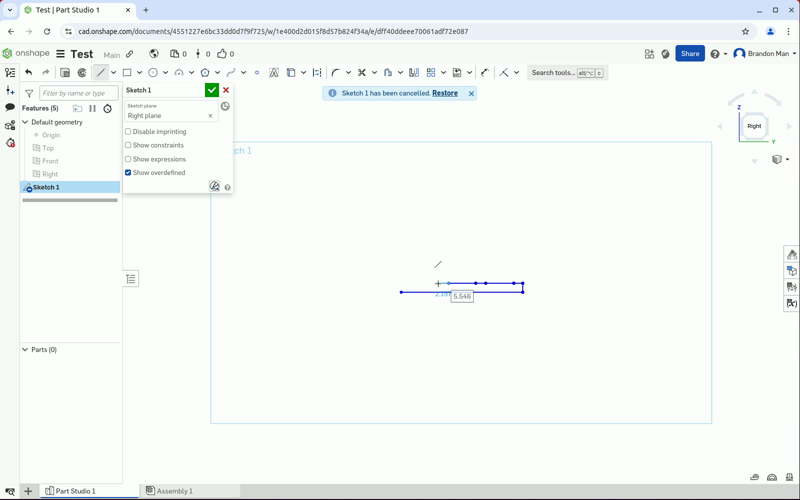
key_up(shift)
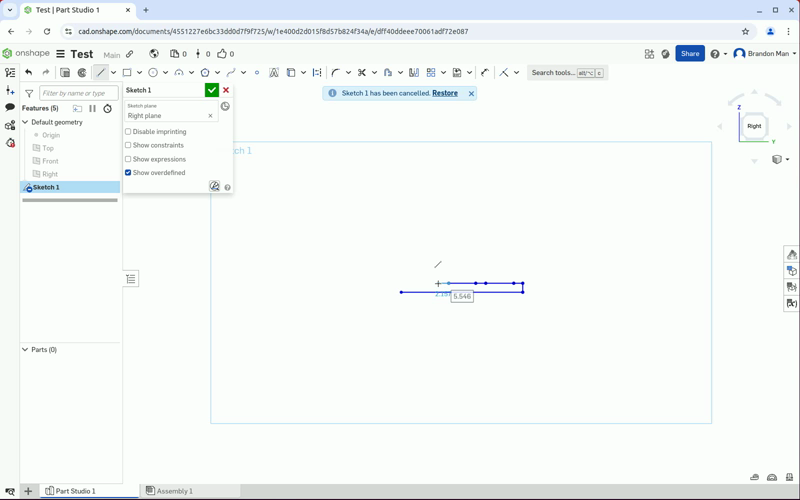
key_down(shift)
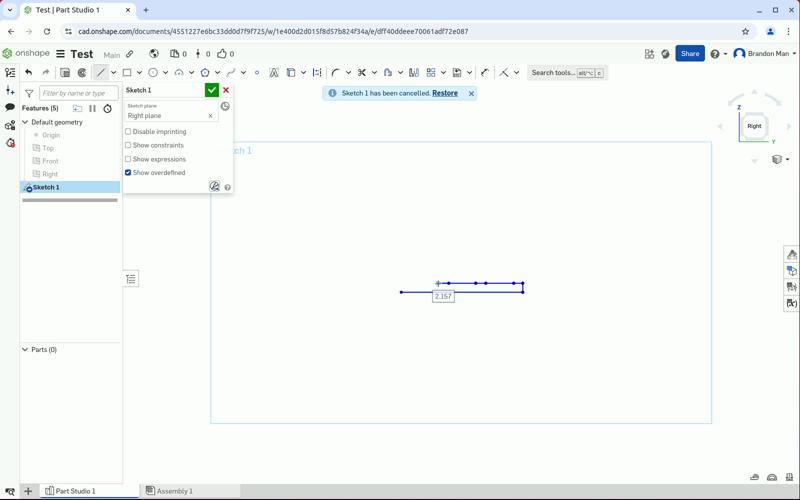
mouse_move(468, 283)
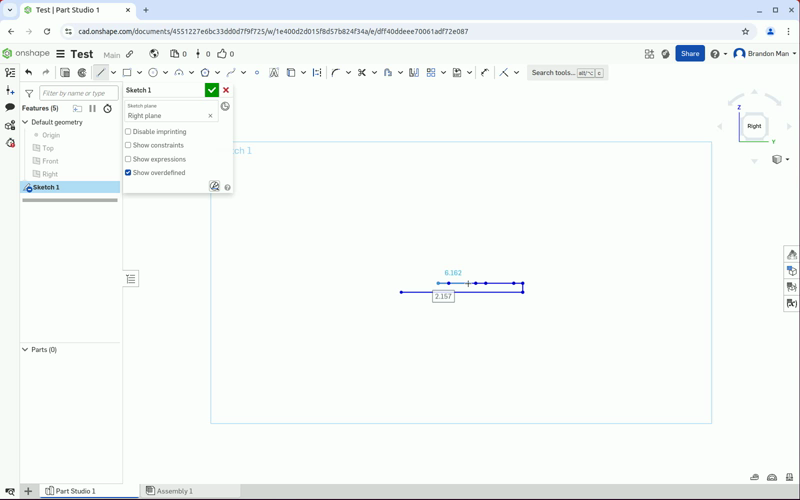
mouse_move(410, 283)
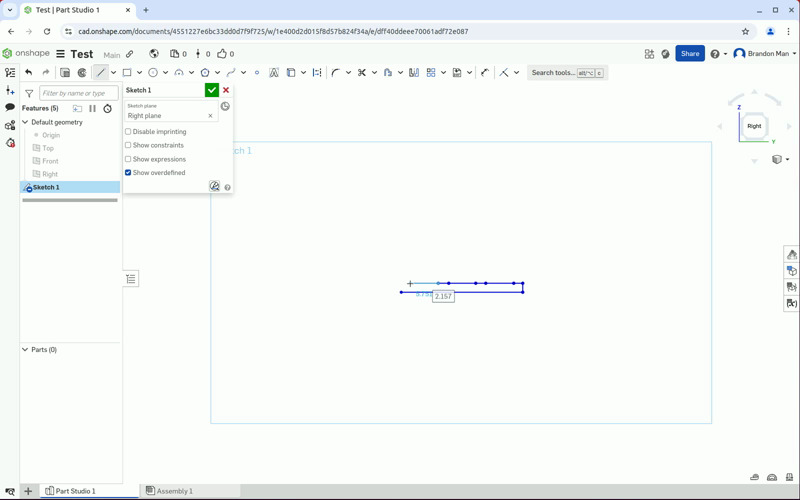
click(410, 283)
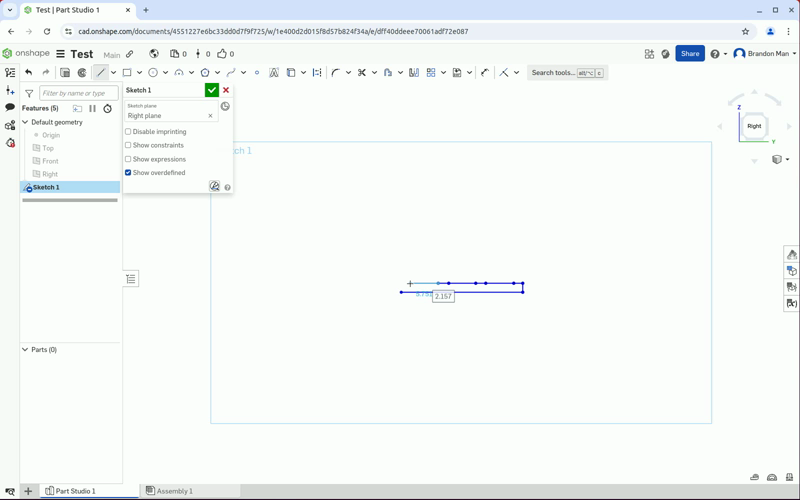
key_up(shift)
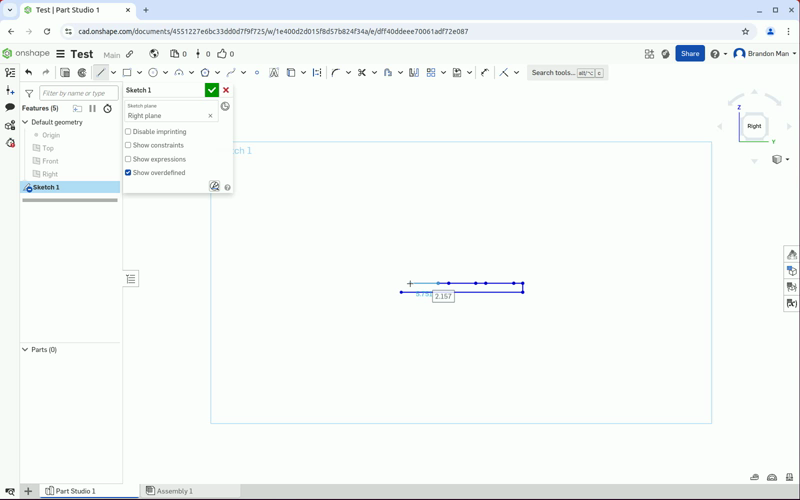
key_down(shift)
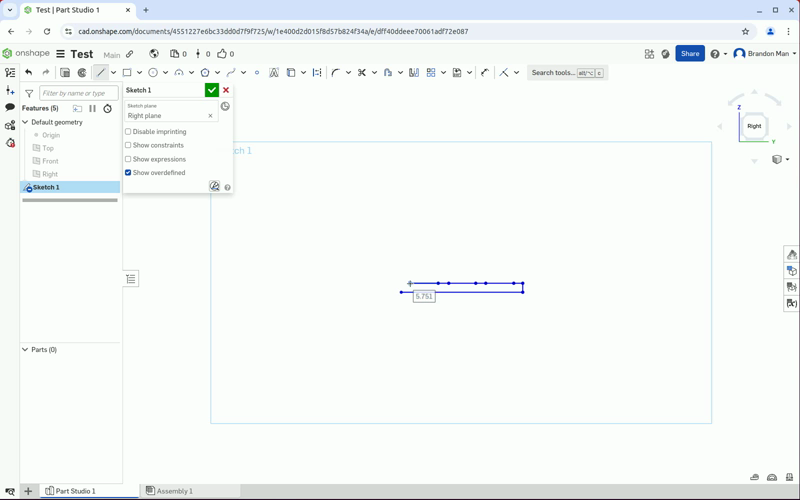
mouse_move(440, 283)
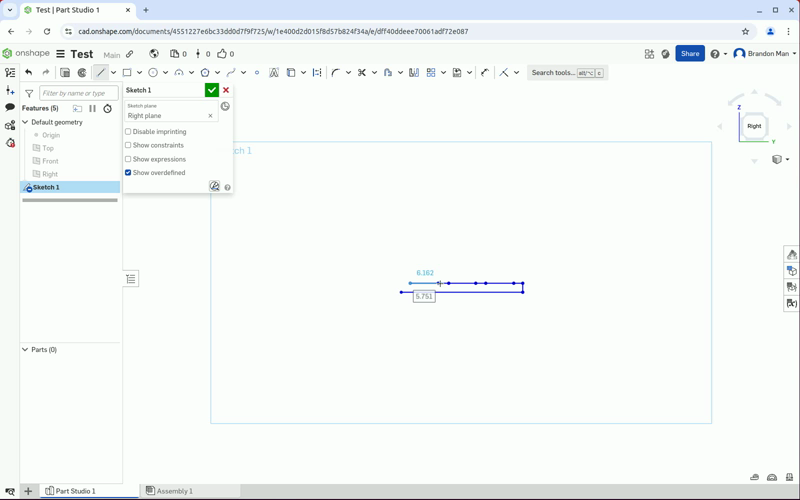
mouse_move(401, 283)
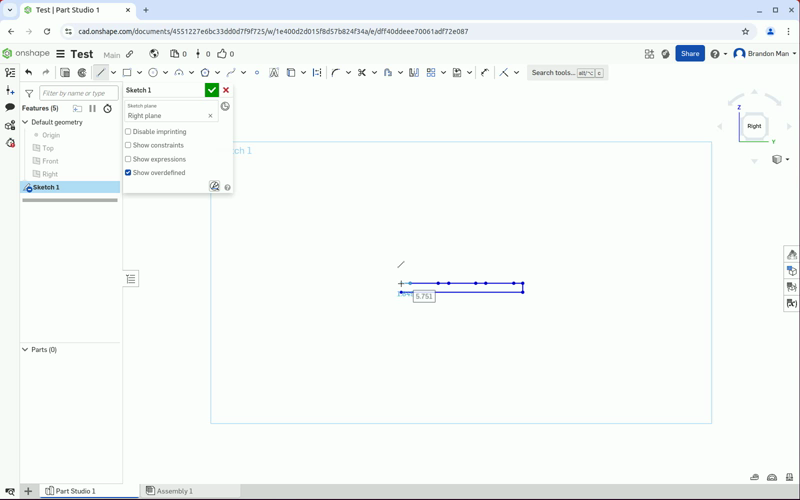
click(401, 283)
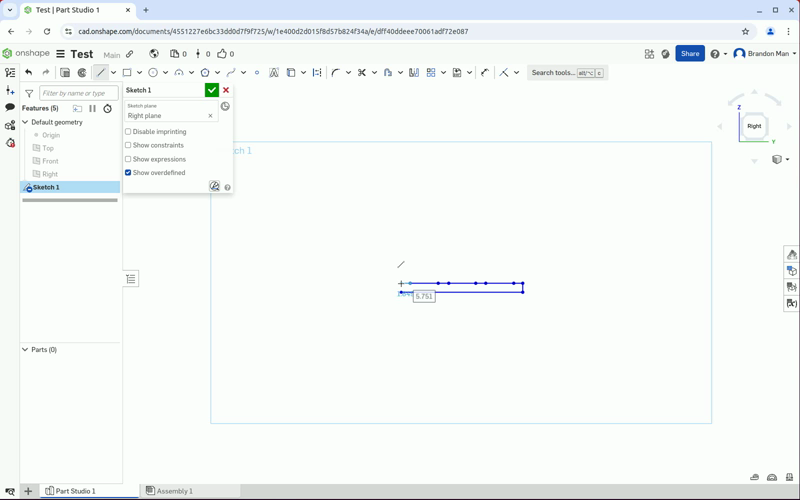
key_up(shift)
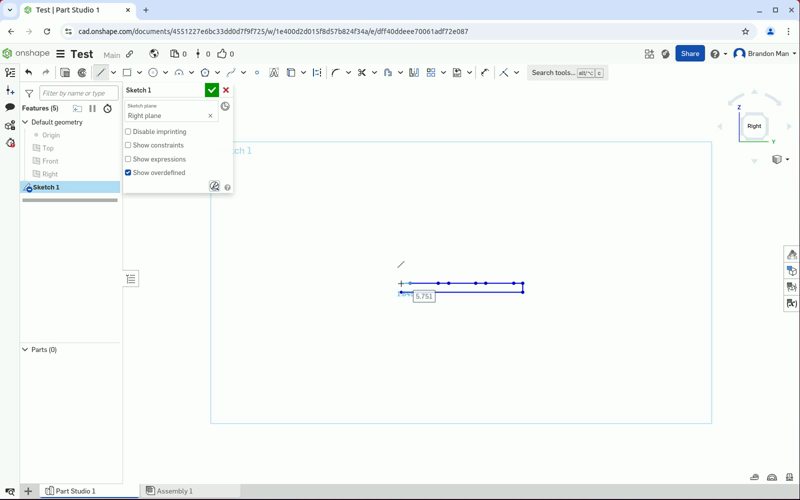
mouse_move(431, 283)
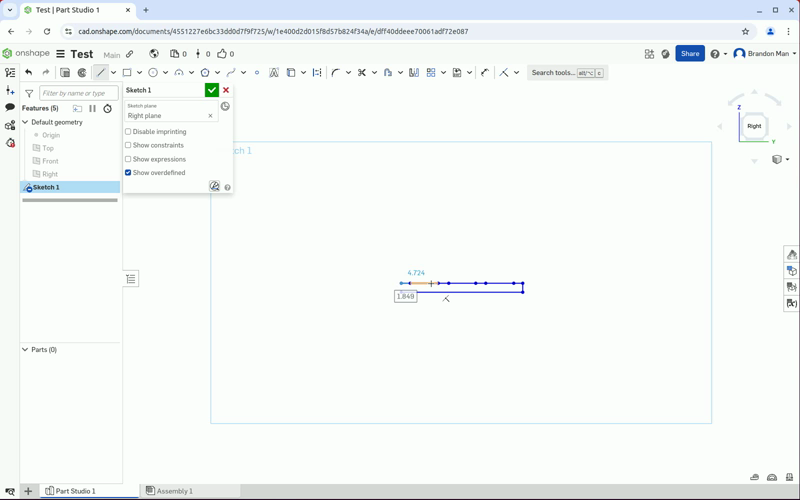
key_down(shift)
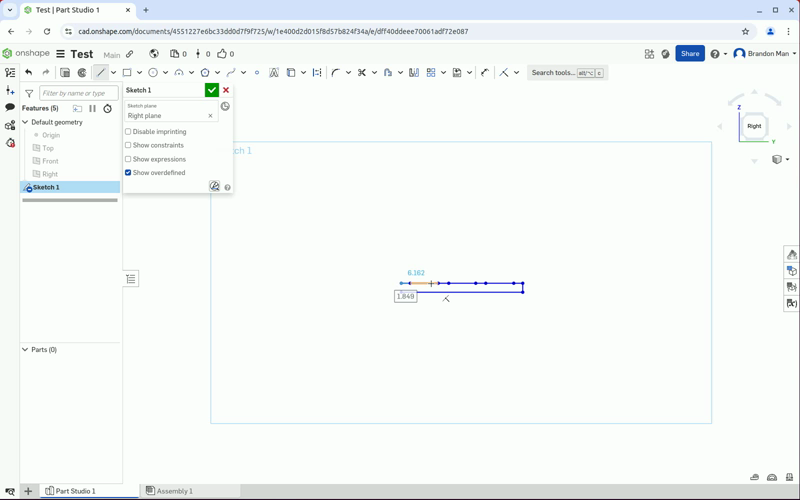
mouse_move(401, 292)
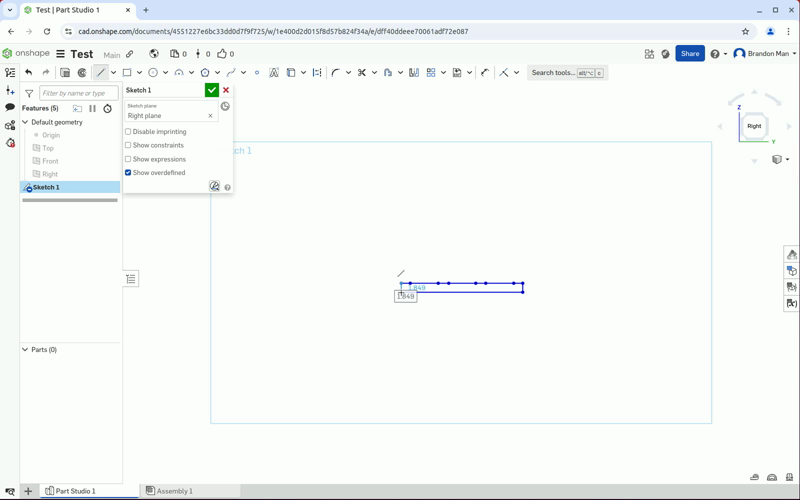
key_up(shift)
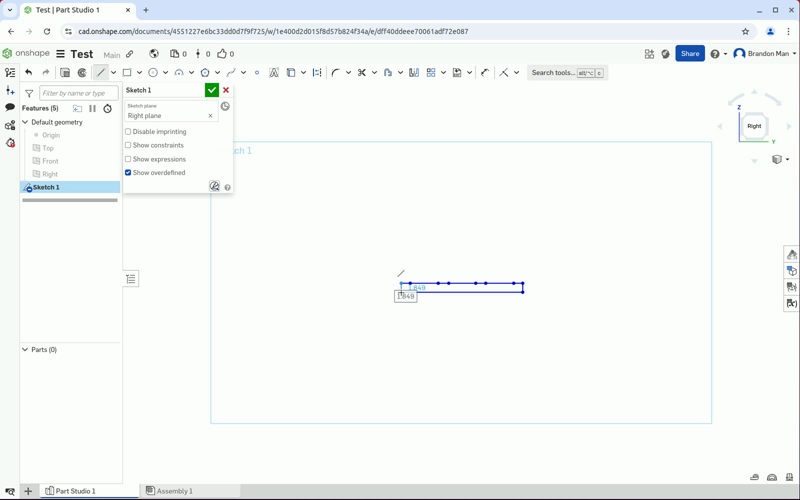
click(401, 292)
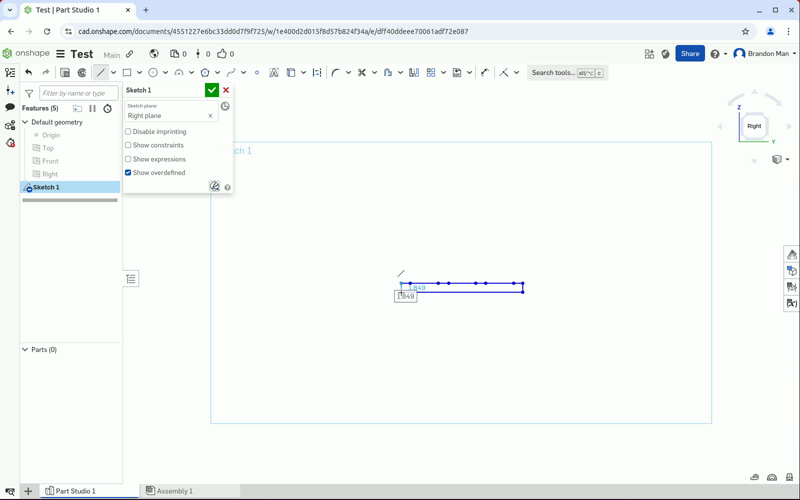
key(esc)
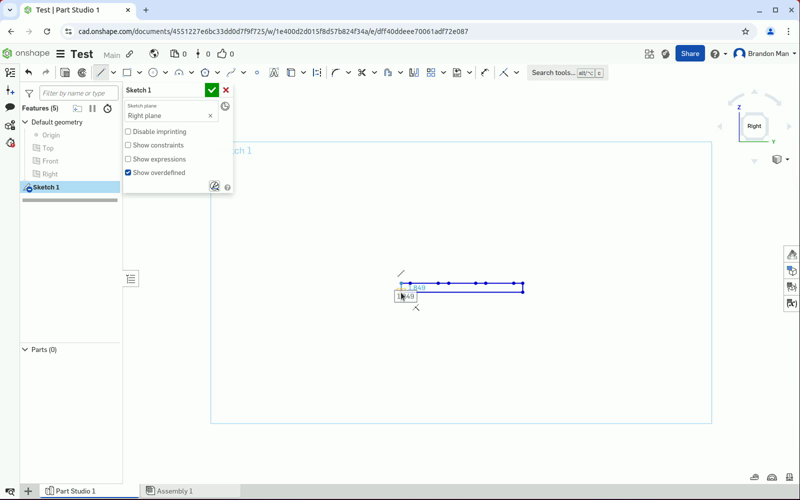
mouse_move(515, 284)
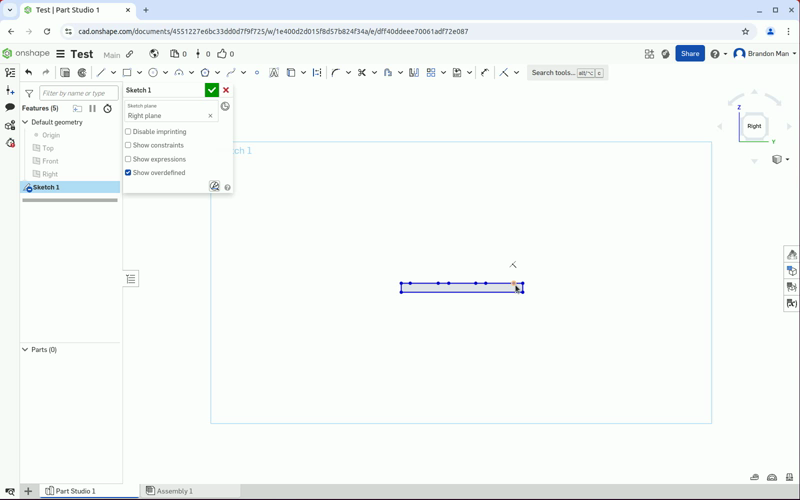
scroll(6)
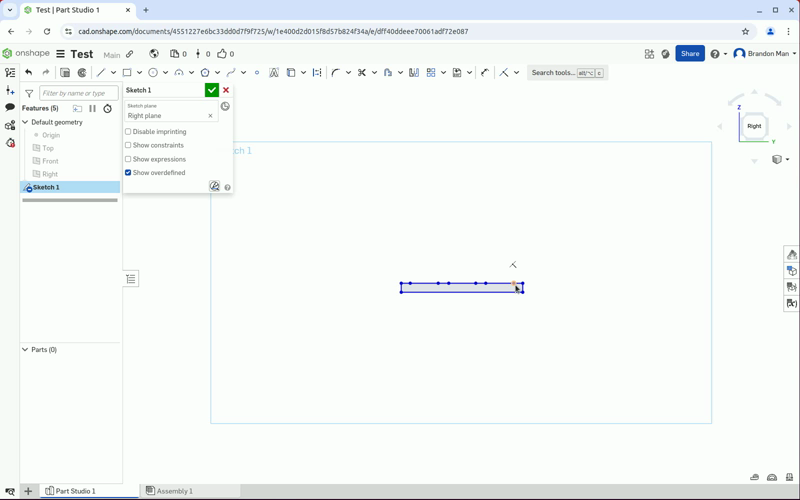
scroll(6)
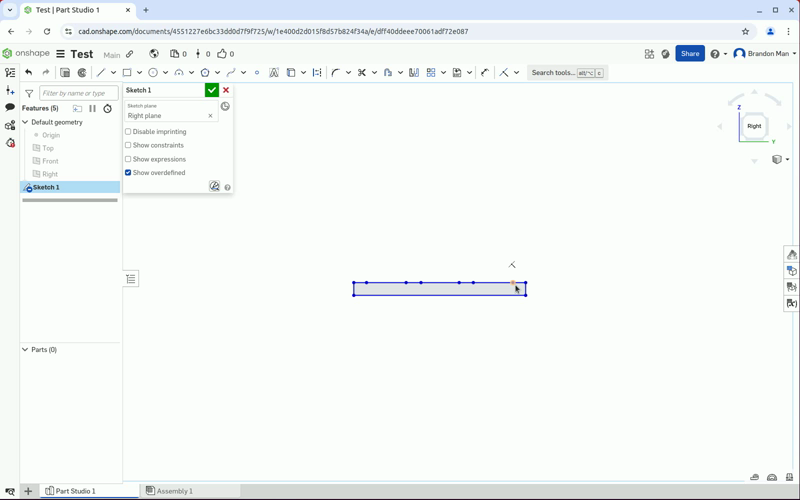
scroll(6)
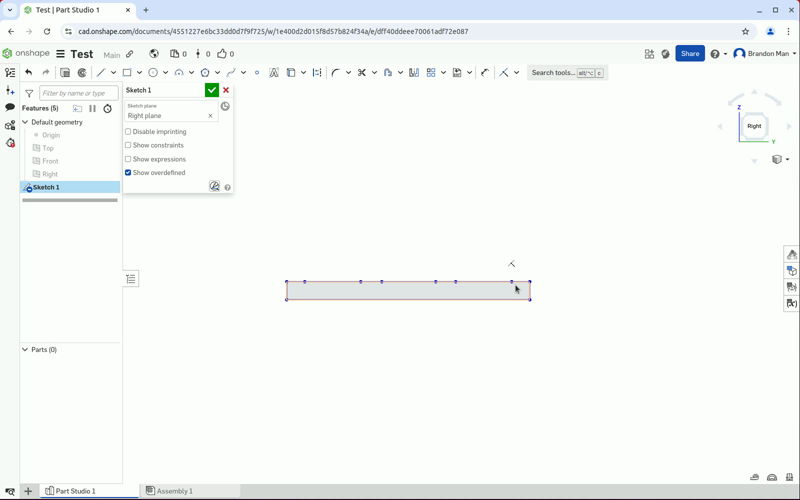
scroll(6)
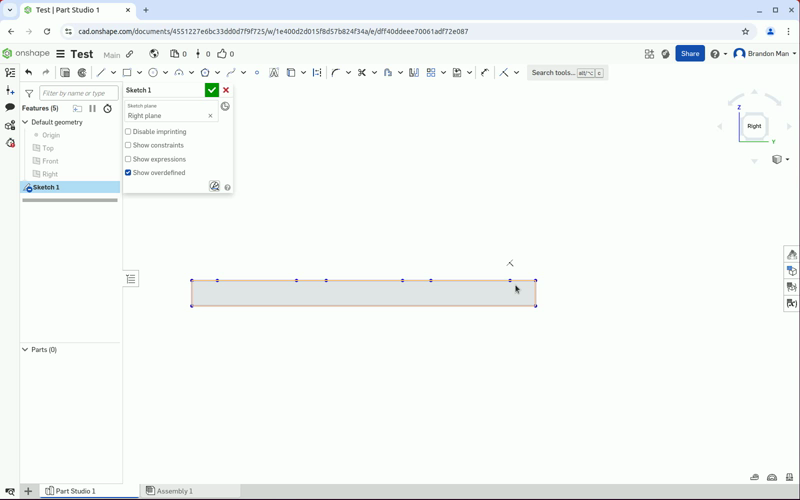
scroll(6)
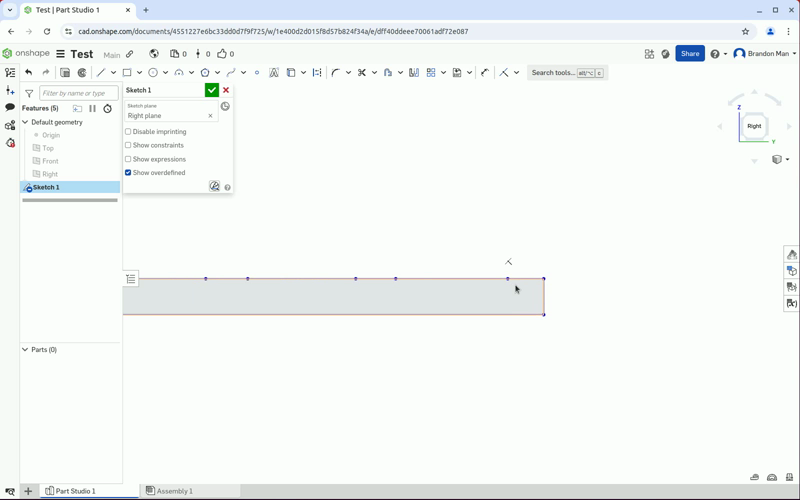
scroll(6)
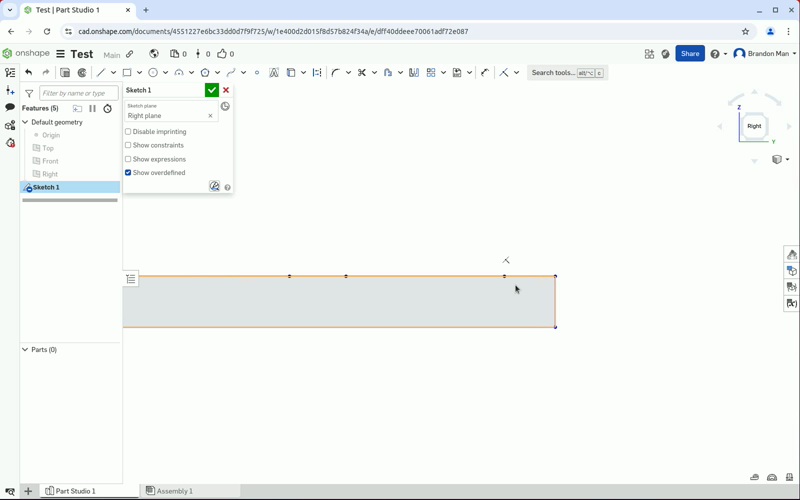
scroll(6)
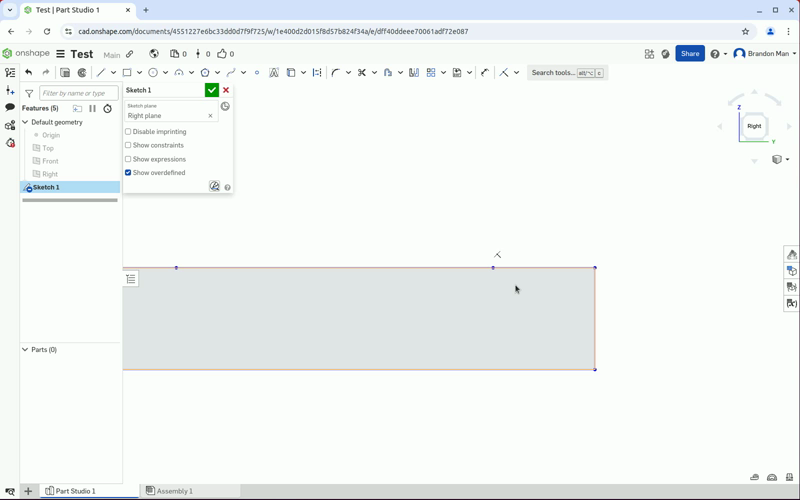
click(515, 284)
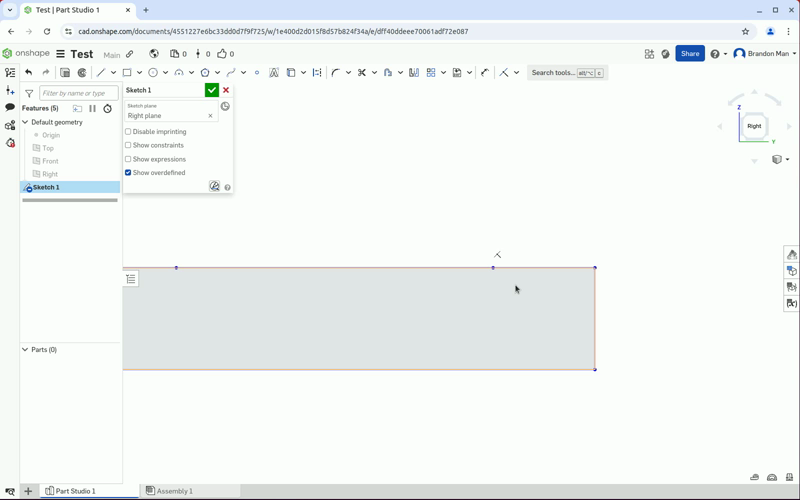
scroll(-6)
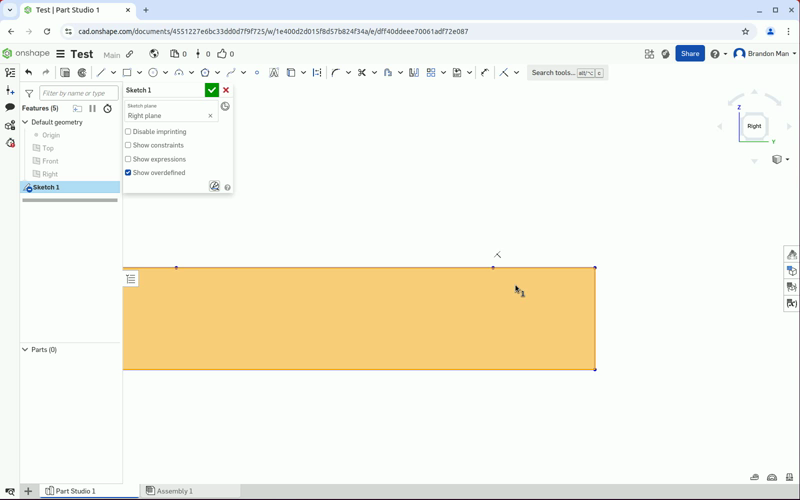
scroll(-6)
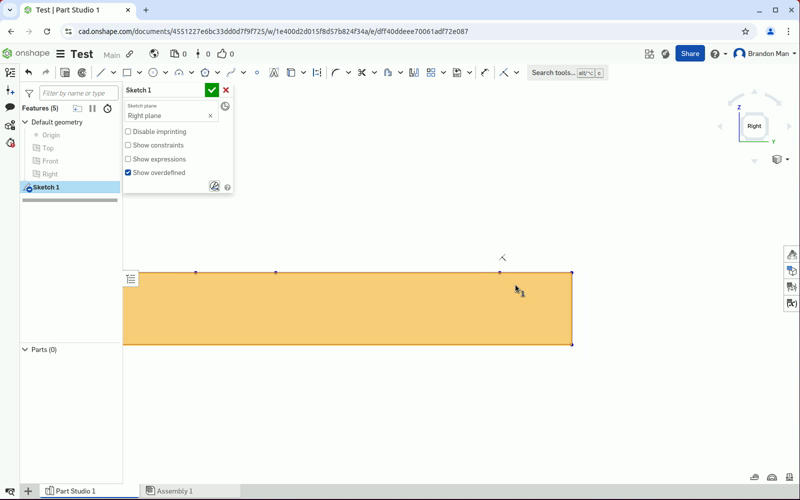
scroll(-6)
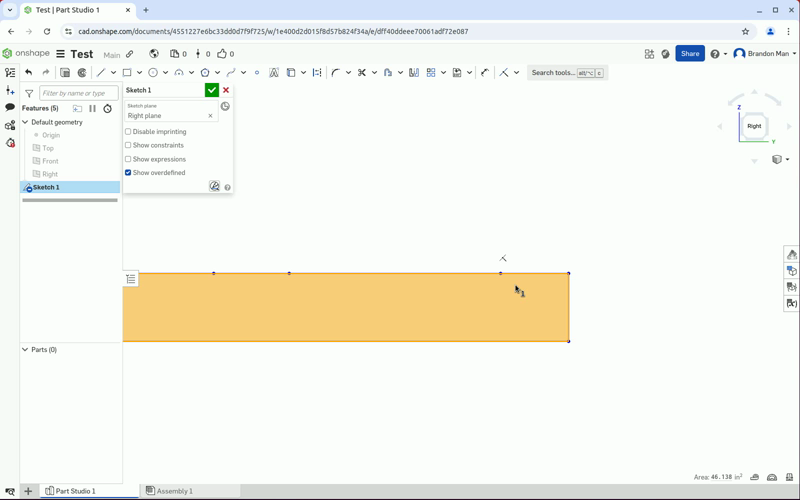
scroll(-6)
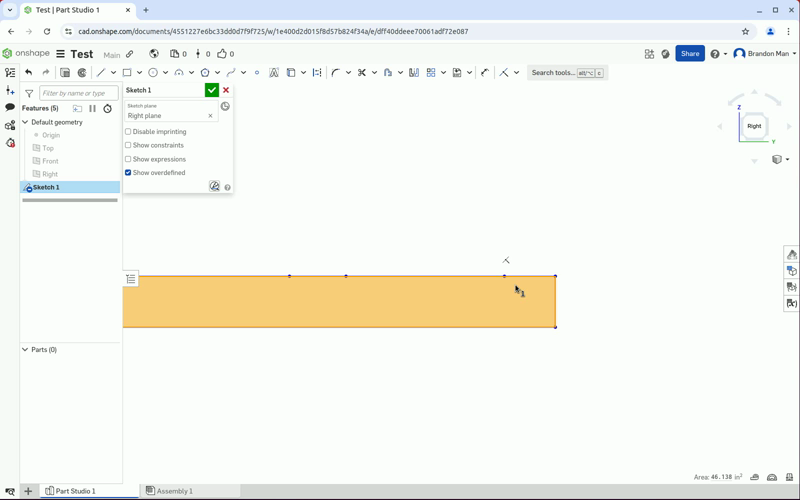
scroll(-6)
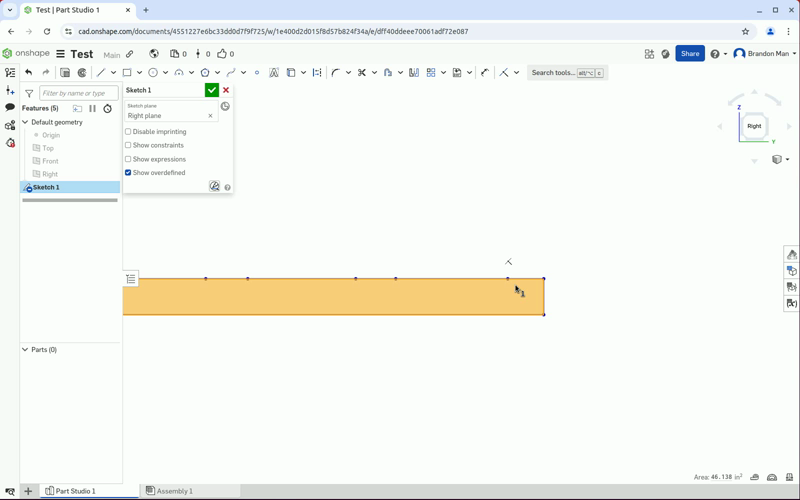
scroll(-6)
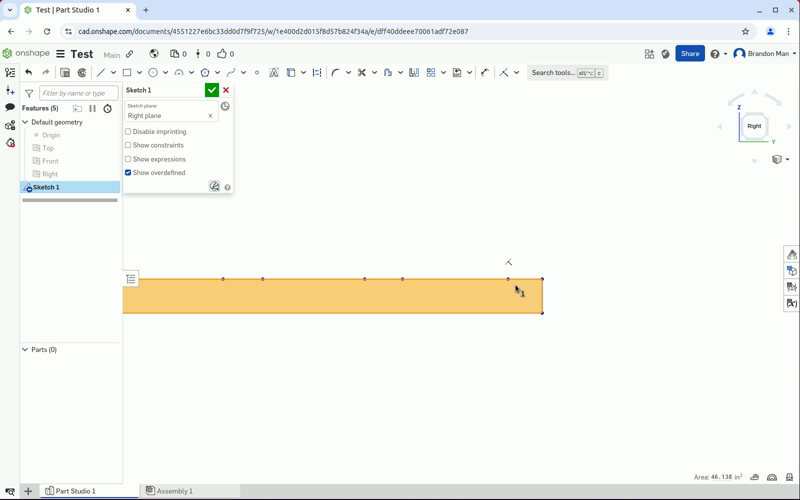
scroll(-6)
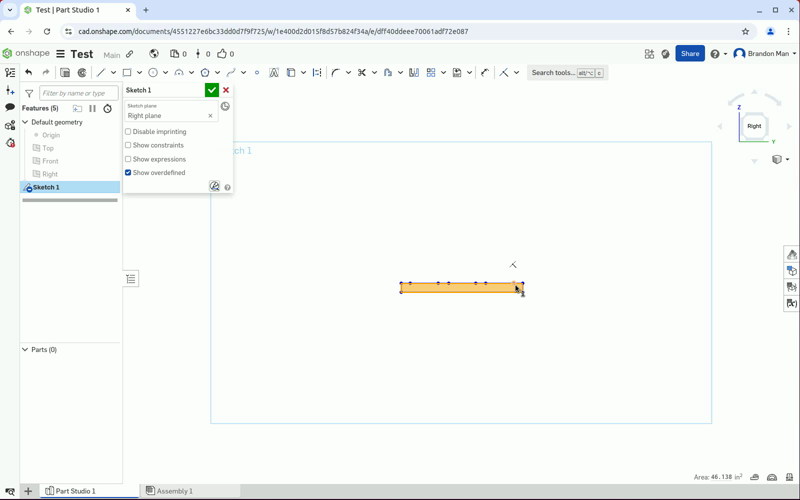
mouse_move(73, 352)
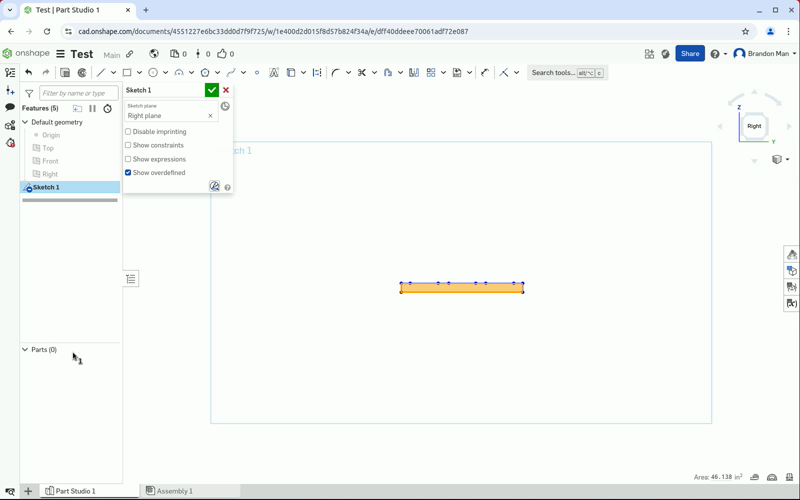
key(shift+y)
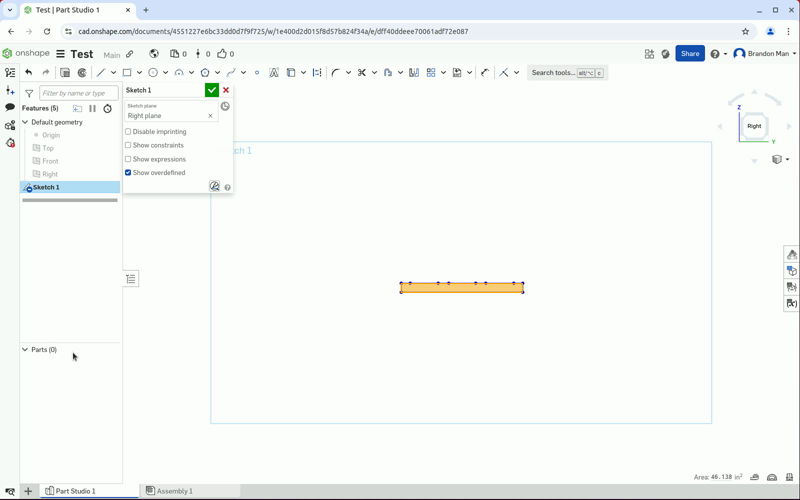
key(shift+e)
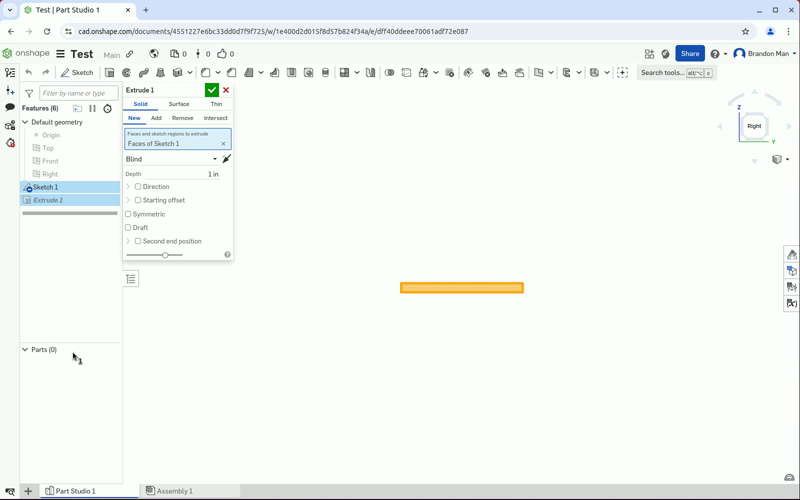
mouse_move(143, 106)
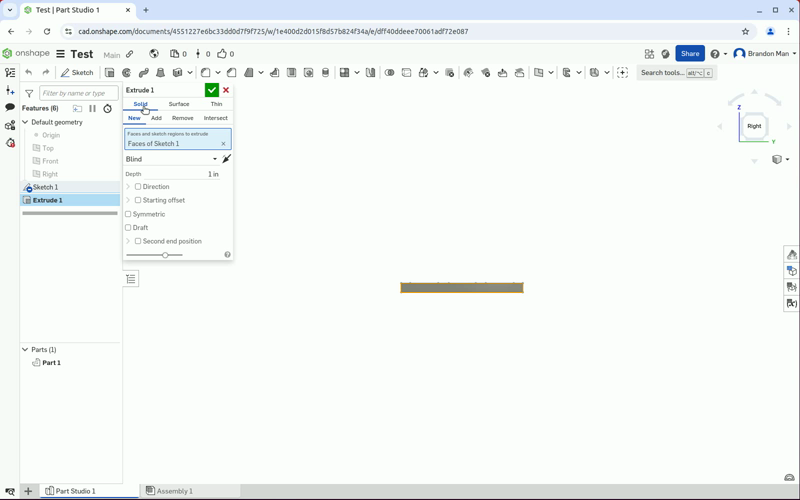
click(143, 106)
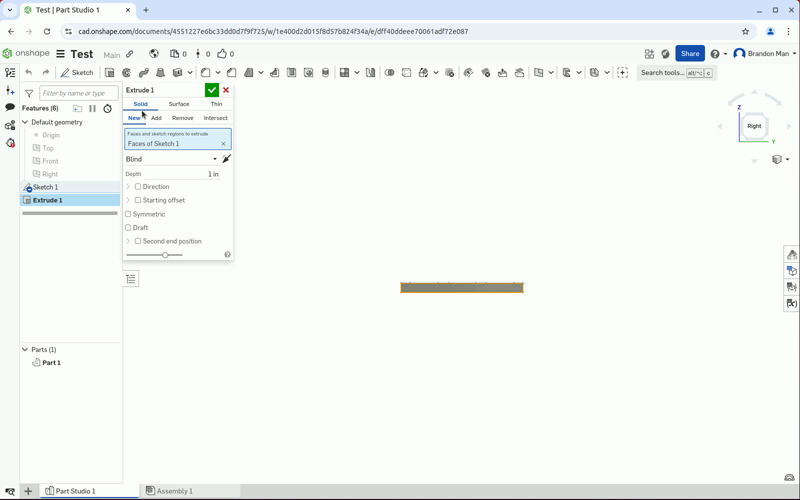
mouse_move(137, 120)
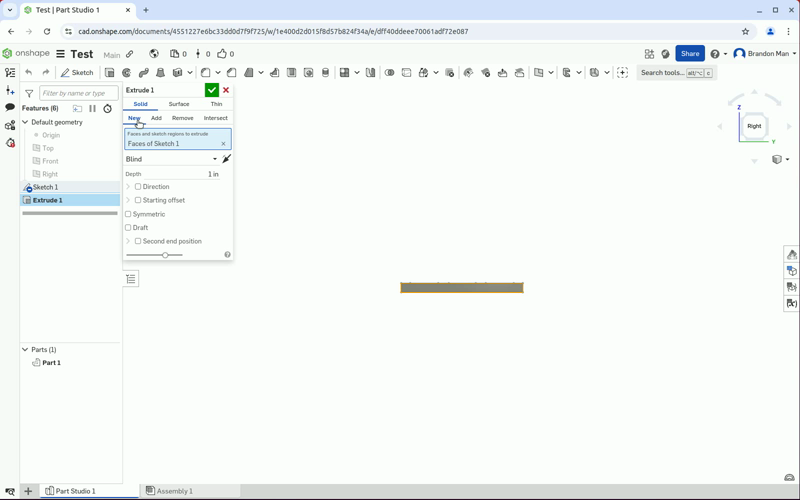
click(137, 120)
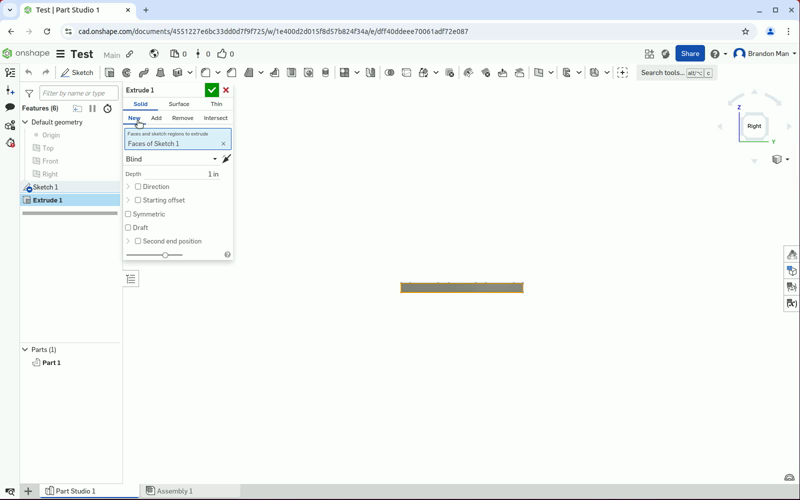
key(tab, 4)
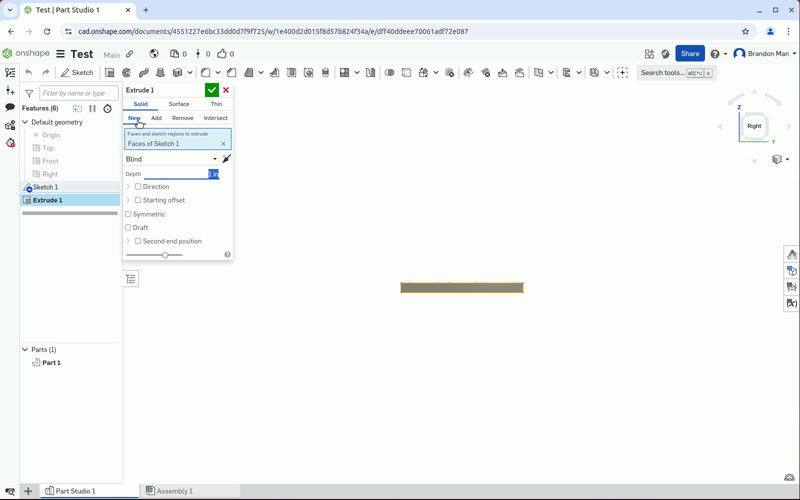
text(23.108)
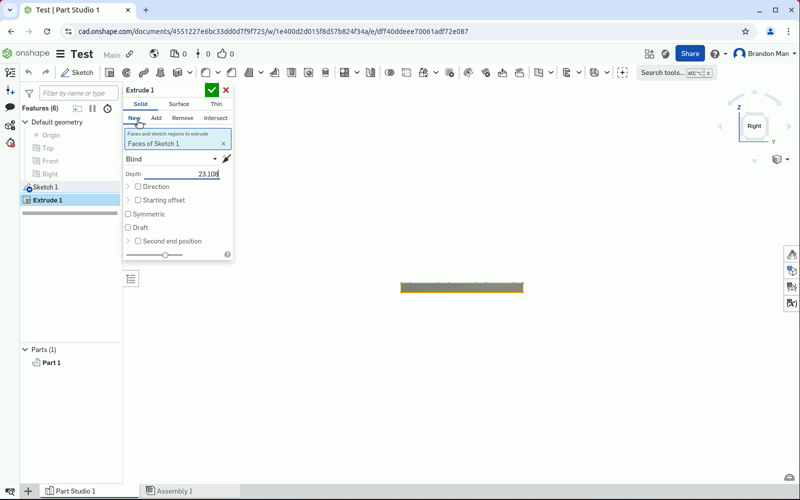
key(enter)
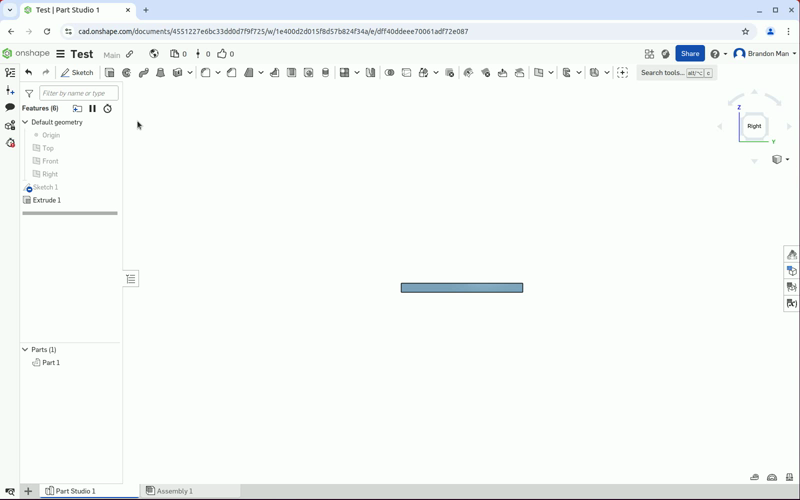
key(shift+h)
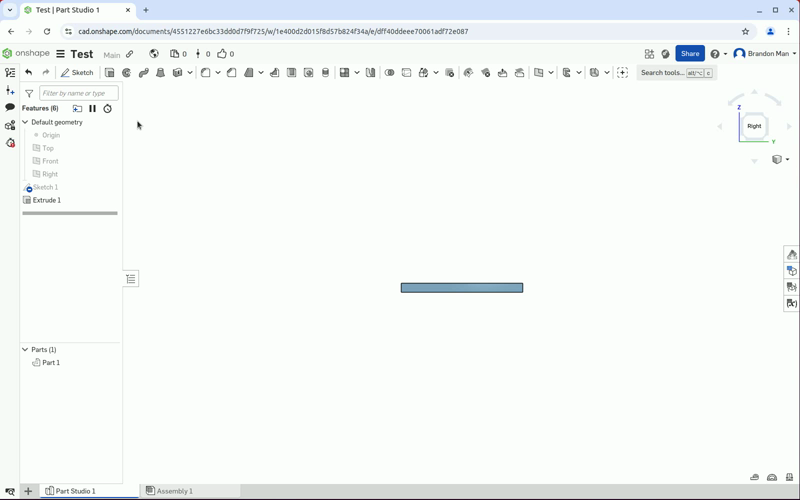
key(shift+h)
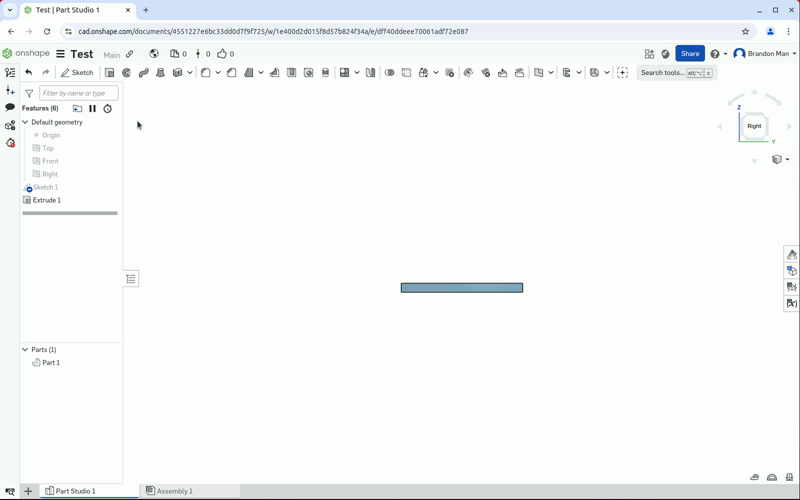
mouse_move(73, 189)
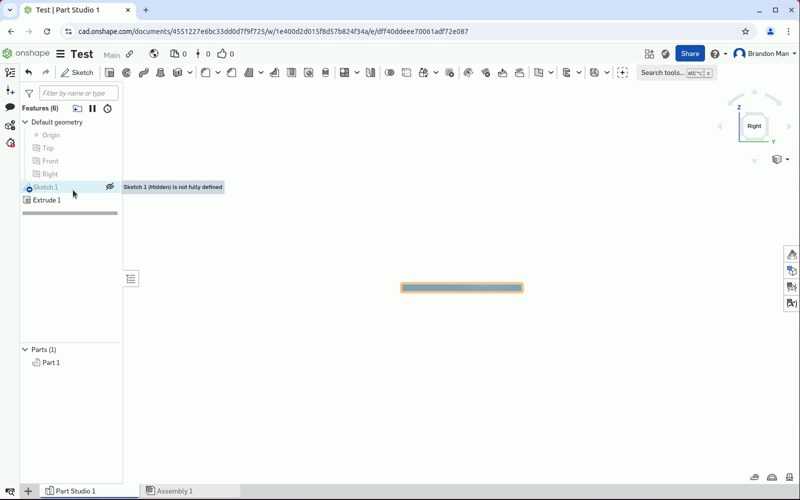
click(73, 189)
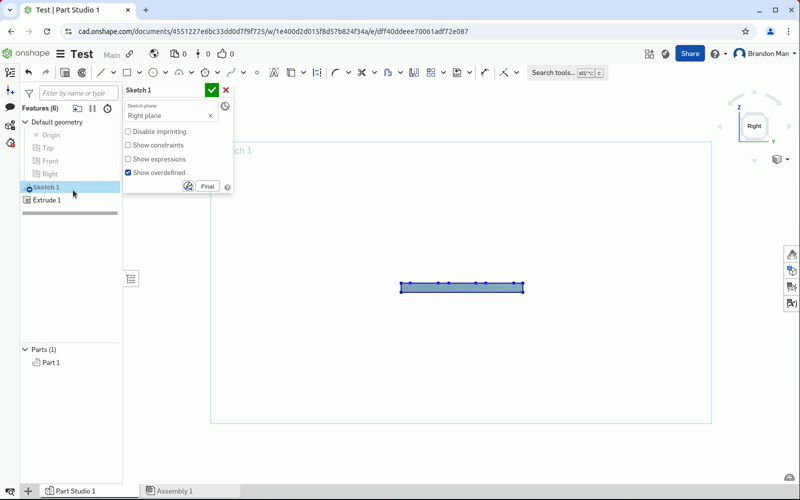
mouse_move(229, 92)
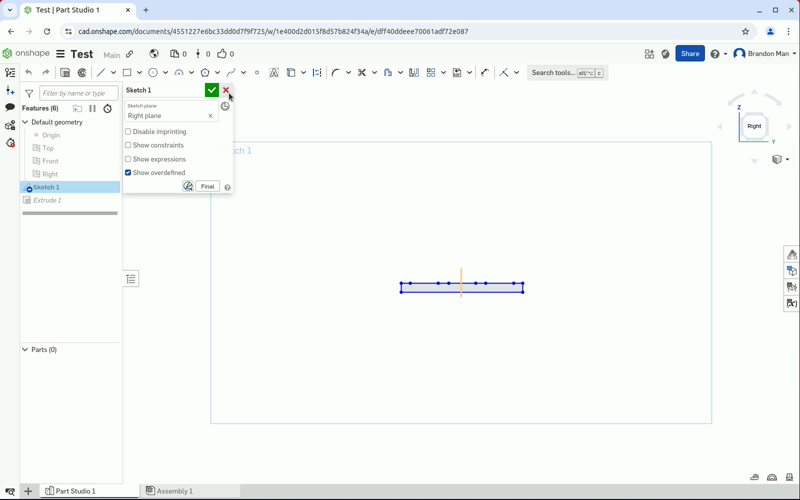
click(229, 92)
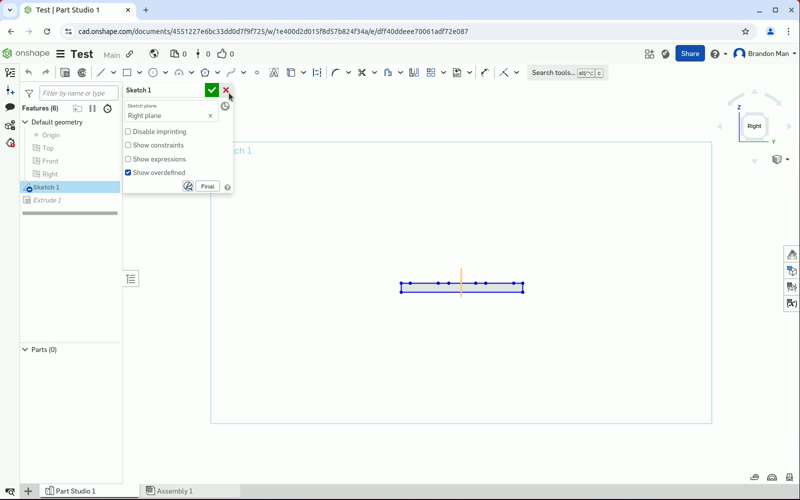
key(shift+s)
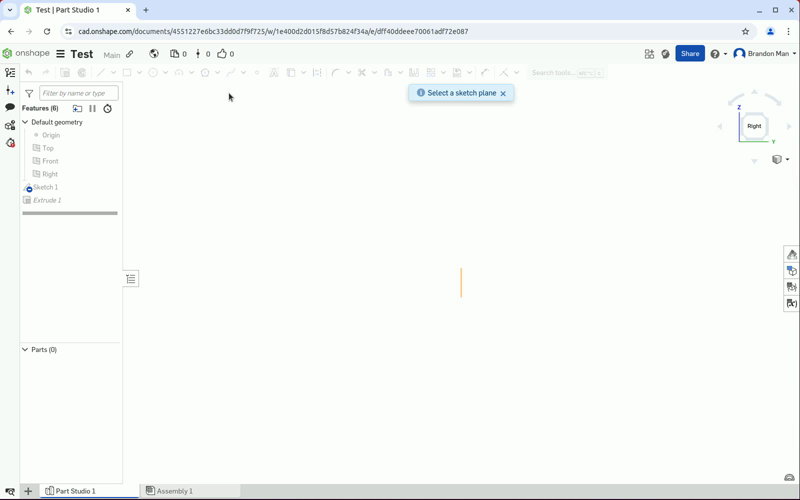
mouse_move(73, 176)
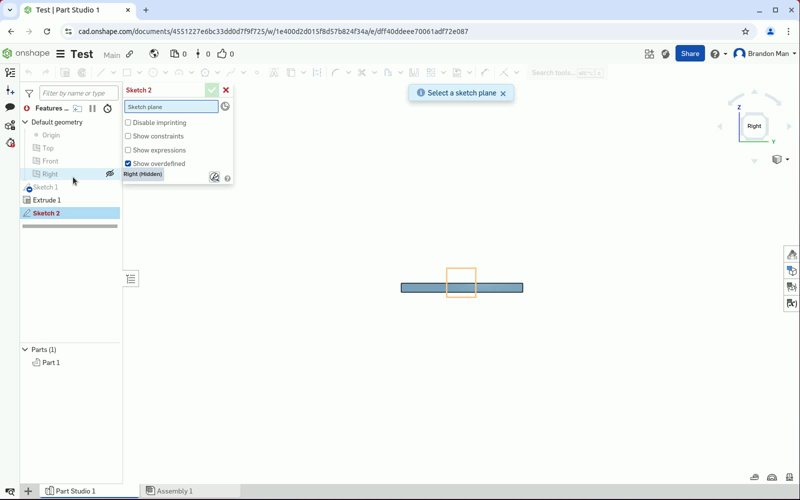
click(73, 176)
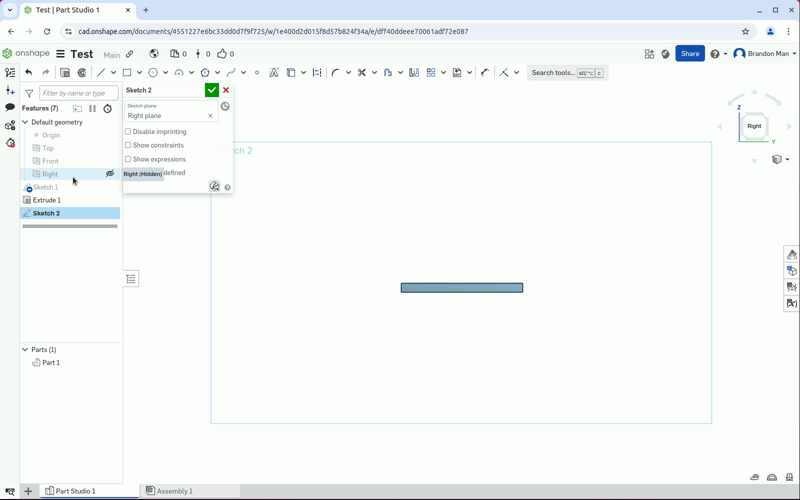
mouse_move(73, 352)
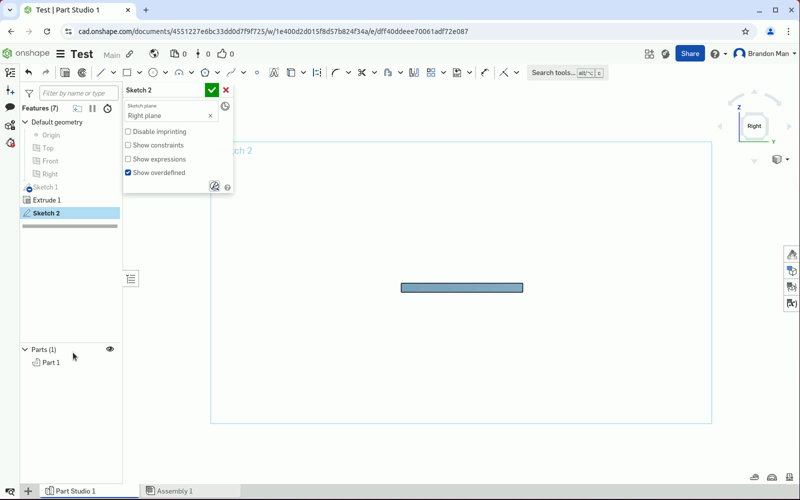
key(y)
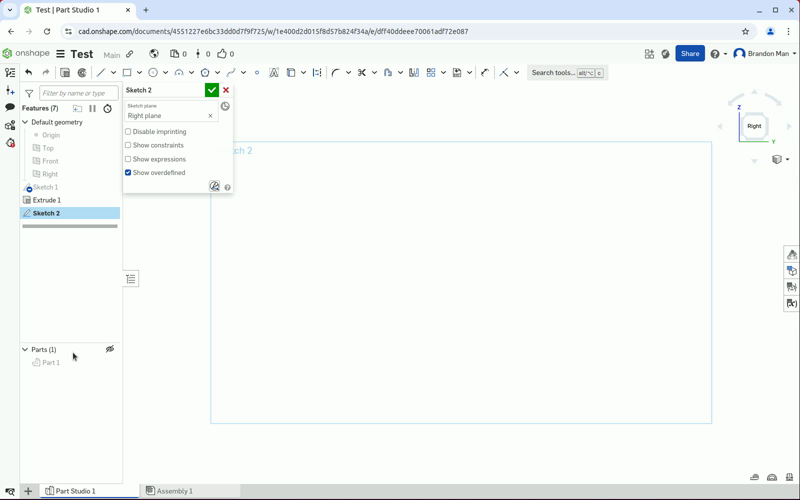
key(l)
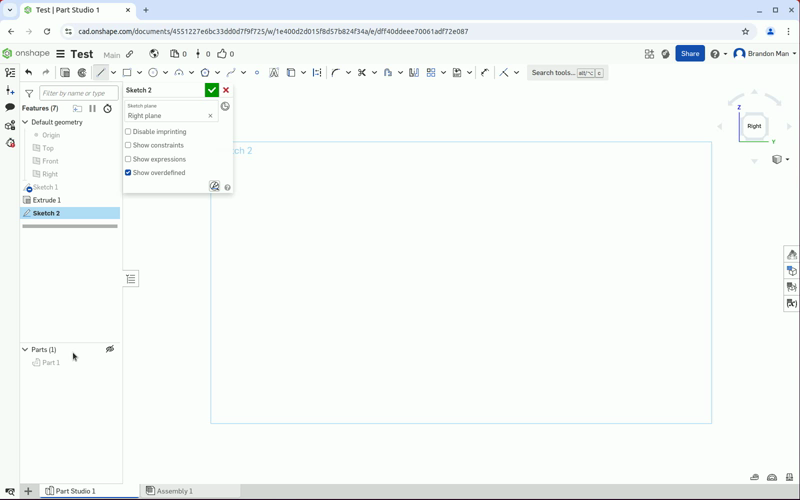
key_down(shift)
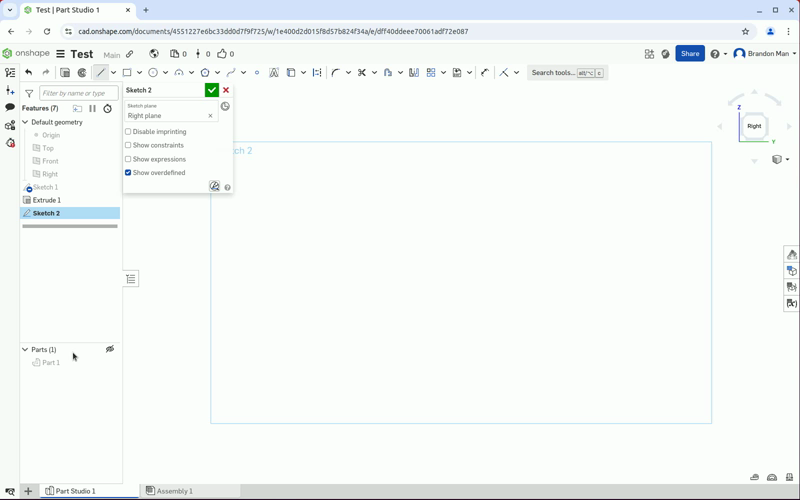
mouse_move(513, 282)
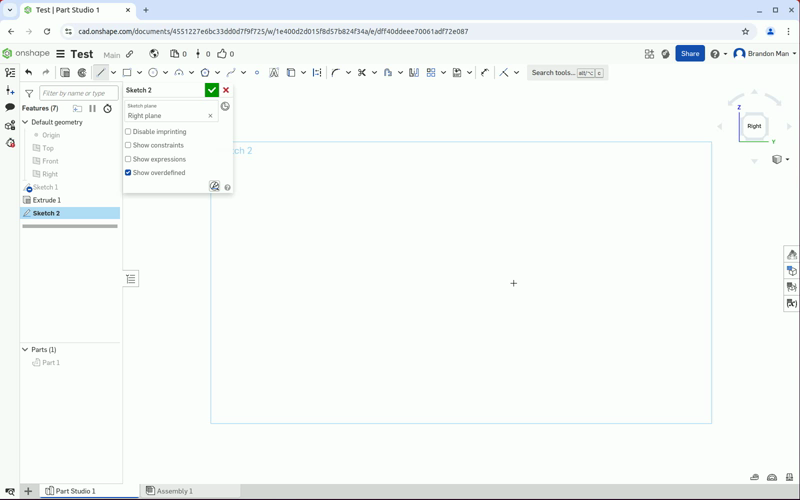
click(513, 282)
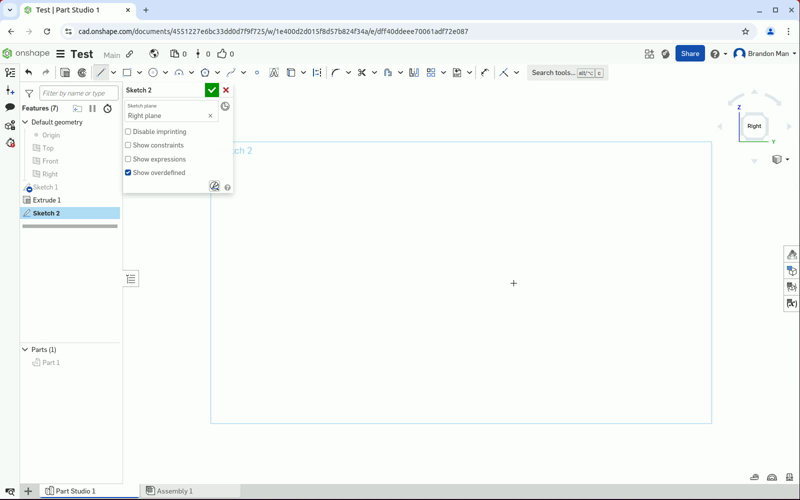
key_up(shift)
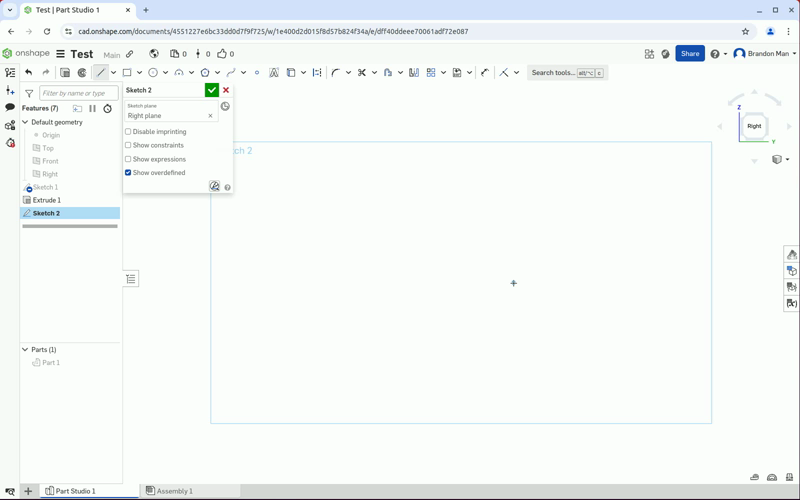
key_down(shift)
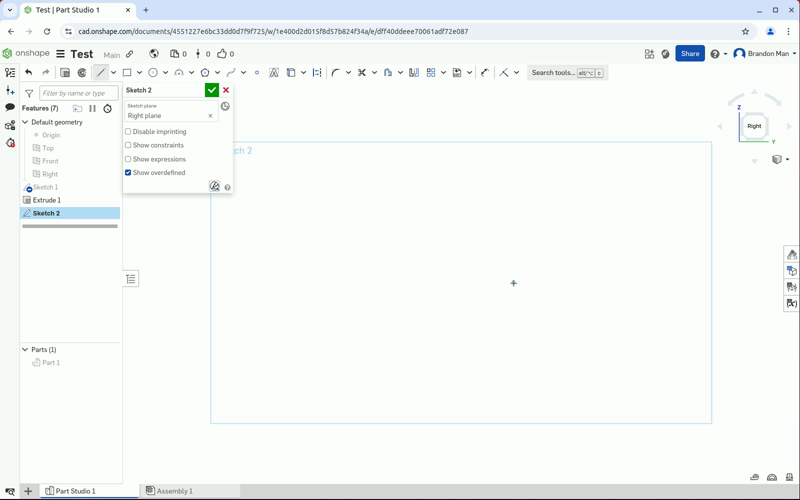
mouse_move(543, 282)
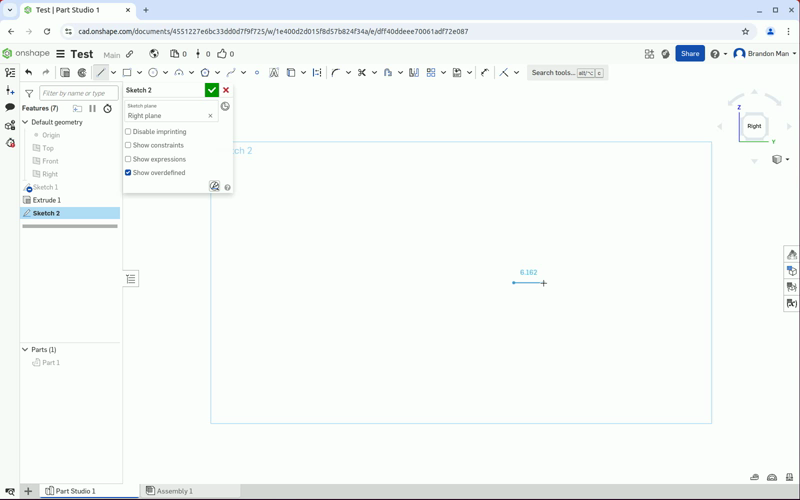
mouse_move(523, 282)
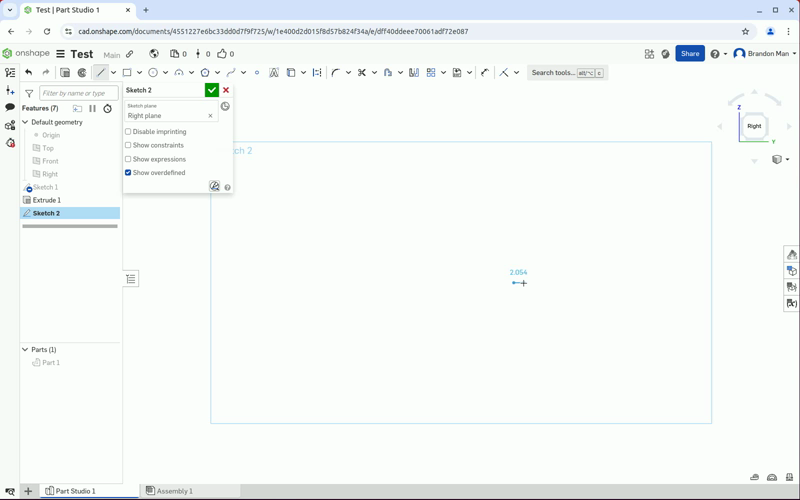
click(523, 282)
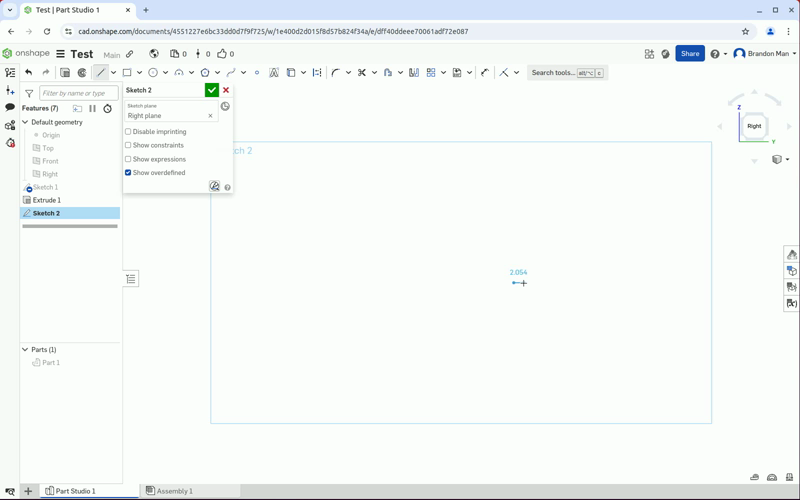
key_up(shift)
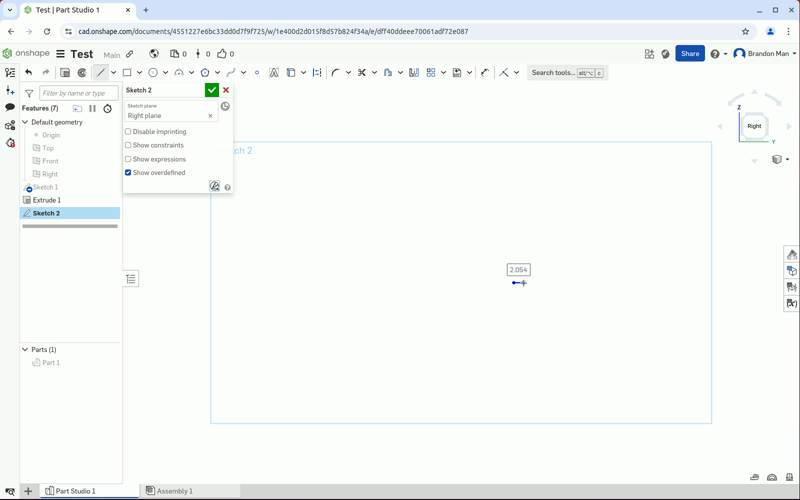
key_down(shift)
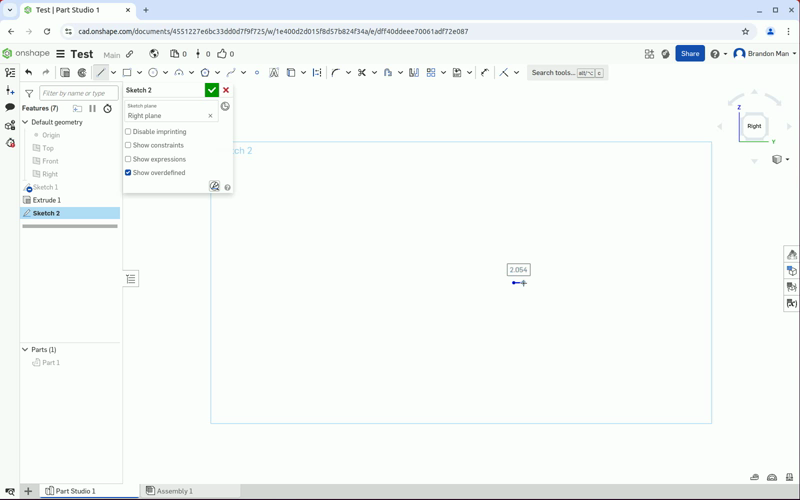
mouse_move(553, 282)
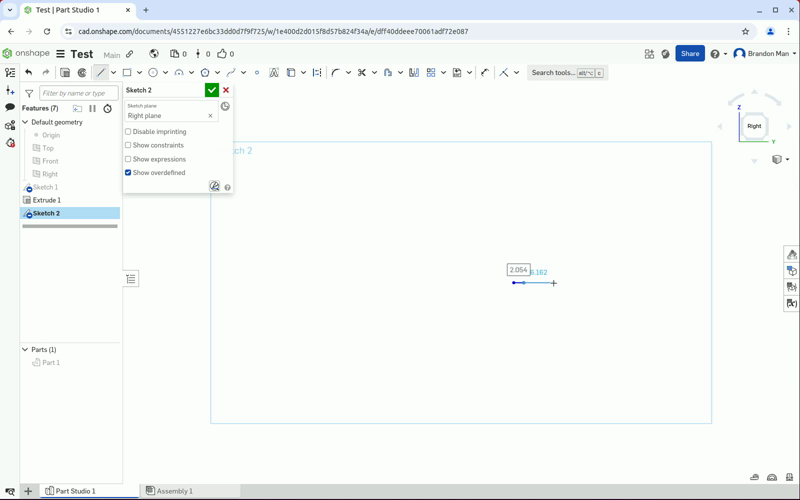
mouse_move(523, 263)
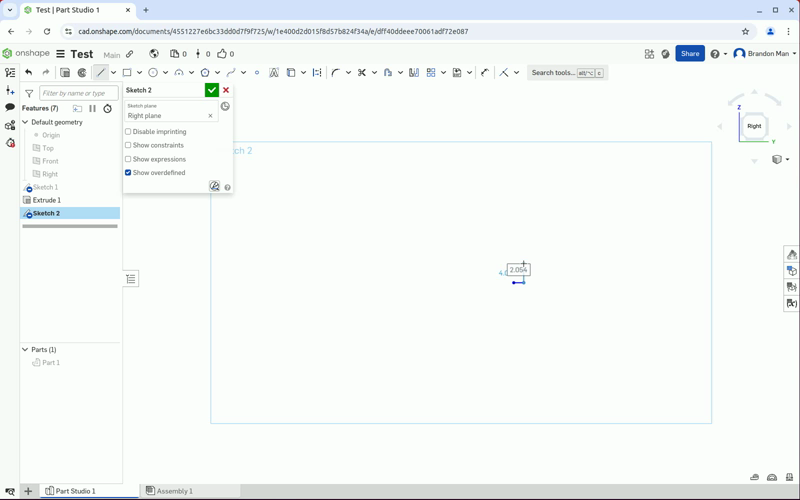
click(523, 263)
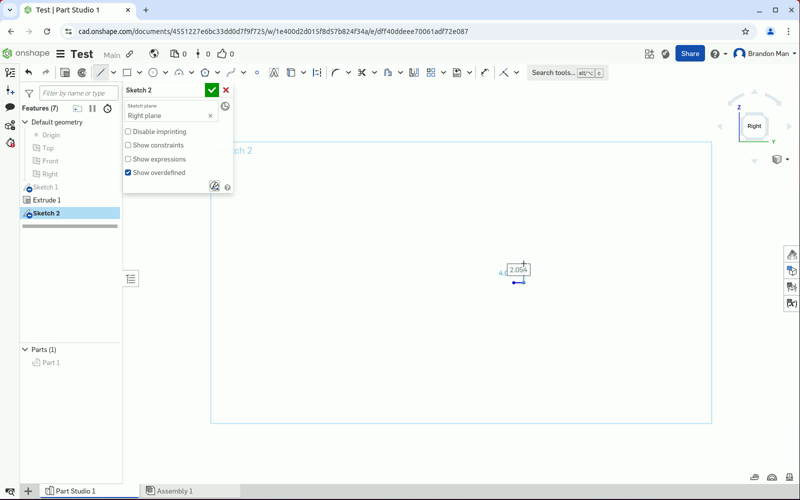
key_up(shift)
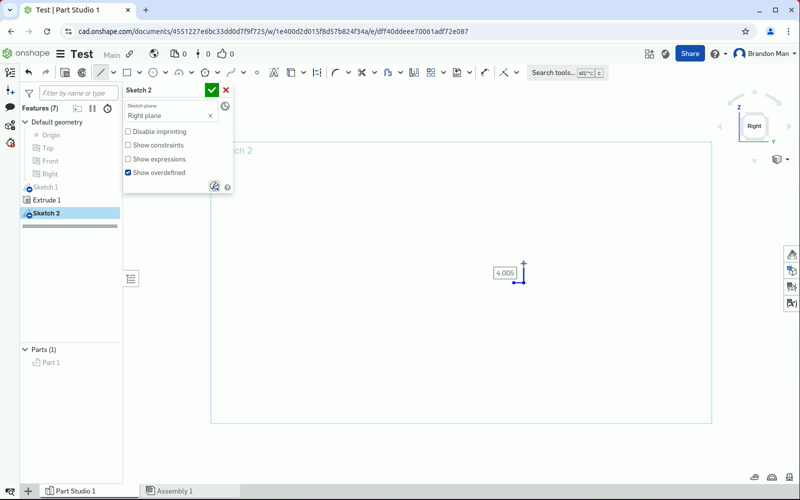
key_down(shift)
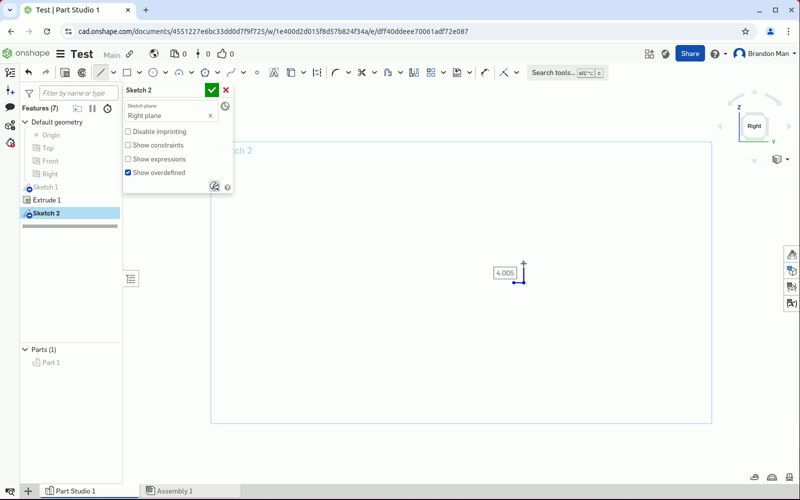
mouse_move(553, 263)
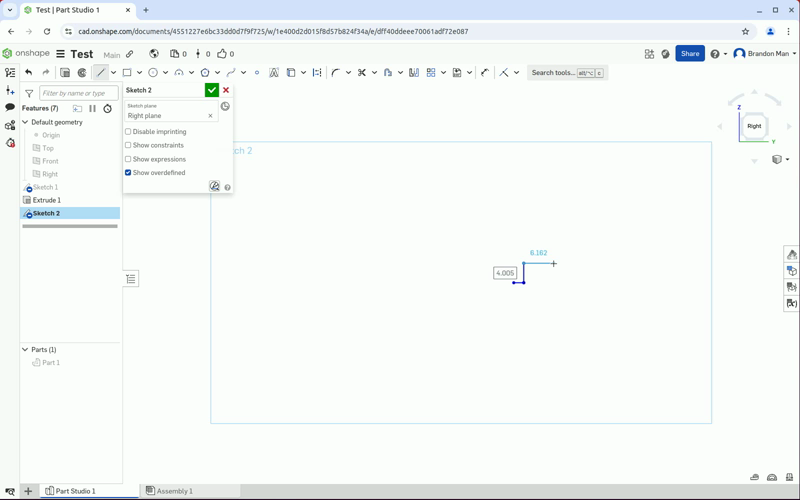
mouse_move(513, 263)
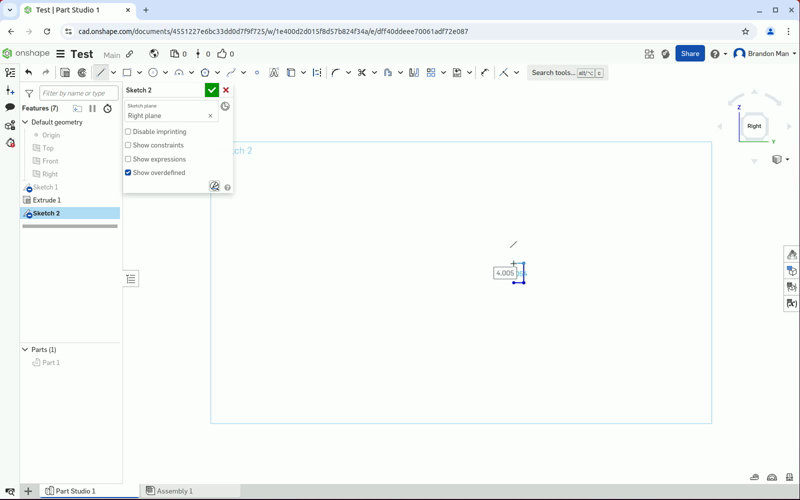
click(513, 263)
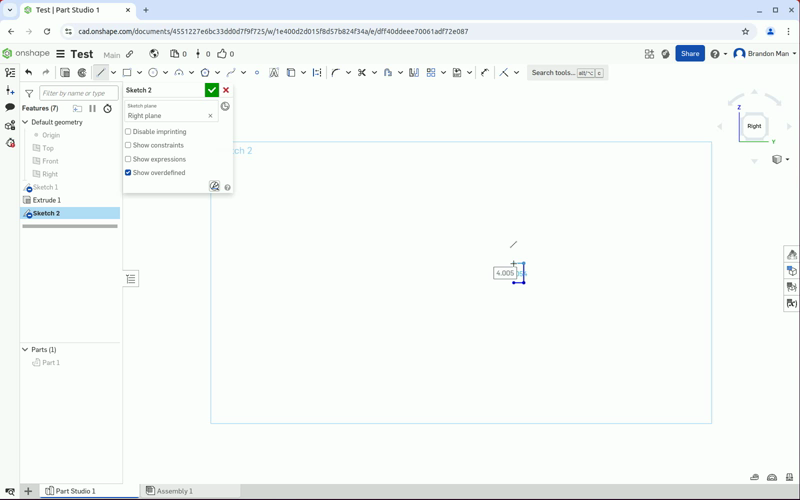
key_up(shift)
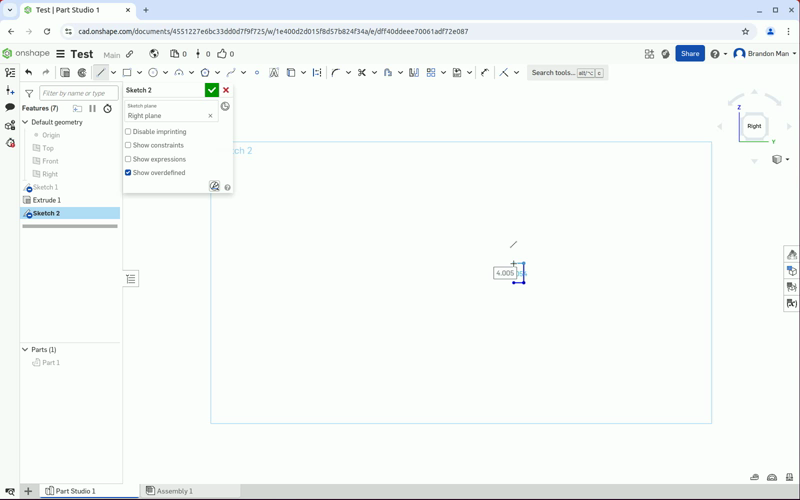
mouse_move(543, 263)
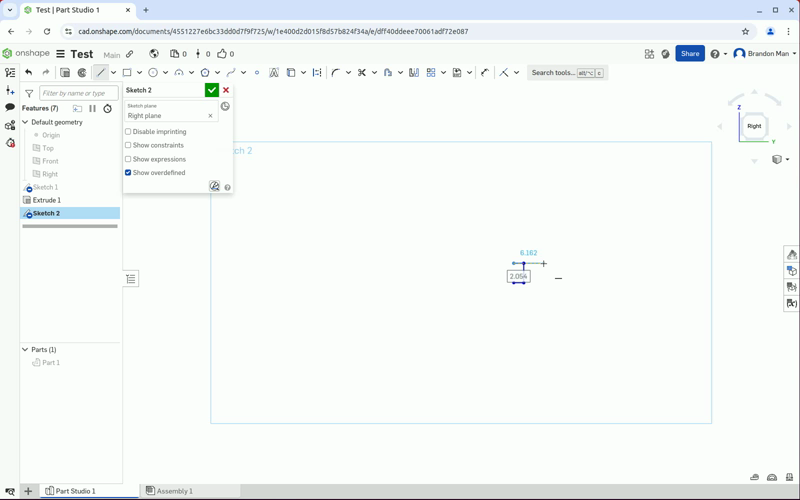
key_down(shift)
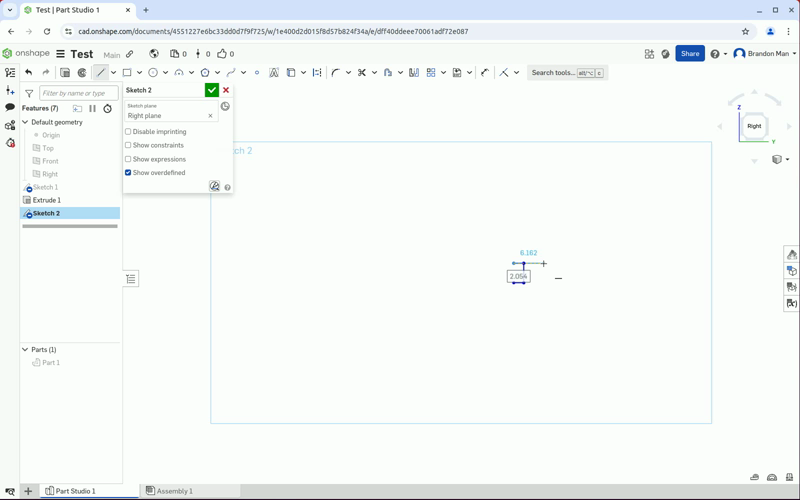
mouse_move(513, 282)
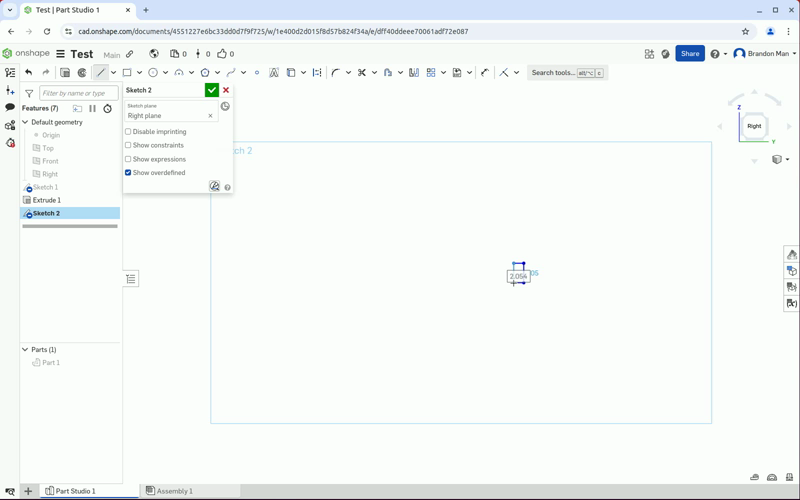
key_up(shift)
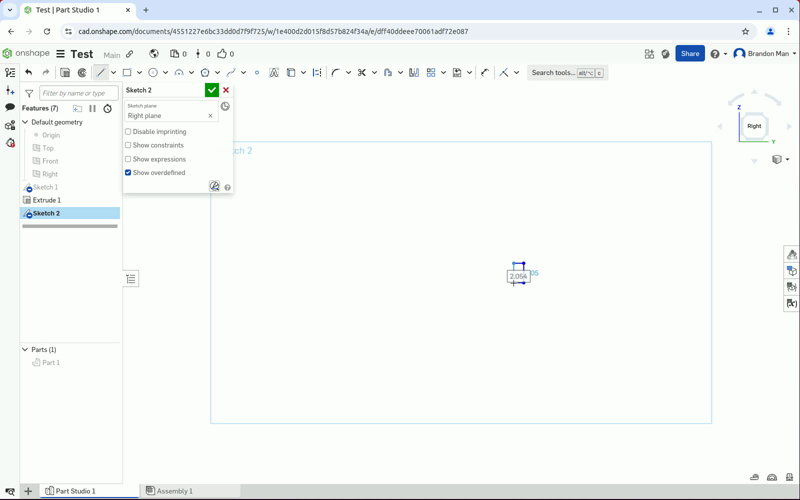
click(513, 282)
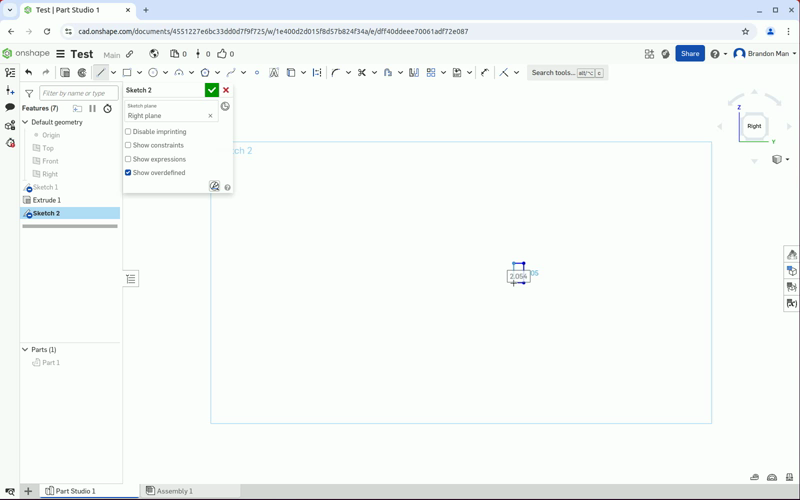
key(esc)
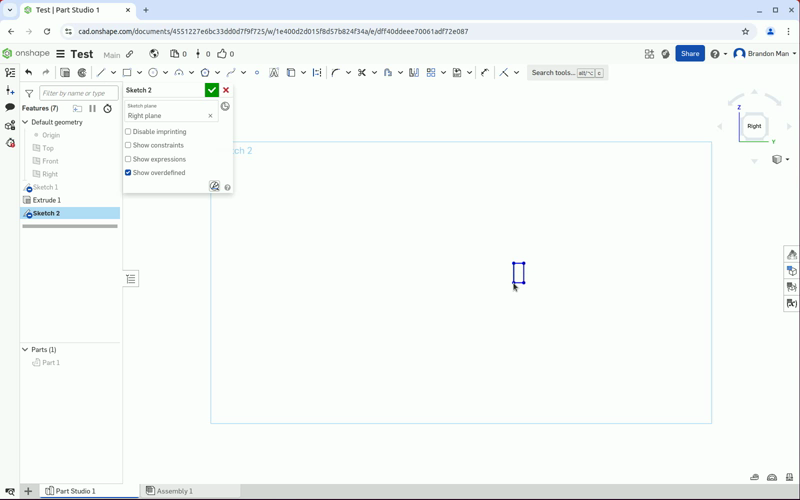
mouse_move(521, 264)
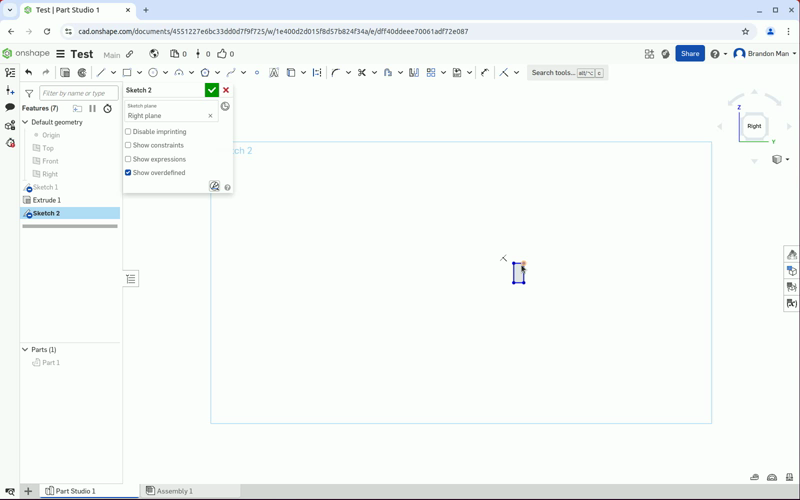
scroll(6)
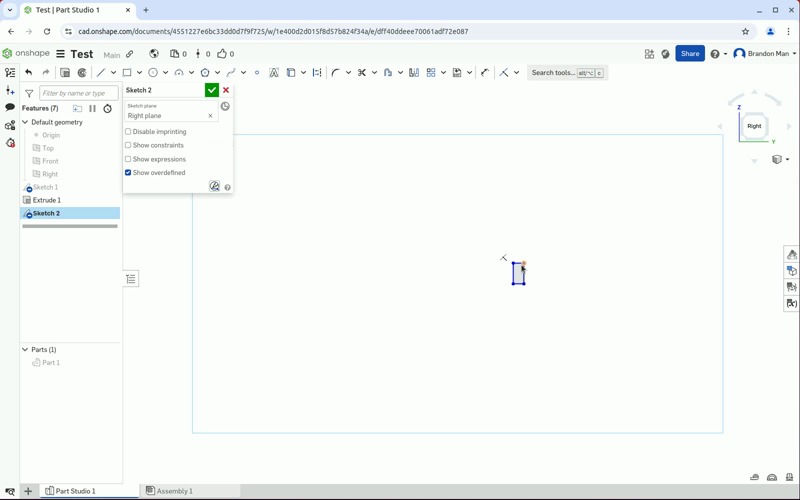
scroll(6)
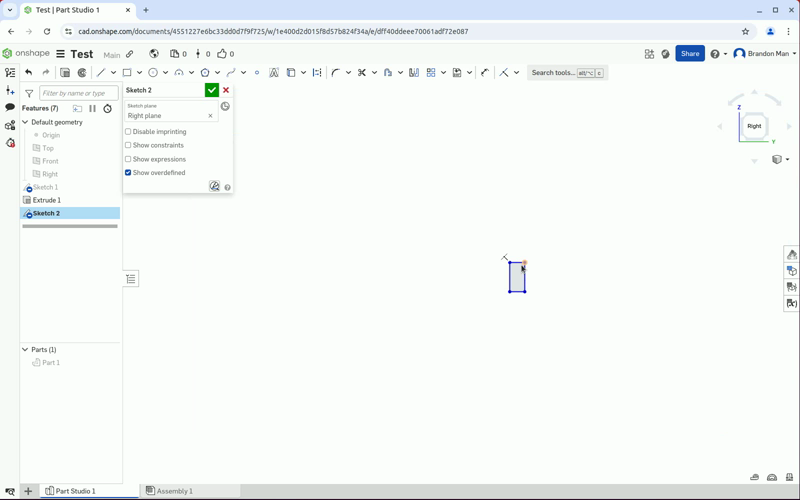
scroll(6)
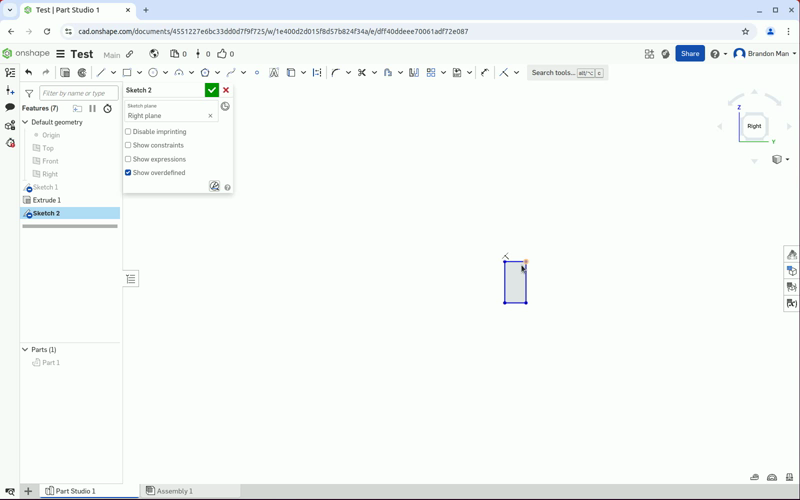
scroll(6)
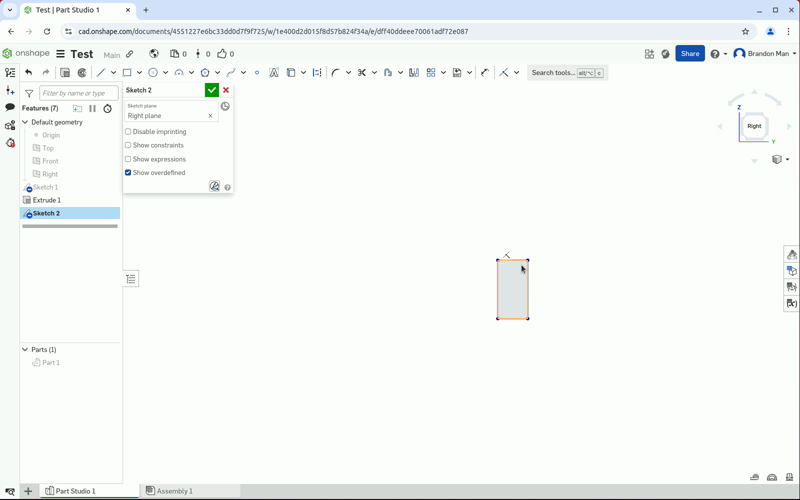
scroll(6)
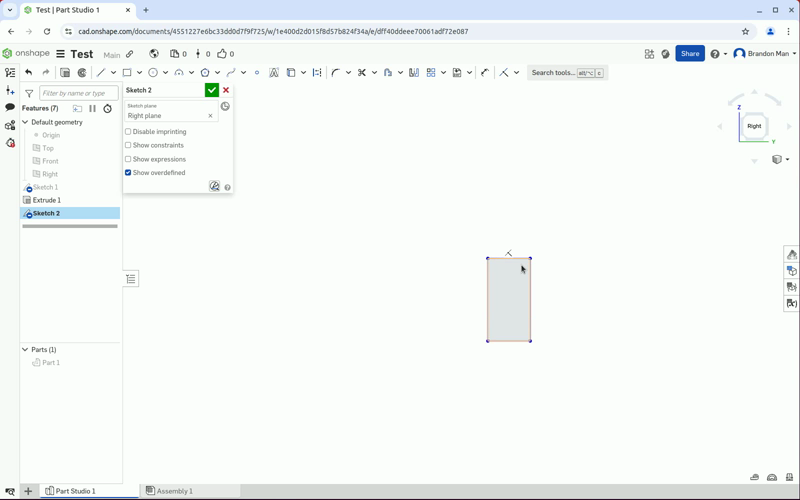
scroll(6)
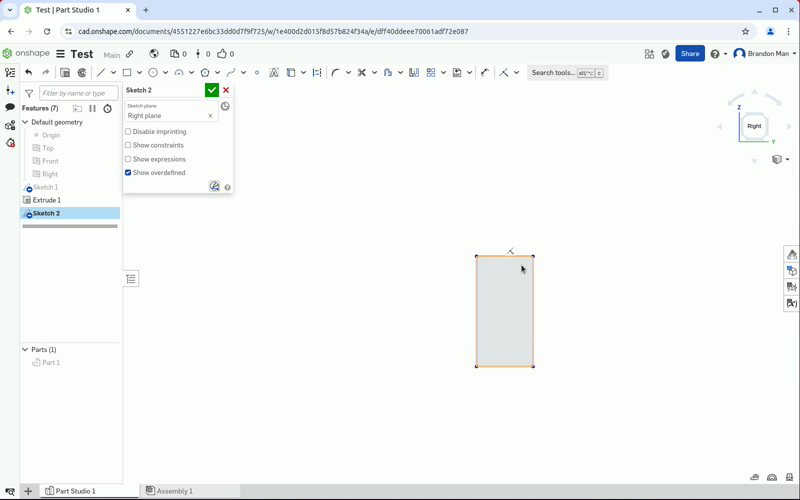
scroll(6)
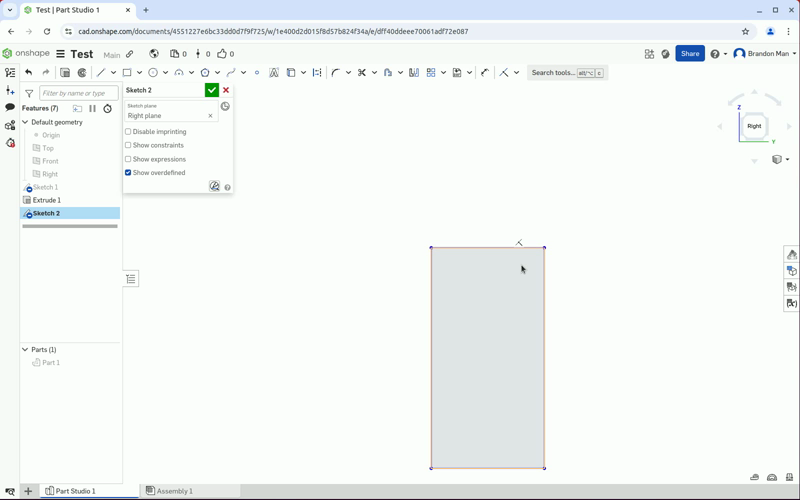
click(521, 264)
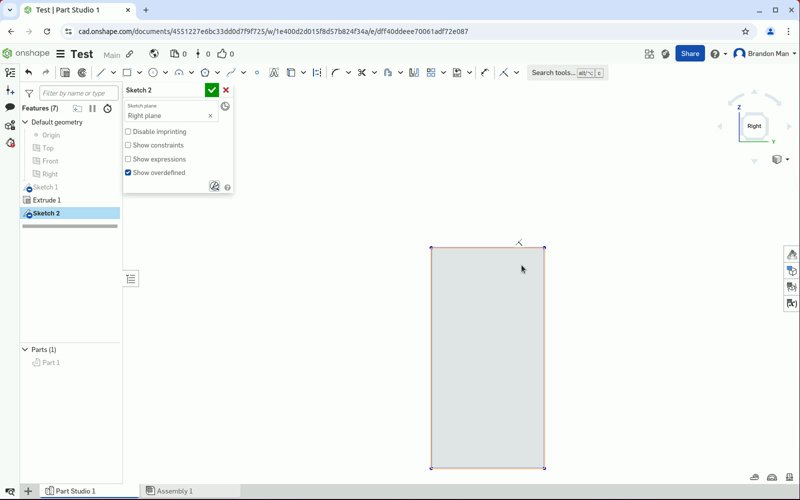
scroll(-6)
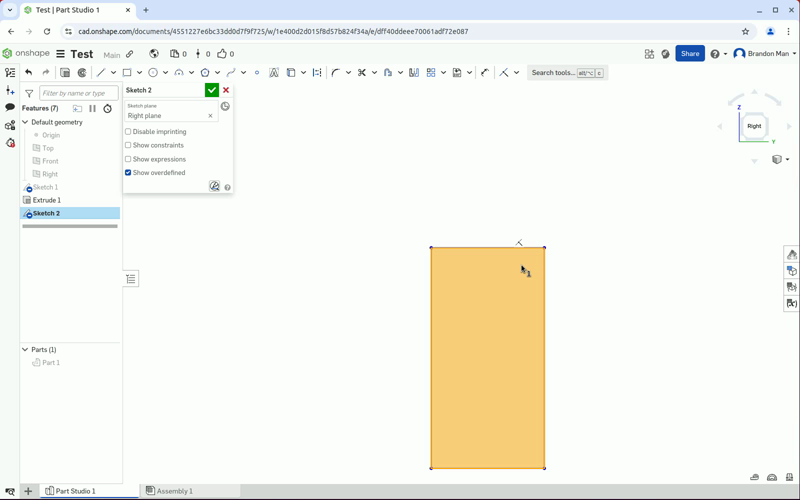
scroll(-6)
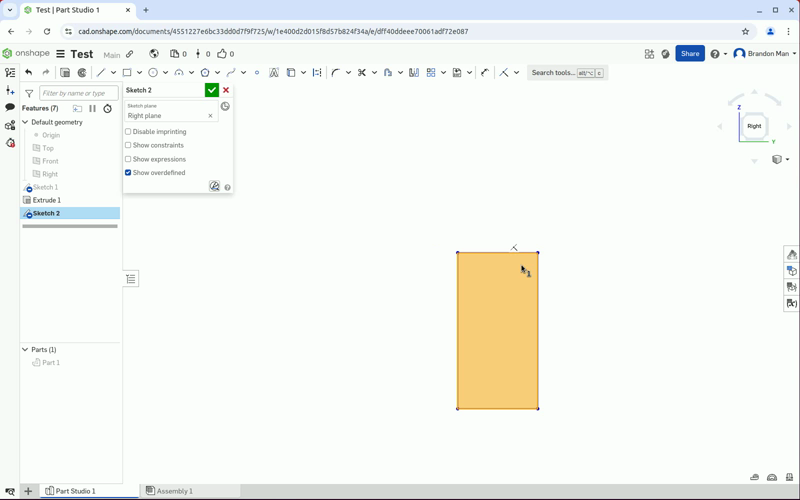
scroll(-6)
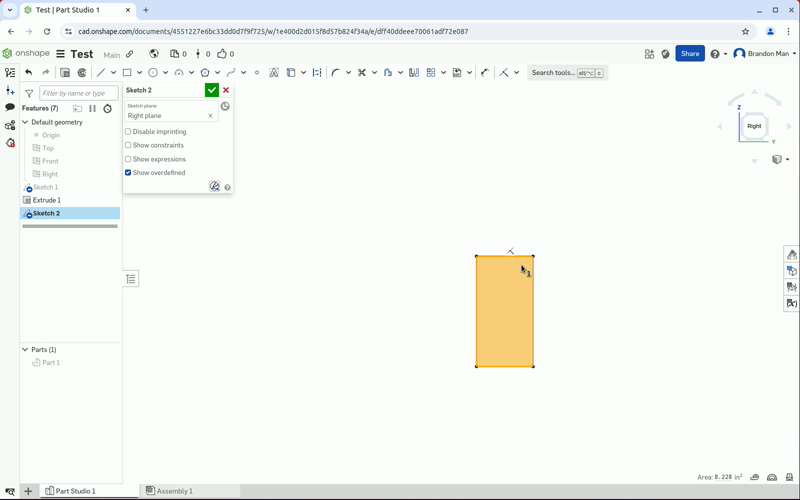
scroll(-6)
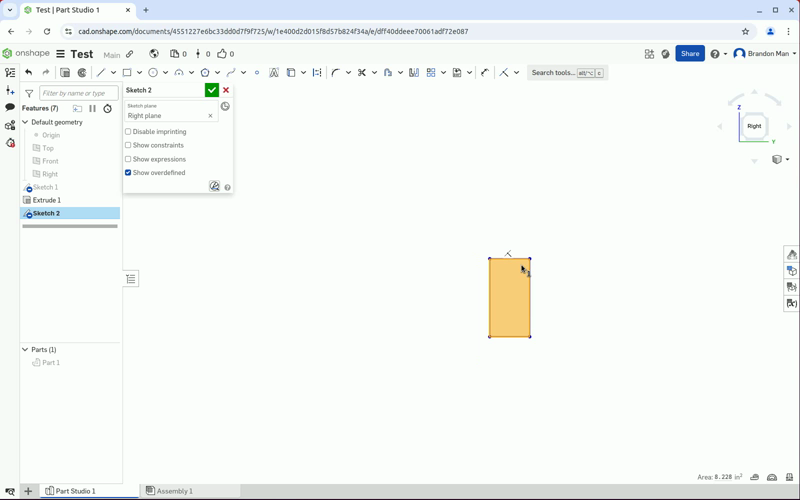
scroll(-6)
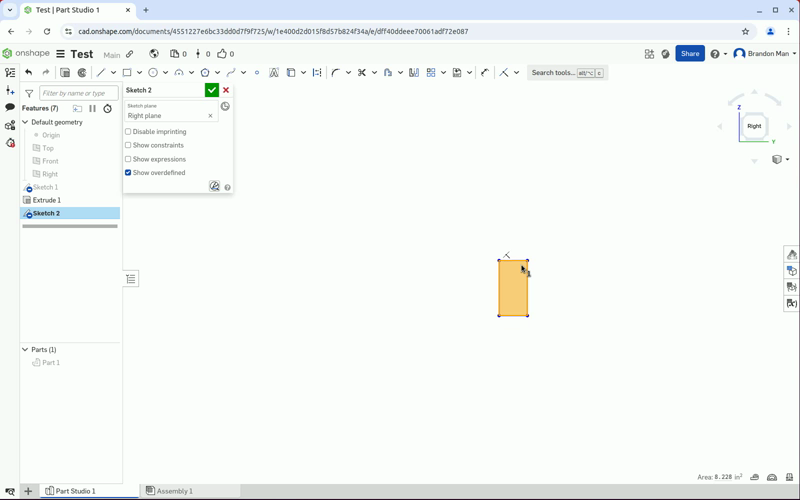
scroll(-6)
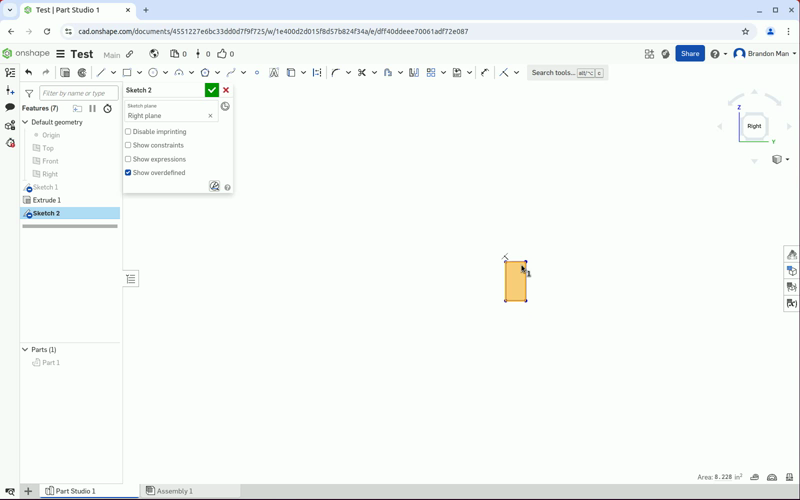
scroll(-6)
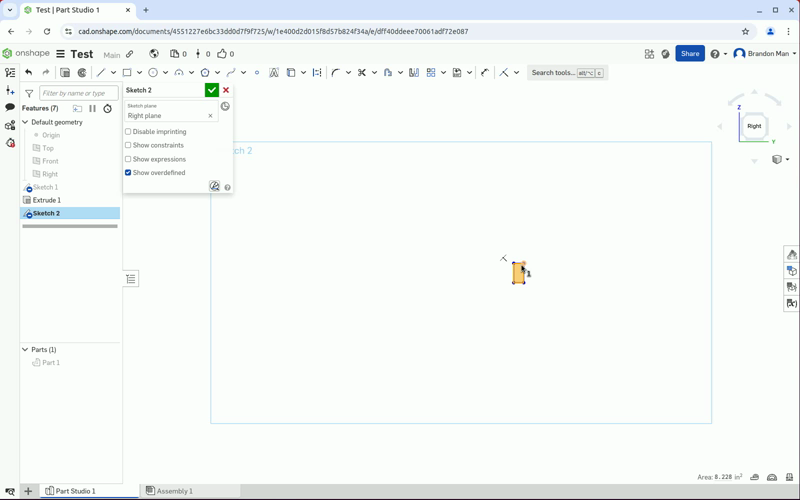
mouse_move(73, 352)
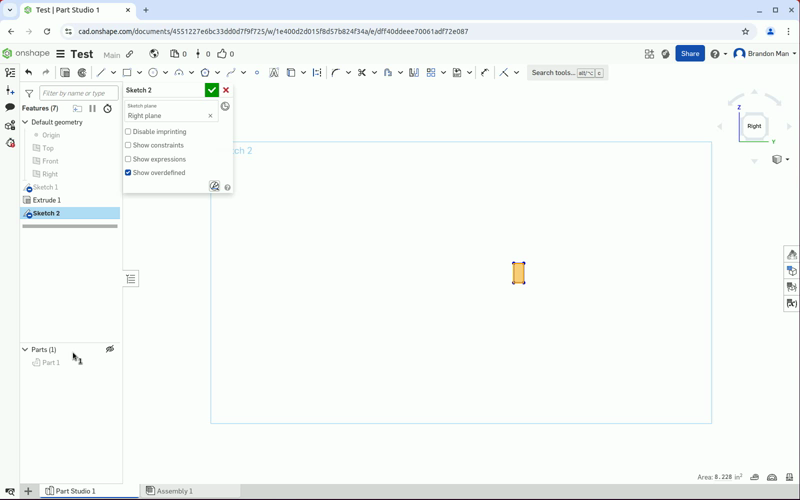
key(shift+y)
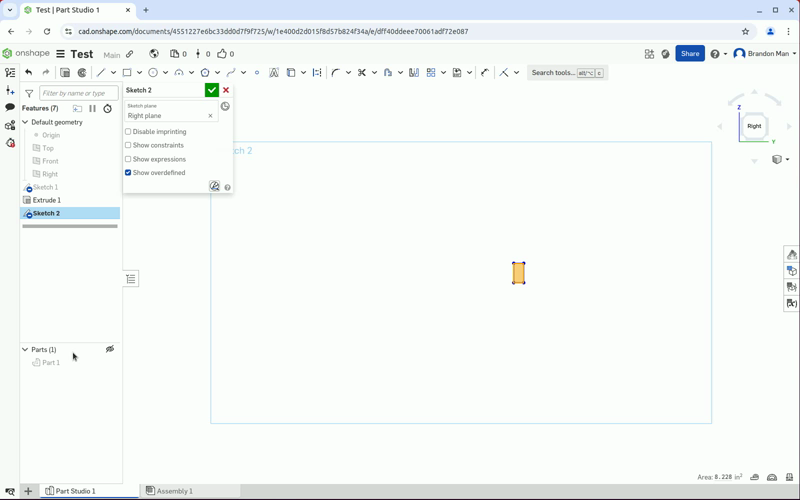
key(shift+e)
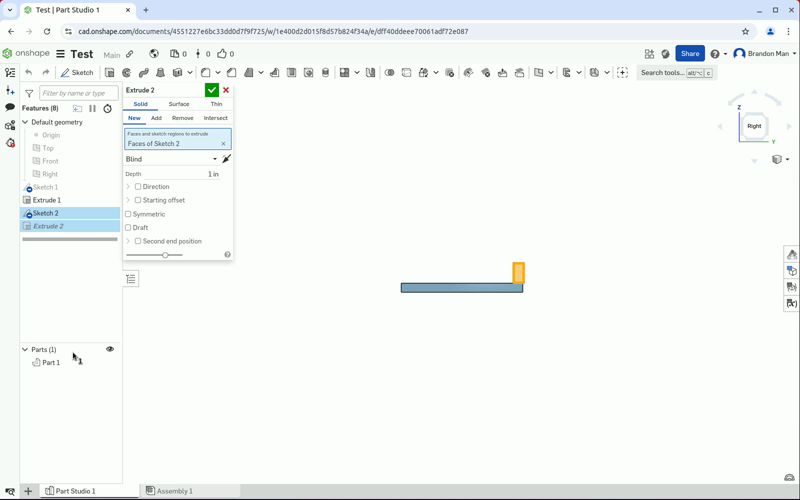
mouse_move(143, 106)
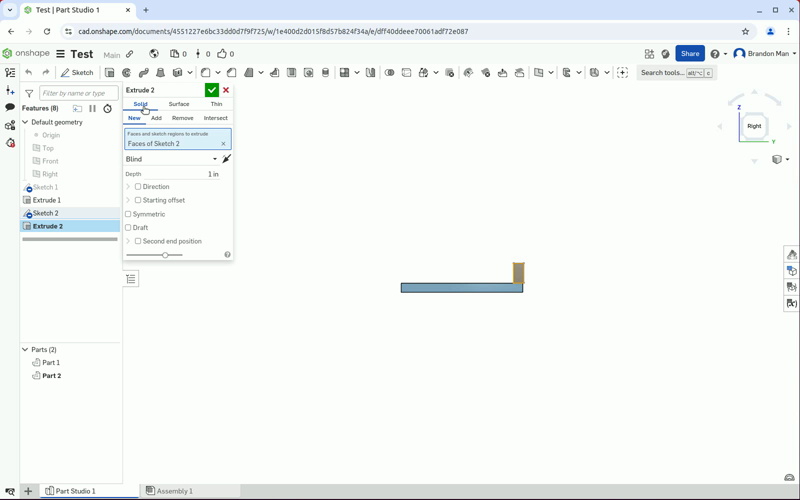
click(143, 106)
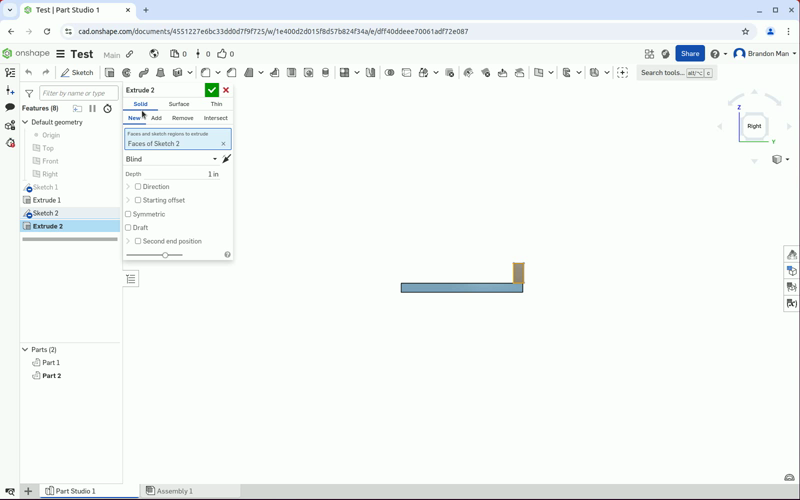
mouse_move(137, 120)
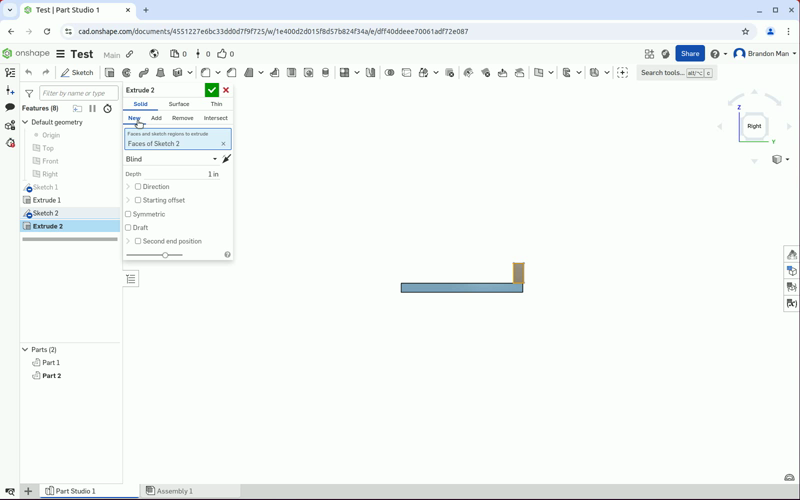
click(137, 120)
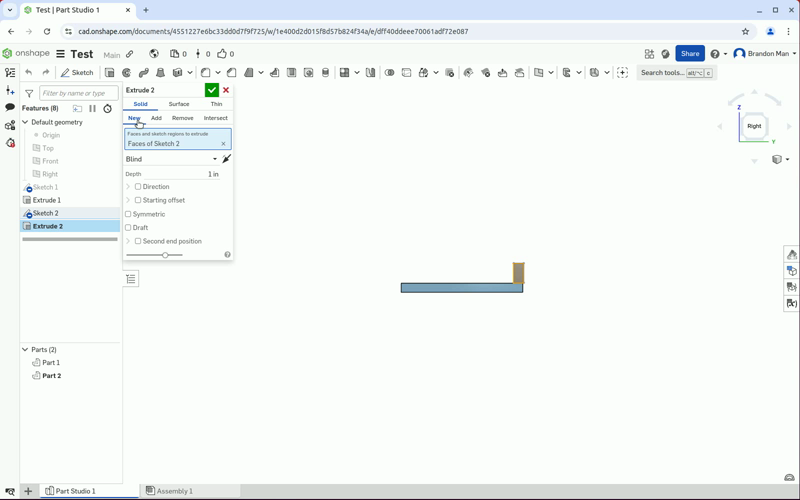
key(tab, 4)
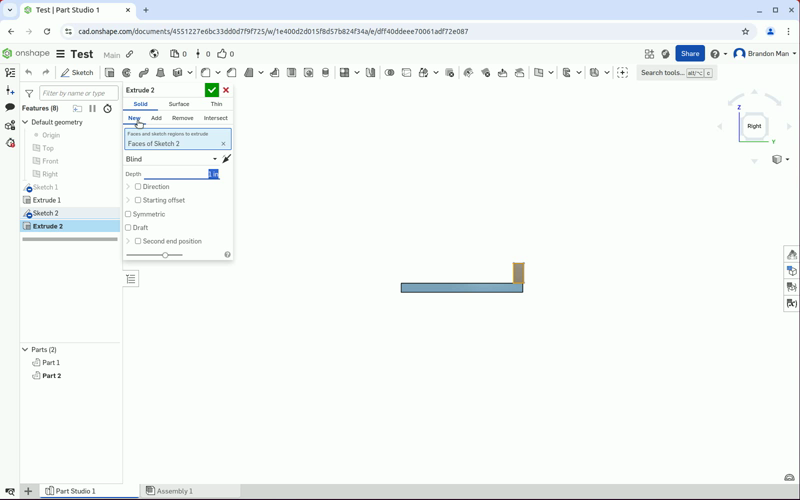
text(23.108)
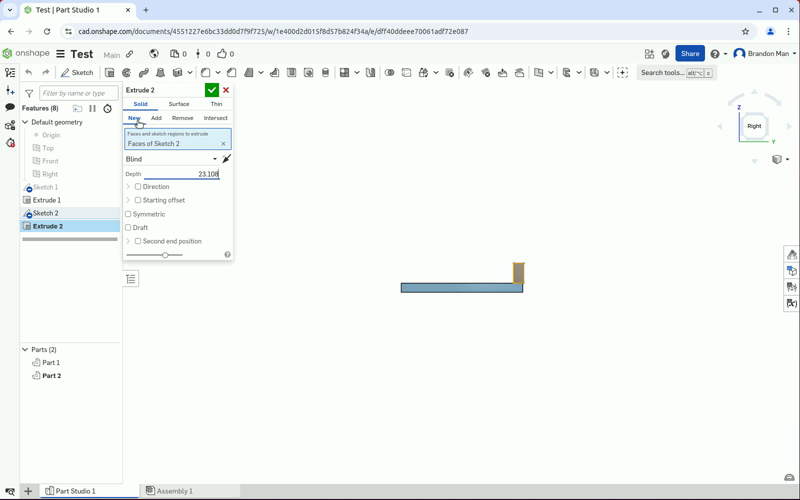
key(enter)
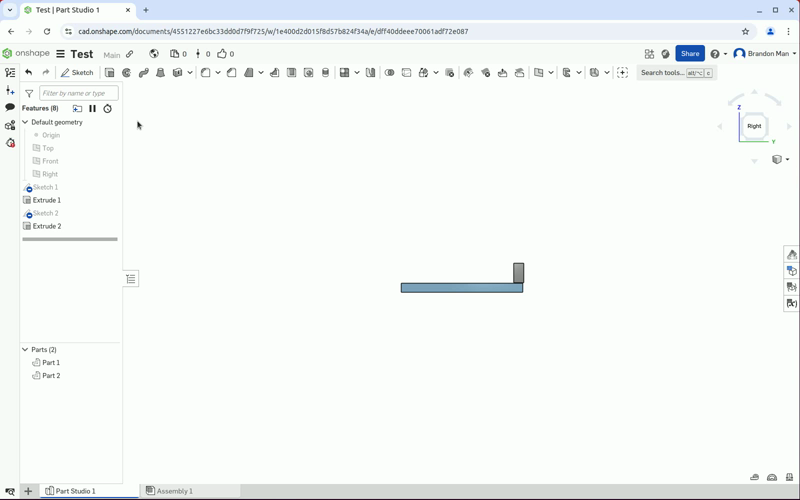
key(shift+h)
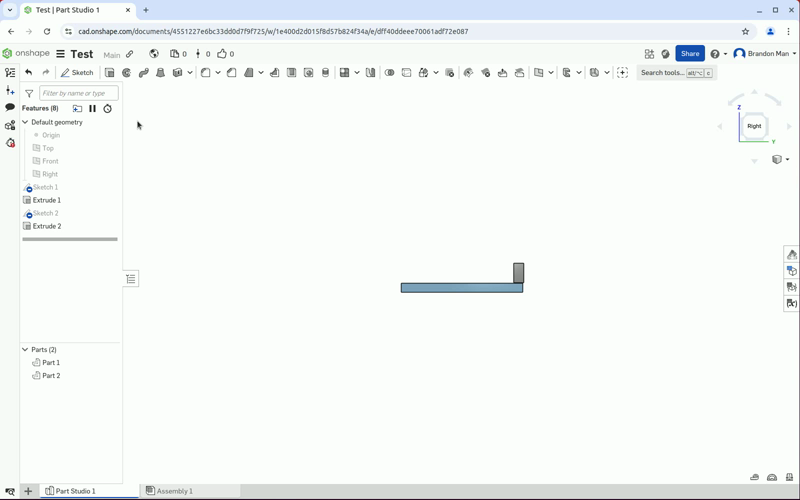
key(shift+h)
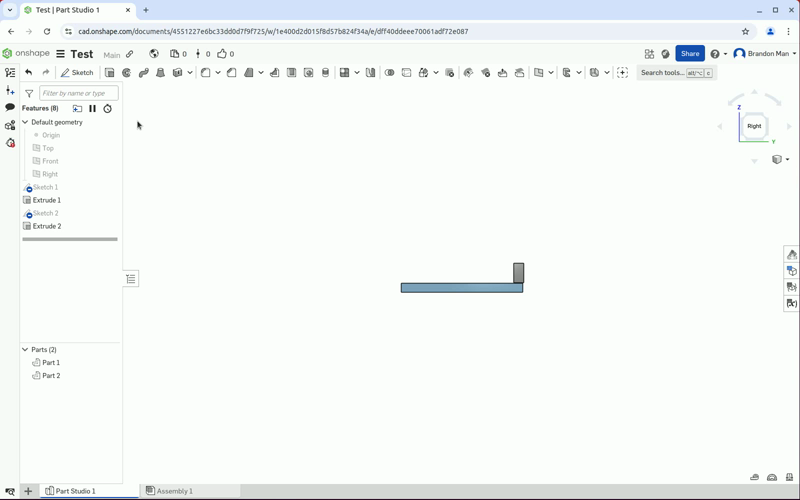
mouse_move(73, 189)
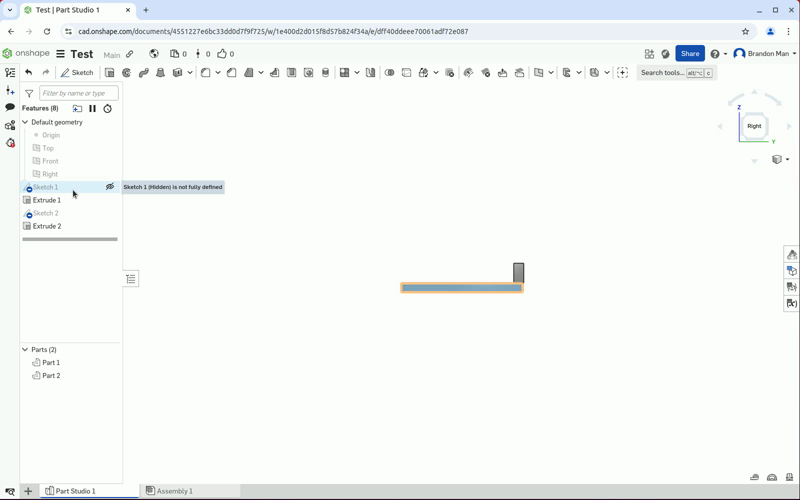
click(73, 189)
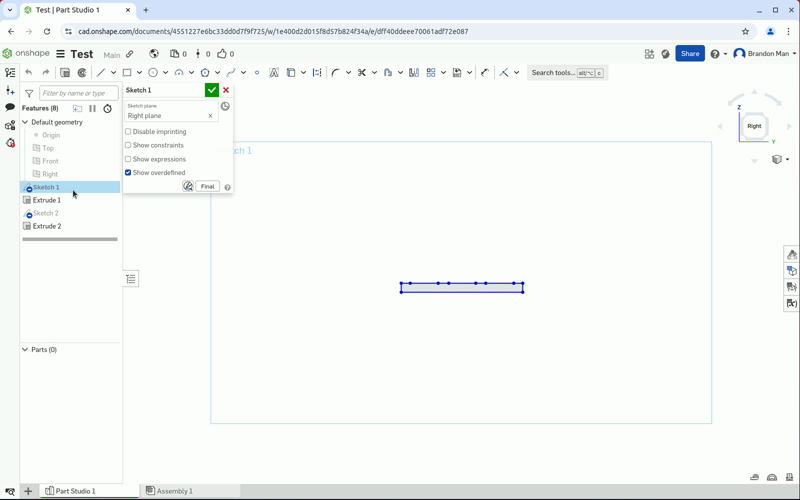
mouse_move(229, 92)
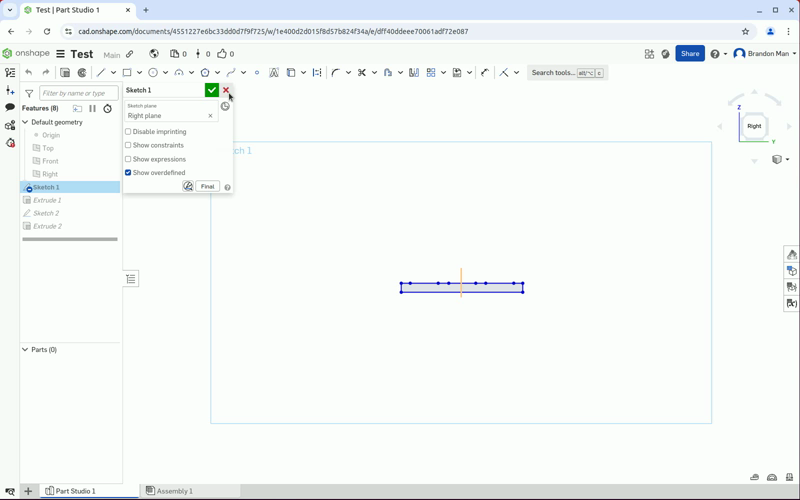
click(229, 92)
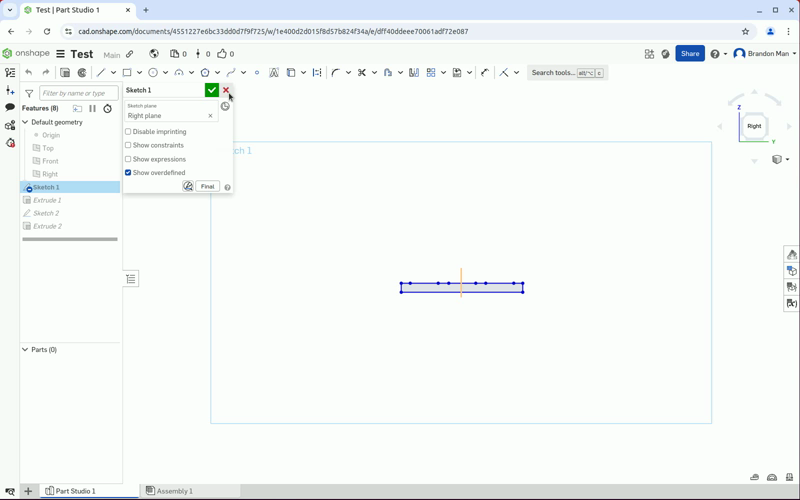
key(shift+s)
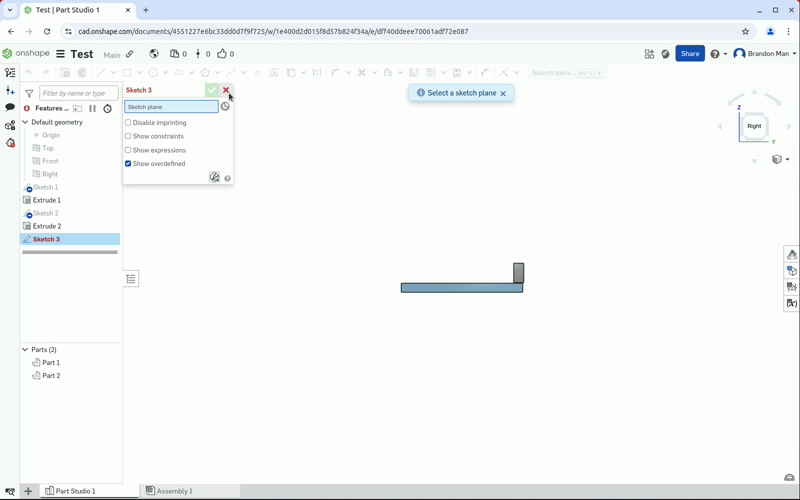
mouse_move(73, 176)
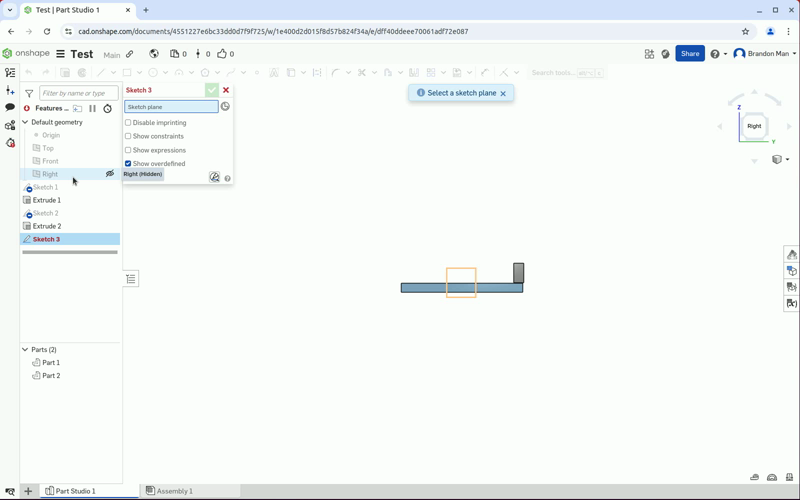
click(73, 176)
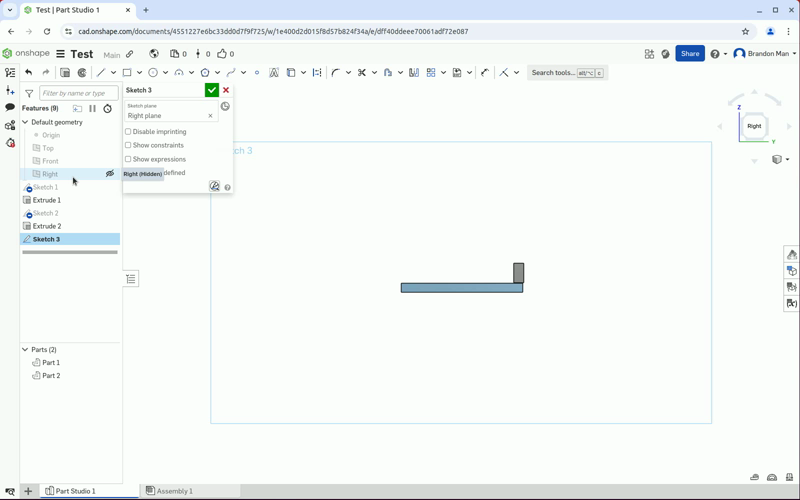
mouse_move(73, 352)
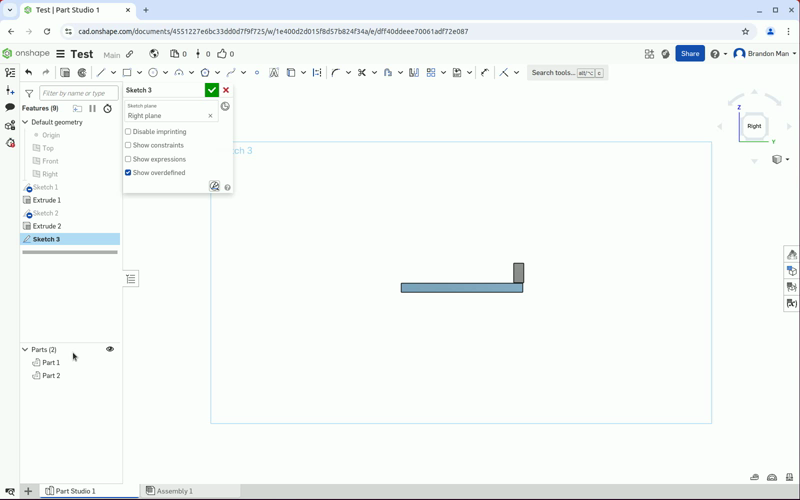
key(y)
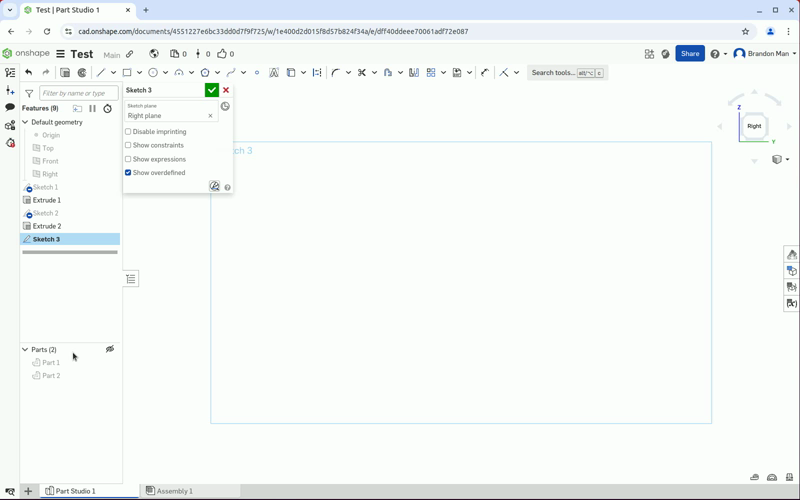
key(l)
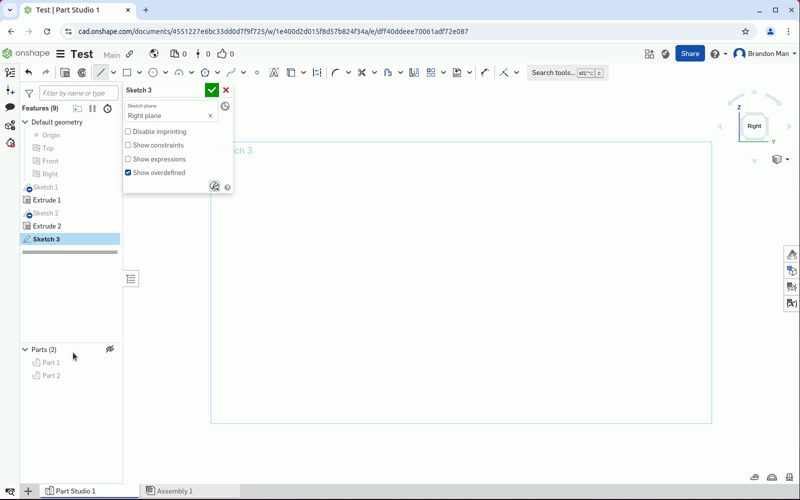
key_down(shift)
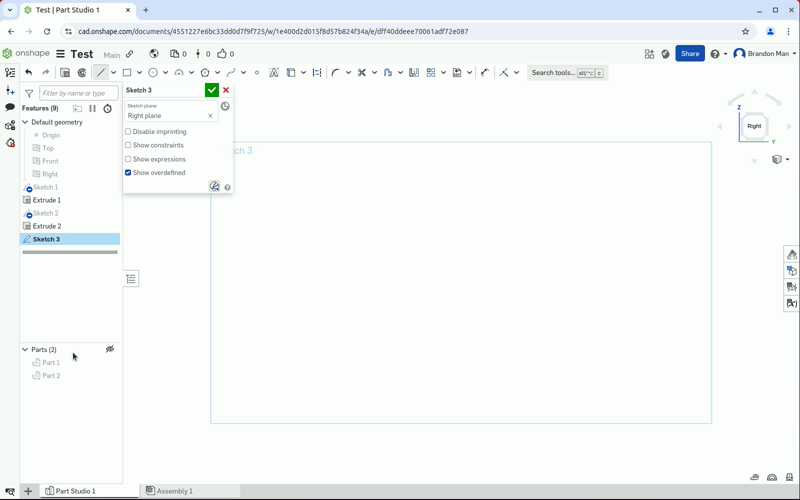
mouse_move(476, 282)
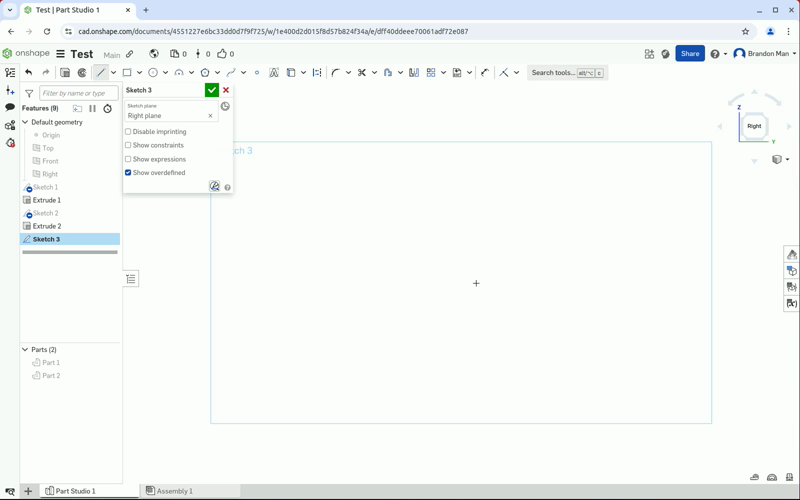
click(476, 282)
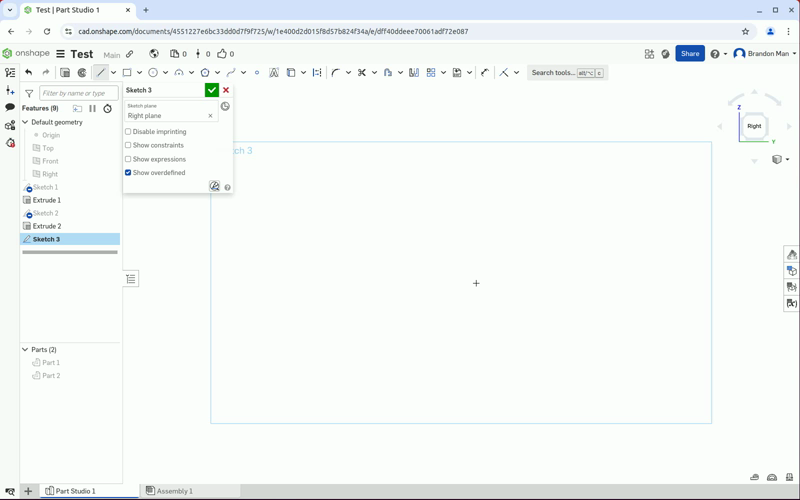
key_up(shift)
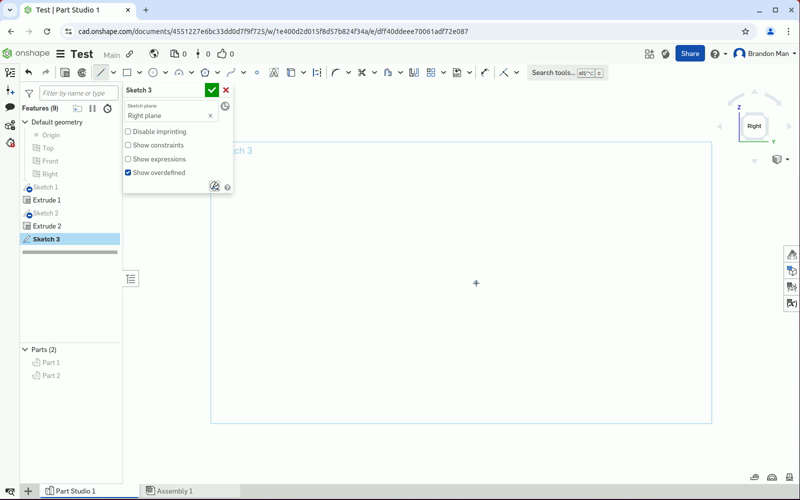
key_down(shift)
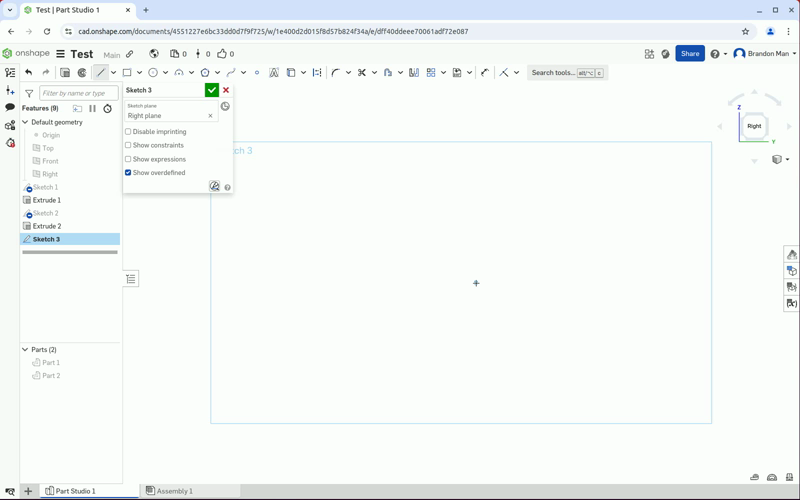
mouse_move(506, 282)
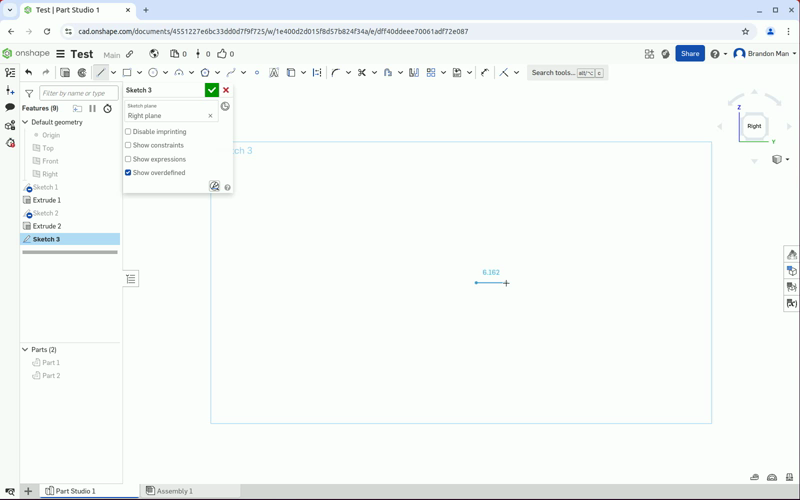
mouse_move(485, 282)
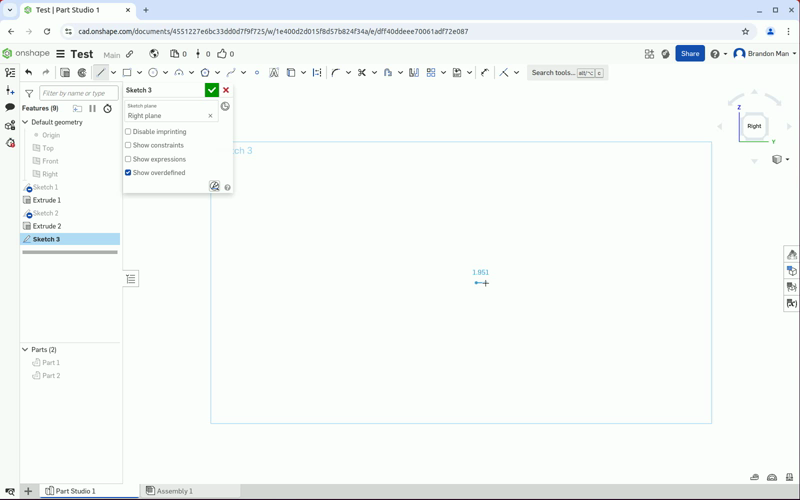
click(485, 282)
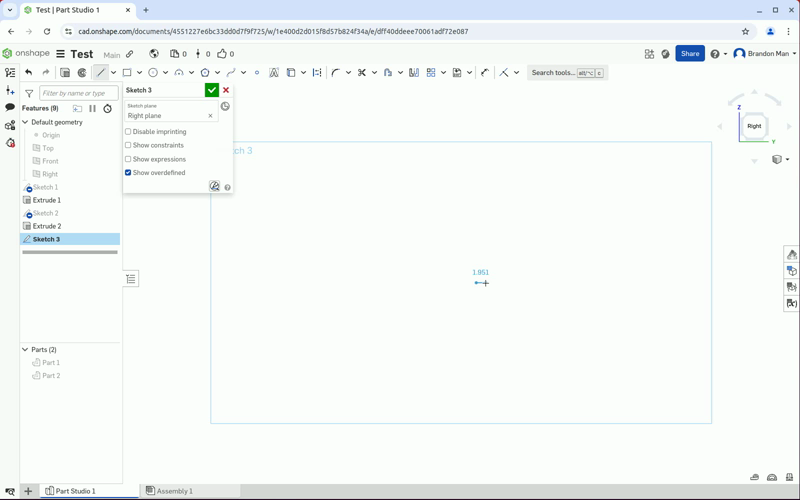
key_up(shift)
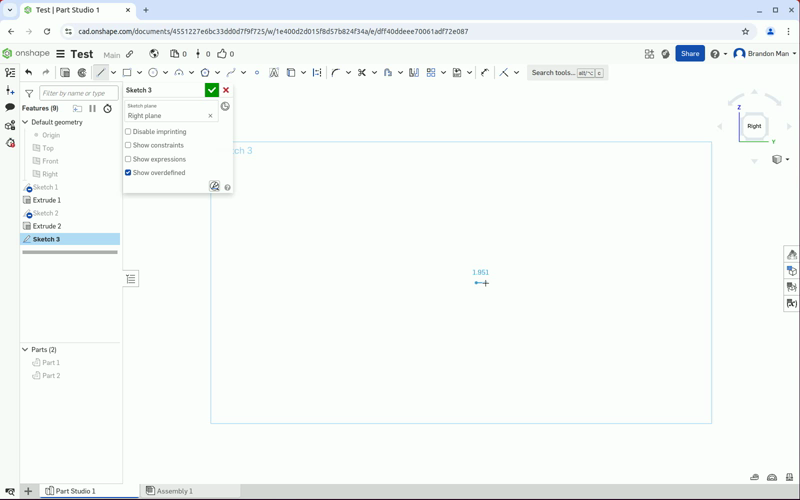
key_down(shift)
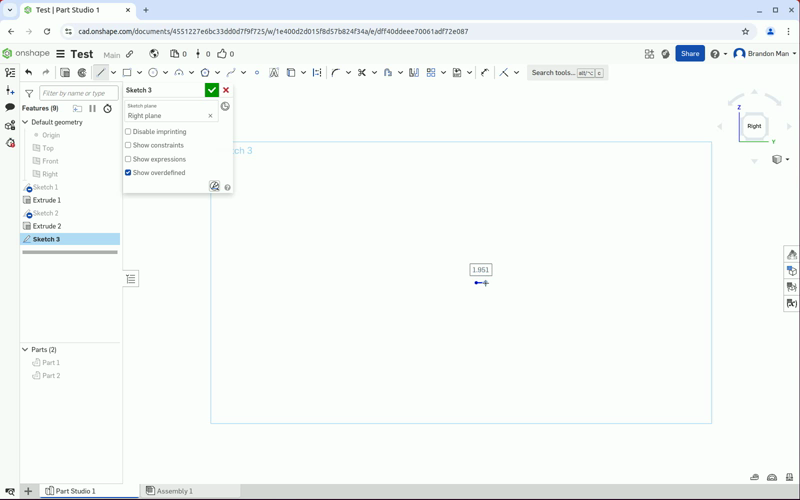
mouse_move(515, 282)
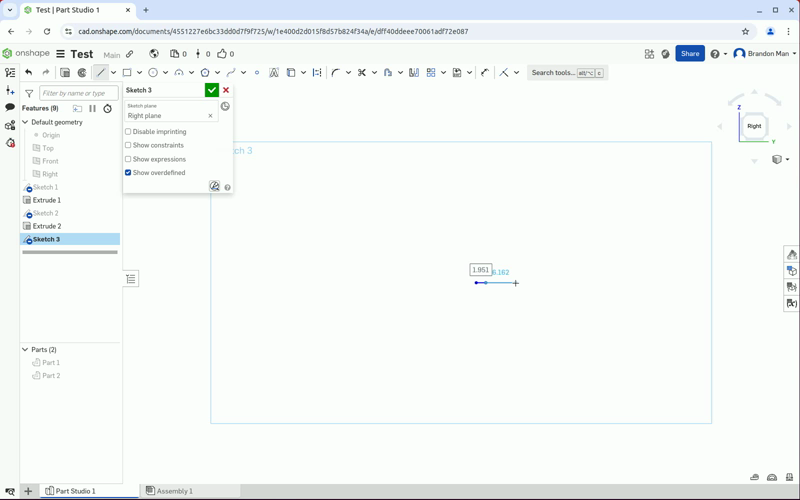
mouse_move(485, 244)
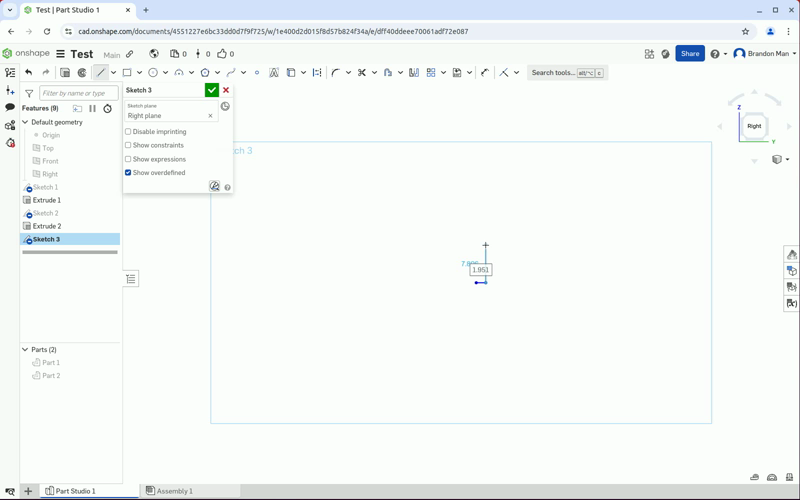
click(485, 244)
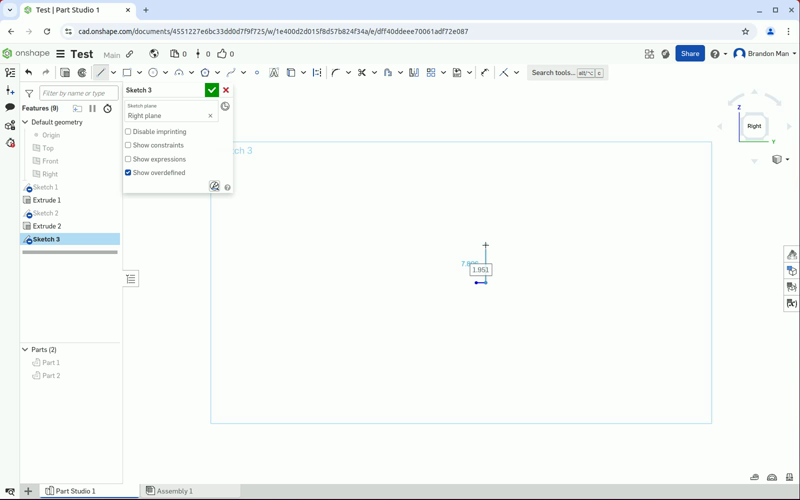
key_up(shift)
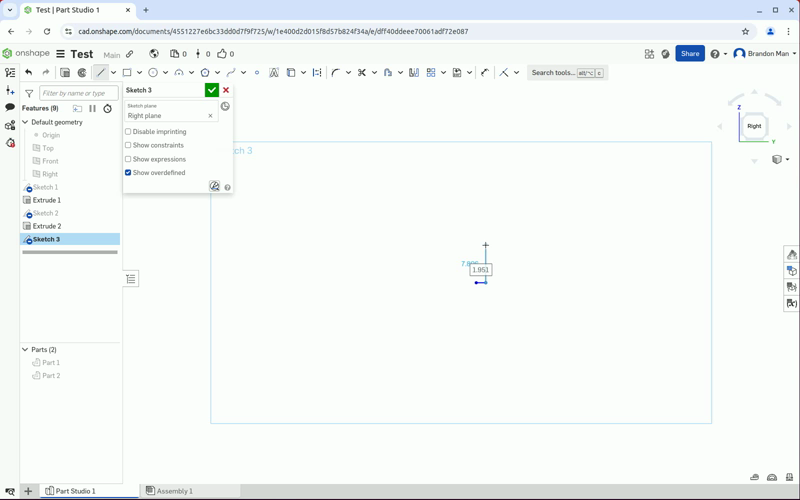
key_down(shift)
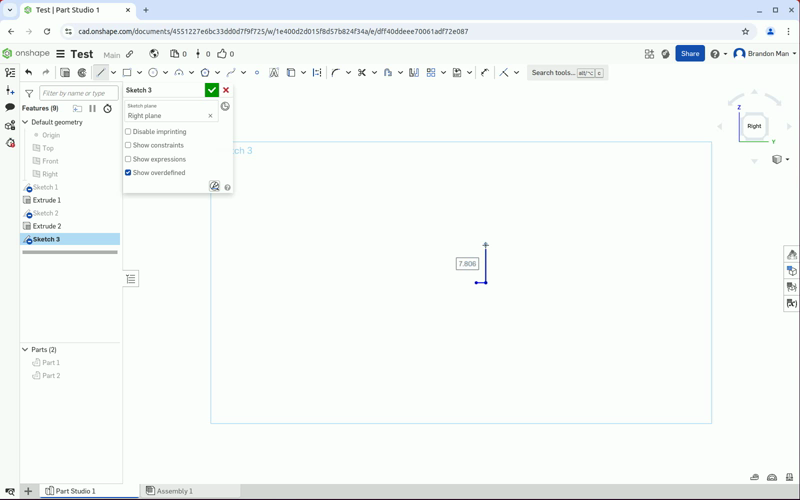
mouse_move(515, 244)
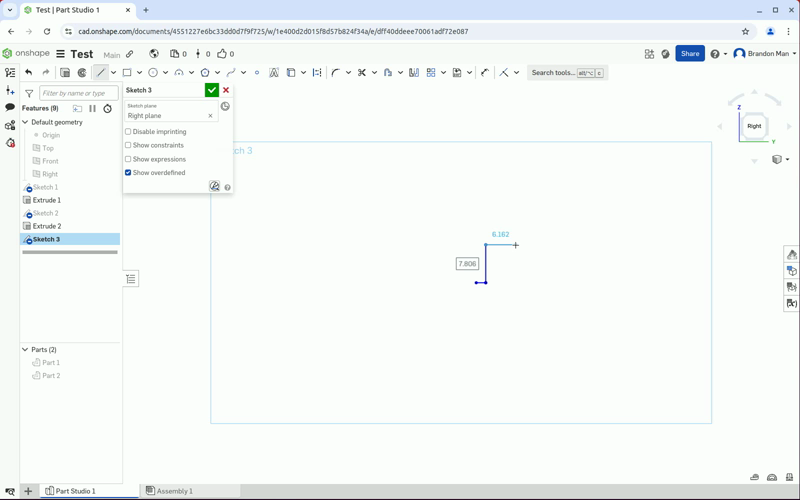
mouse_move(476, 244)
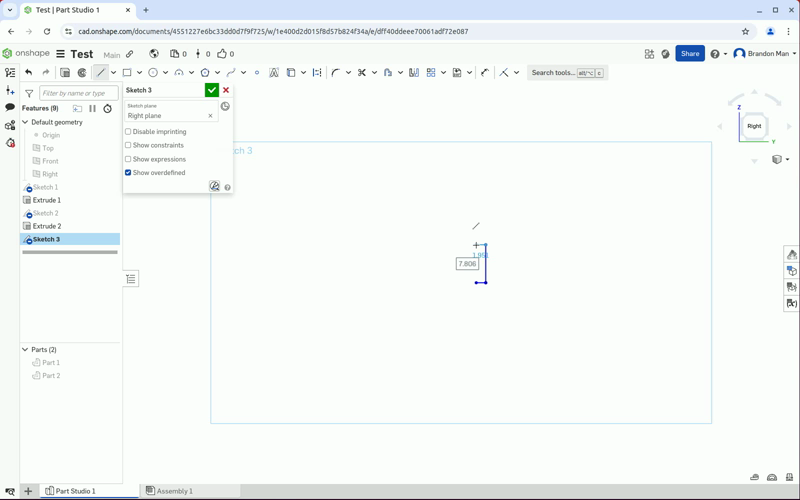
click(476, 244)
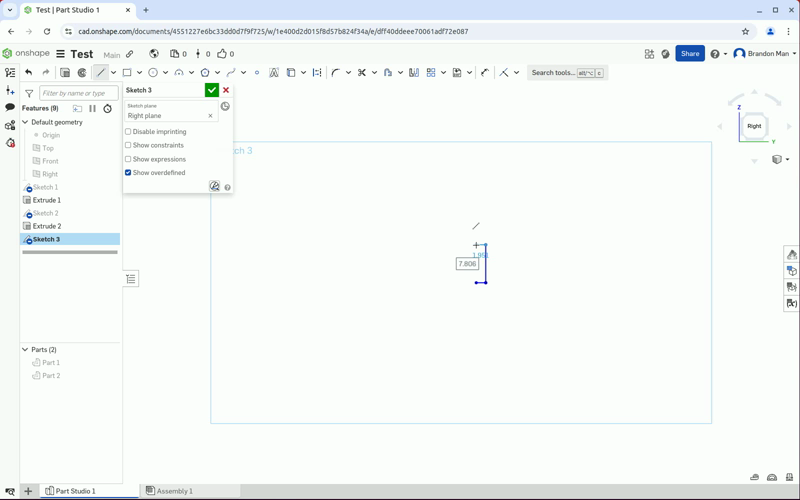
key_up(shift)
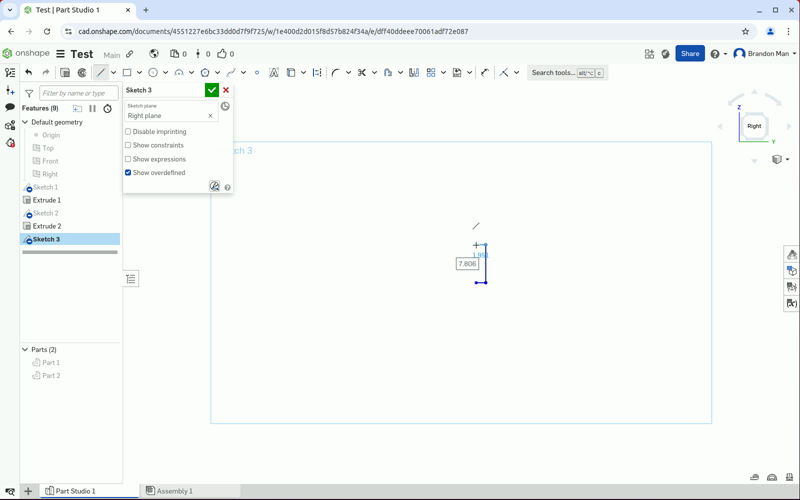
mouse_move(506, 244)
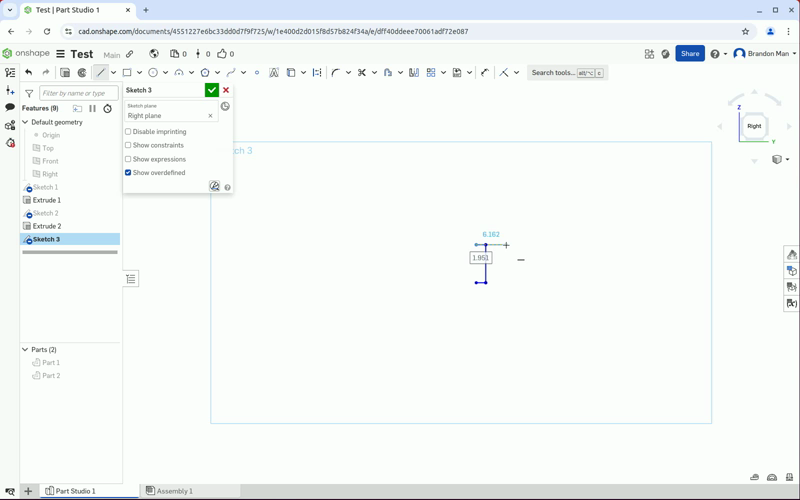
key_down(shift)
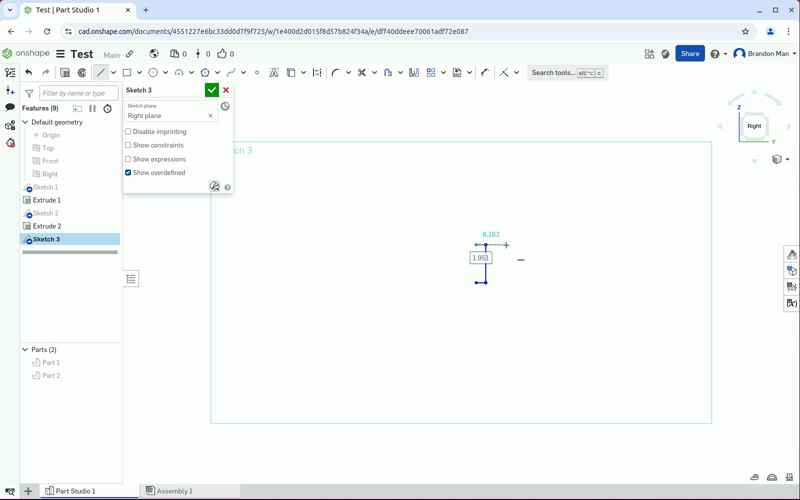
mouse_move(476, 282)
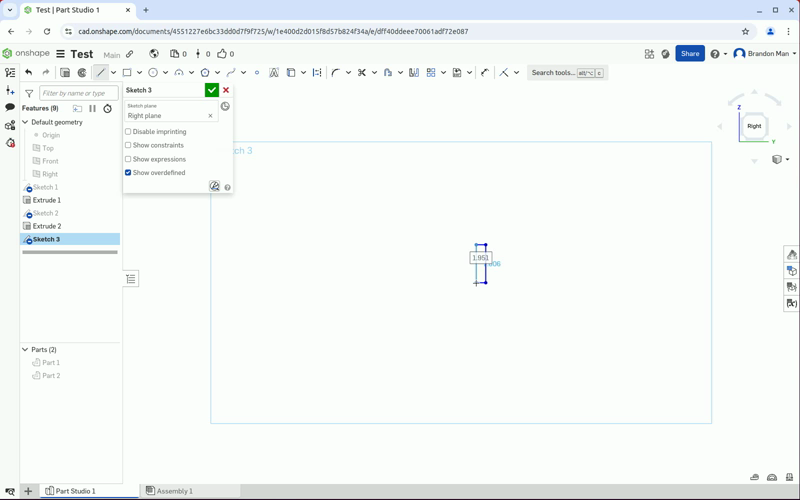
key_up(shift)
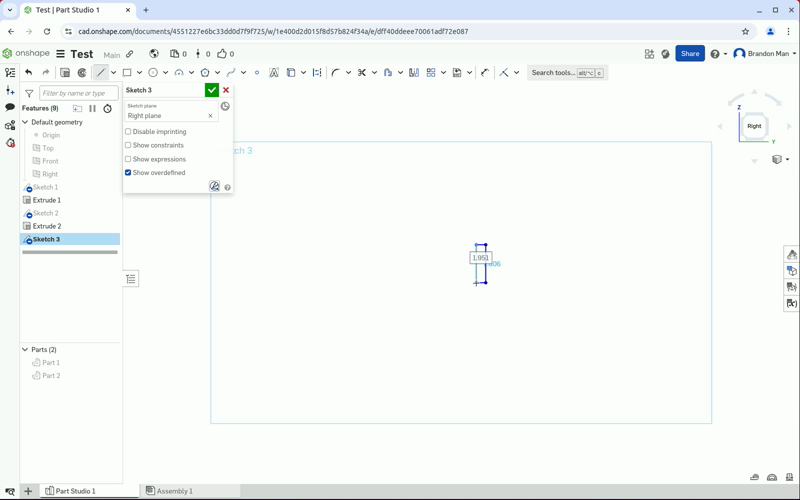
click(476, 282)
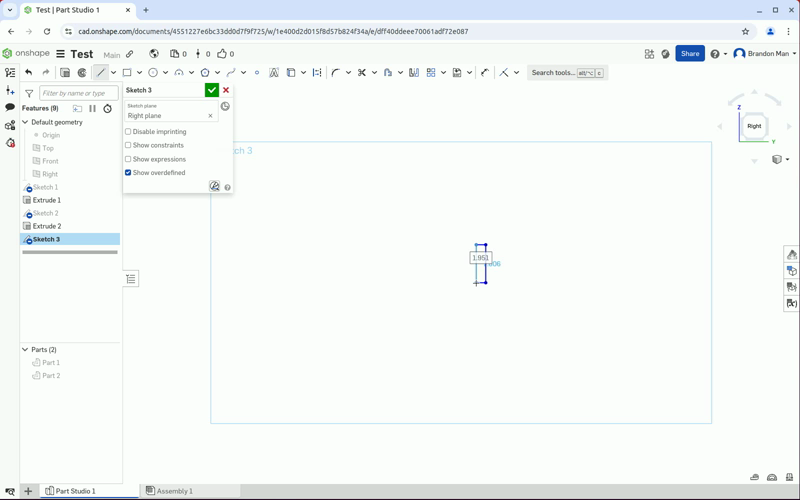
key(esc)
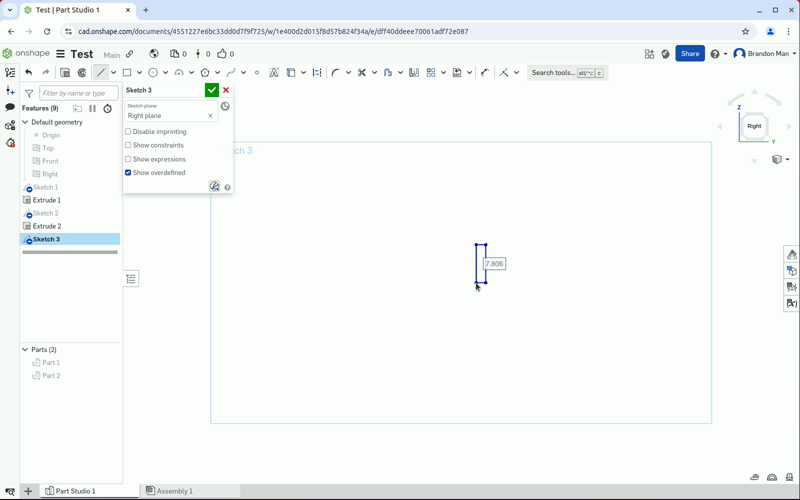
mouse_move(481, 245)
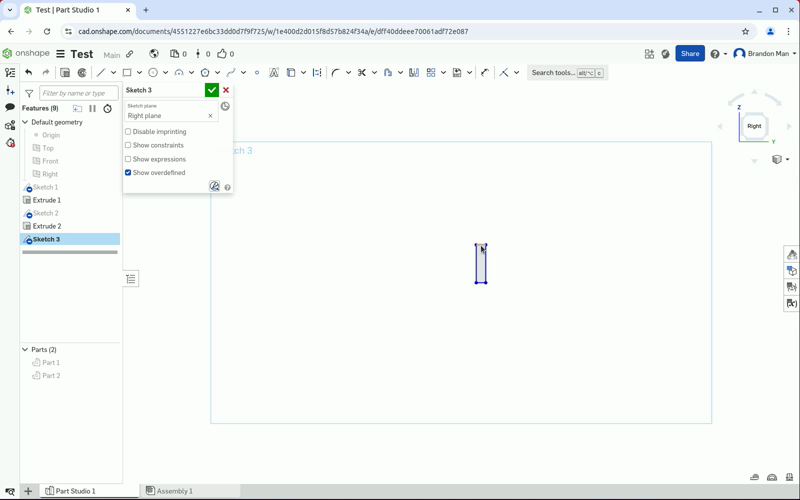
scroll(6)
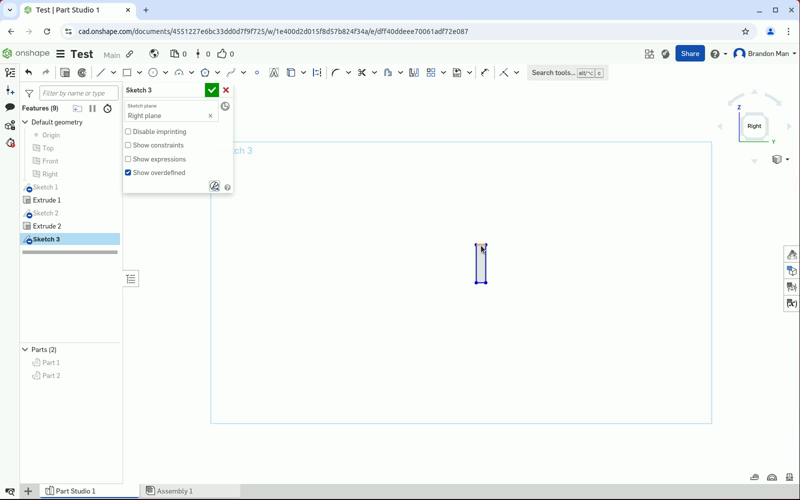
scroll(6)
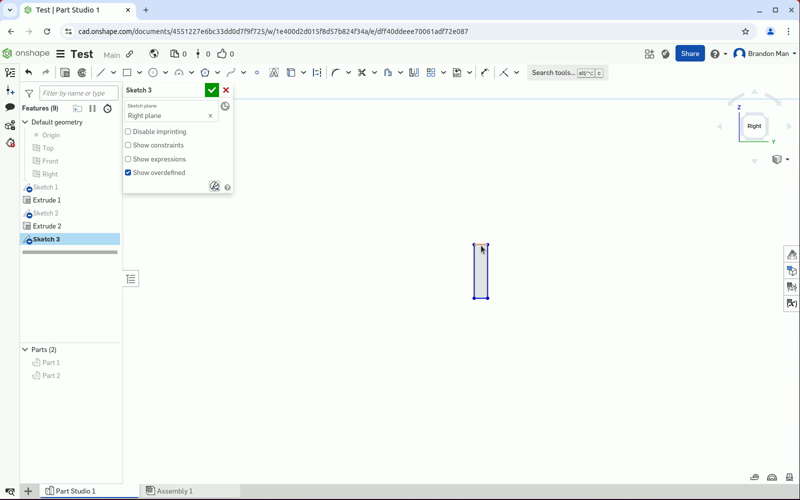
scroll(6)
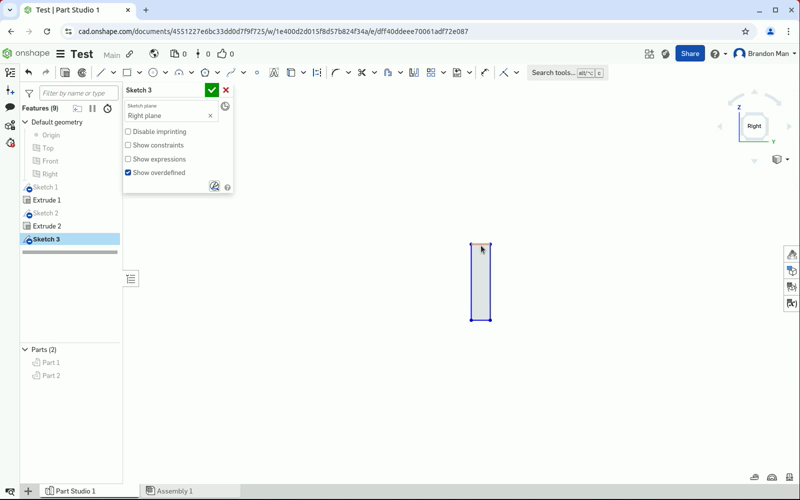
scroll(6)
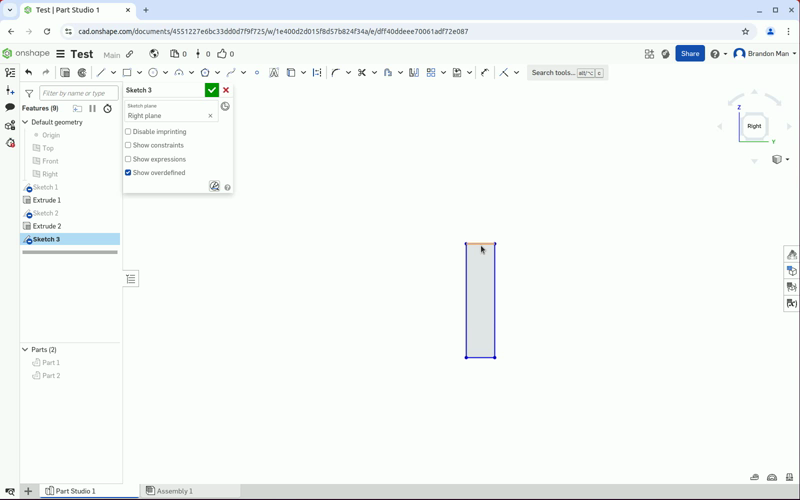
scroll(6)
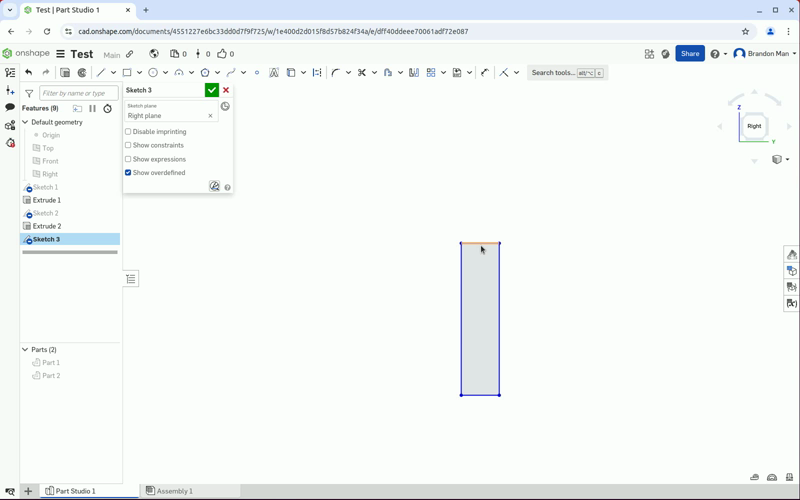
scroll(6)
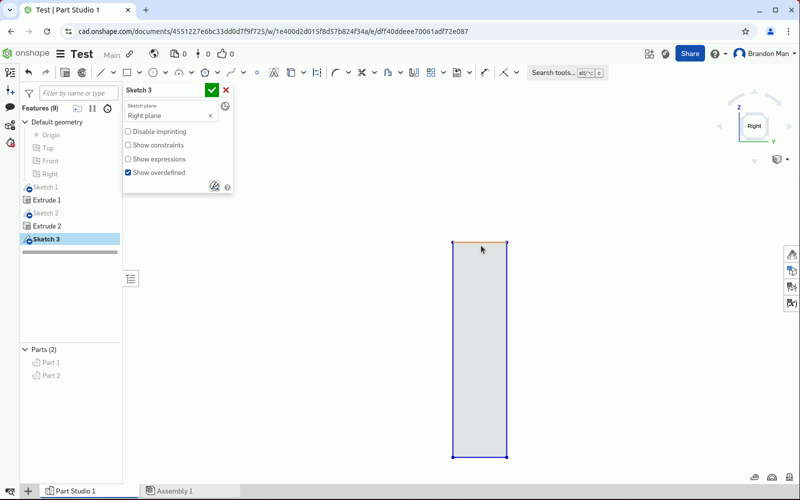
scroll(6)
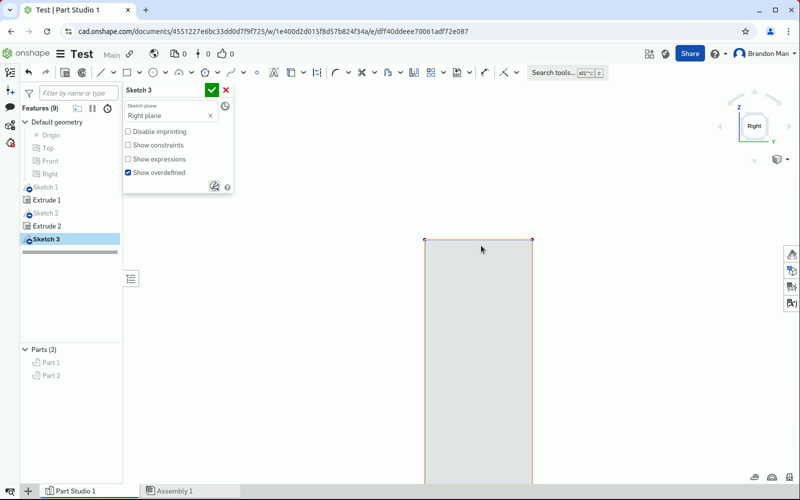
click(481, 245)
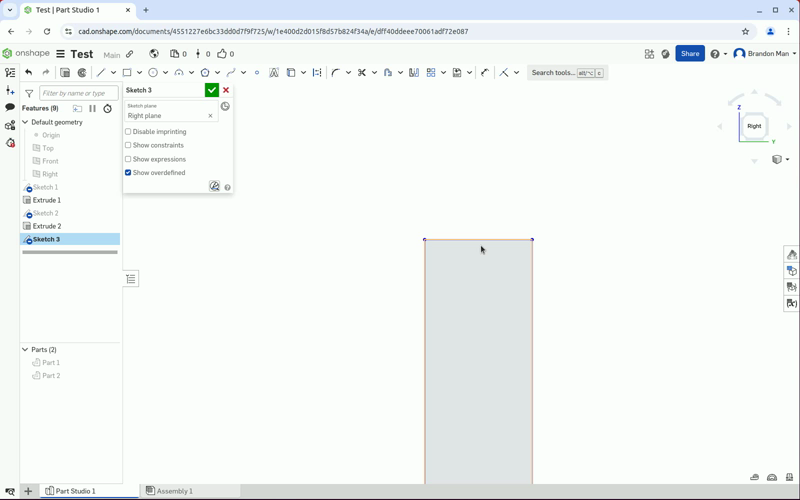
scroll(-6)
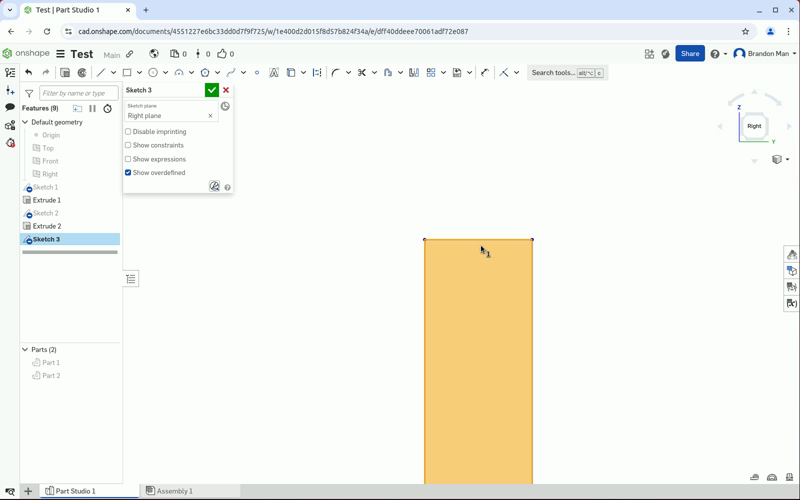
scroll(-6)
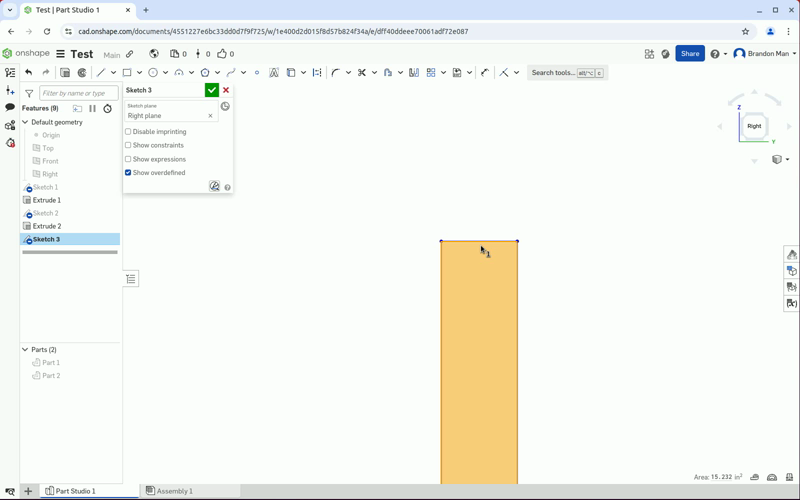
scroll(-6)
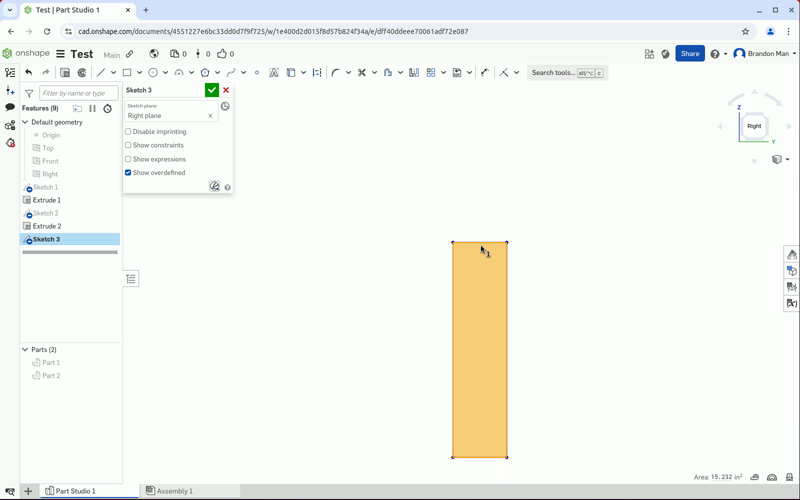
scroll(-6)
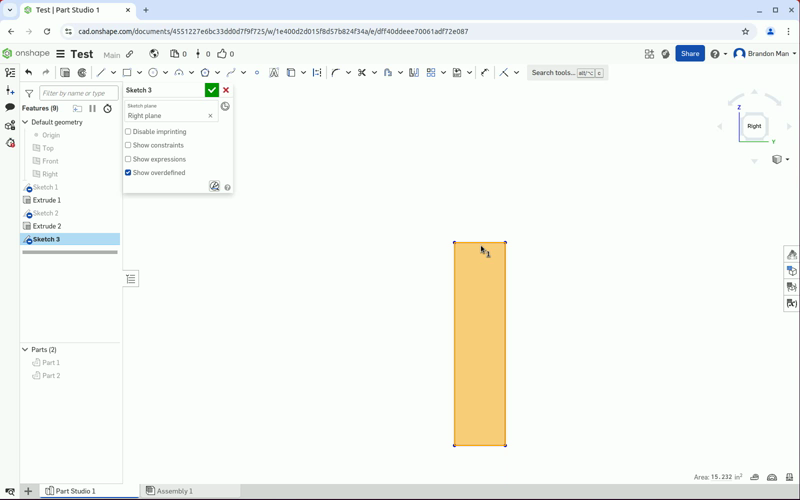
scroll(-6)
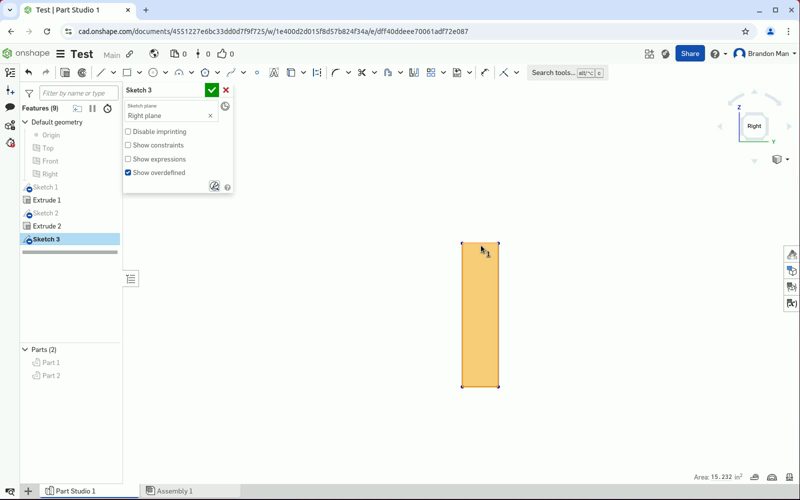
scroll(-6)
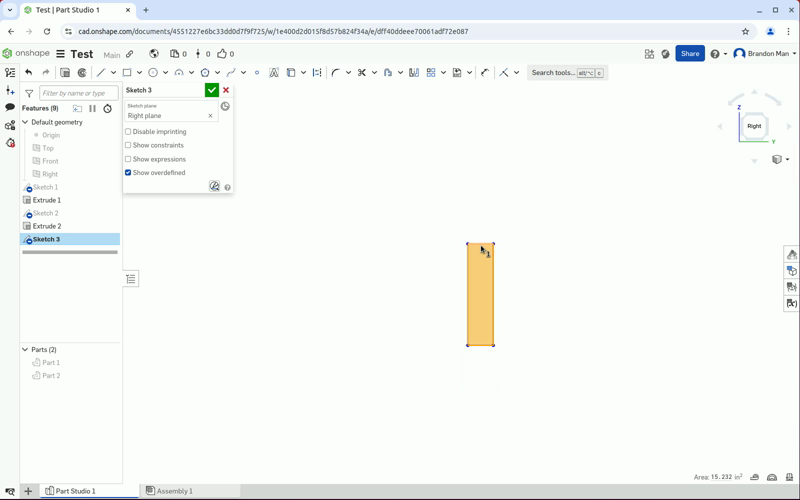
scroll(-6)
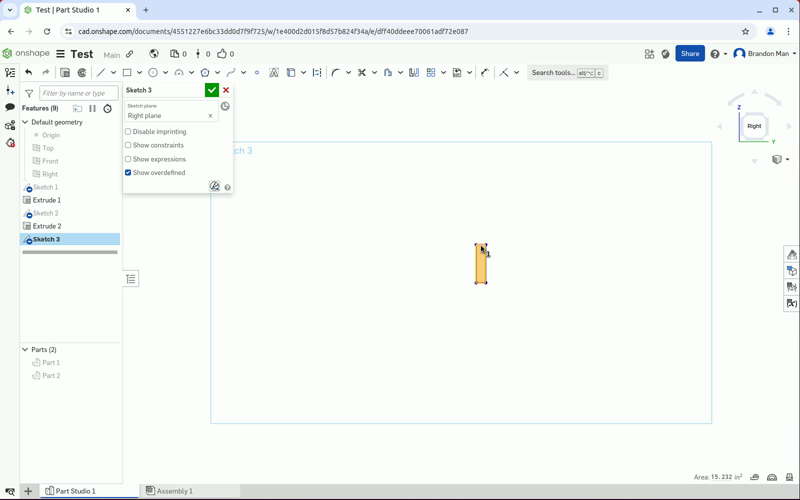
mouse_move(73, 352)
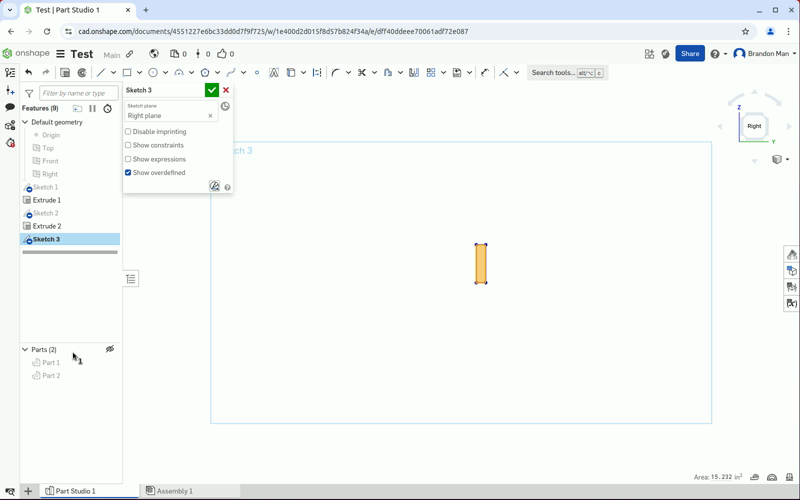
key(shift+y)
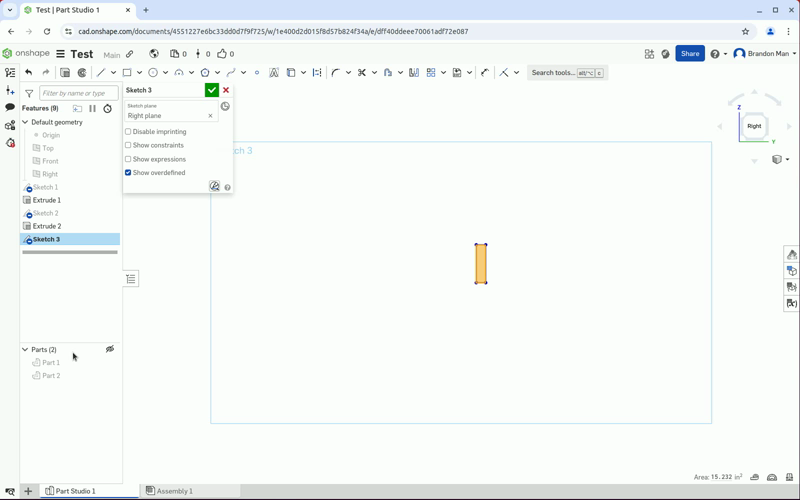
key(shift+e)
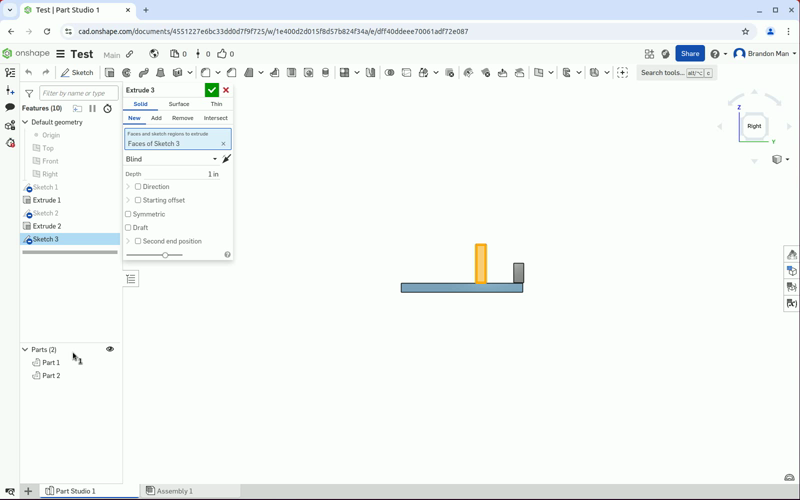
mouse_move(143, 106)
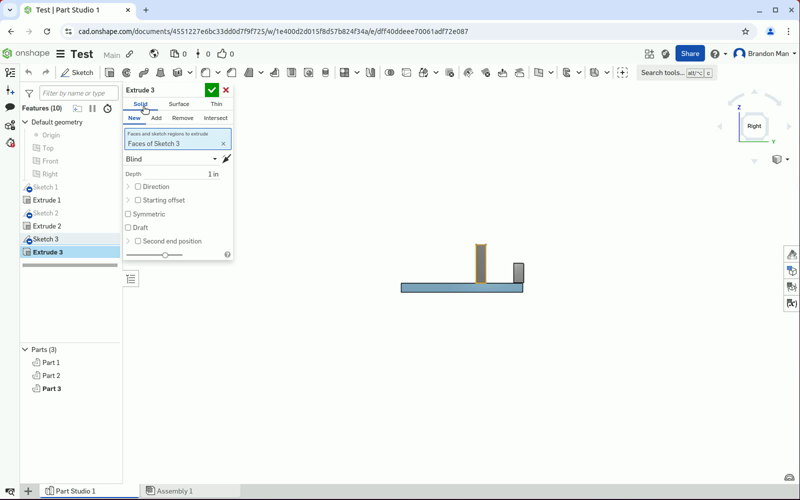
click(143, 106)
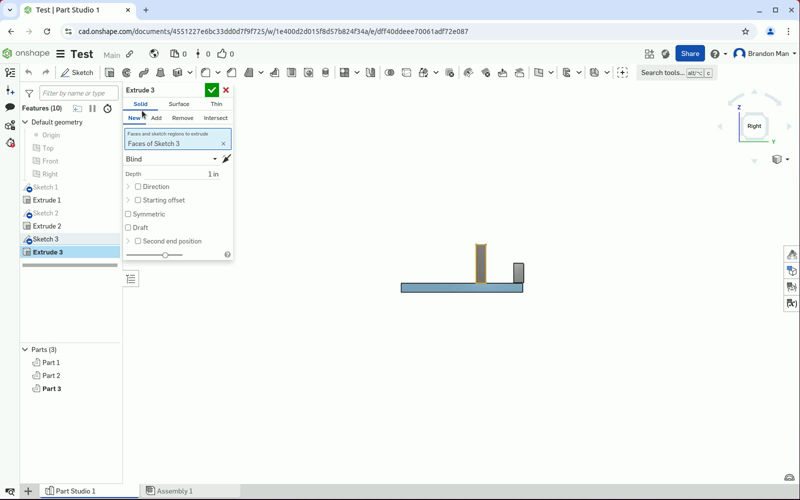
mouse_move(137, 120)
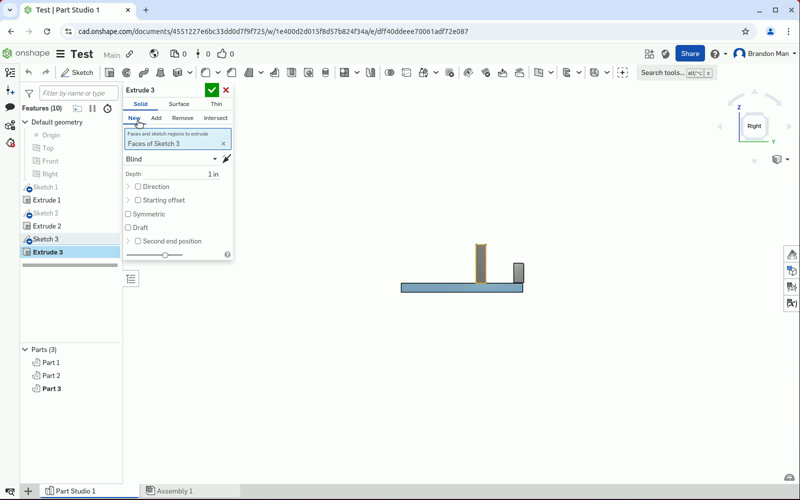
click(137, 120)
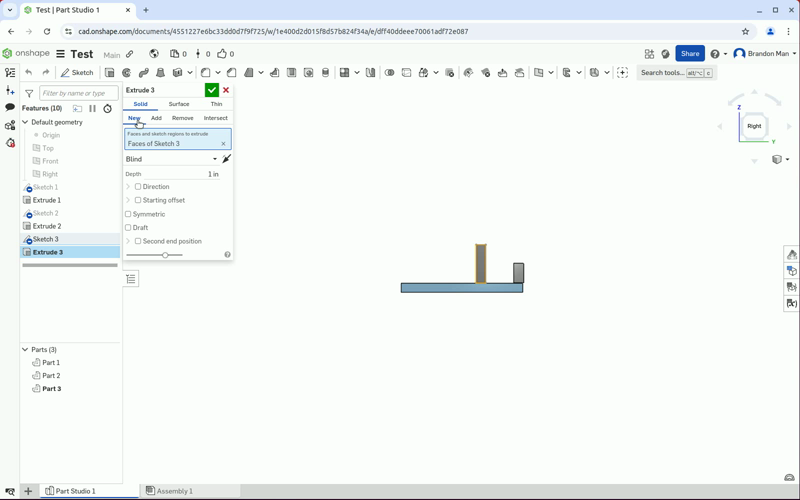
key(tab, 4)
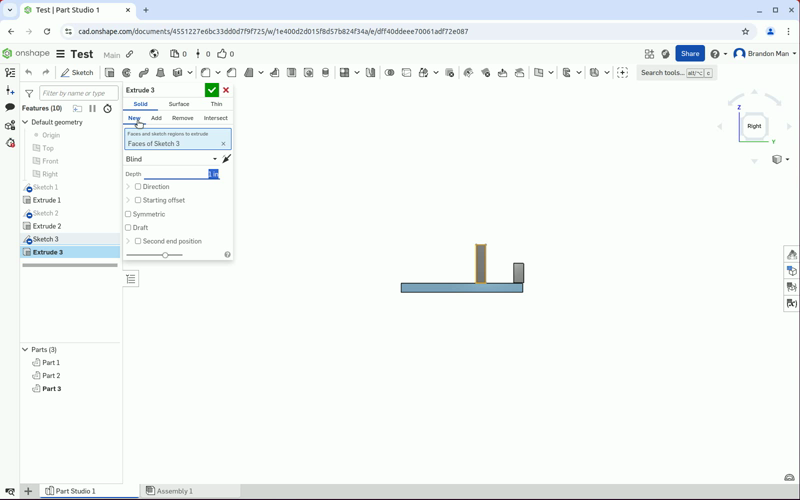
text(23.108)
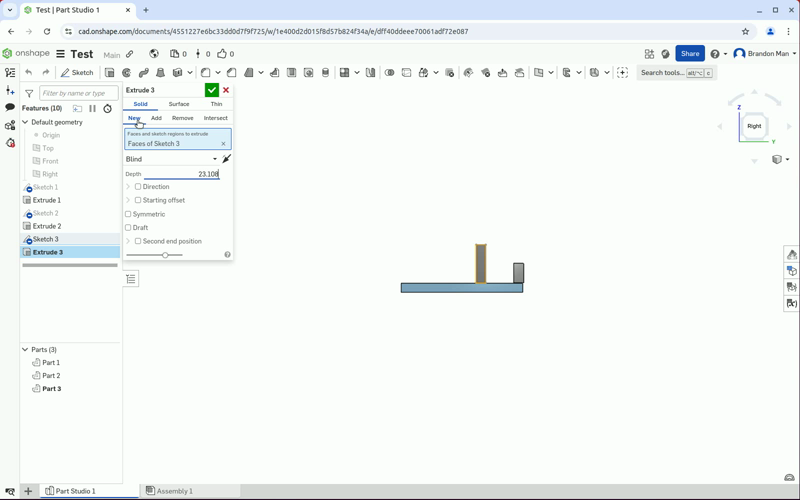
key(enter)
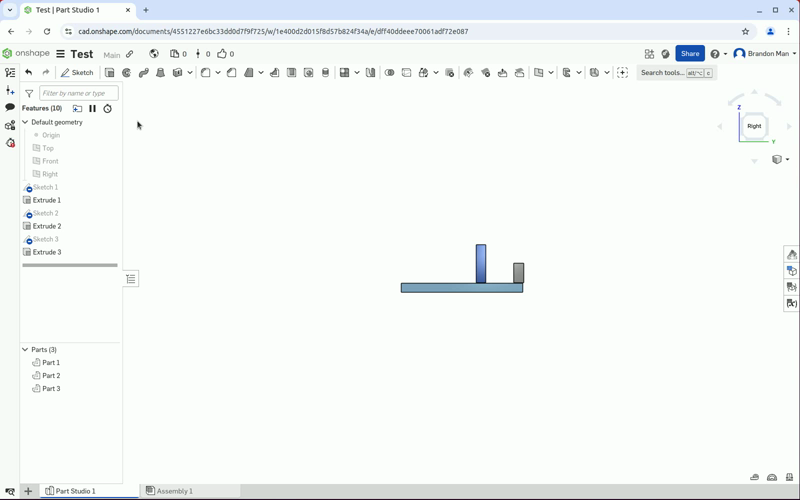
key(shift+h)
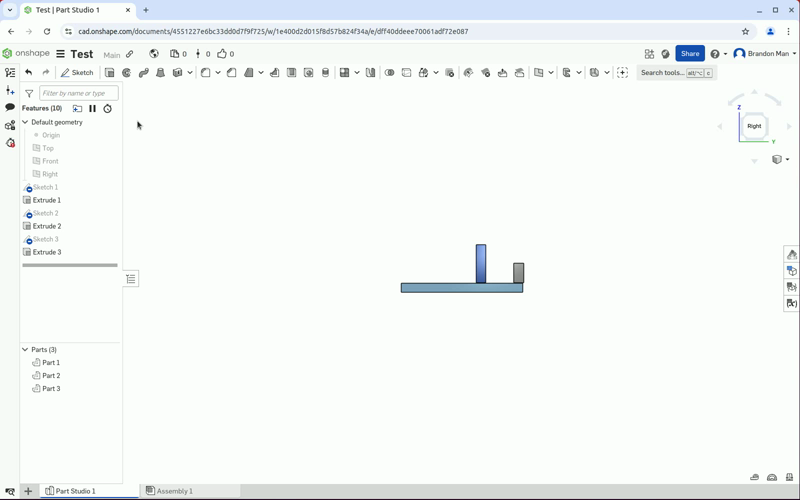
key(shift+h)
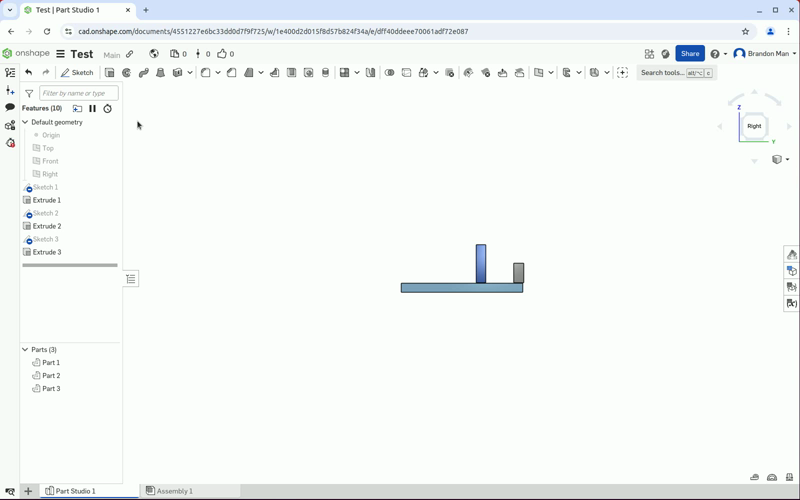
mouse_move(73, 189)
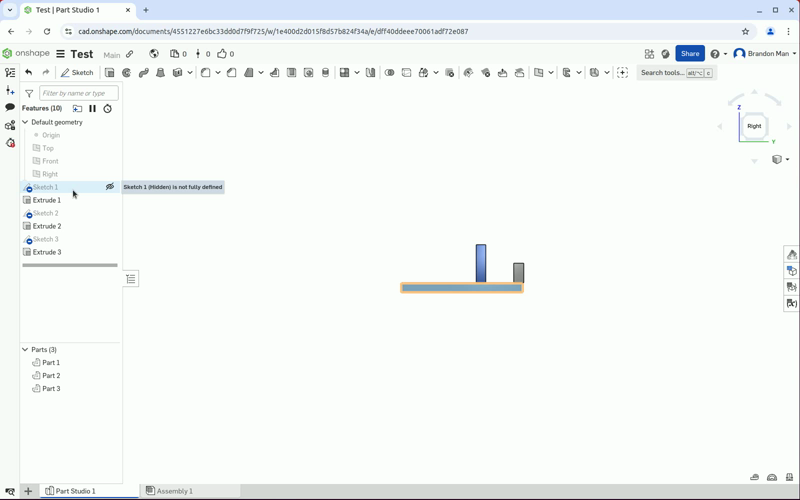
click(73, 189)
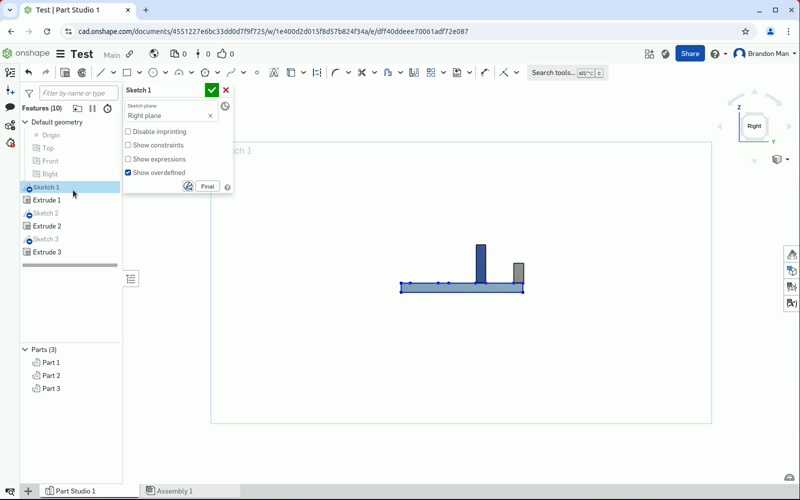
mouse_move(229, 92)
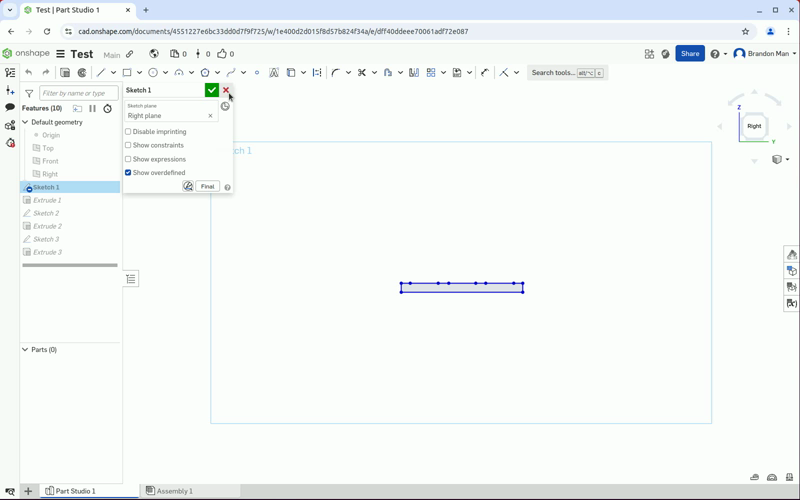
click(229, 92)
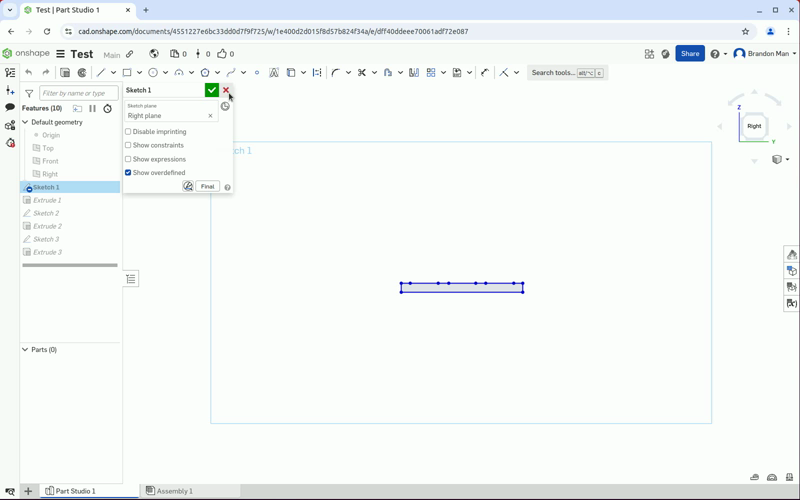
key(shift+s)
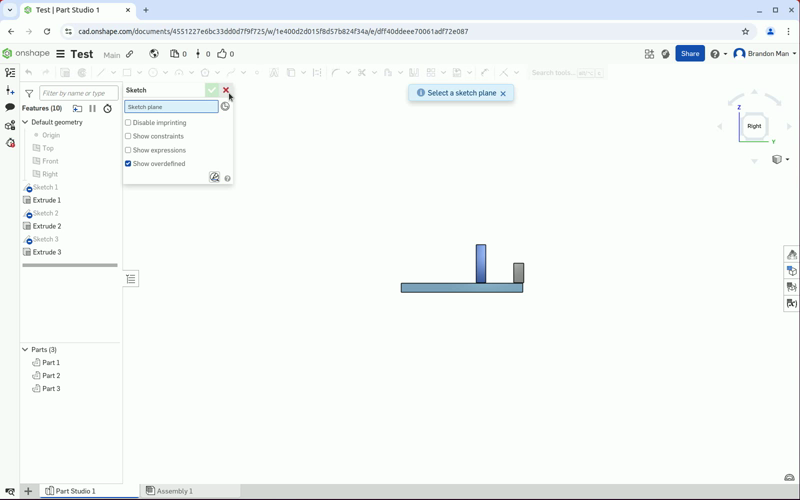
mouse_move(73, 176)
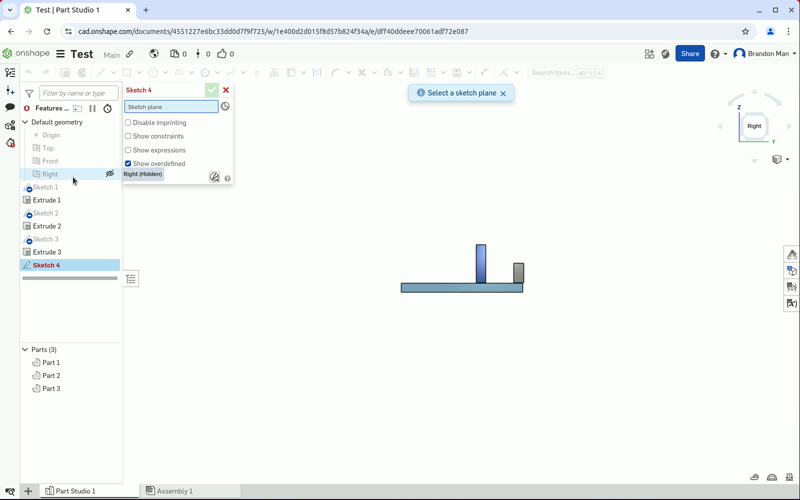
click(73, 176)
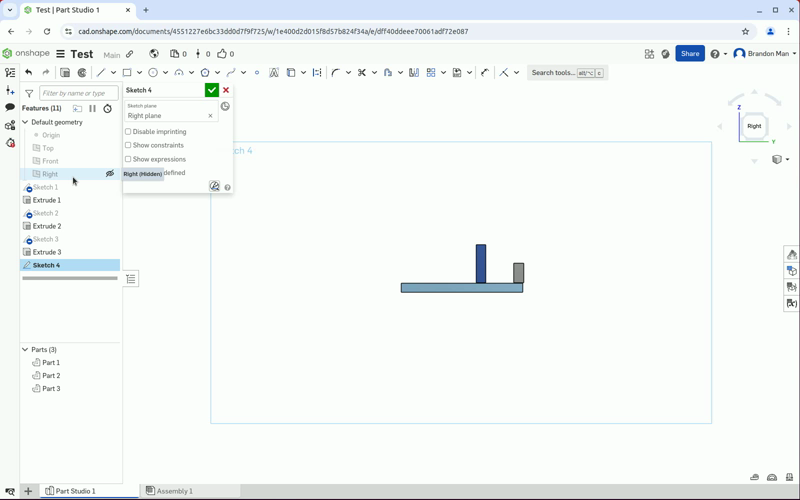
mouse_move(73, 352)
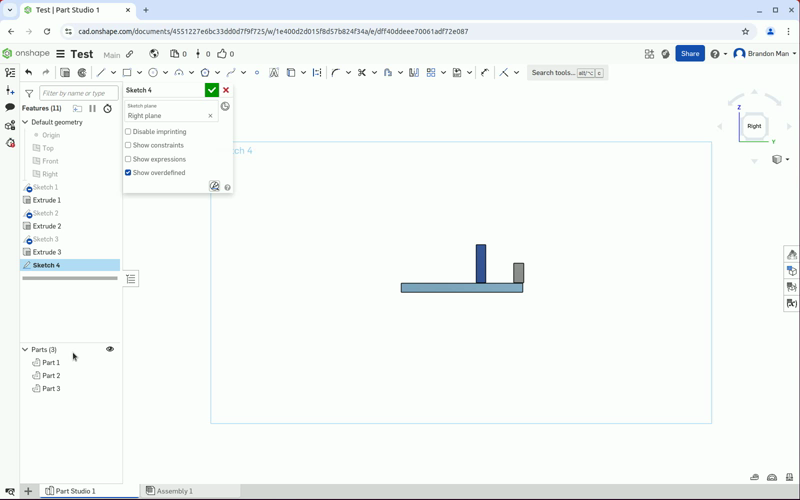
key(y)
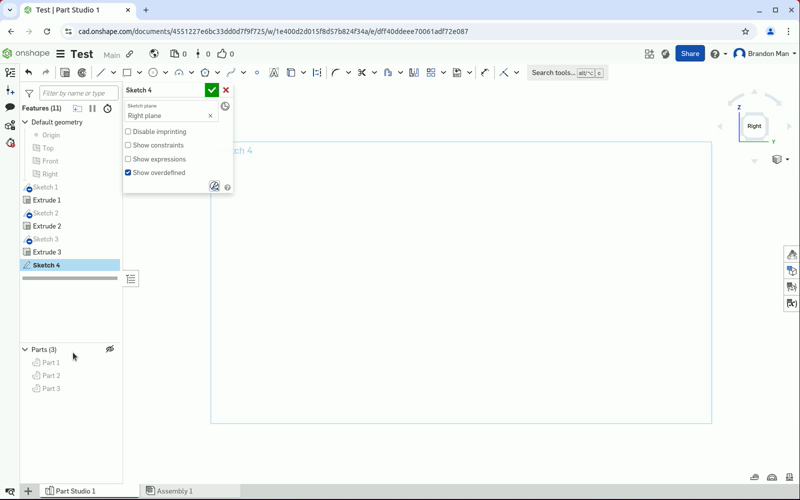
key(l)
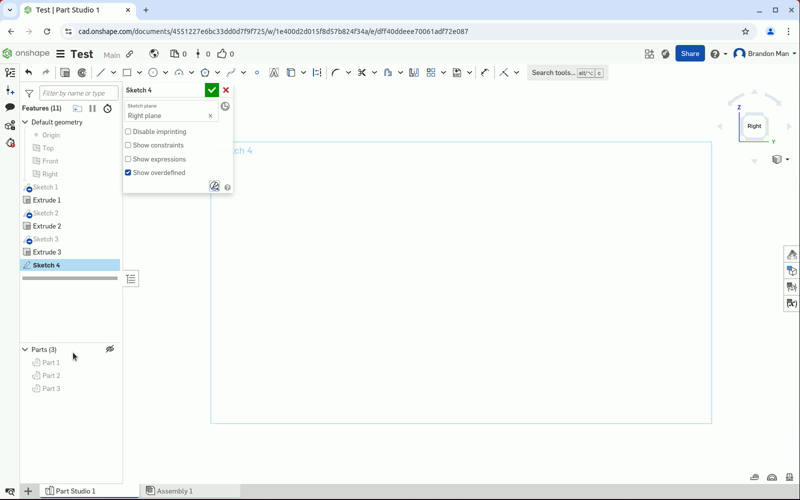
key_down(shift)
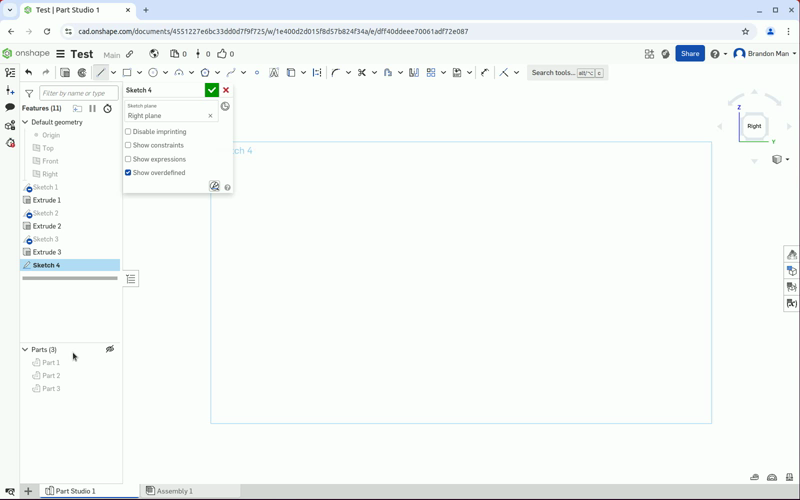
mouse_move(438, 282)
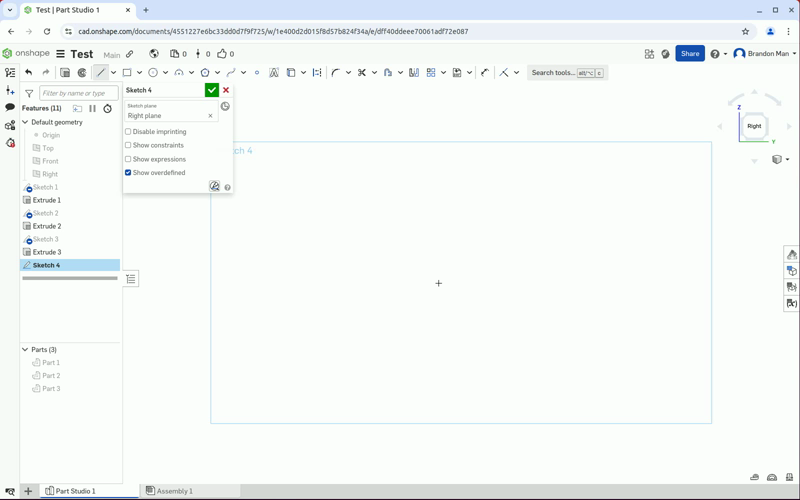
click(438, 282)
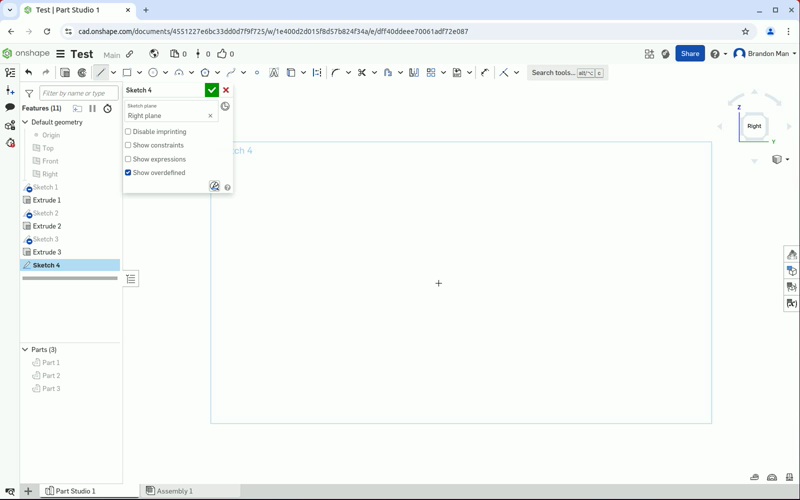
key_up(shift)
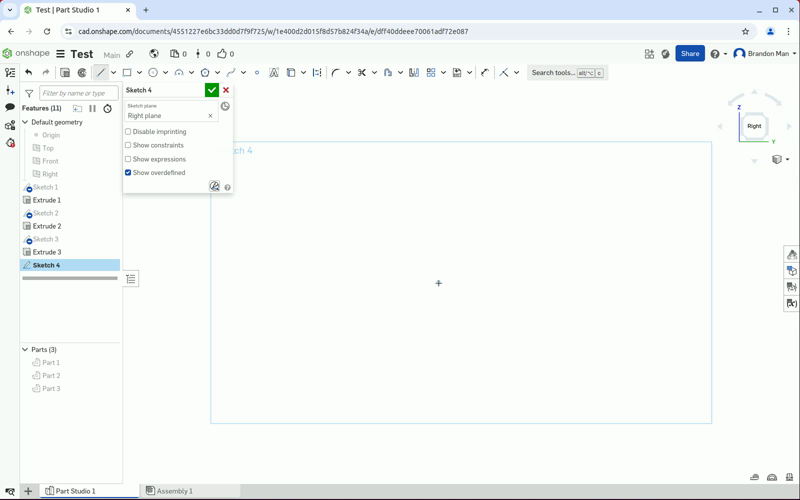
key_down(shift)
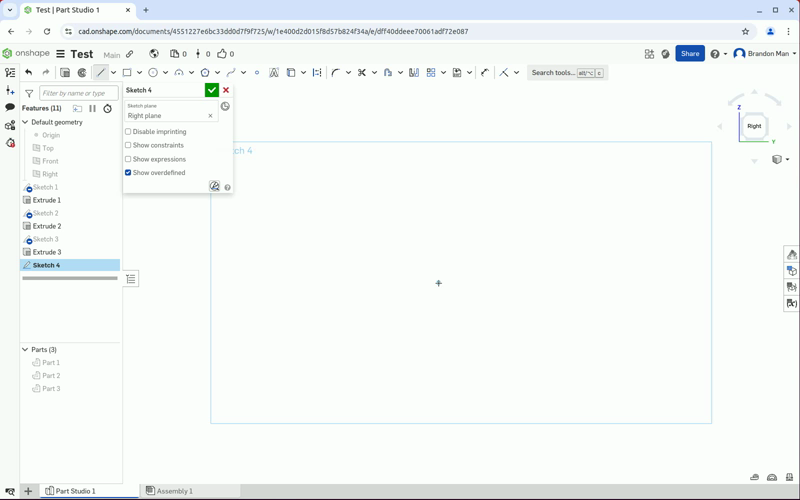
mouse_move(468, 282)
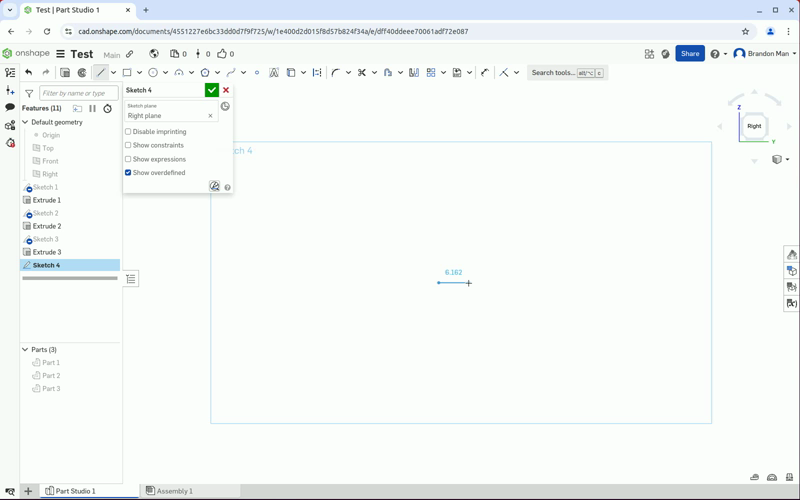
mouse_move(448, 282)
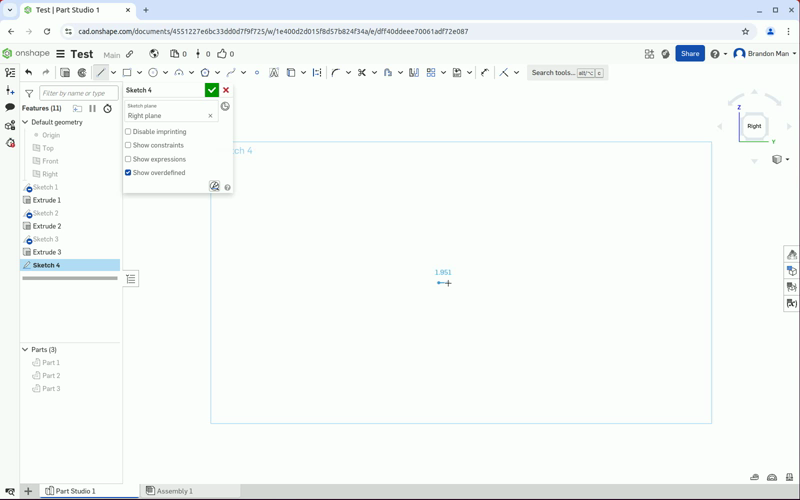
click(448, 282)
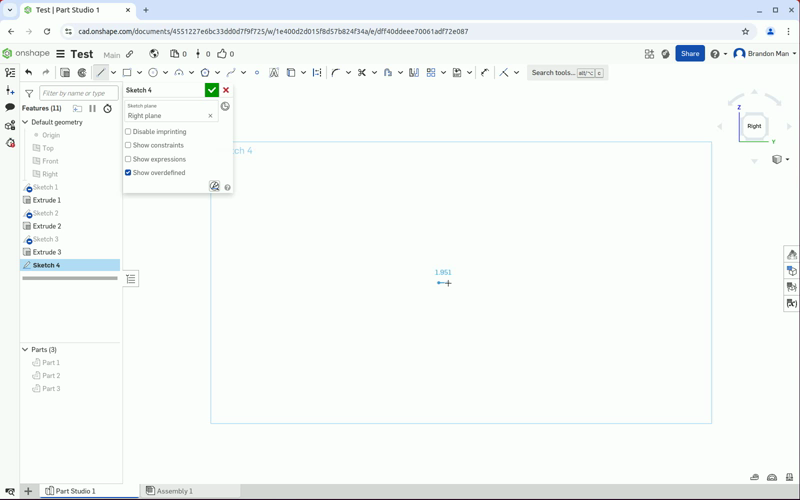
key_up(shift)
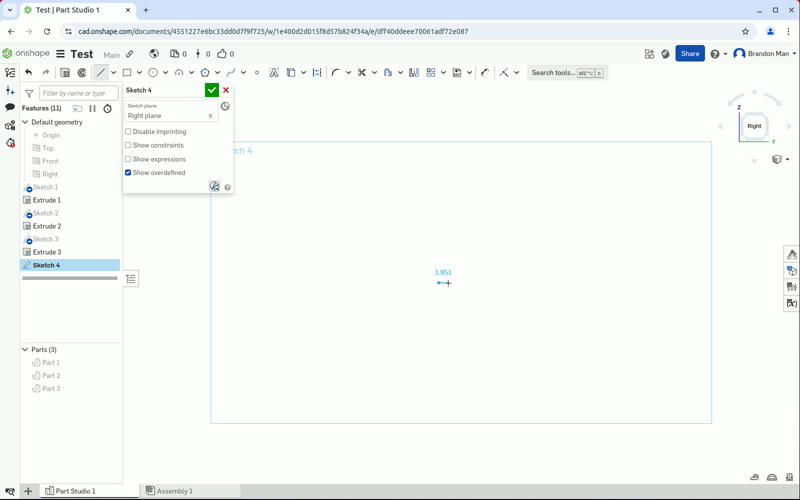
key_down(shift)
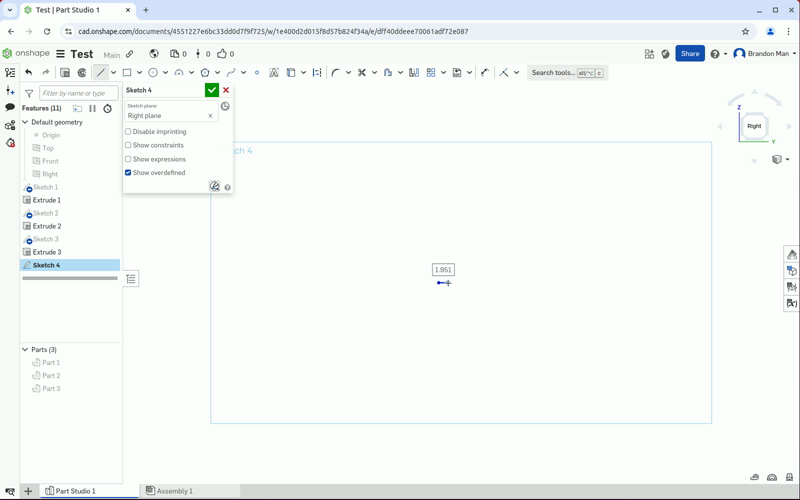
mouse_move(448, 216)
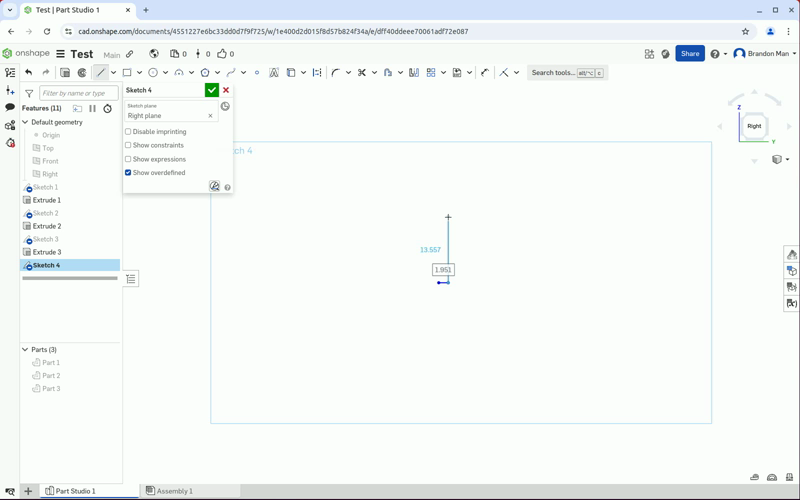
click(448, 216)
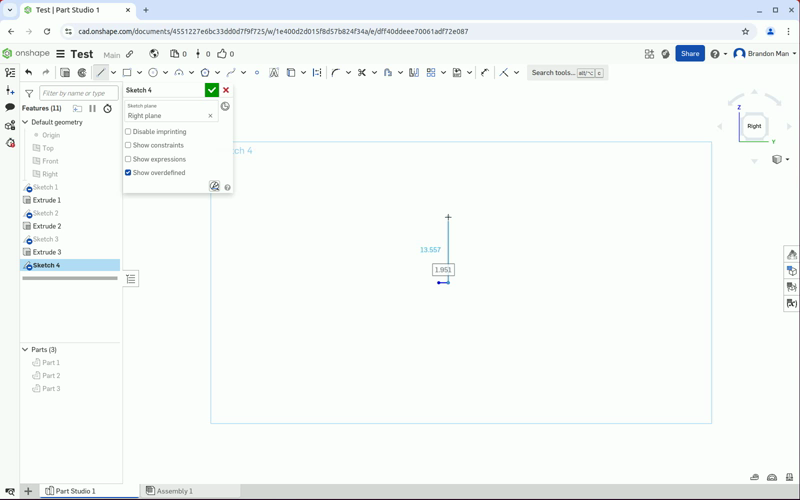
key_up(shift)
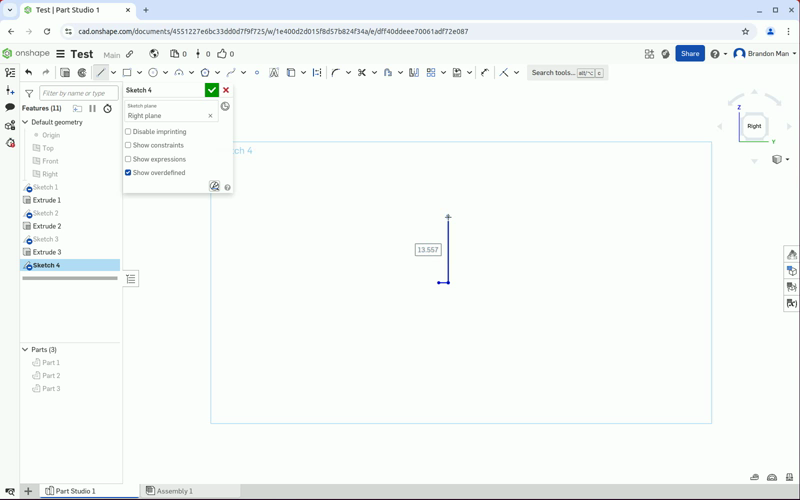
key_down(shift)
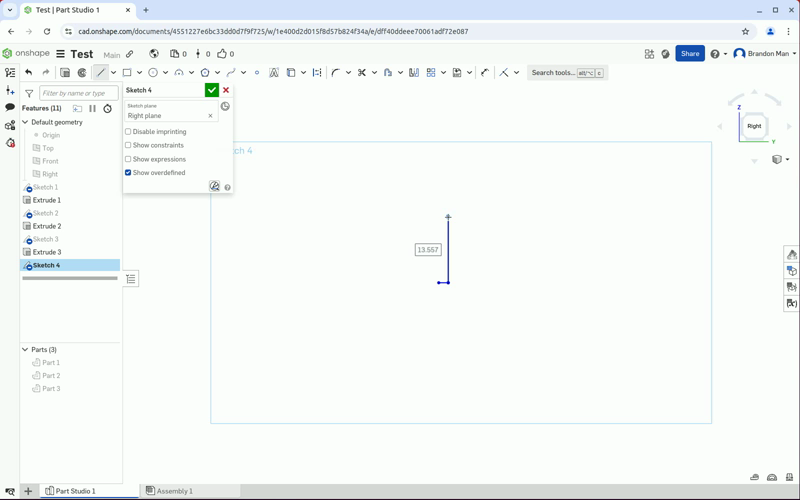
mouse_move(478, 216)
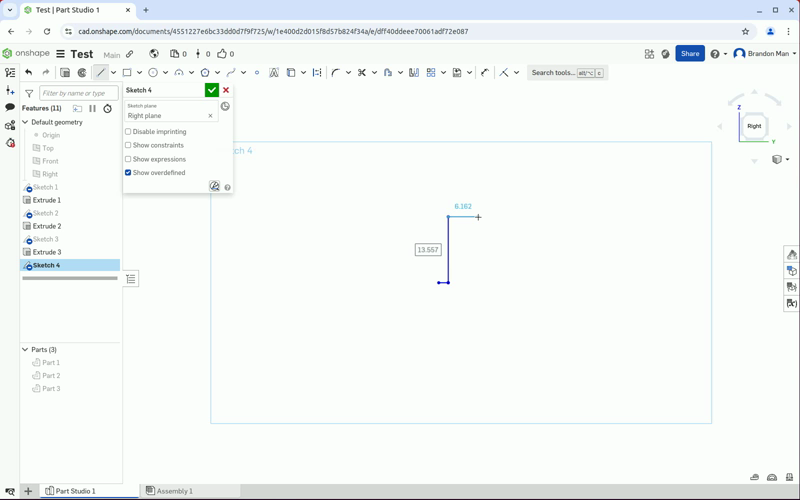
mouse_move(438, 216)
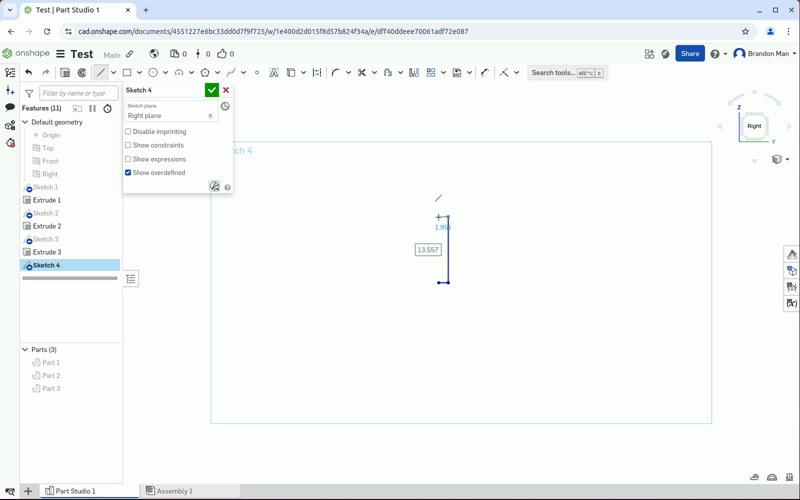
click(438, 216)
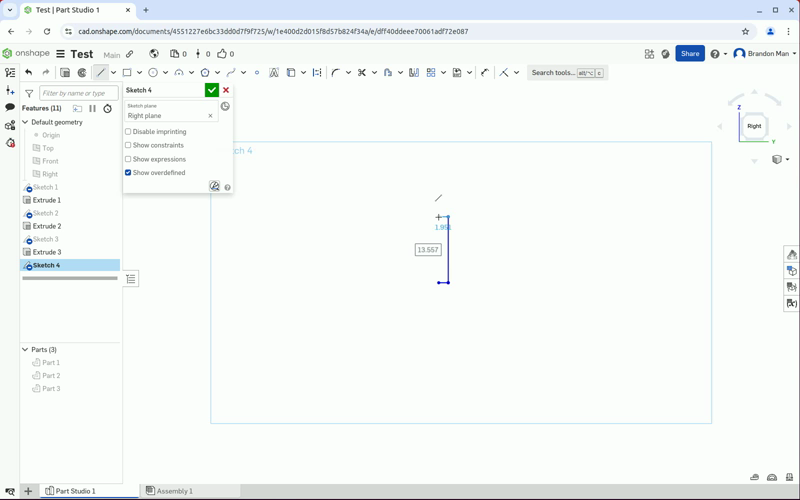
key_up(shift)
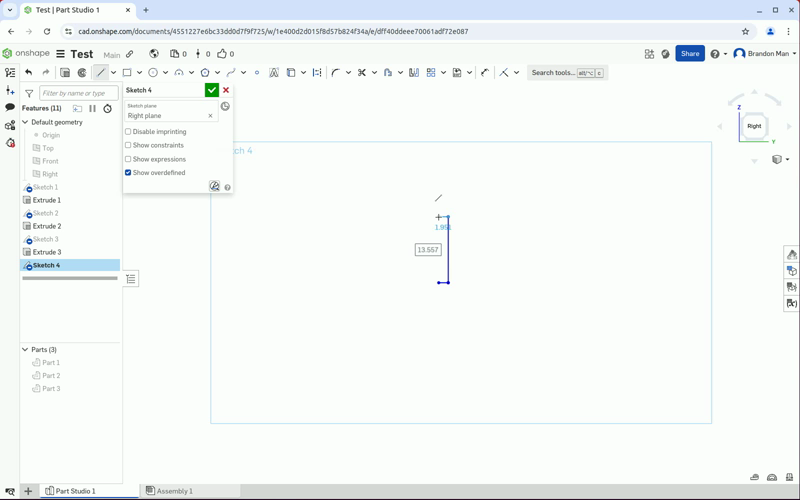
key_down(shift)
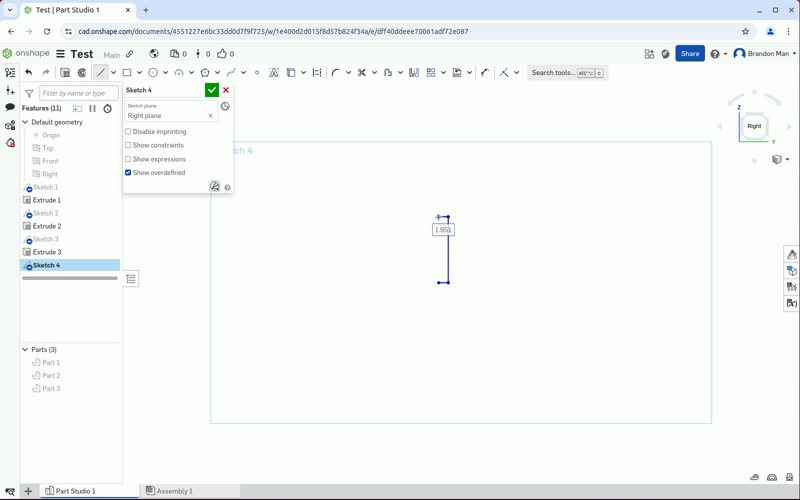
mouse_move(438, 282)
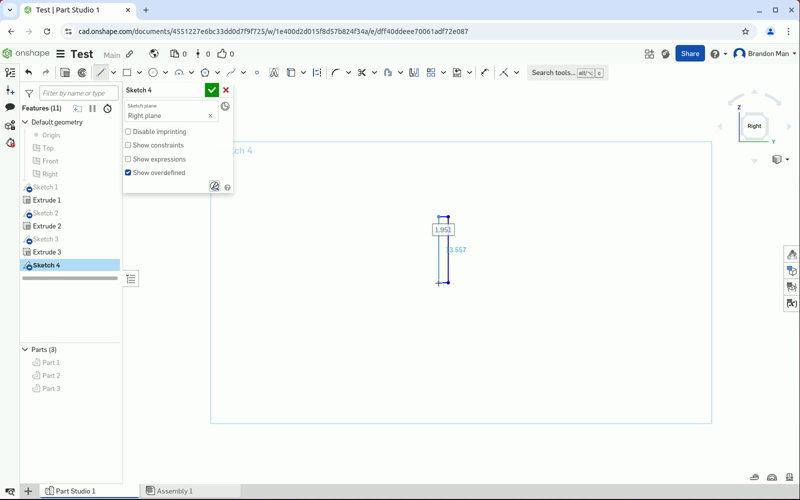
key_up(shift)
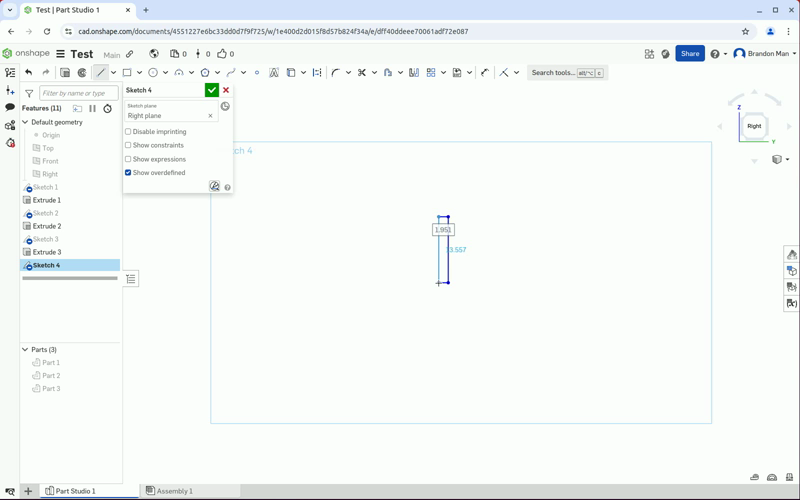
click(438, 282)
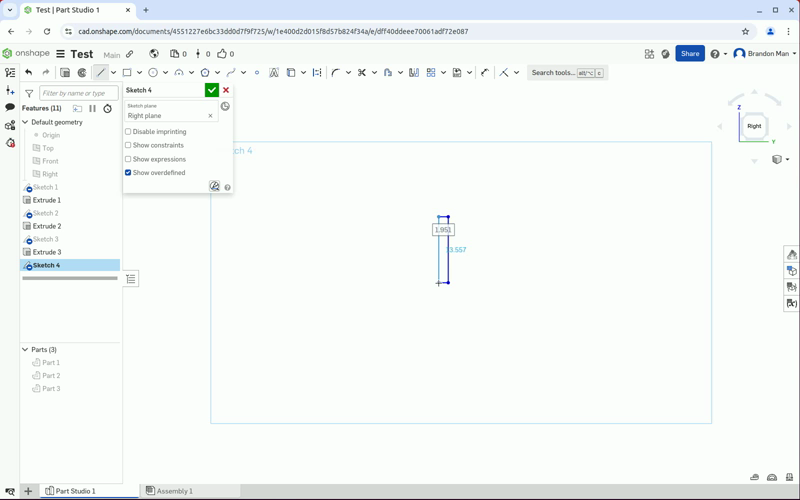
key(esc)
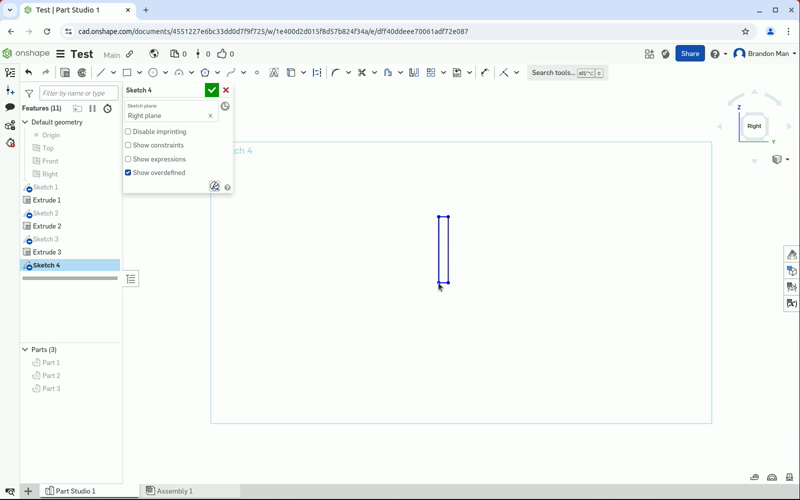
mouse_move(444, 221)
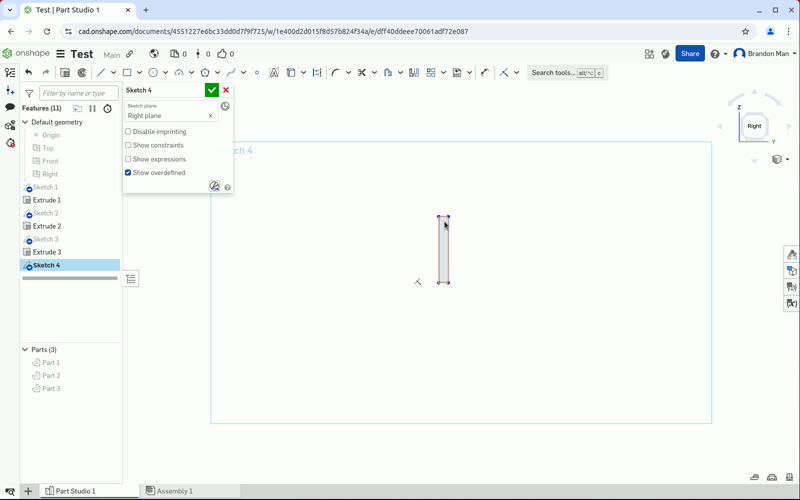
scroll(6)
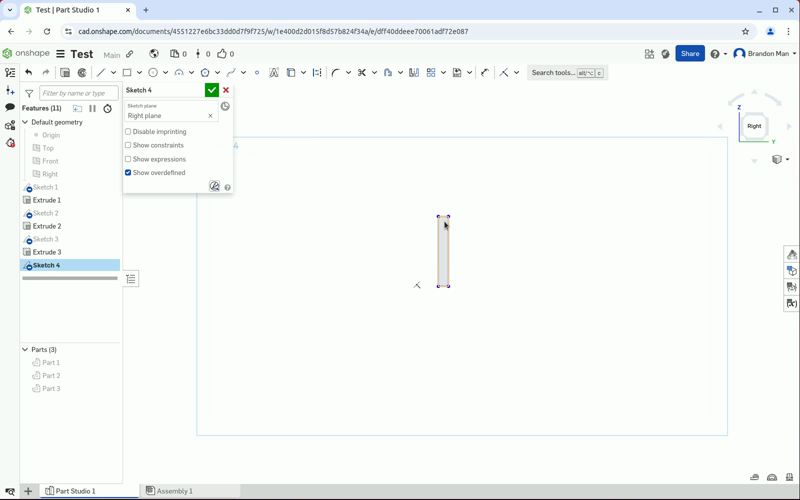
scroll(6)
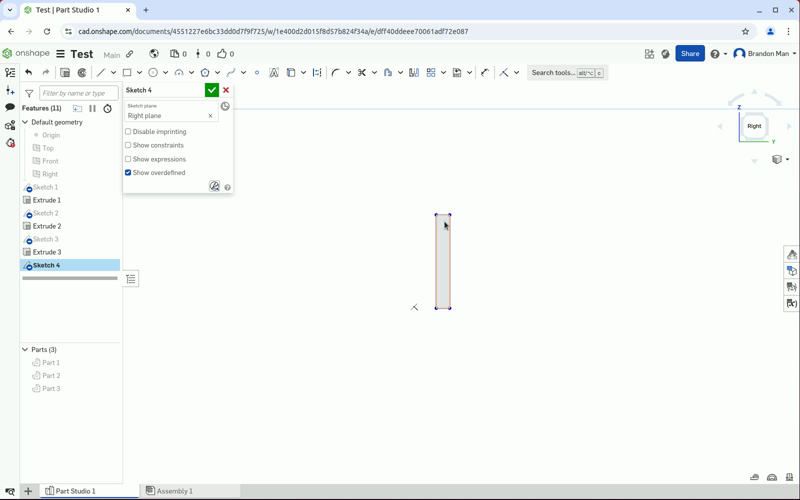
scroll(6)
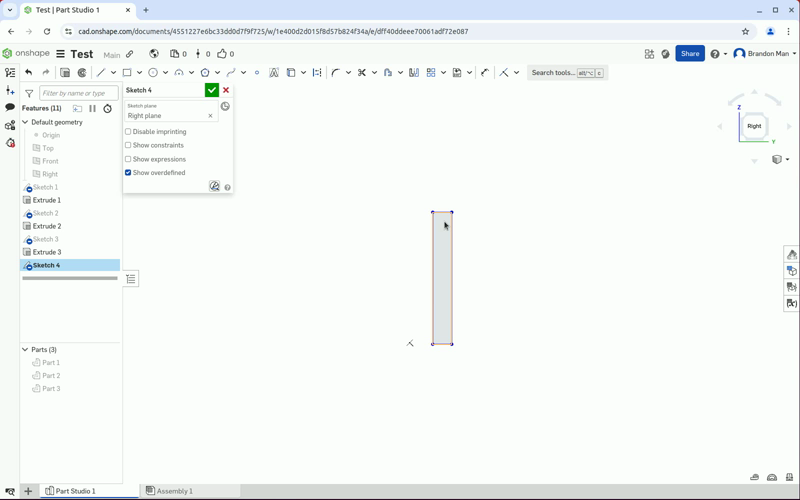
scroll(6)
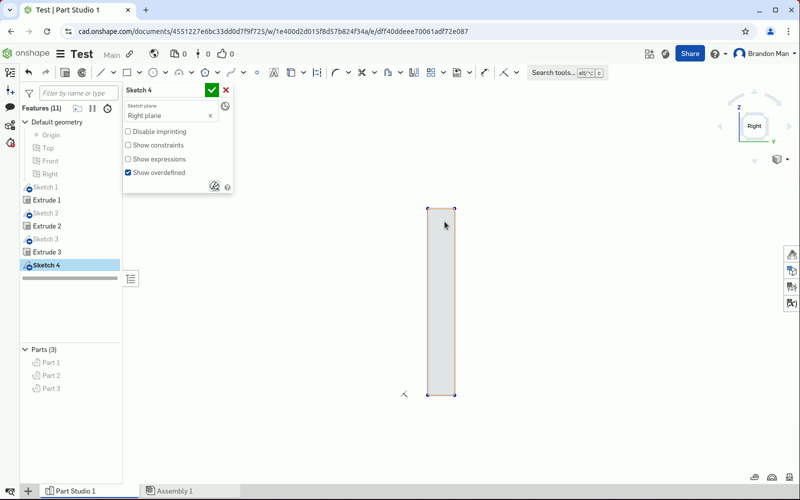
scroll(6)
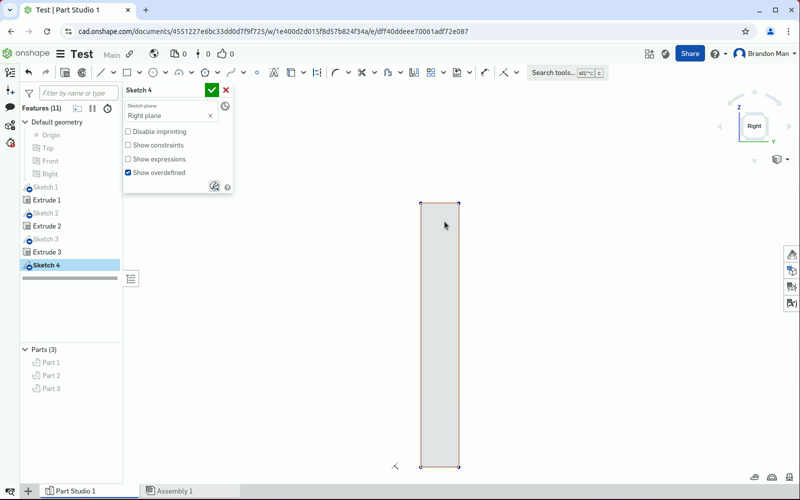
scroll(6)
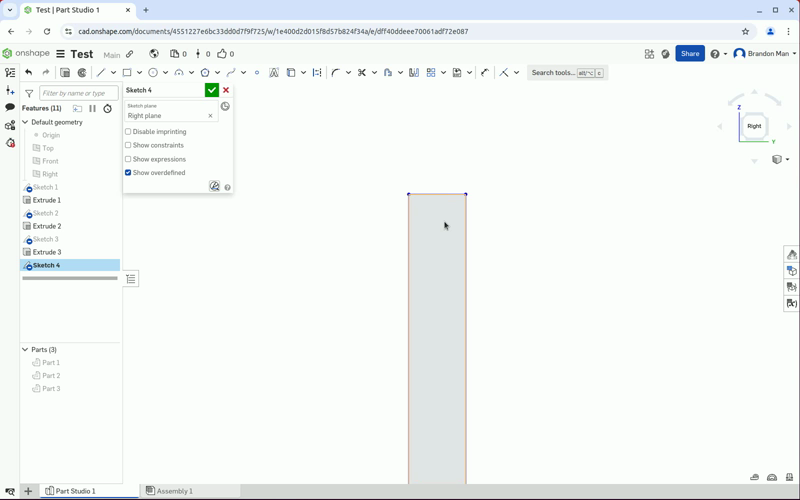
scroll(6)
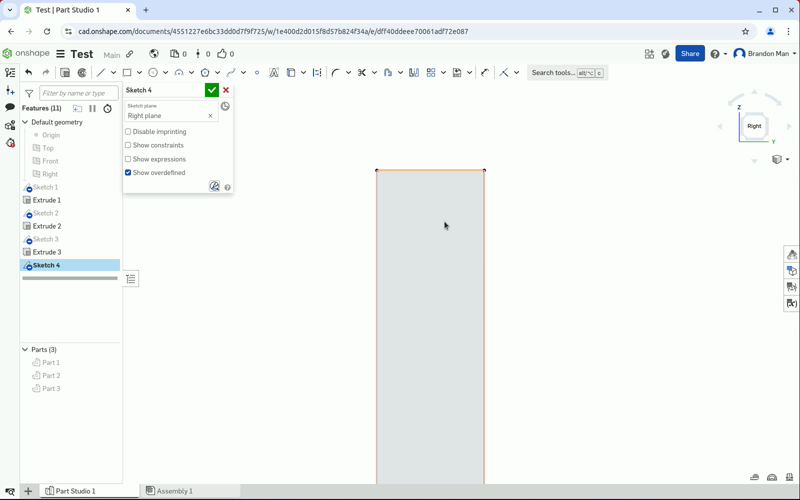
click(444, 221)
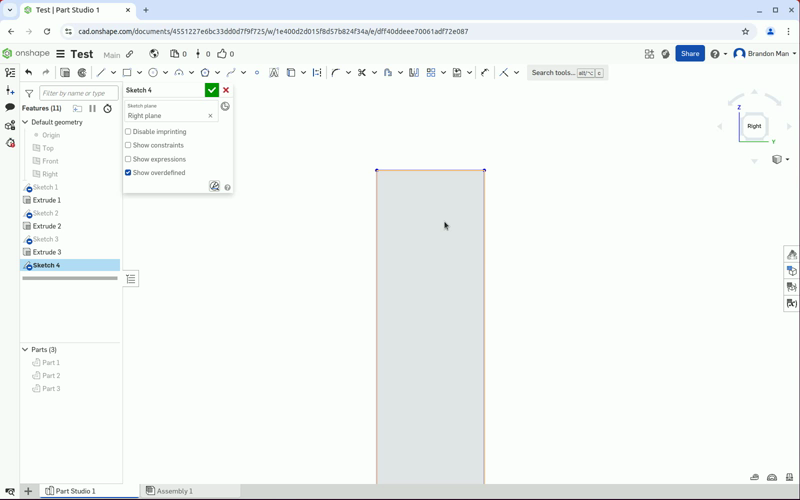
scroll(-6)
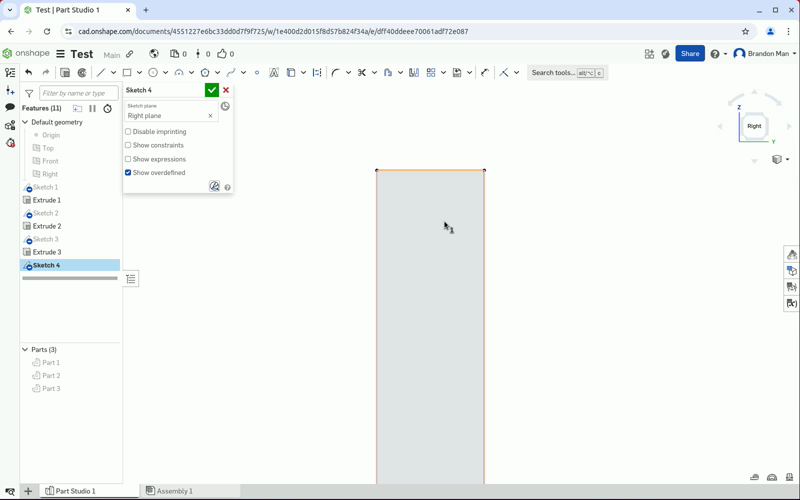
scroll(-6)
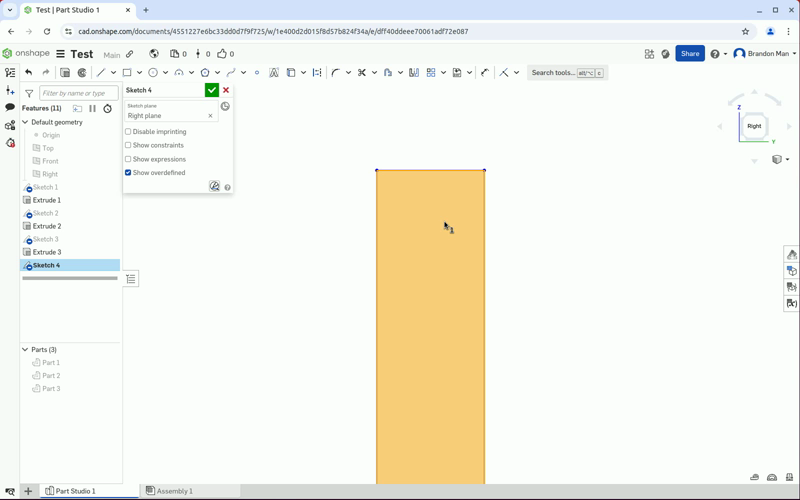
scroll(-6)
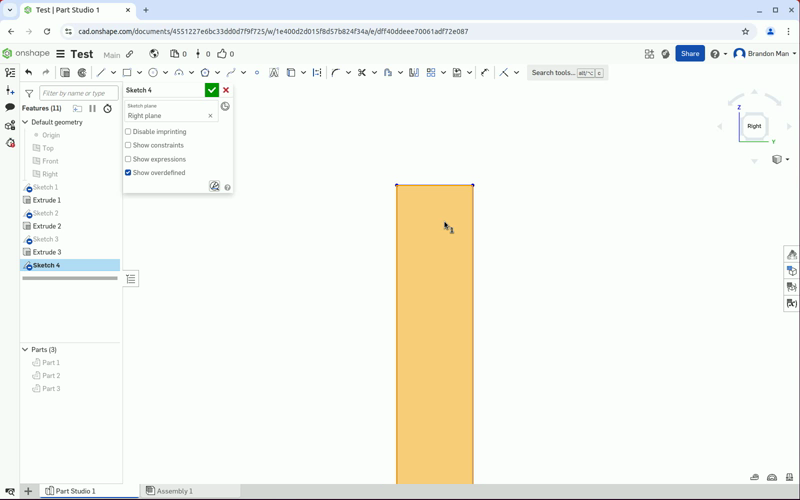
scroll(-6)
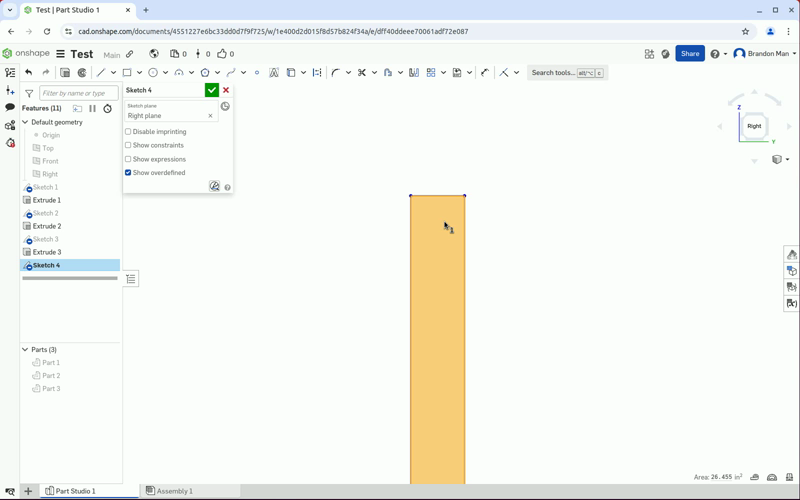
scroll(-6)
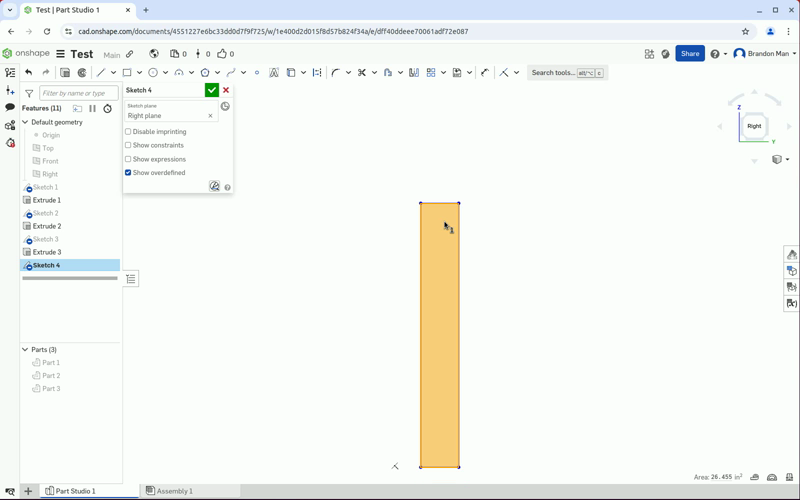
scroll(-6)
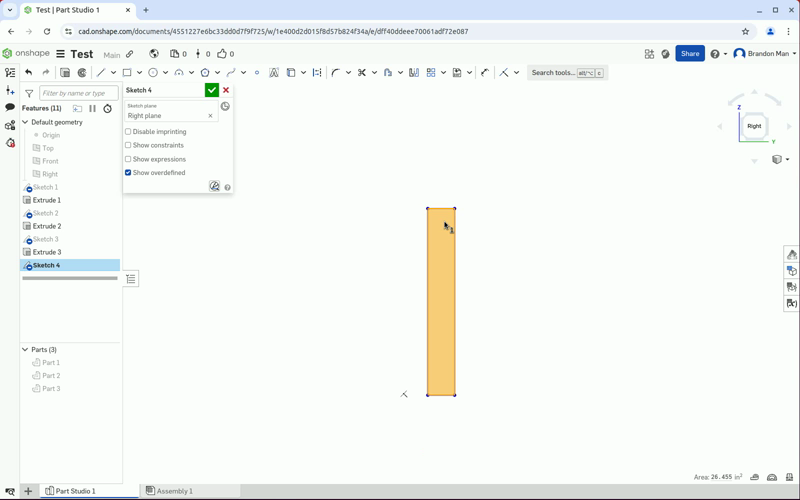
scroll(-6)
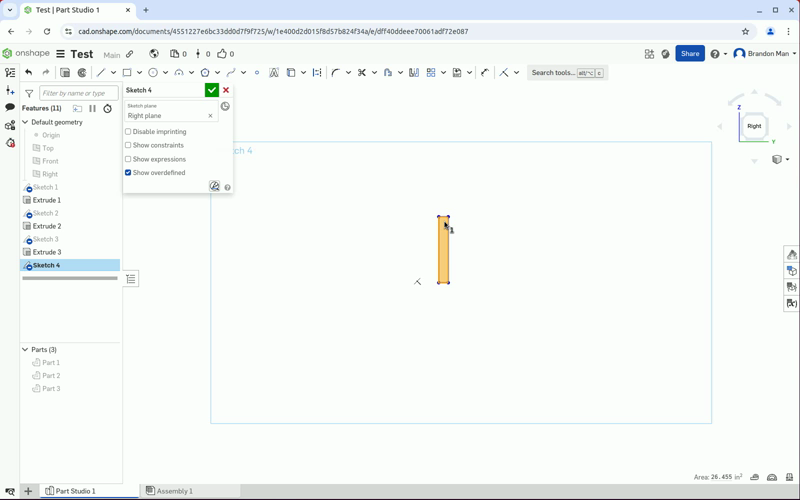
mouse_move(73, 352)
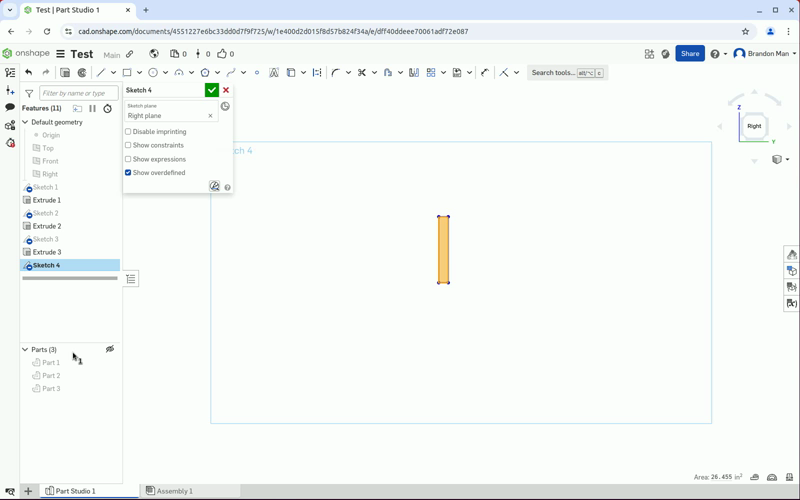
key(shift+y)
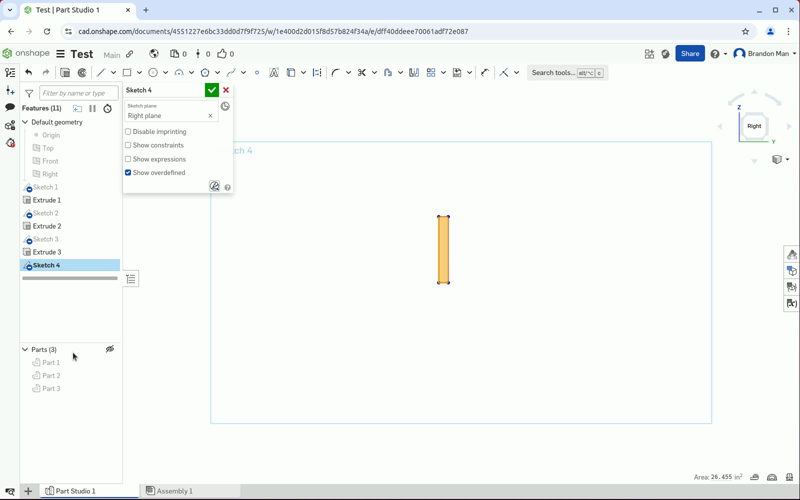
key(shift+e)
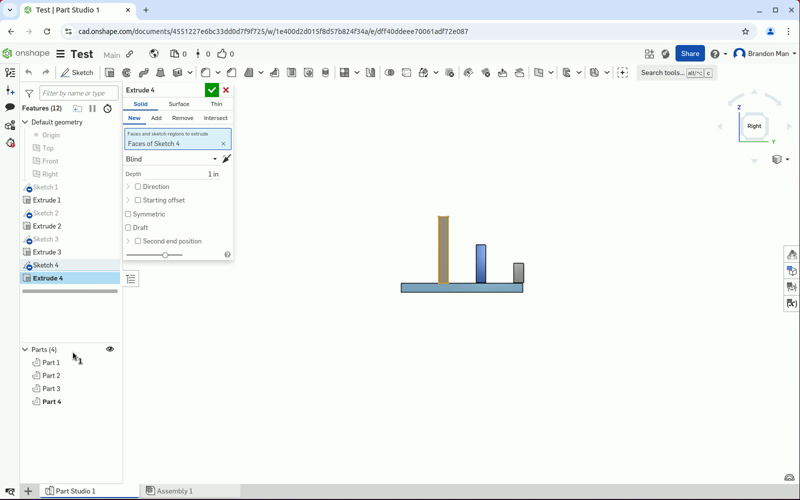
mouse_move(143, 106)
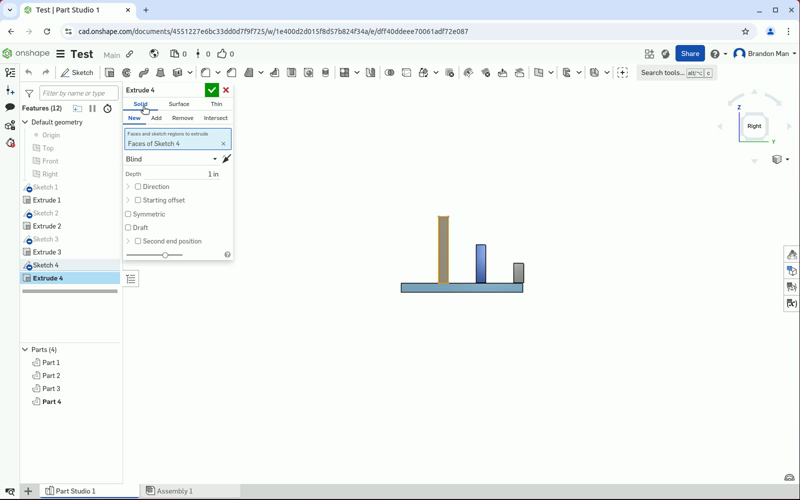
click(143, 106)
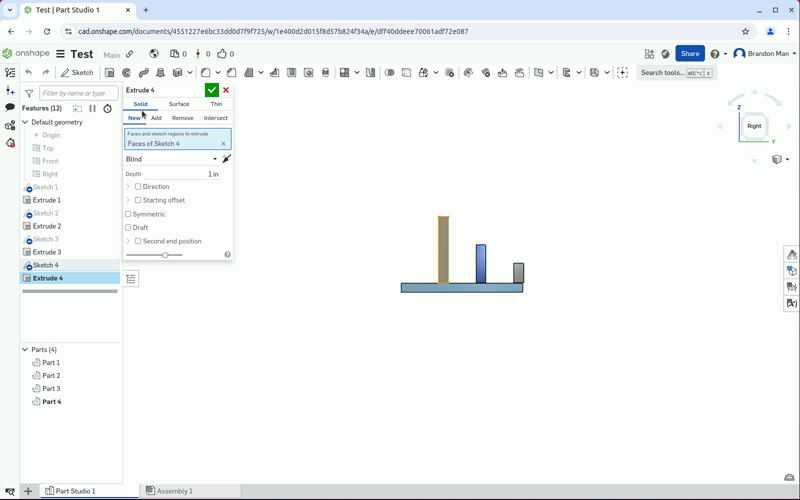
mouse_move(137, 120)
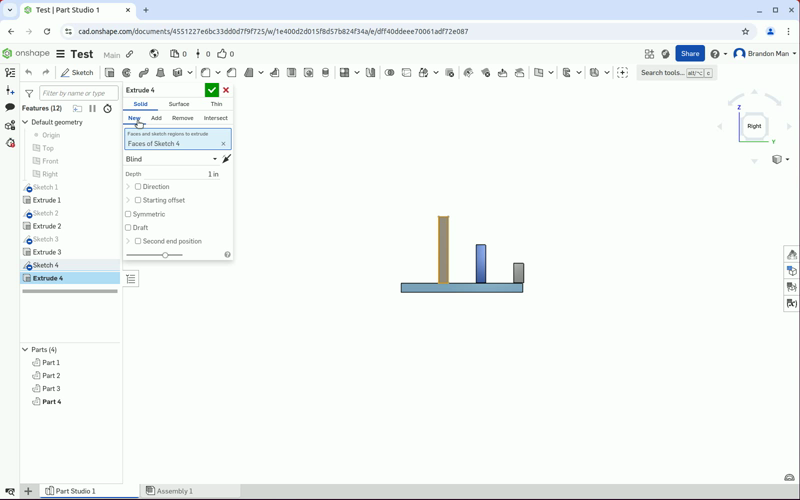
click(137, 120)
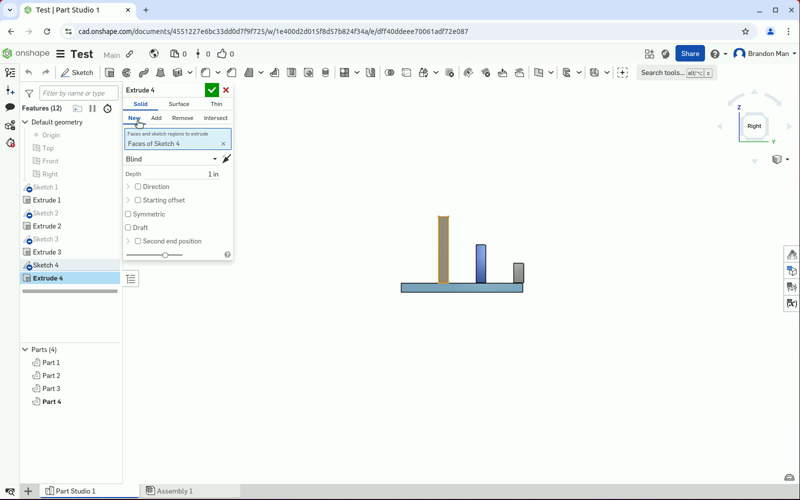
key(tab, 4)
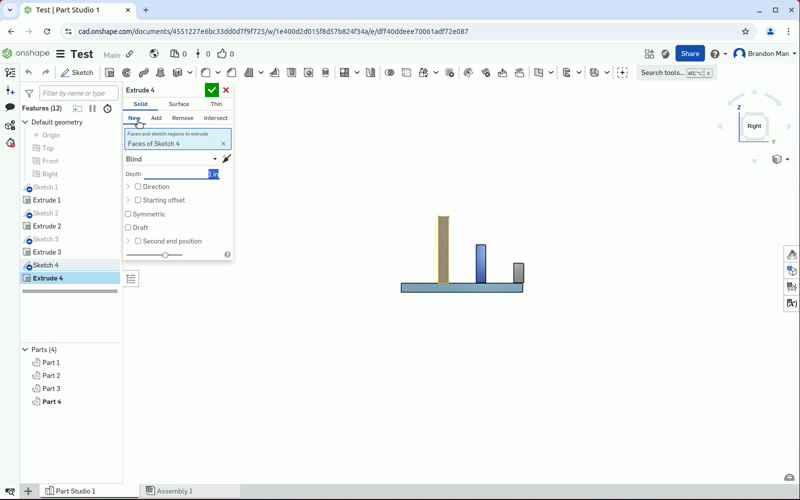
text(23.108)
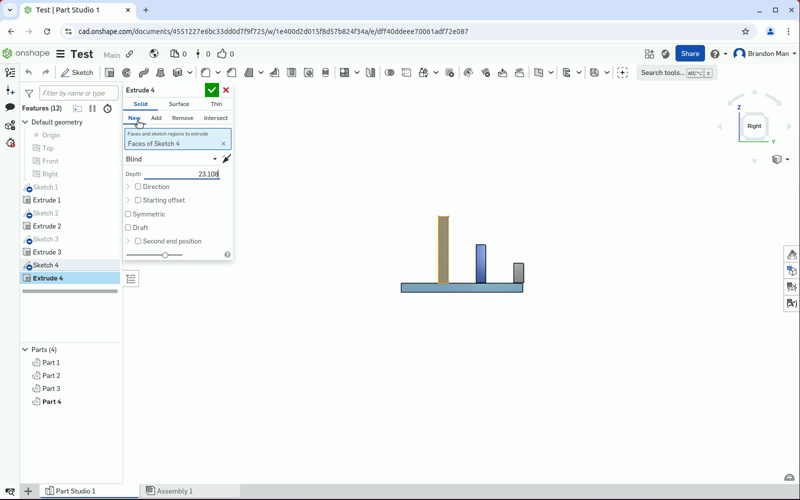
key(enter)
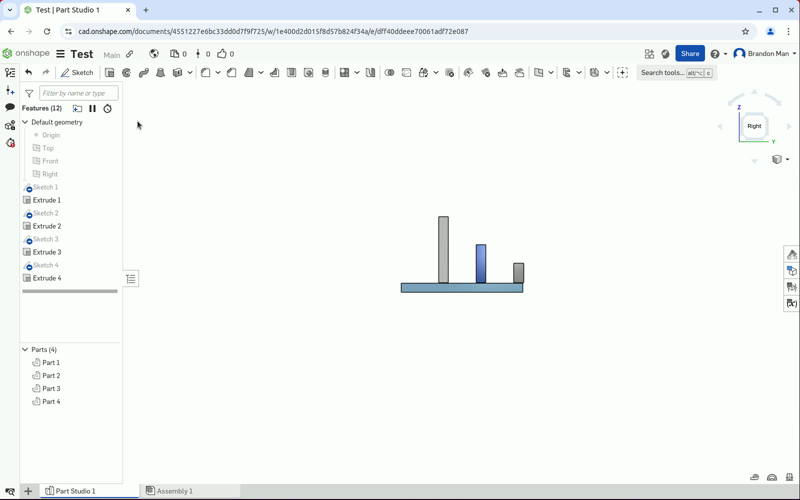
key(shift+h)
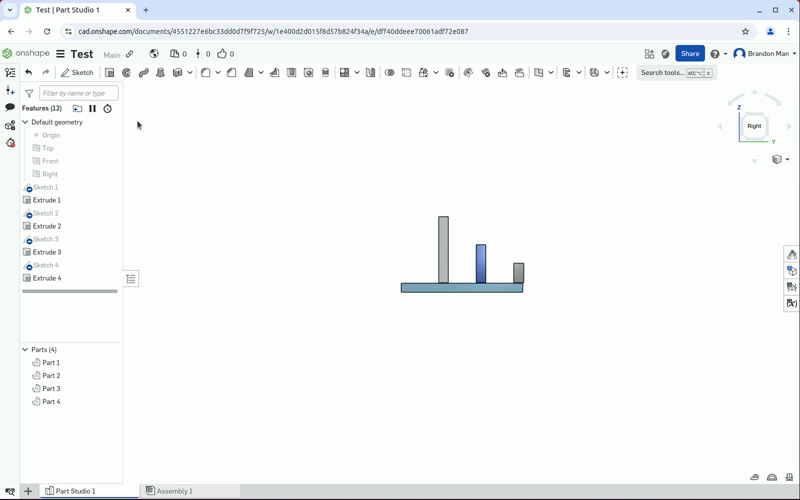
key(shift+h)
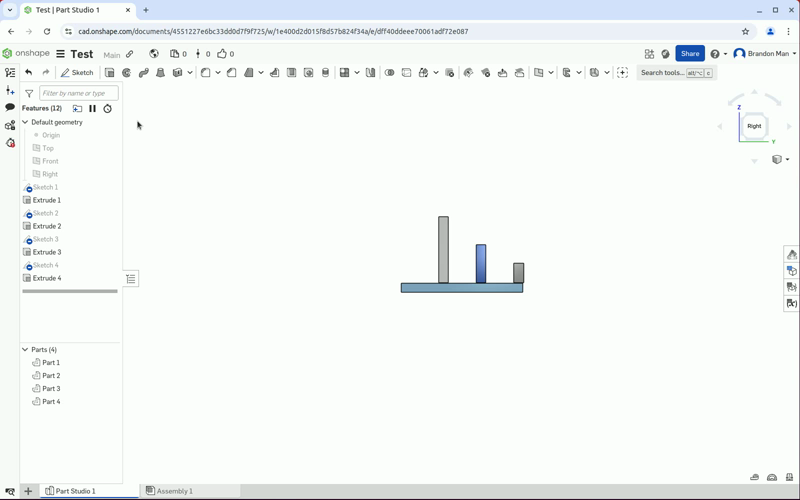
mouse_move(73, 189)
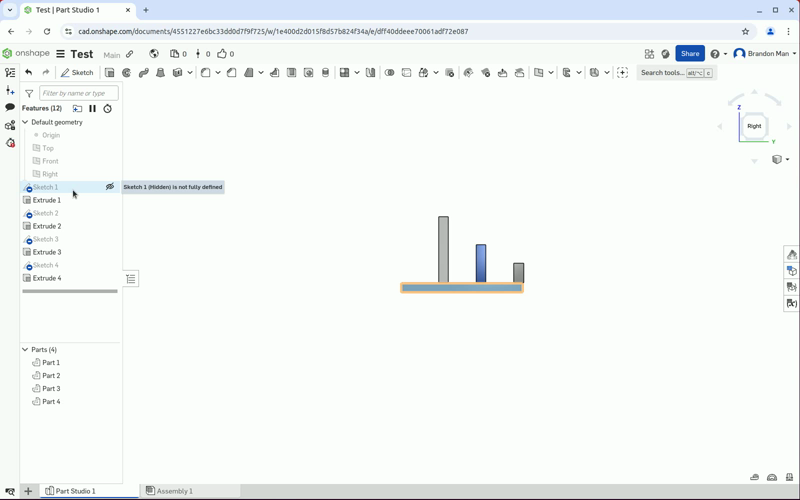
click(73, 189)
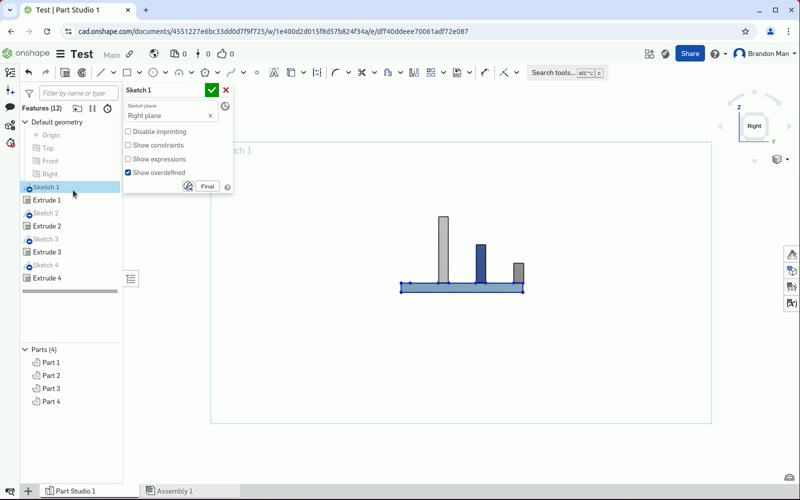
mouse_move(229, 92)
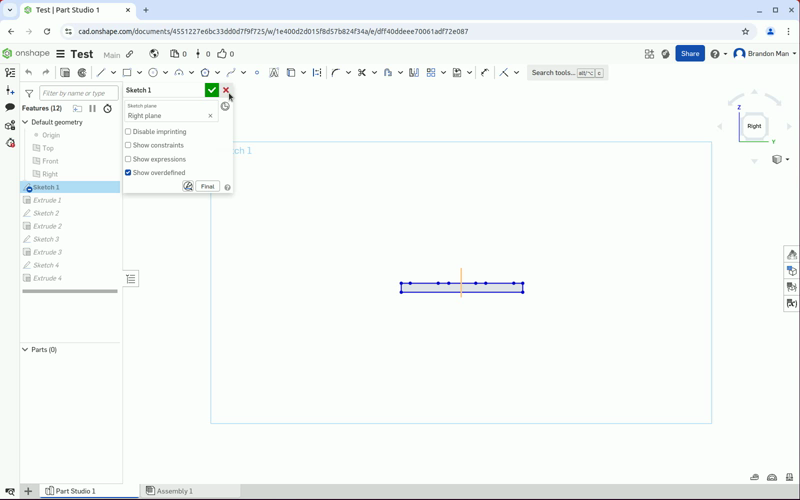
click(229, 92)
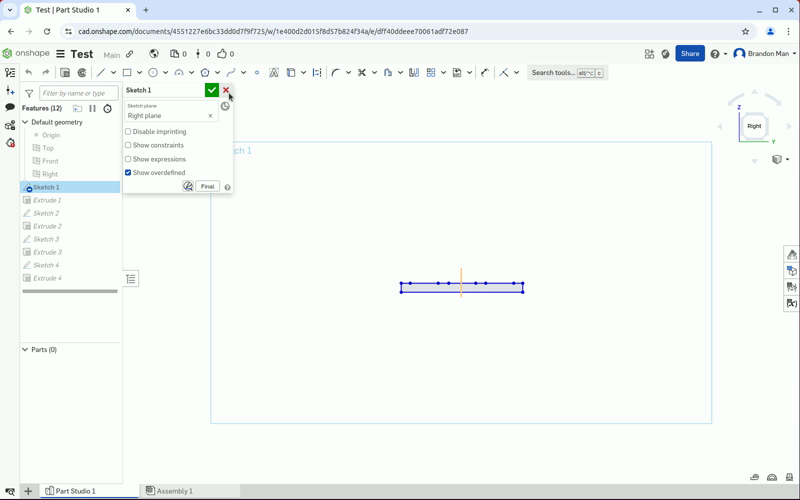
key(shift+s)
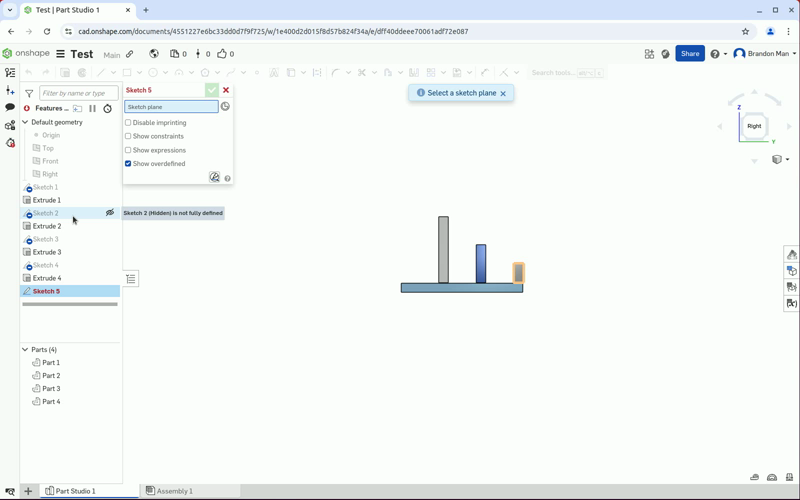
scroll(3)
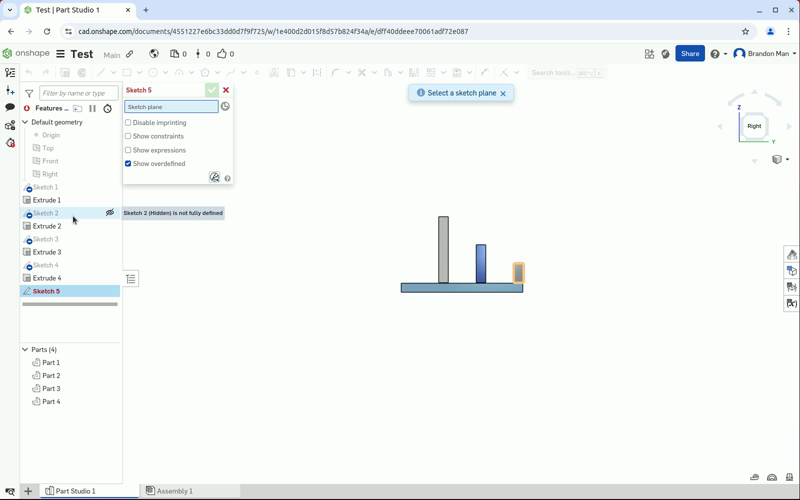
mouse_move(73, 176)
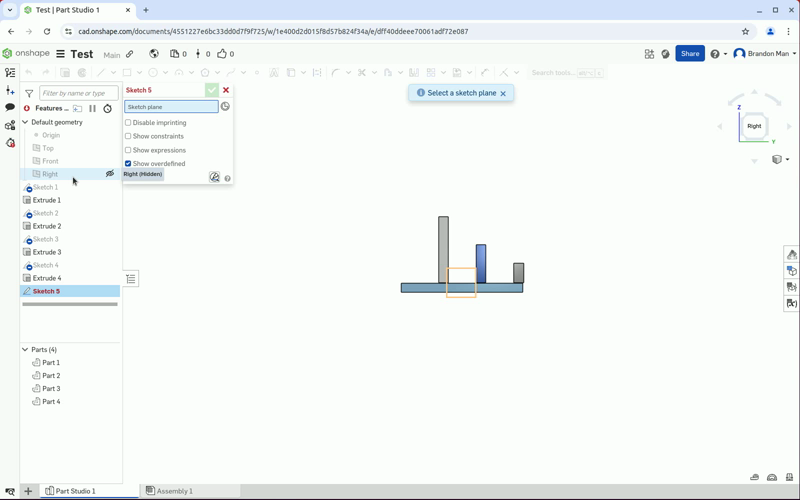
click(73, 176)
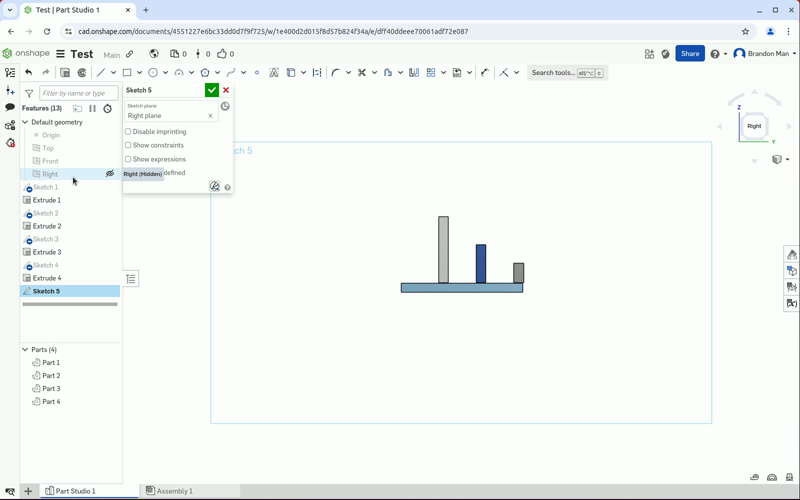
mouse_move(73, 352)
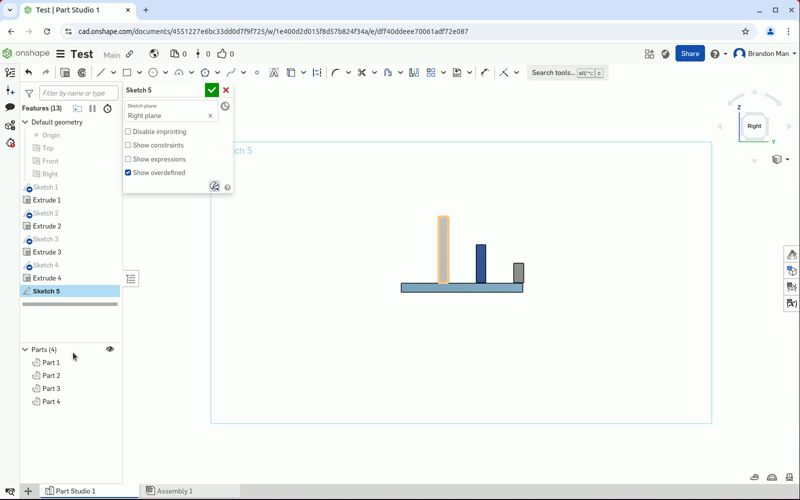
key(y)
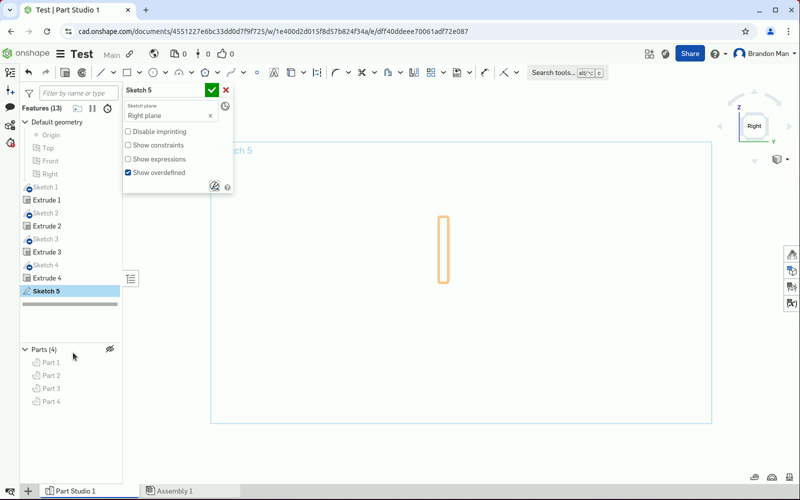
key(l)
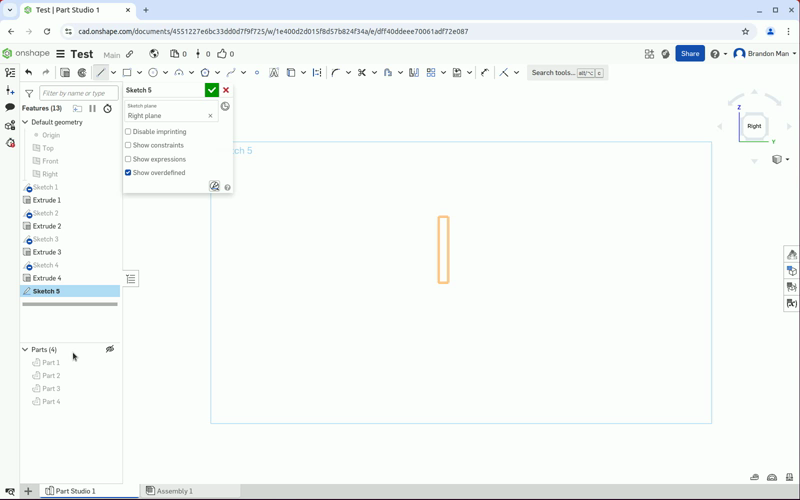
key_down(shift)
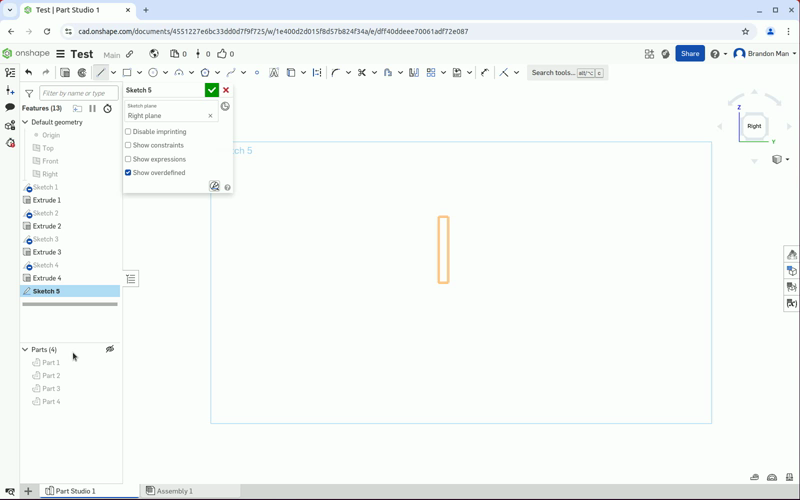
mouse_move(401, 282)
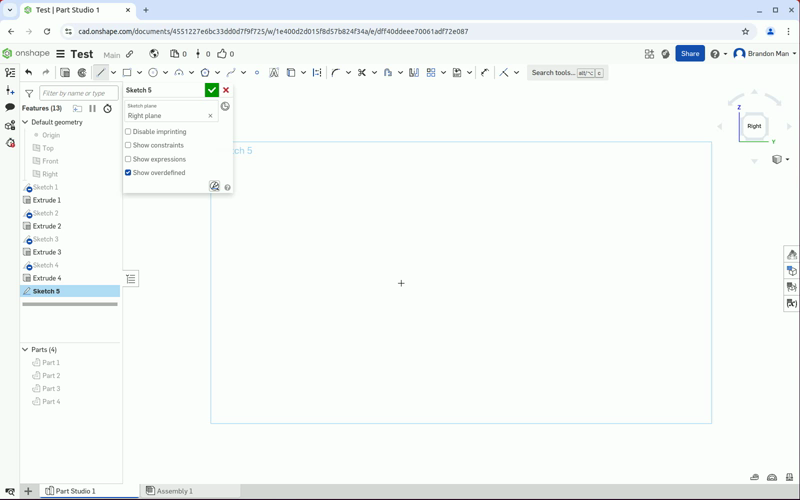
click(401, 282)
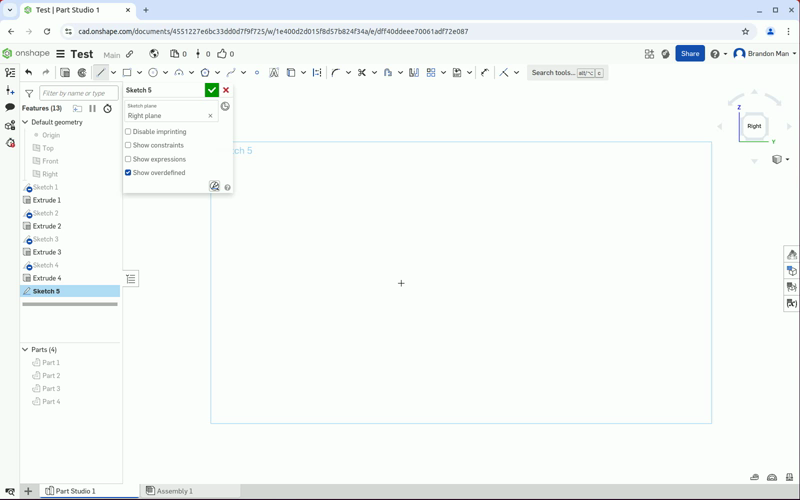
key_up(shift)
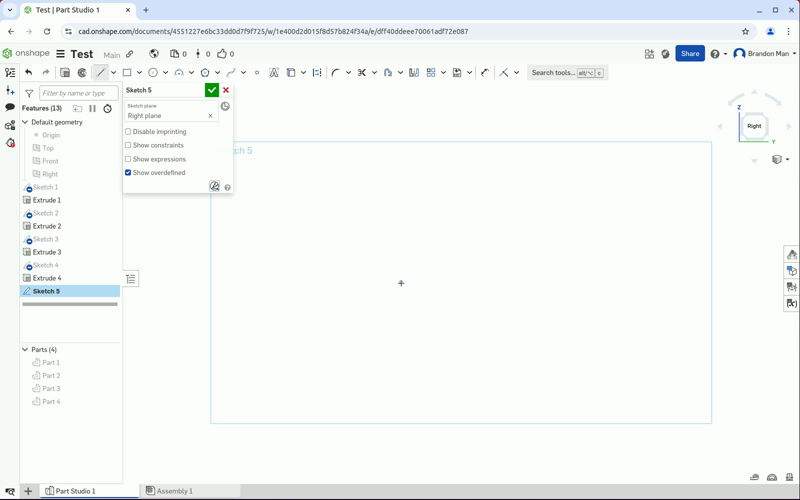
key_down(shift)
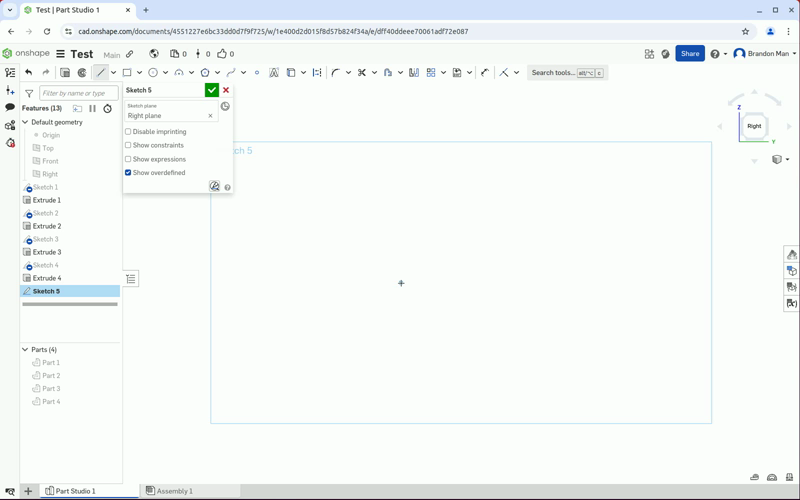
mouse_move(431, 282)
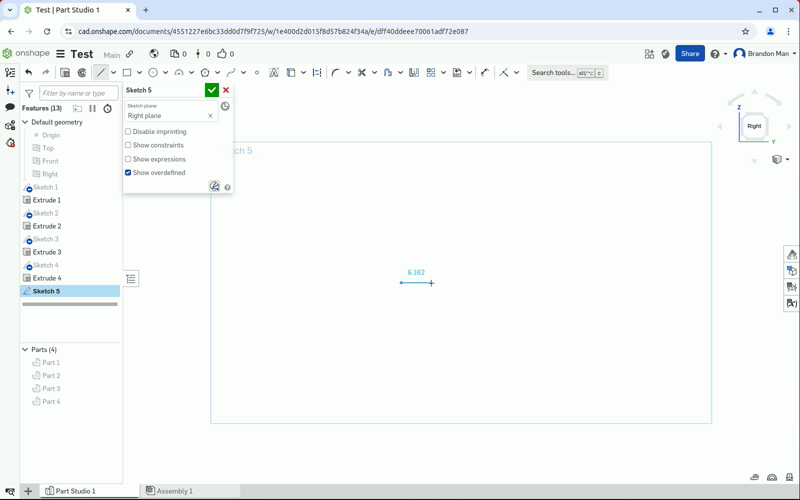
mouse_move(410, 282)
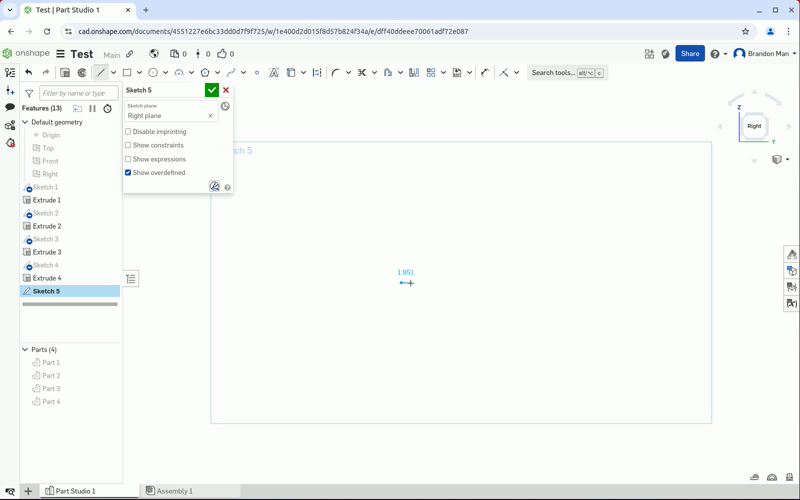
click(410, 282)
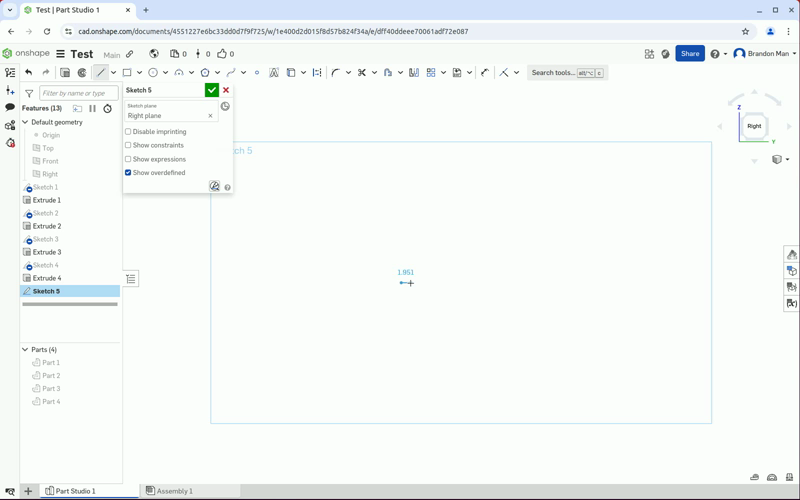
key_up(shift)
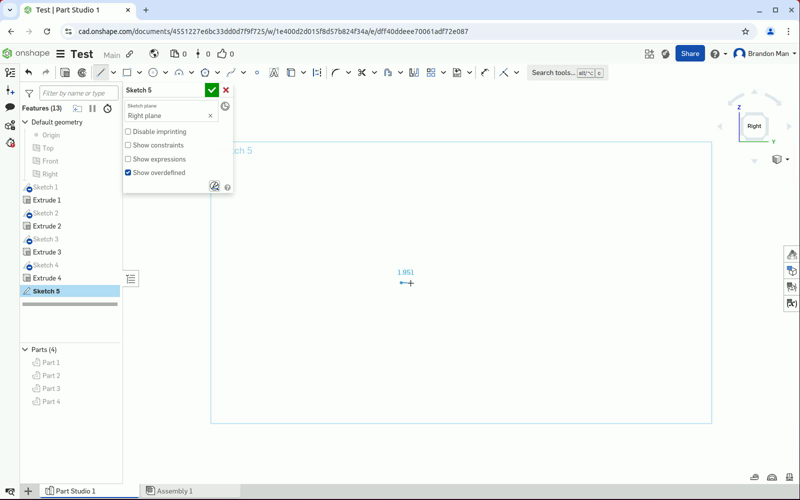
key_down(shift)
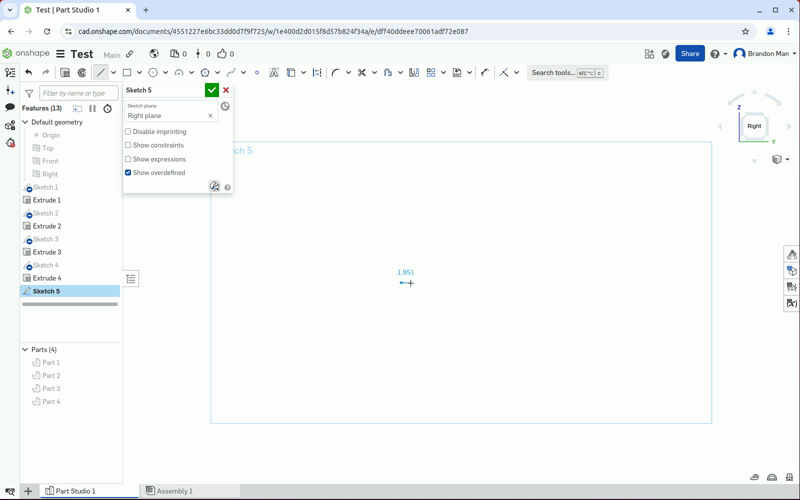
mouse_move(410, 207)
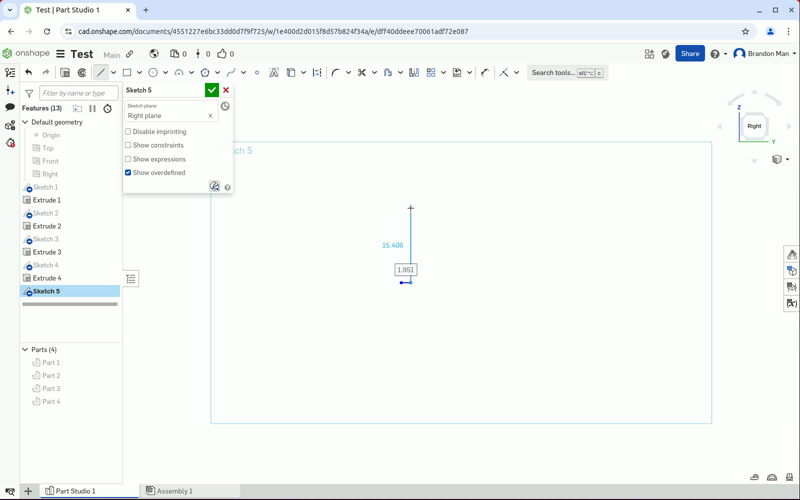
click(410, 207)
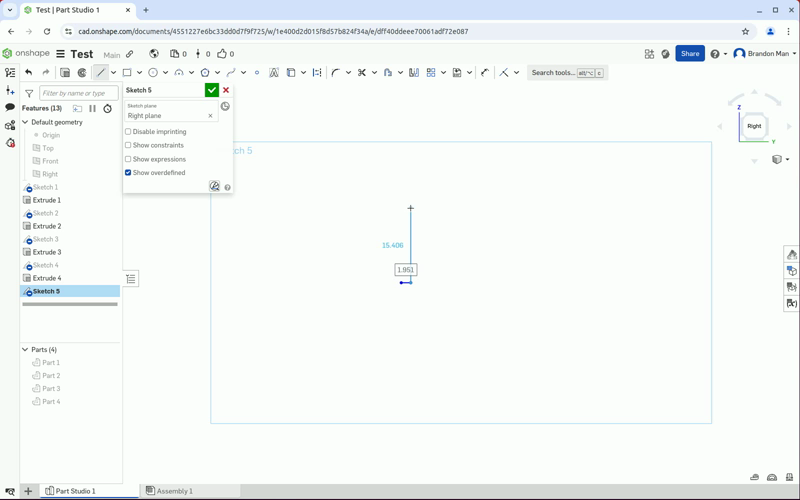
key_up(shift)
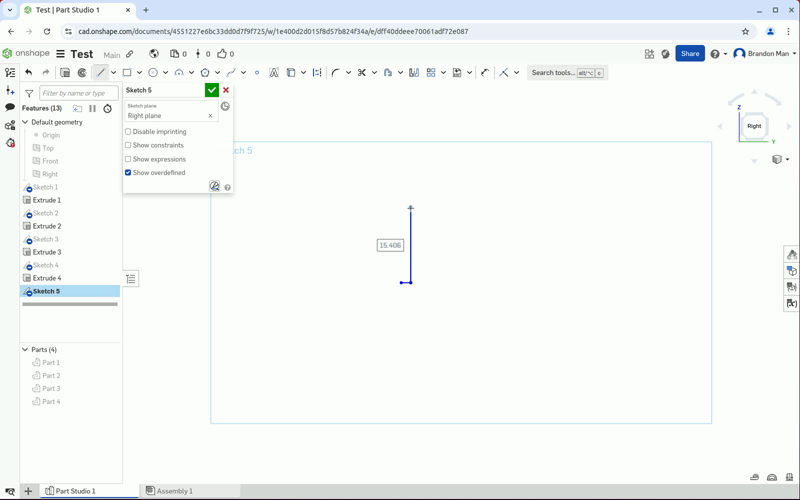
key_down(shift)
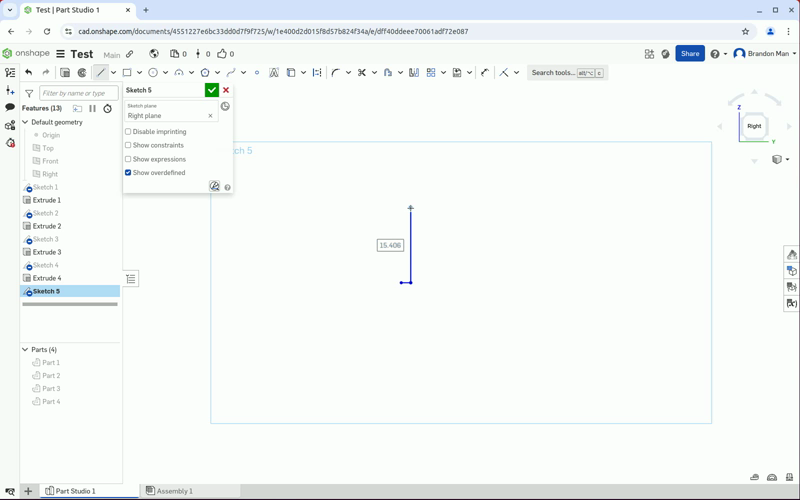
mouse_move(440, 207)
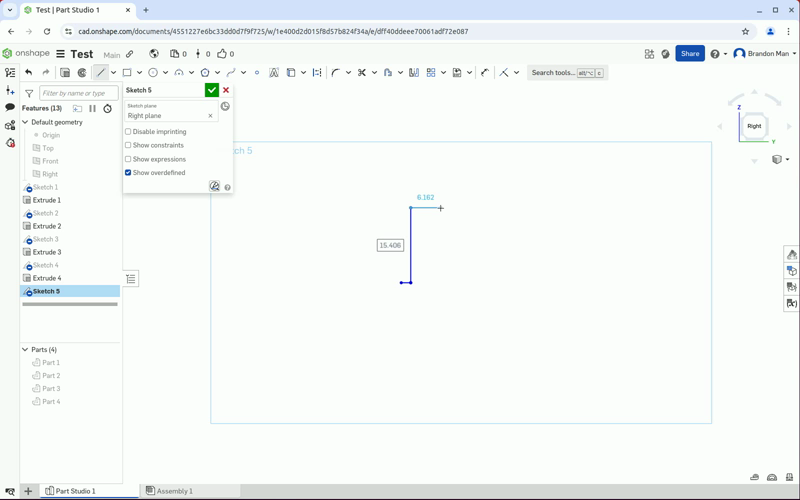
mouse_move(401, 207)
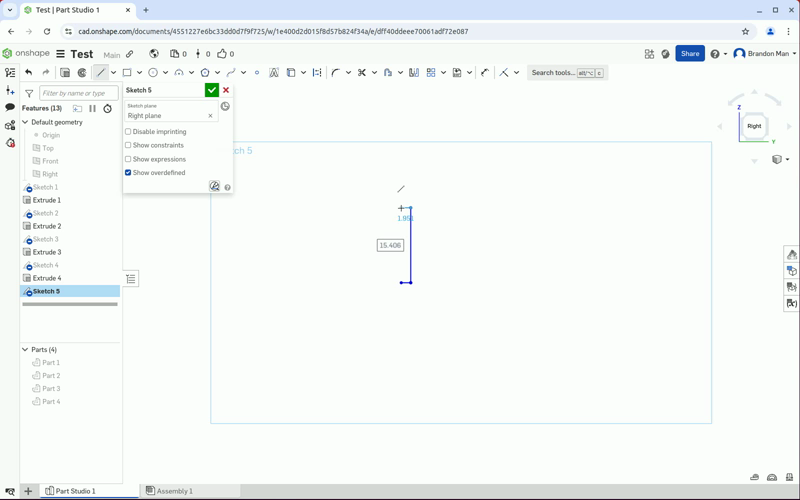
click(401, 207)
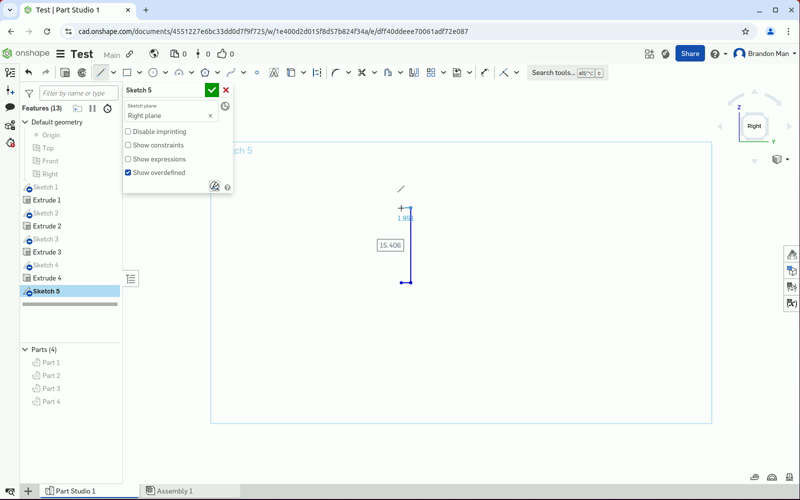
key_up(shift)
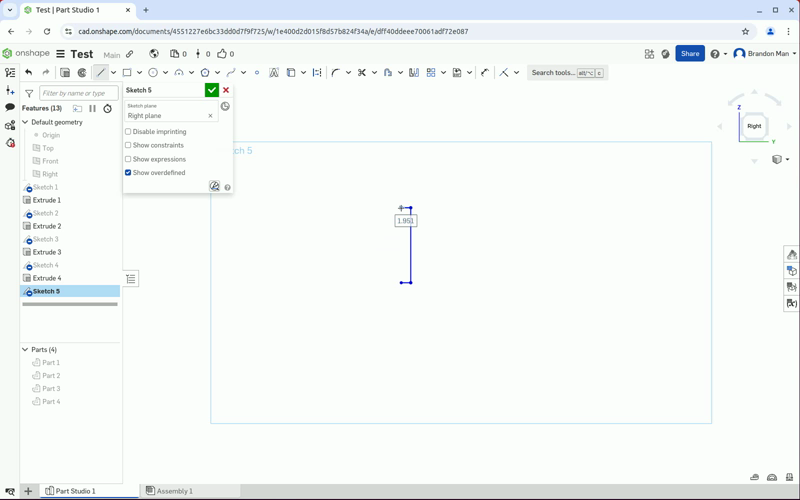
key_down(shift)
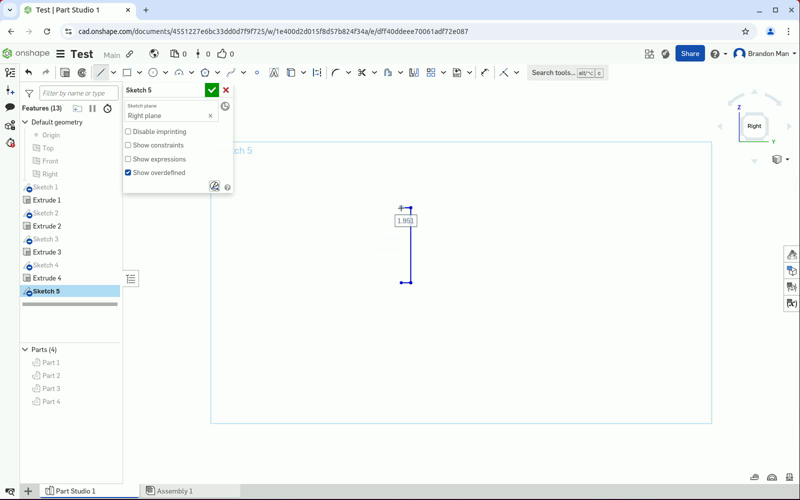
mouse_move(401, 282)
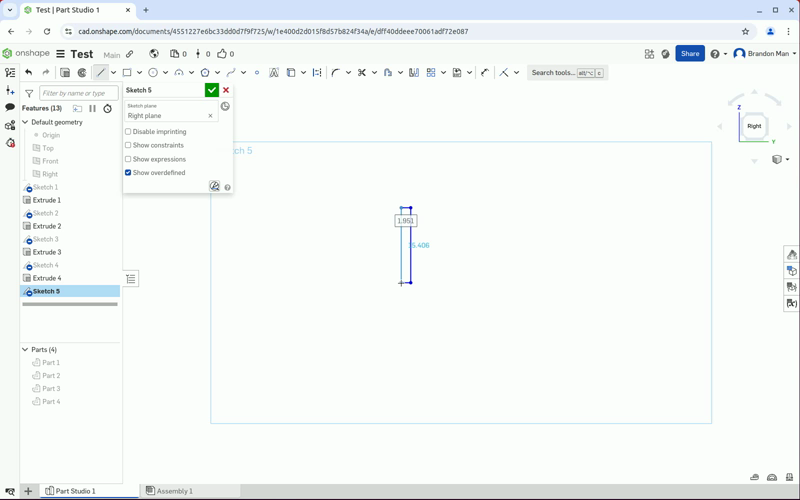
key_up(shift)
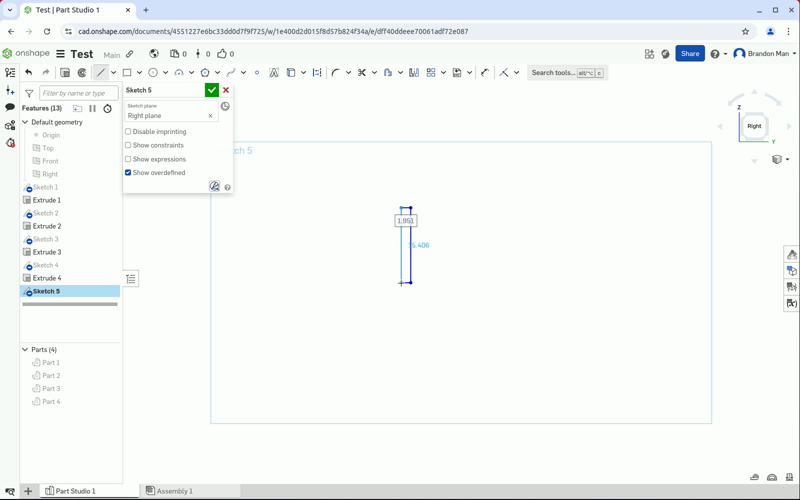
click(401, 282)
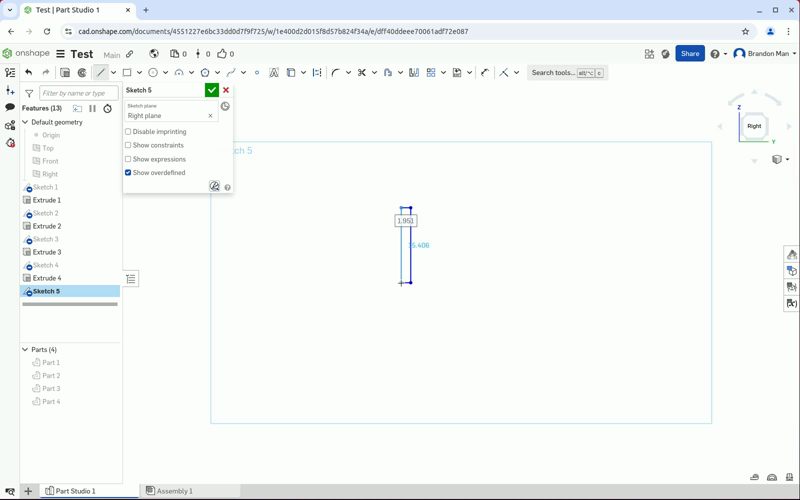
key(esc)
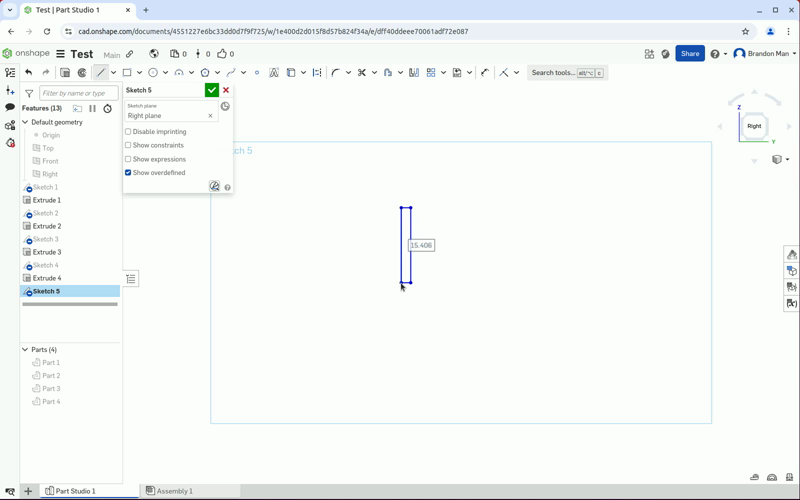
mouse_move(408, 237)
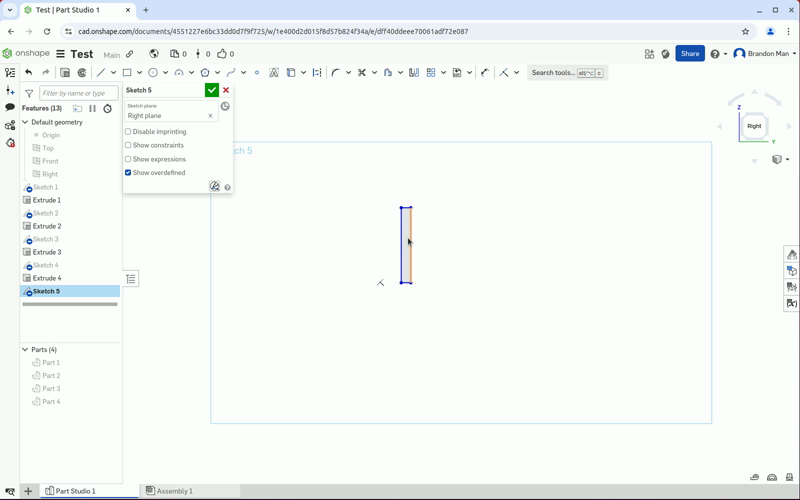
scroll(6)
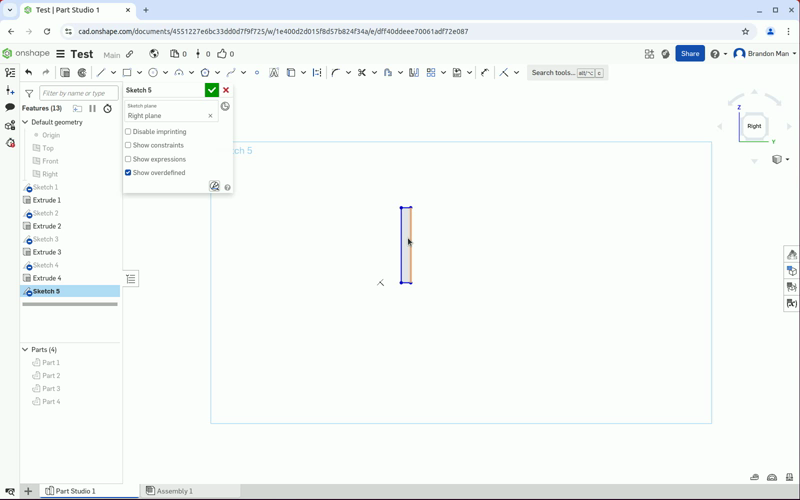
scroll(6)
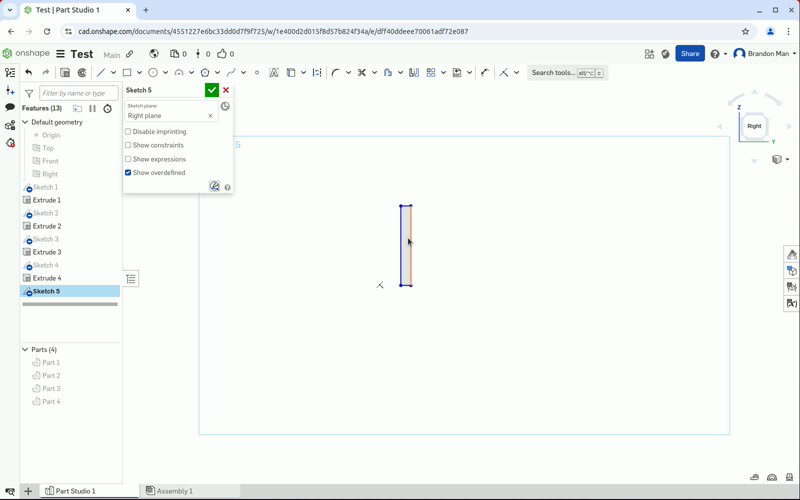
scroll(6)
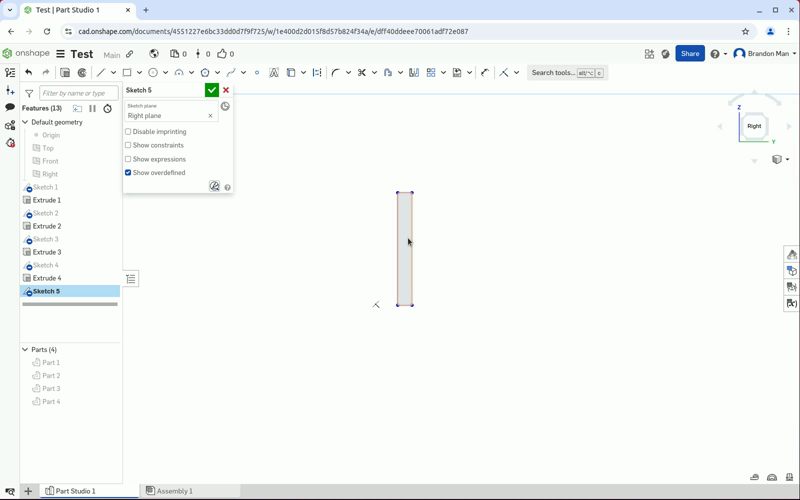
scroll(6)
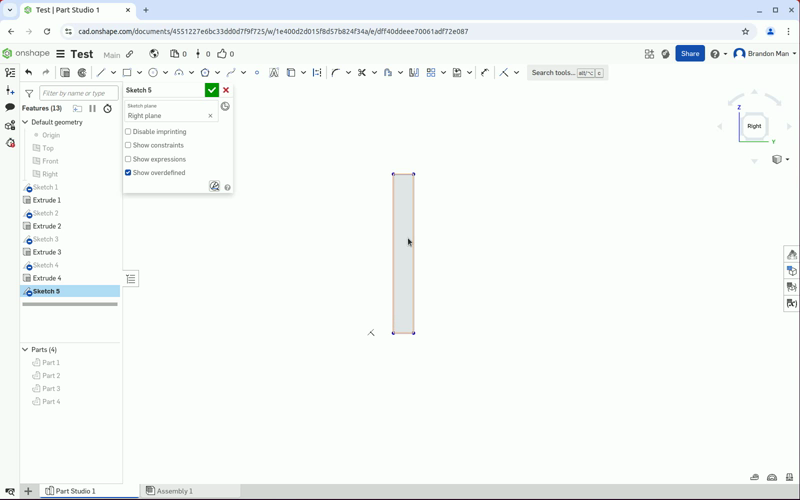
scroll(6)
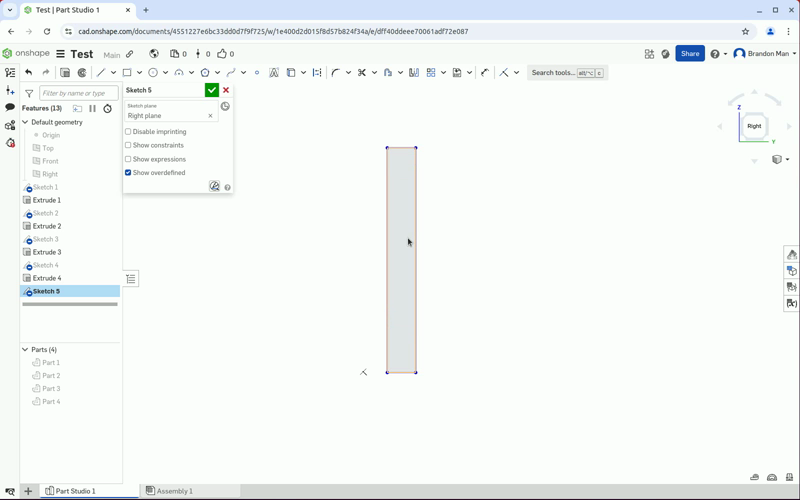
scroll(6)
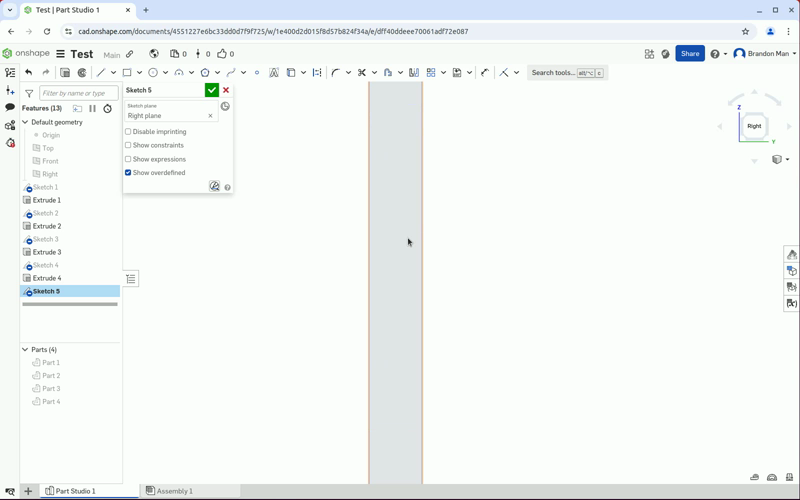
scroll(6)
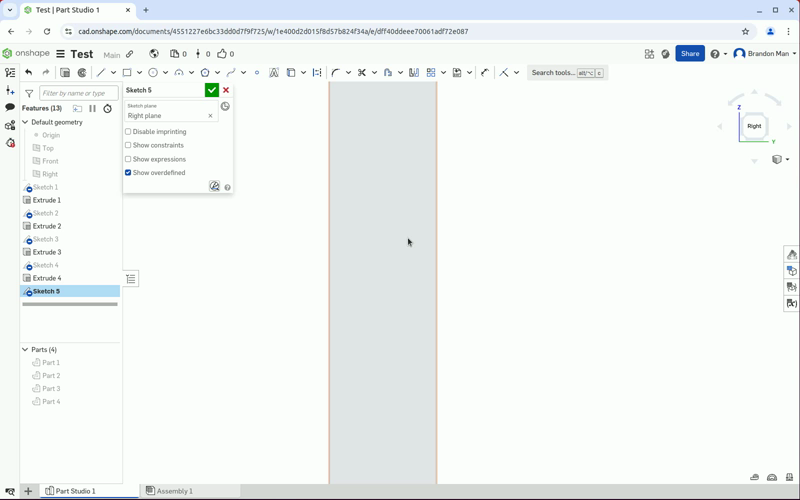
click(408, 237)
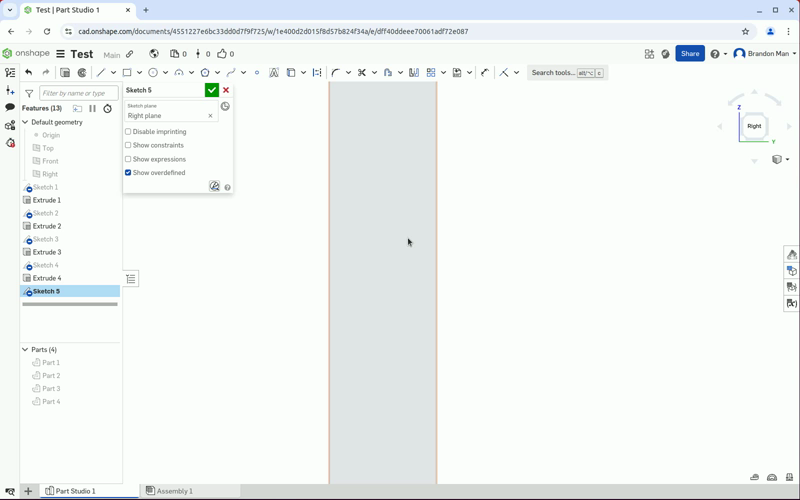
scroll(-6)
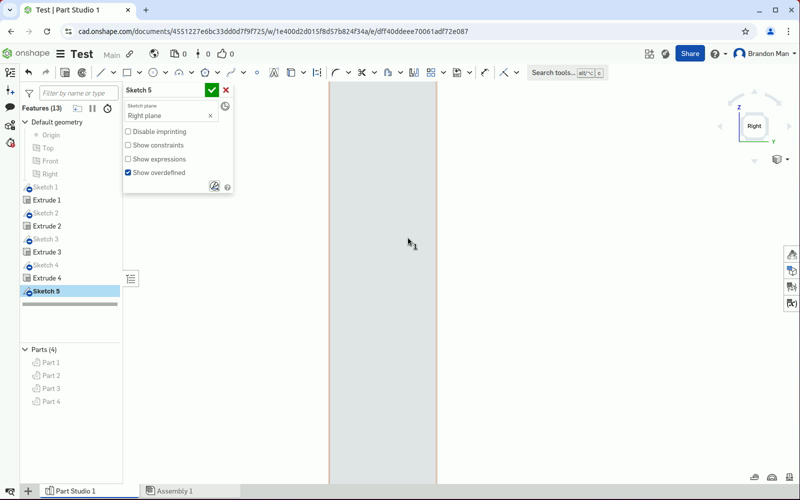
scroll(-6)
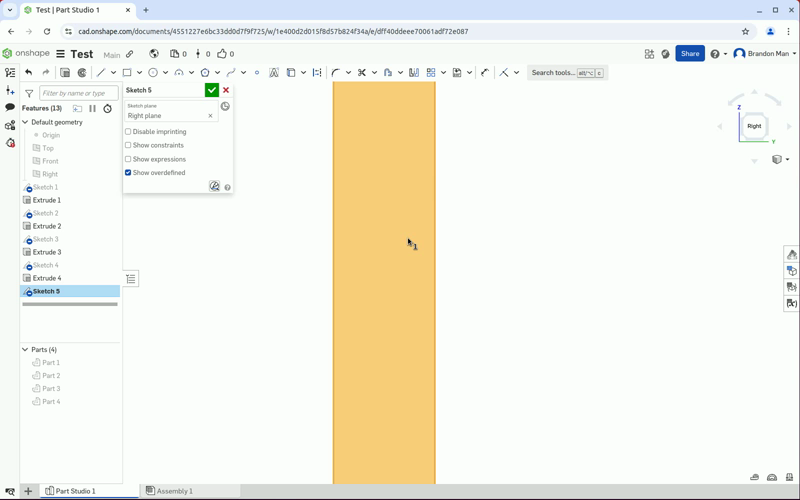
scroll(-6)
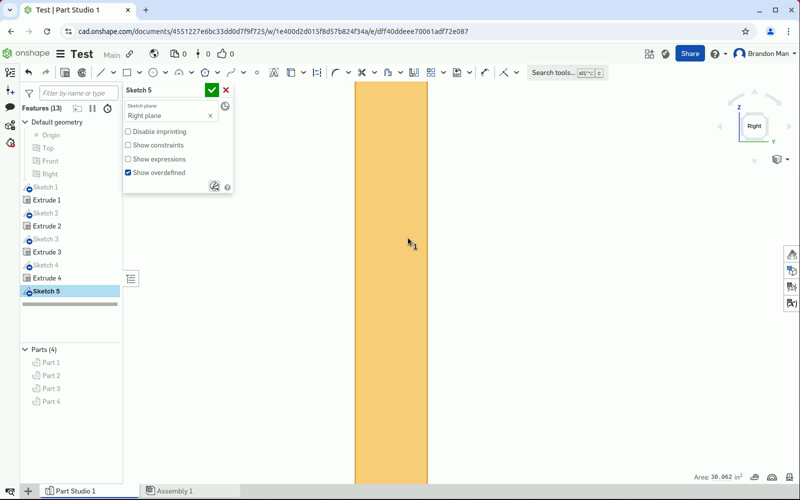
scroll(-6)
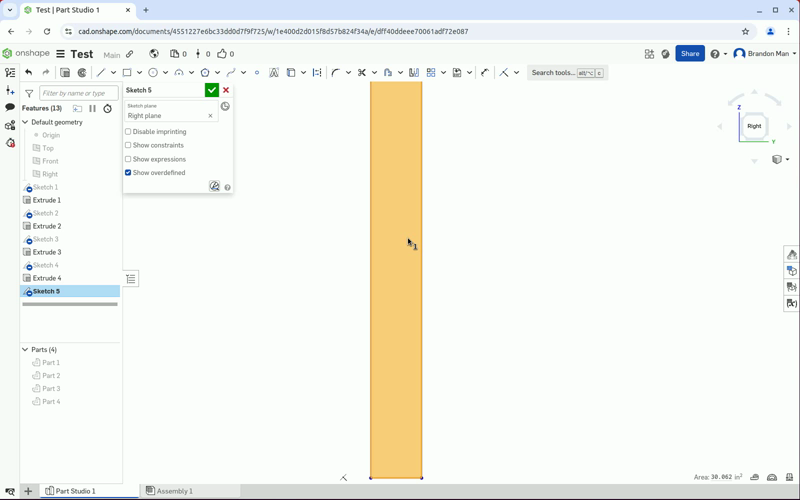
scroll(-6)
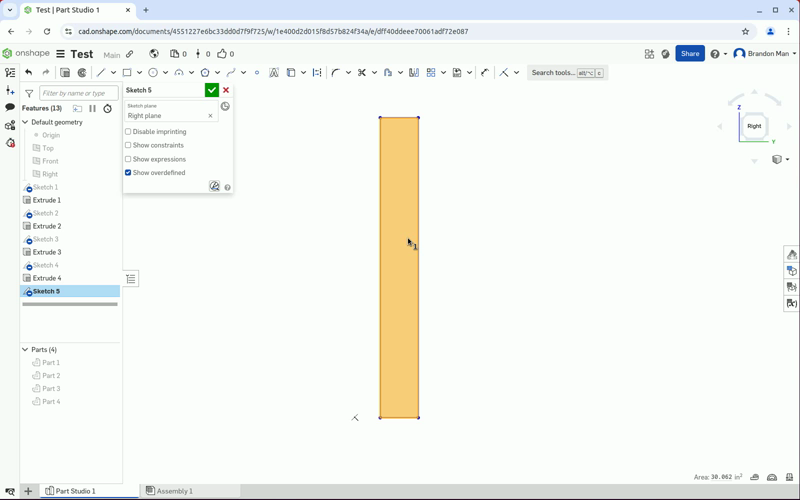
scroll(-6)
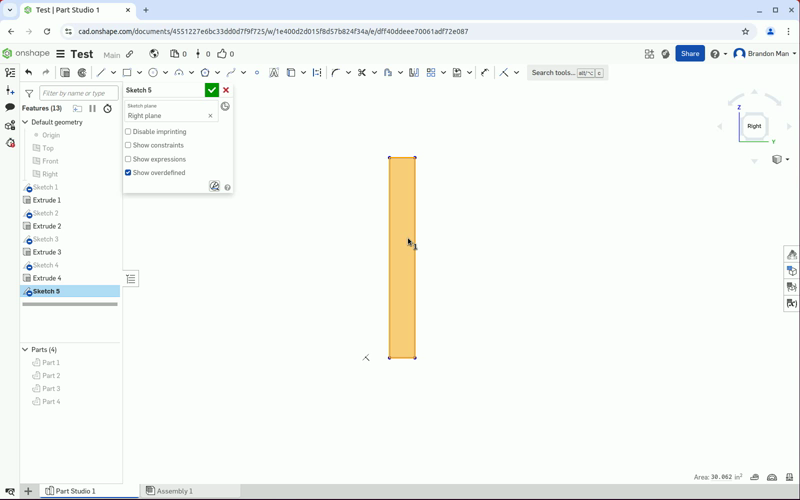
scroll(-6)
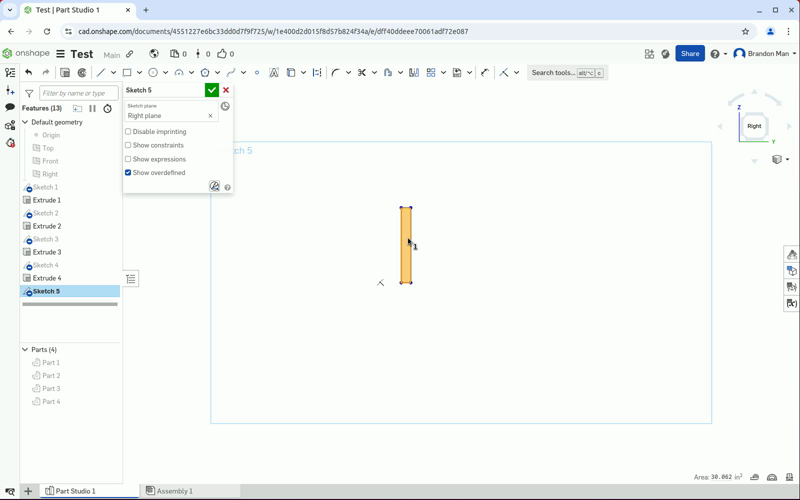
mouse_move(73, 352)
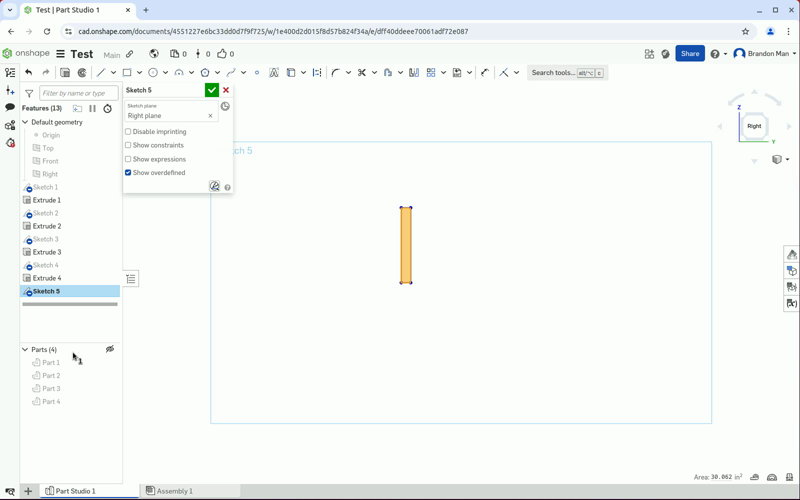
key(shift+y)
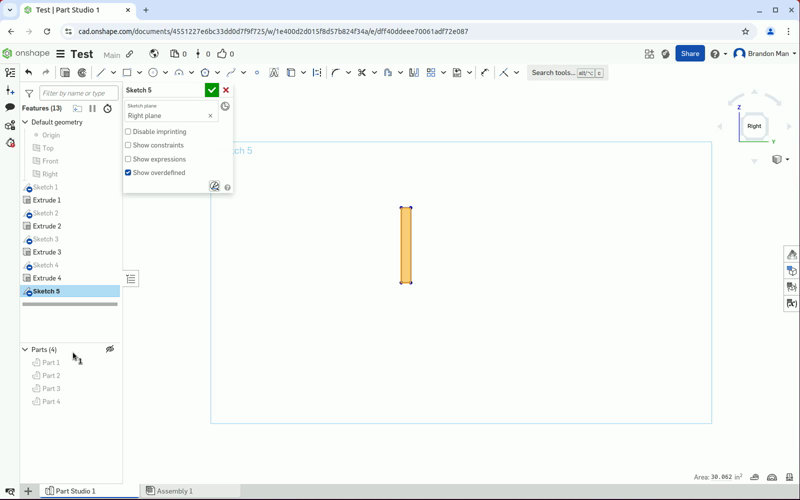
key(shift+e)
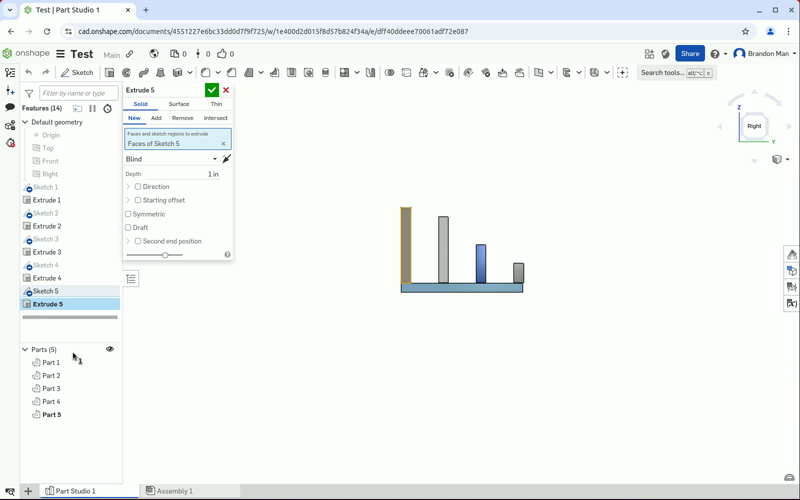
mouse_move(143, 106)
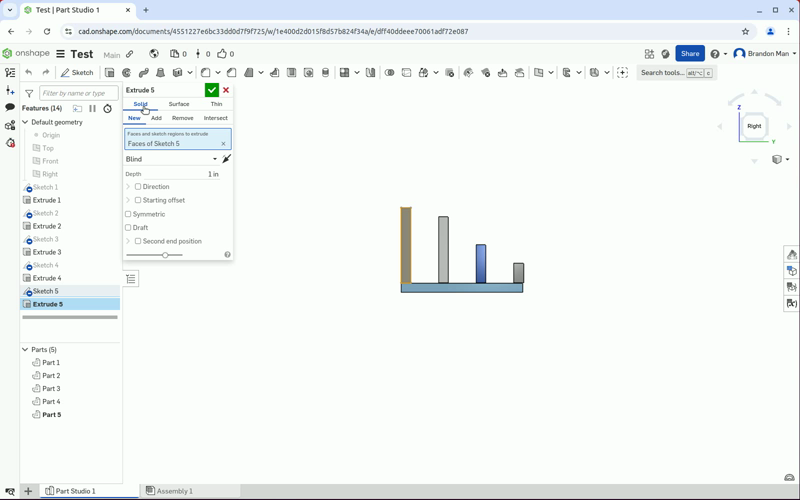
click(143, 106)
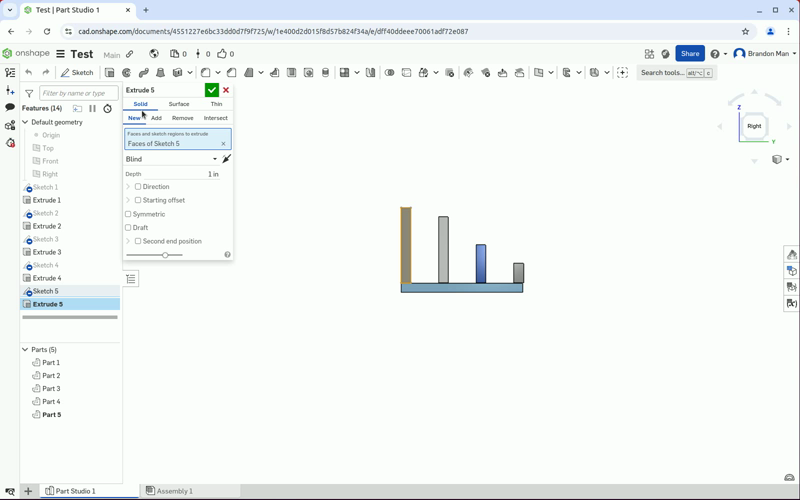
mouse_move(137, 120)
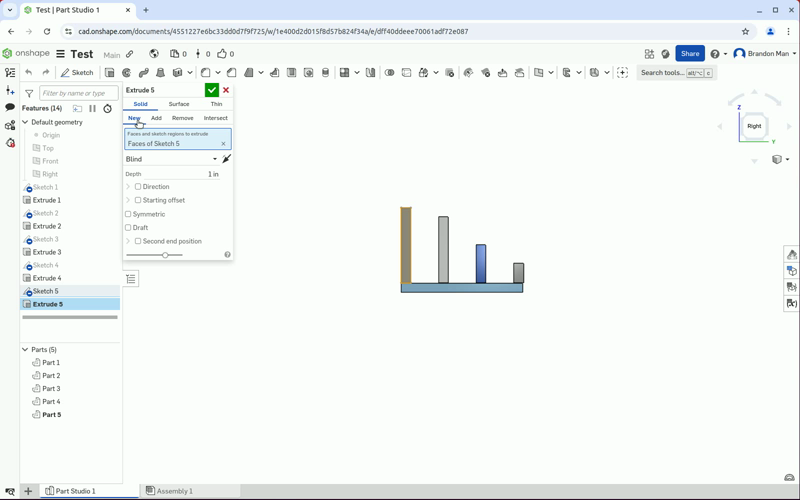
click(137, 120)
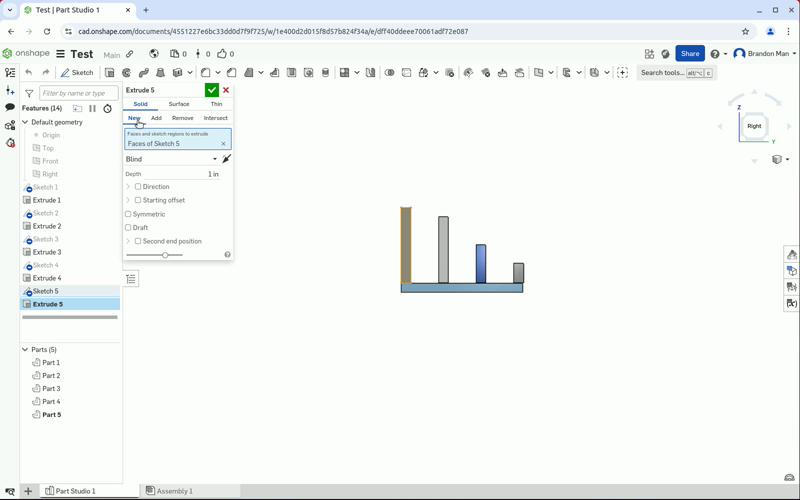
key(tab, 4)
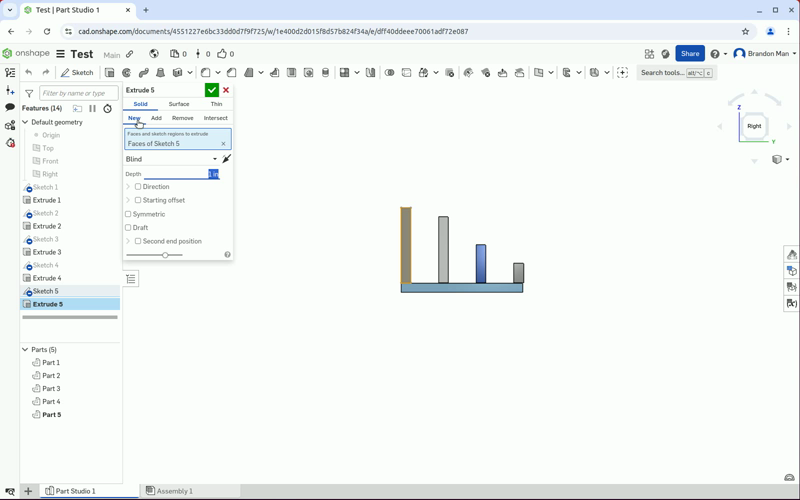
text(23.108)
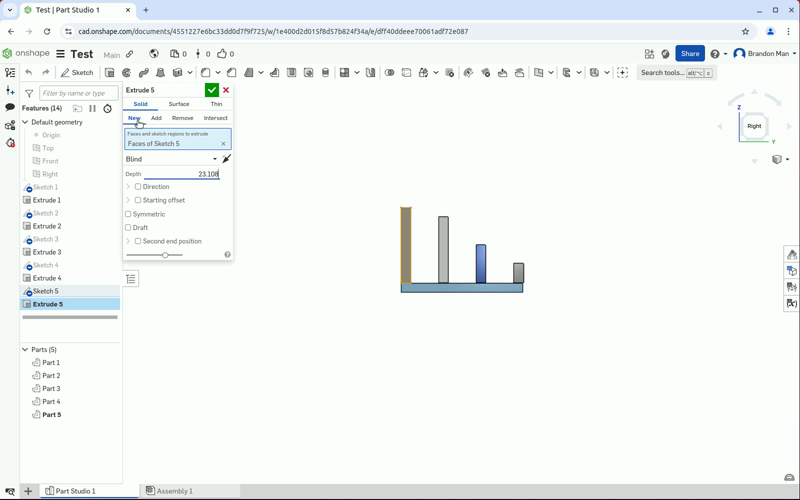
key(enter)
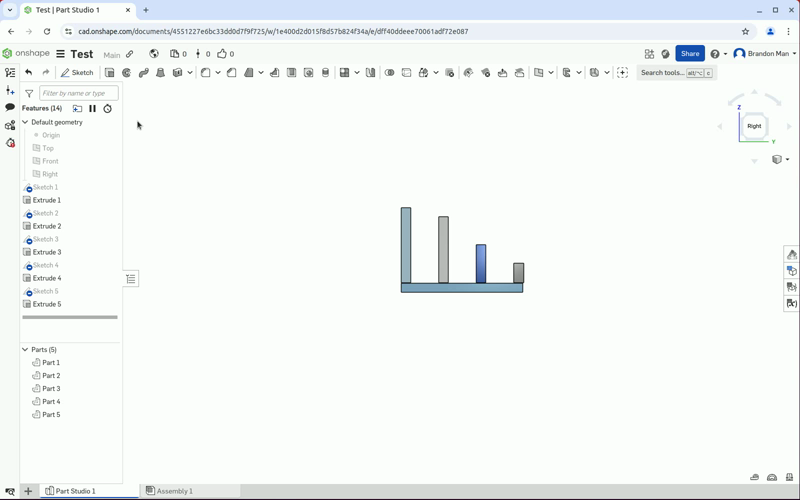
key(shift+h)
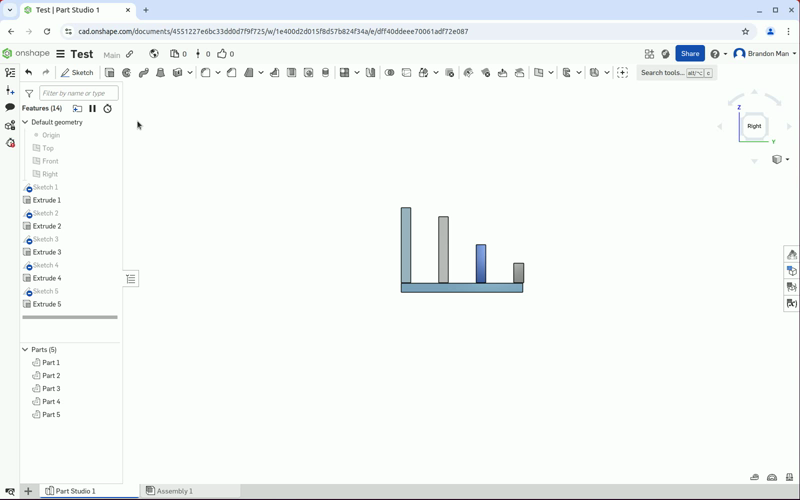
key(shift+h)
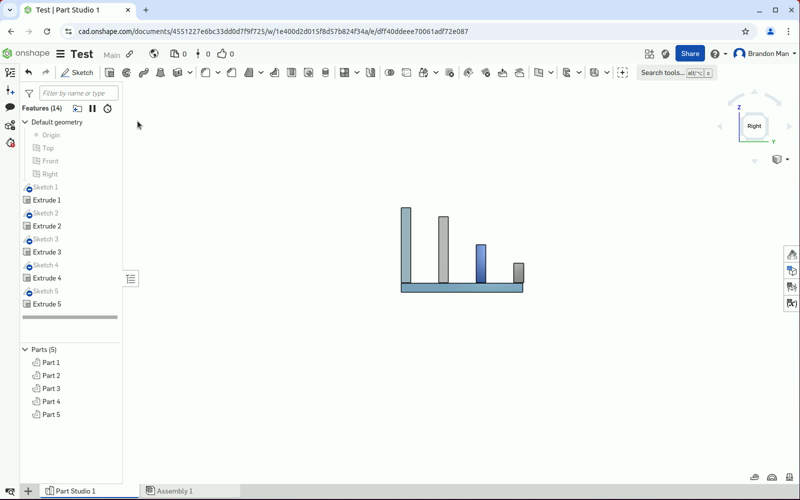
mouse_move(73, 189)
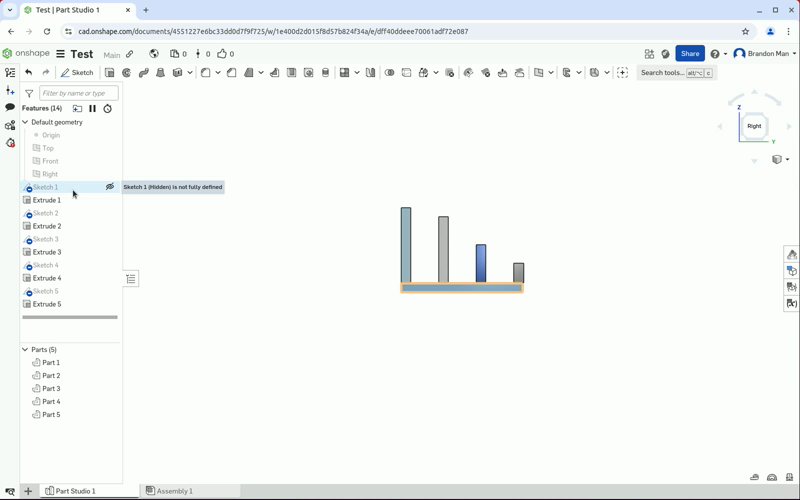
click(73, 189)
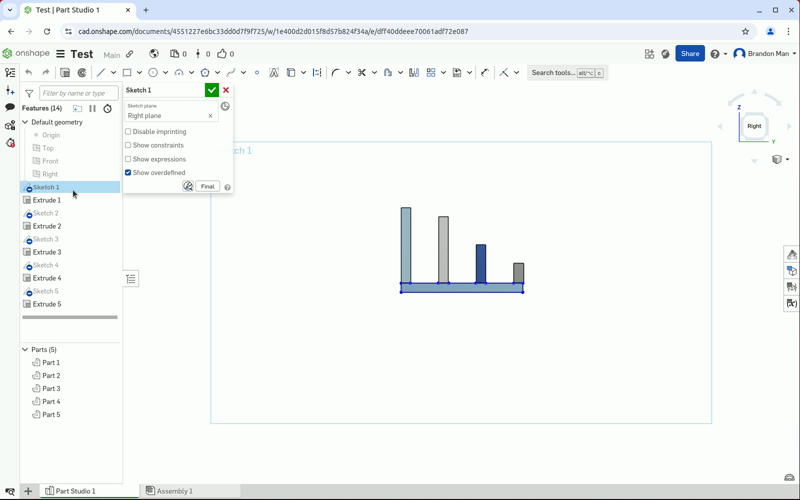
mouse_move(229, 92)
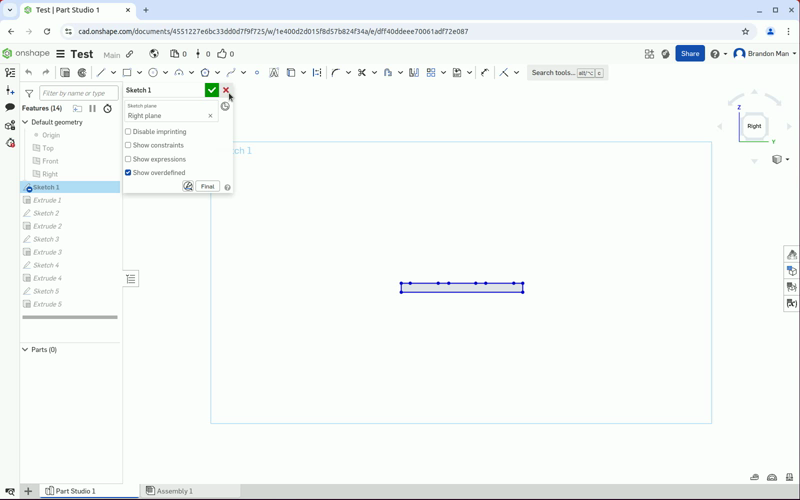
click(229, 92)
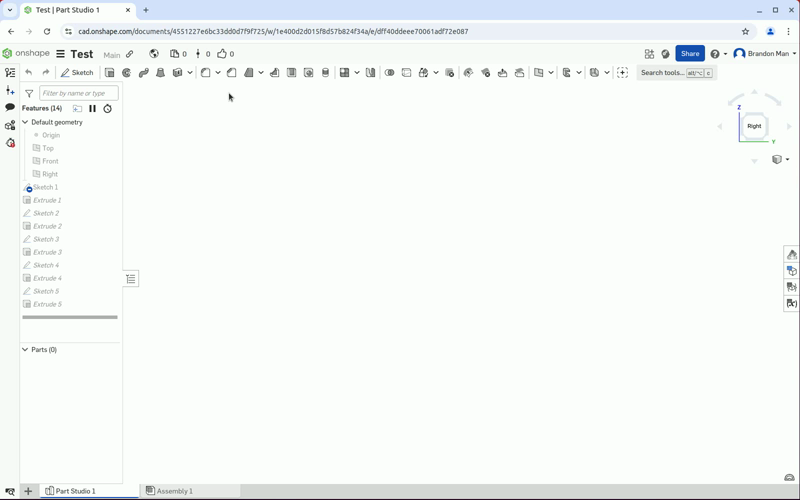
mouse_move(73, 352)
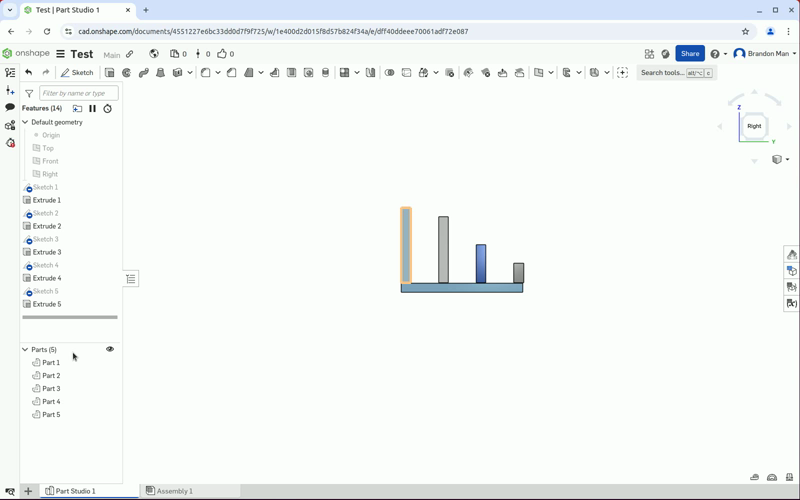
key(y)
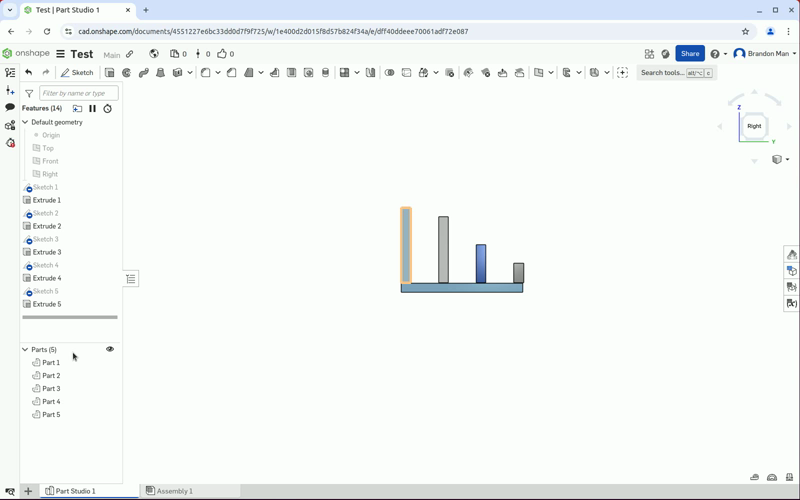
key(shift+p)
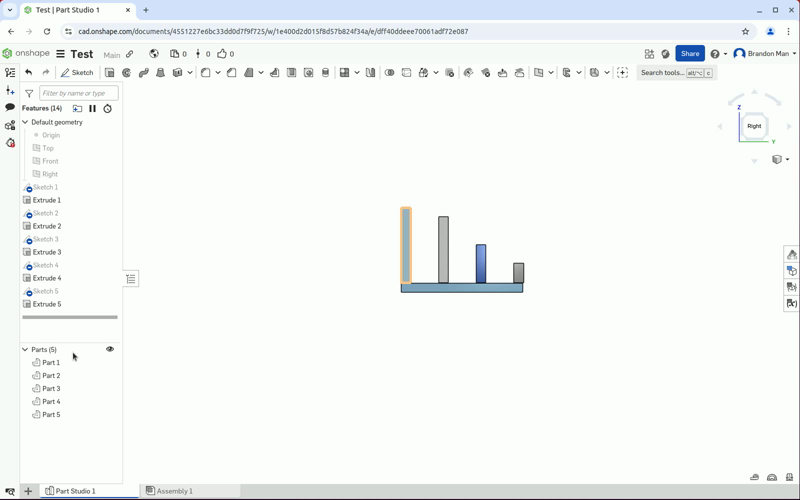
key(space)
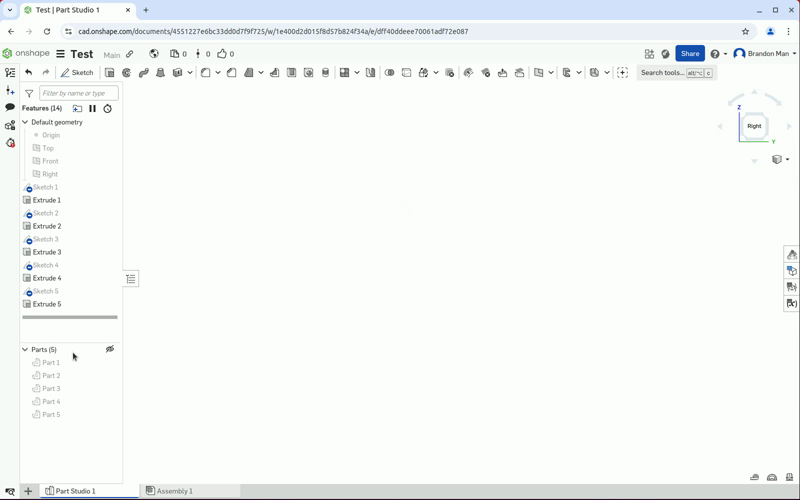
key_down(shift)
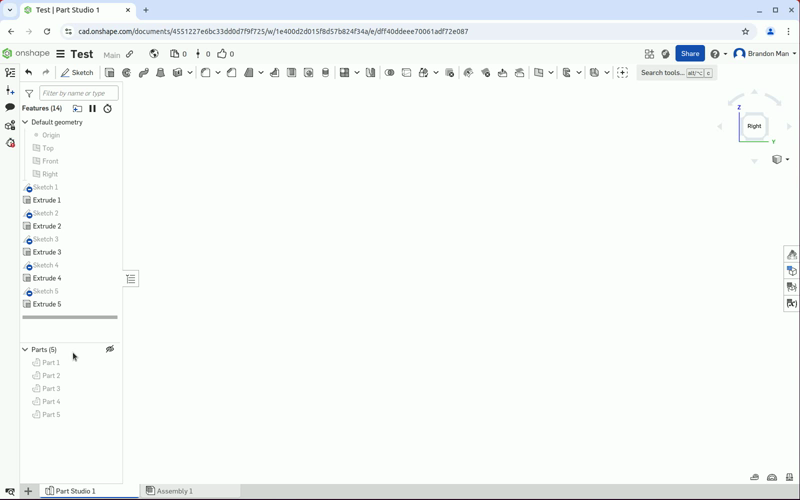
key(right)
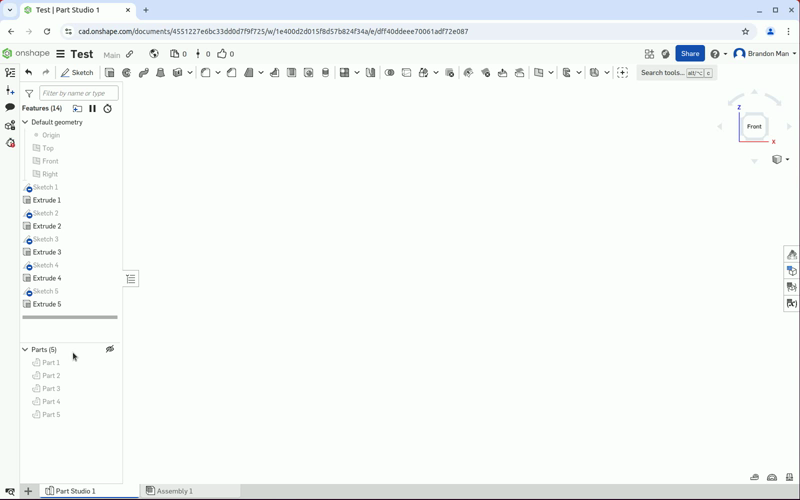
key_up(shift)
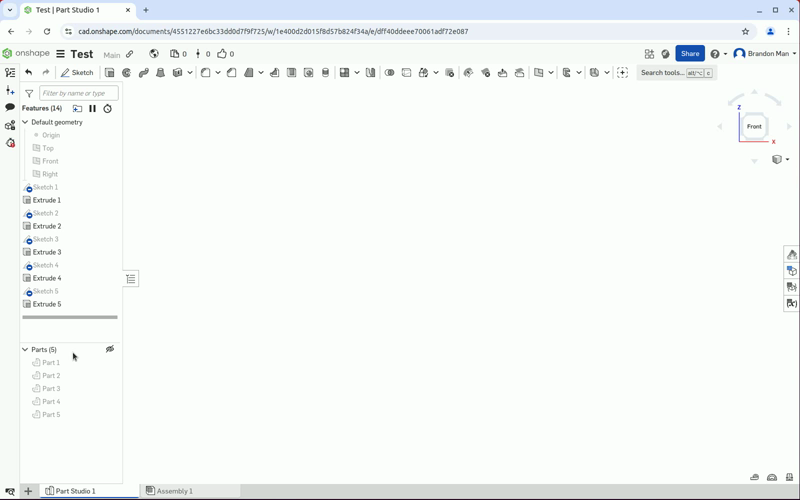
mouse_move(73, 352)
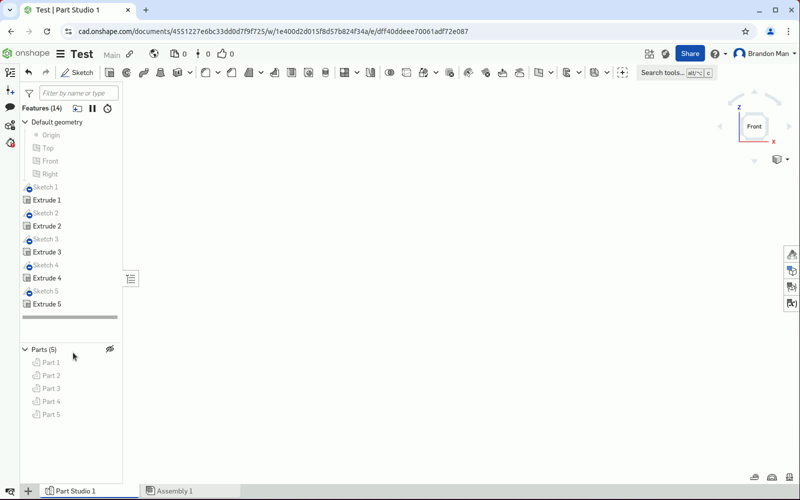
key(shift+y)
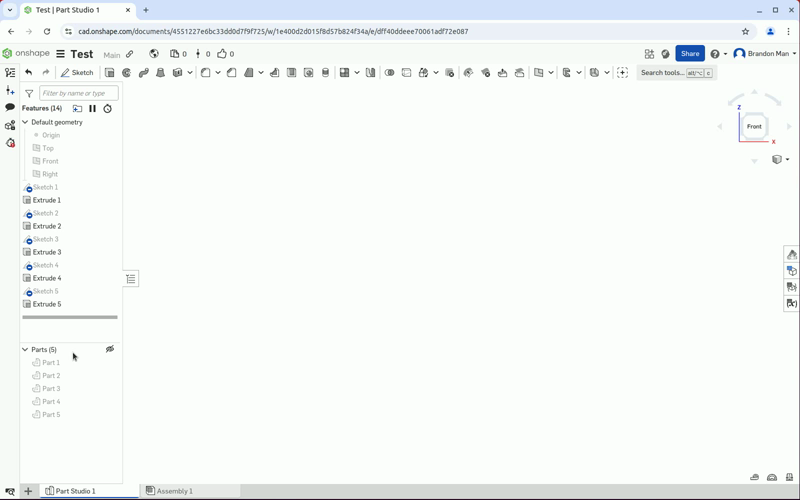
key(shift+s)
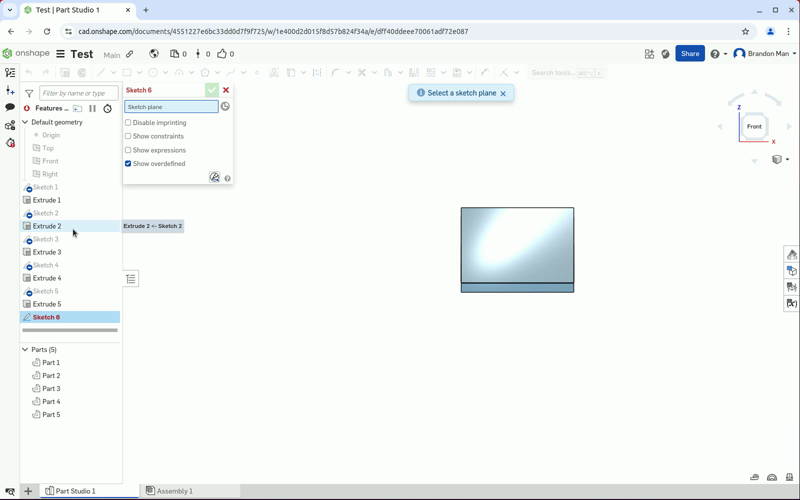
scroll(3)
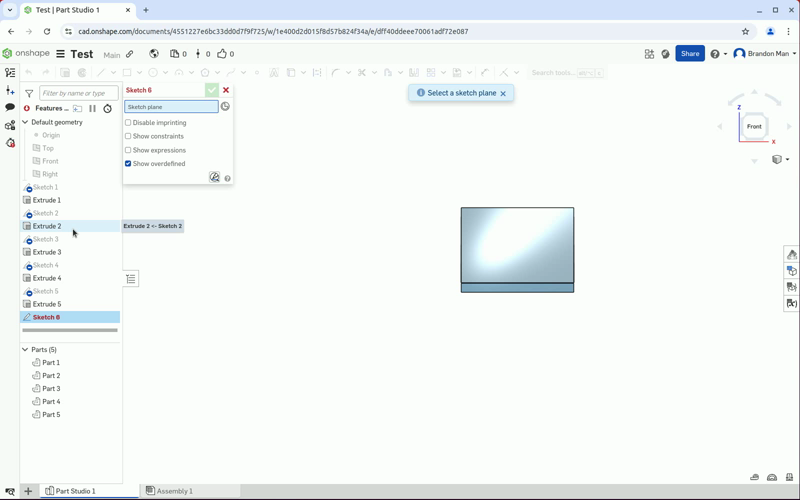
mouse_move(73, 163)
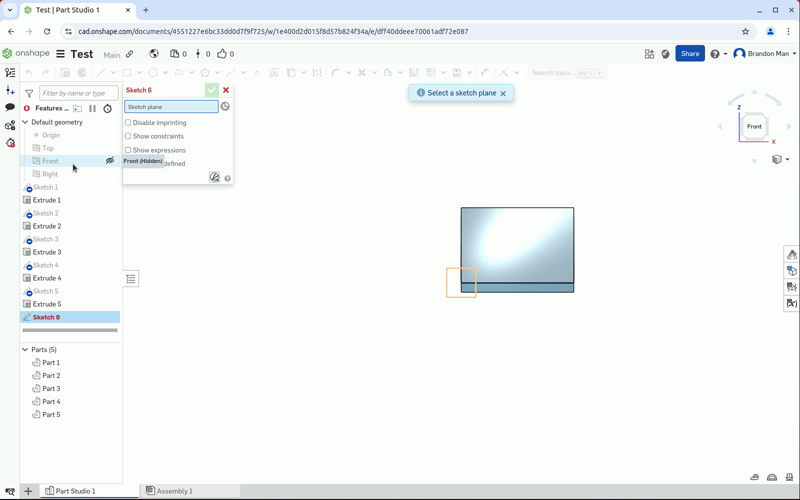
click(73, 163)
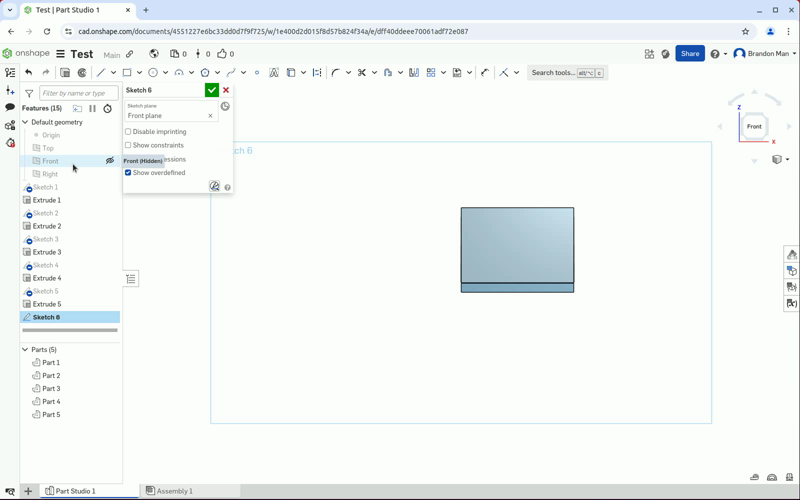
mouse_move(73, 352)
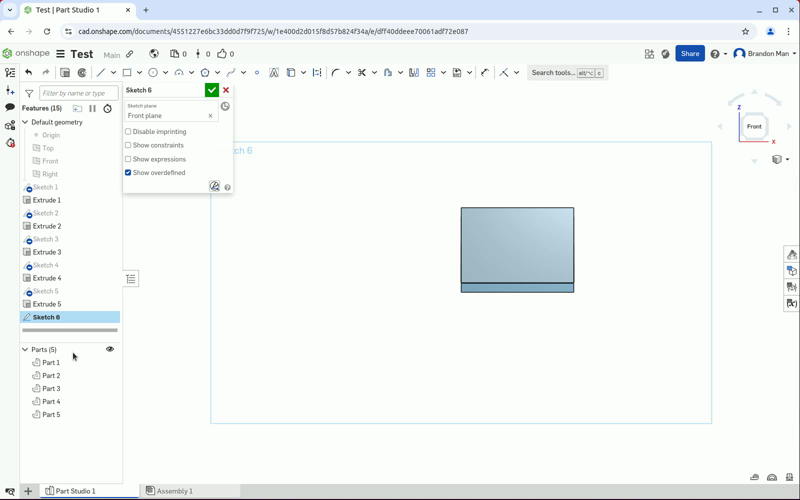
key(y)
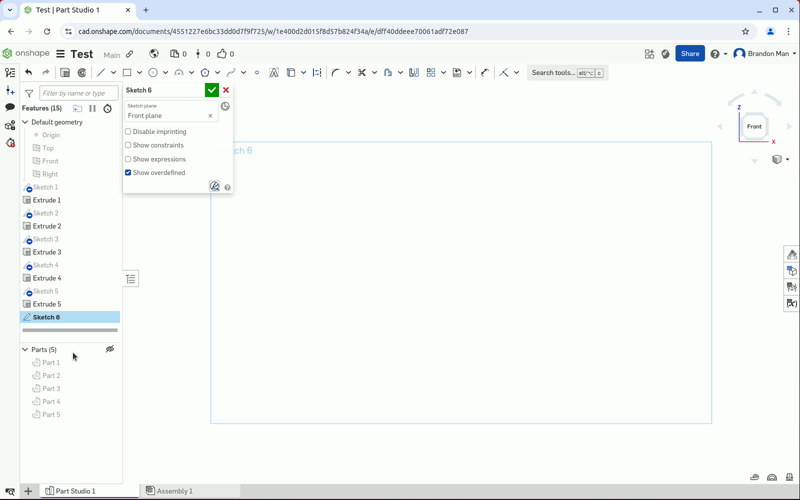
key(c)
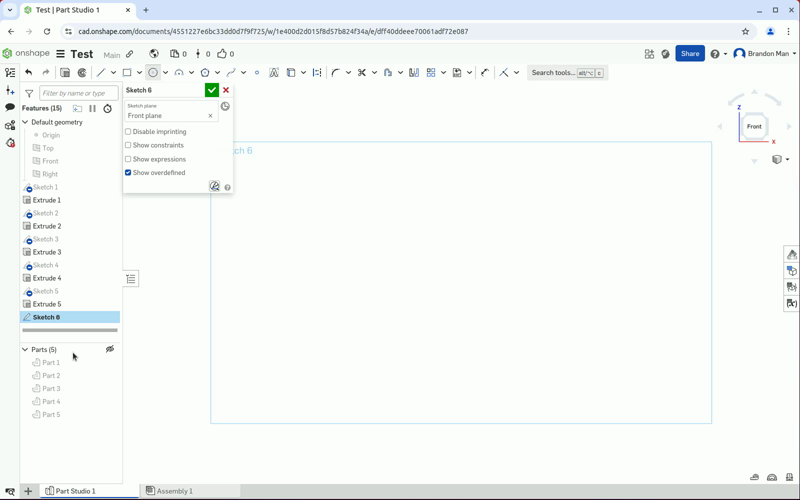
key_down(shift)
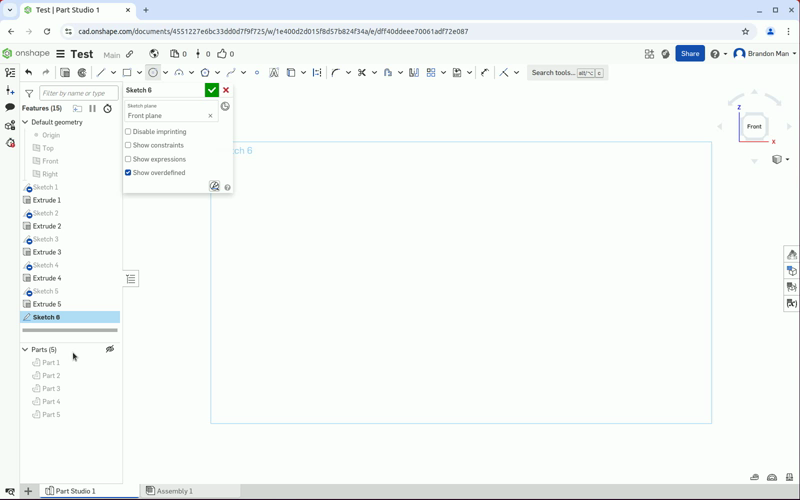
mouse_move(517, 250)
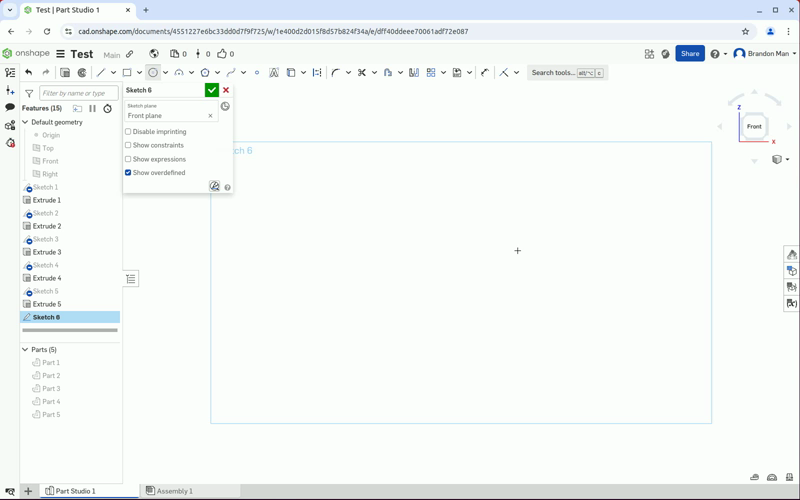
click(517, 250)
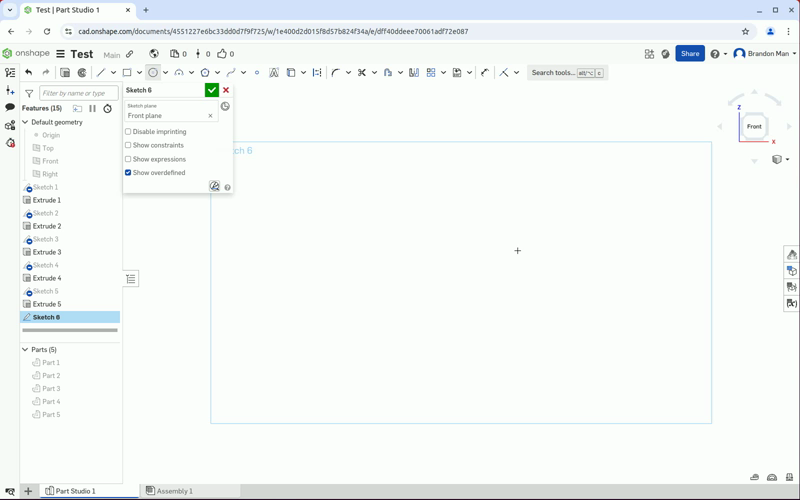
key_up(shift)
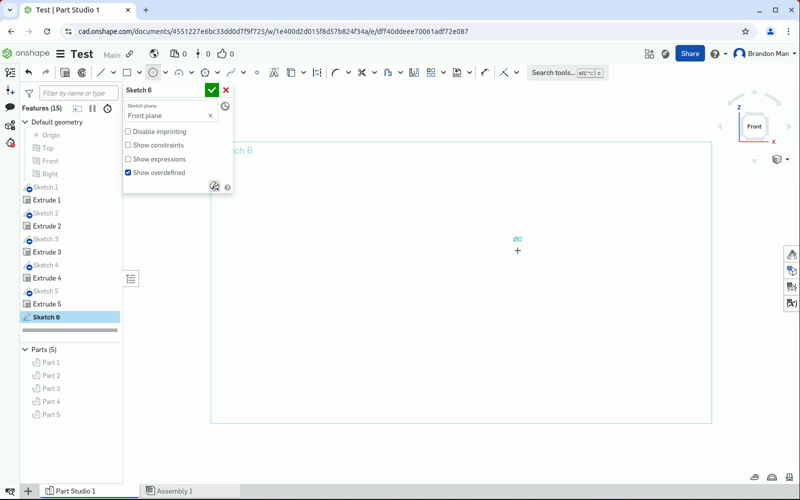
mouse_move(536, 250)
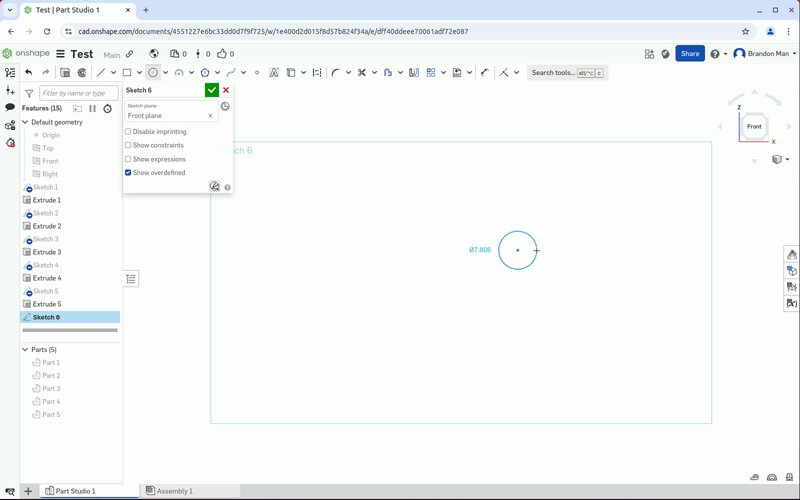
click(536, 250)
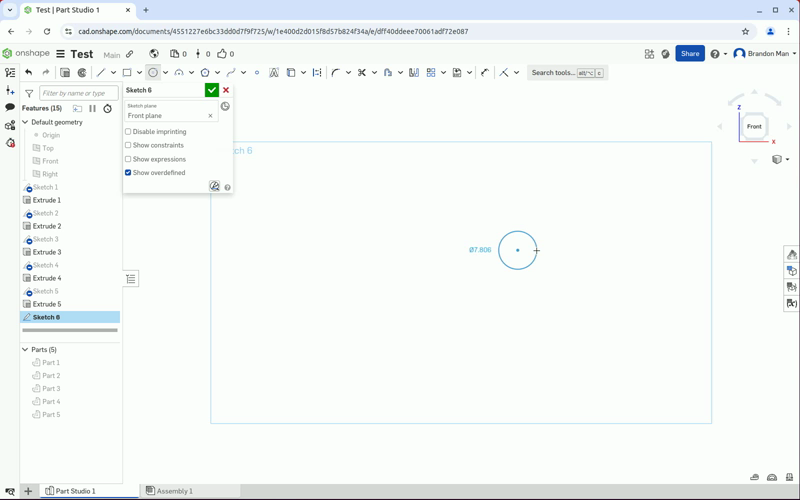
key(esc)
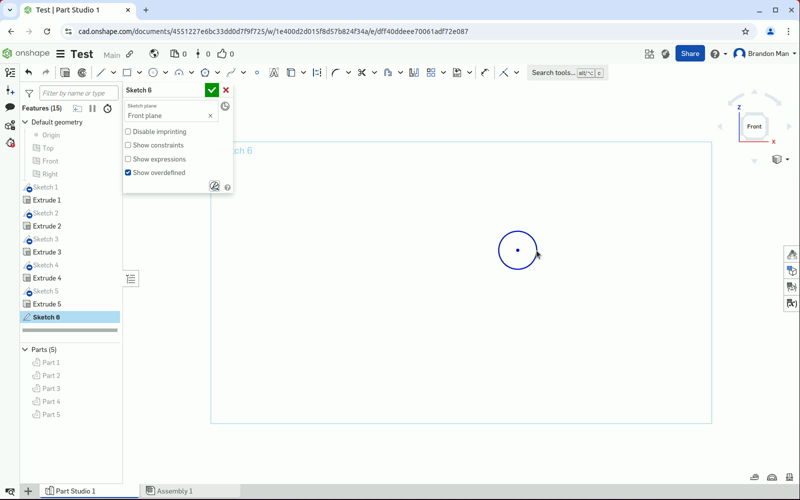
mouse_move(514, 260)
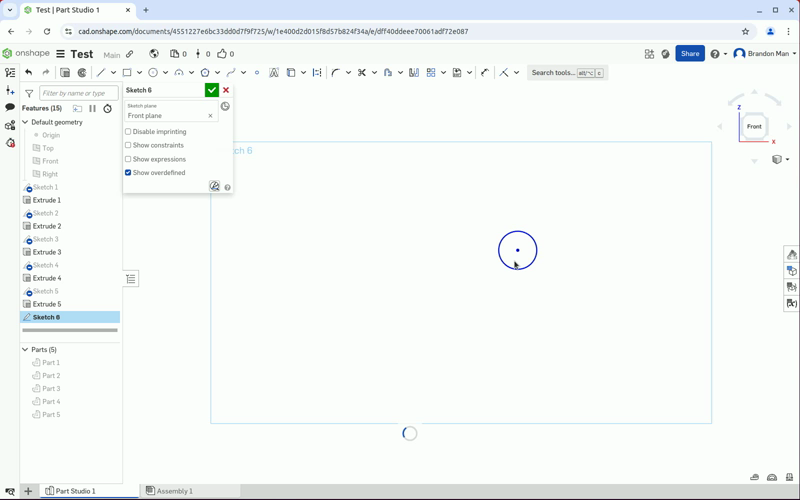
scroll(6)
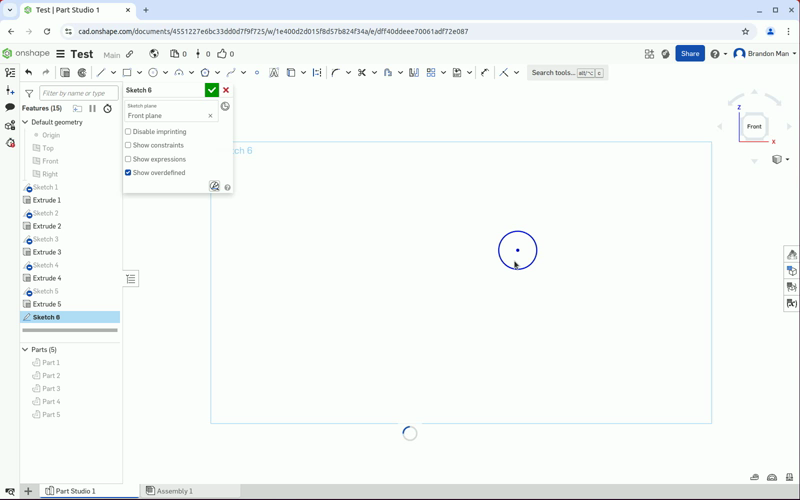
scroll(6)
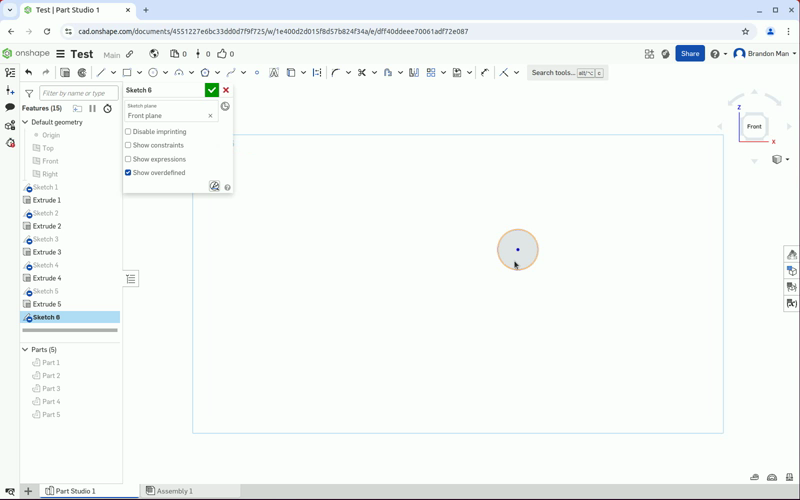
scroll(6)
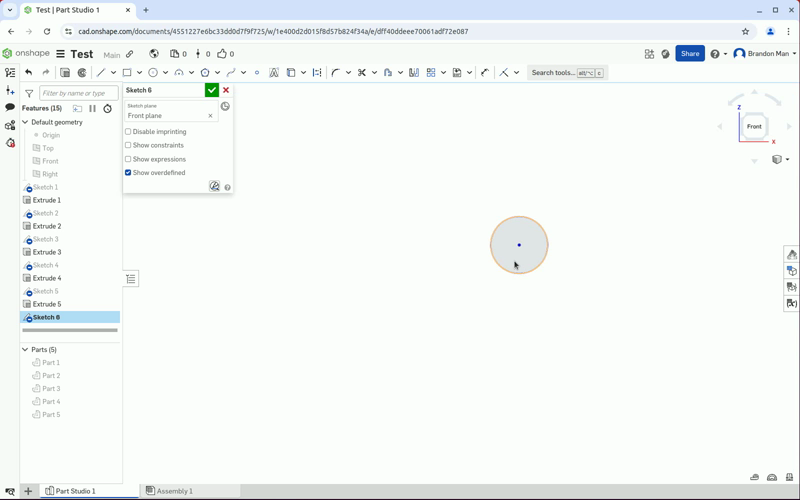
scroll(6)
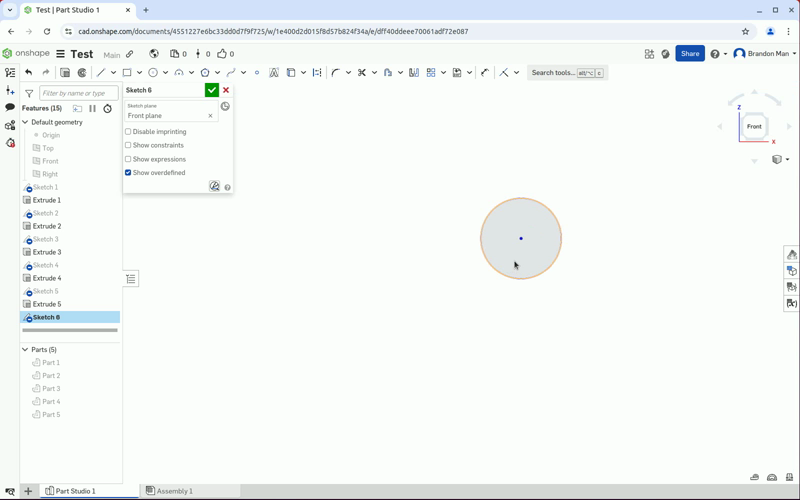
scroll(6)
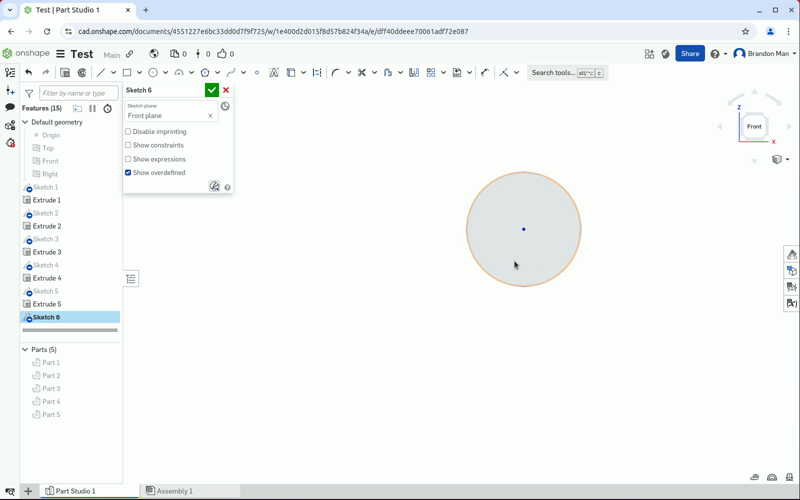
scroll(6)
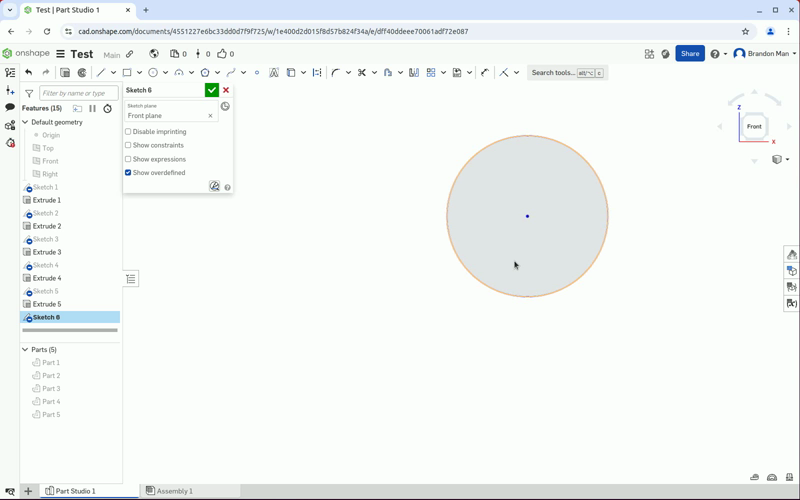
scroll(6)
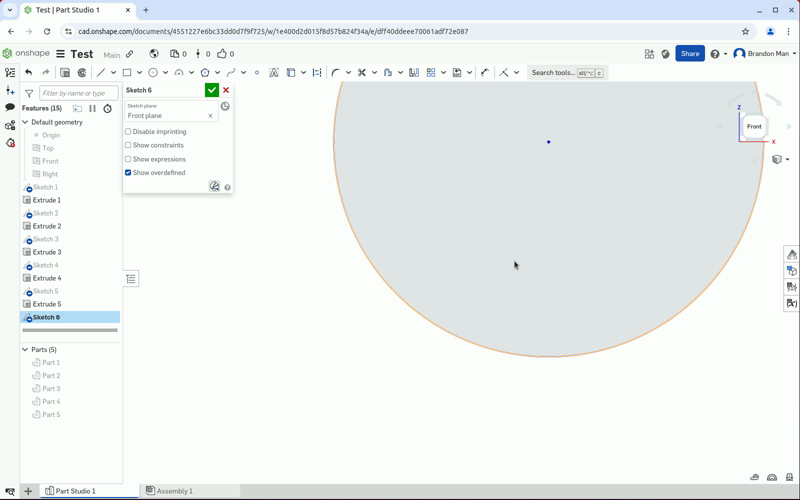
click(514, 260)
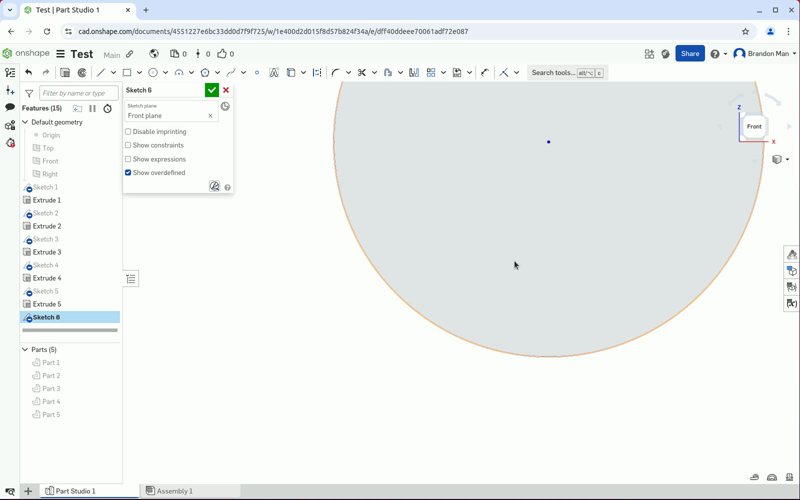
scroll(-6)
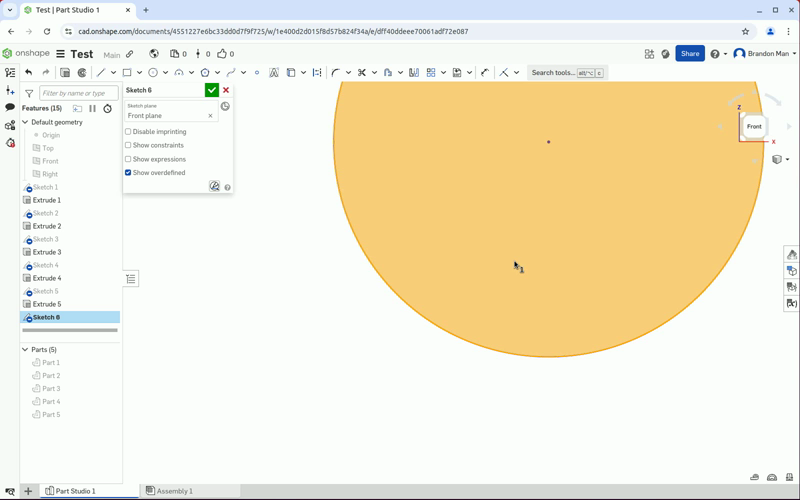
scroll(-6)
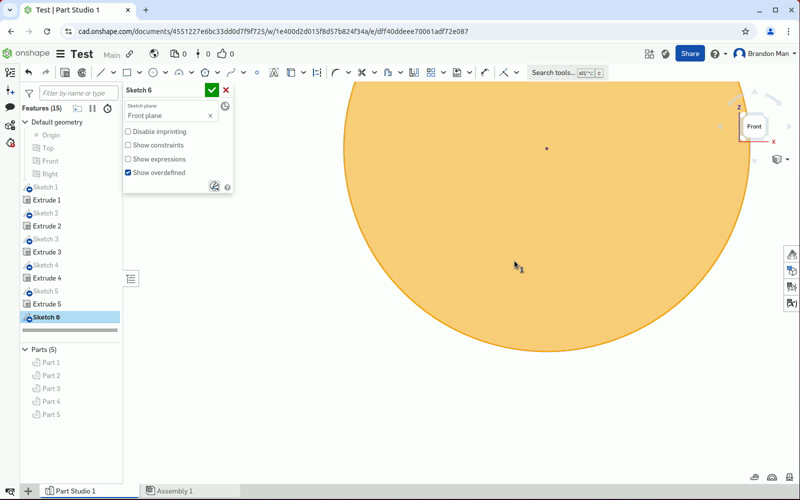
scroll(-6)
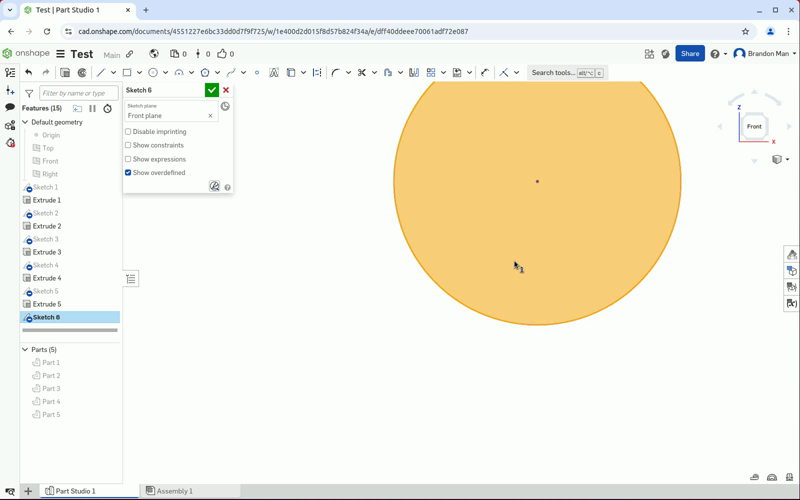
scroll(-6)
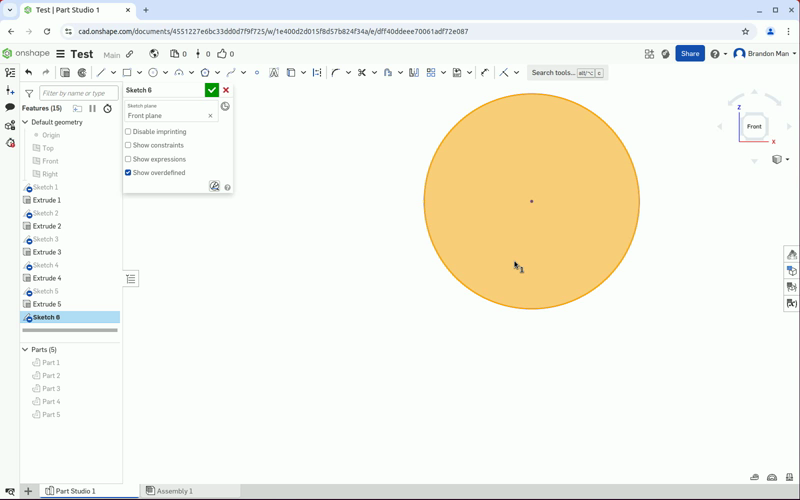
scroll(-6)
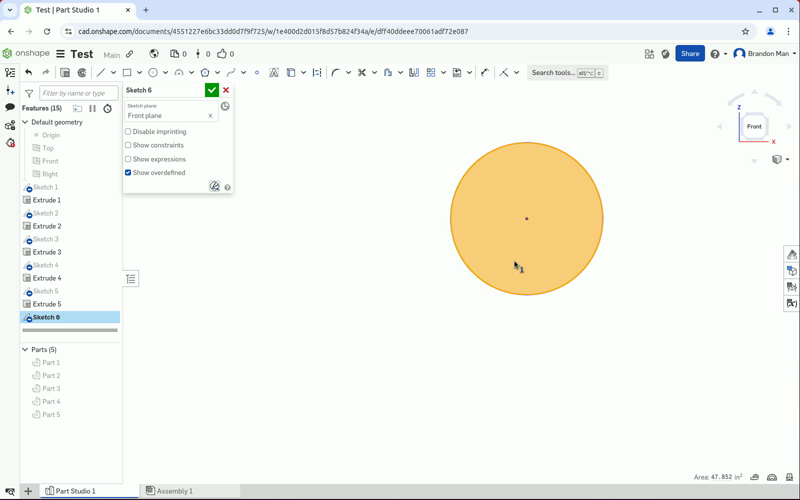
scroll(-6)
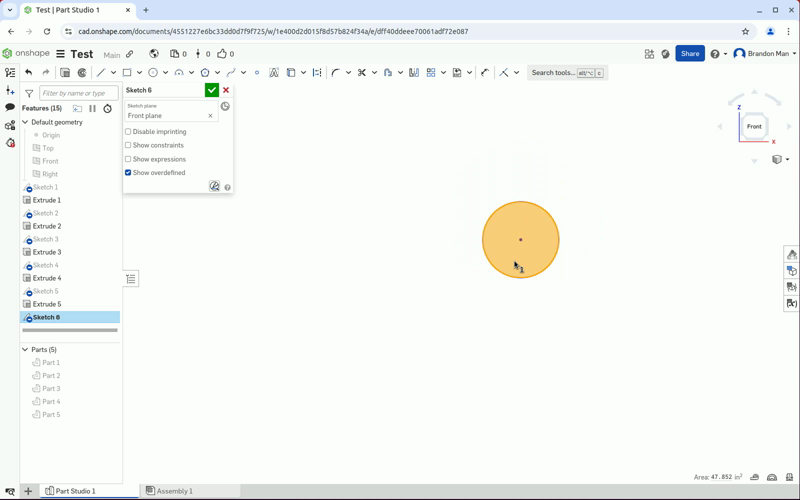
scroll(-6)
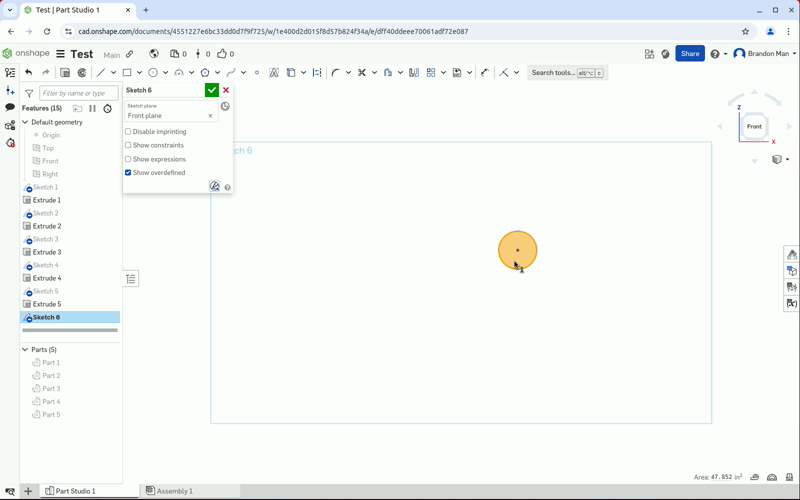
mouse_move(73, 352)
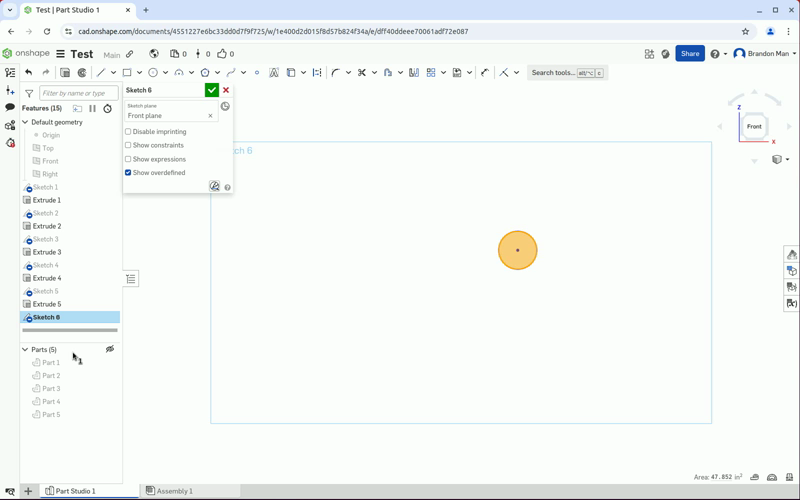
key(shift+y)
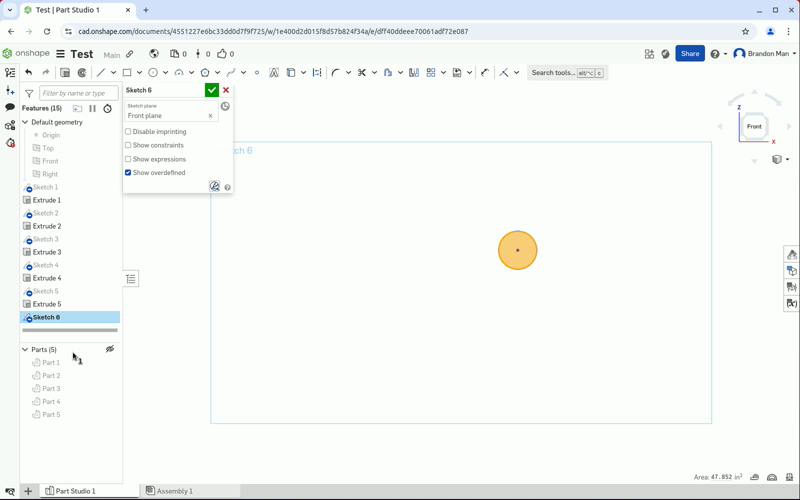
key(shift+e)
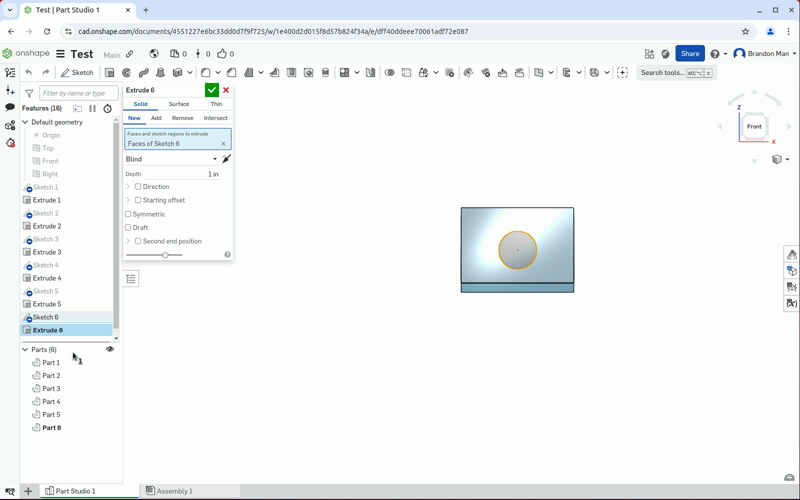
mouse_move(143, 106)
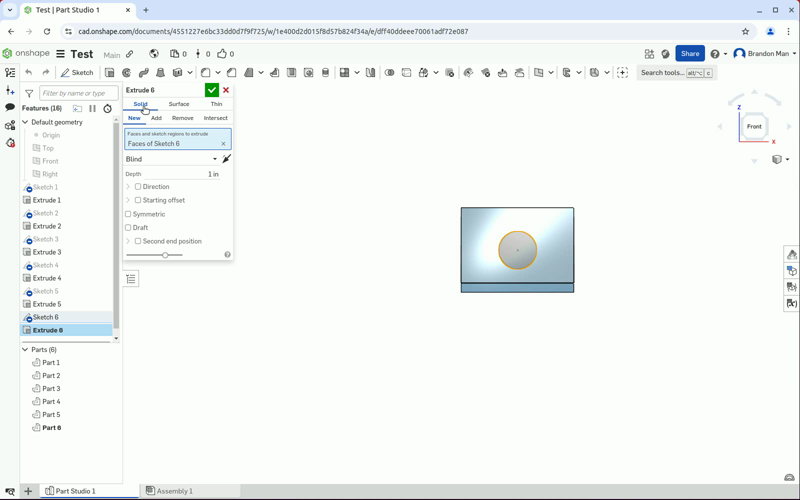
click(143, 106)
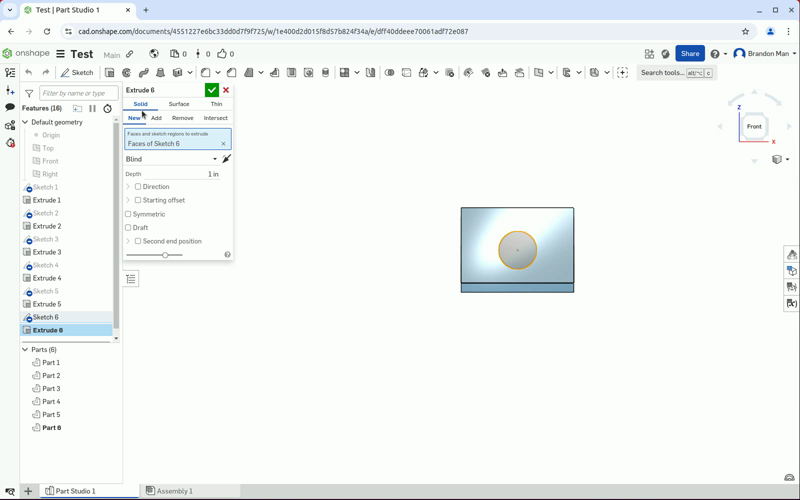
mouse_move(137, 120)
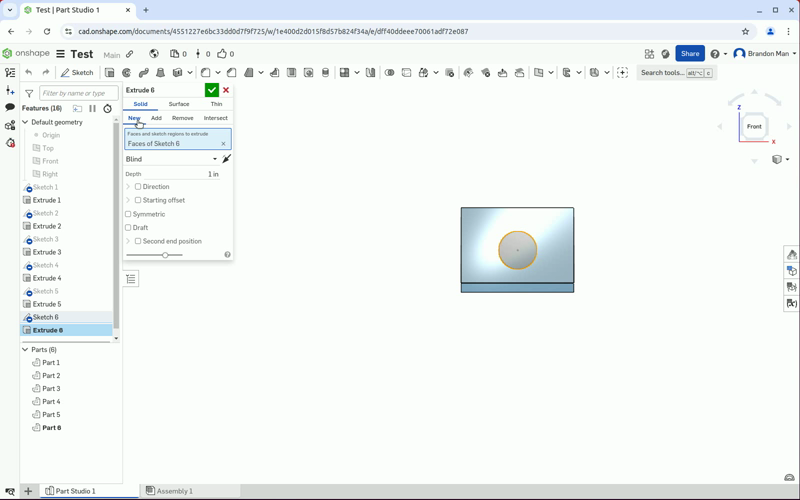
click(137, 120)
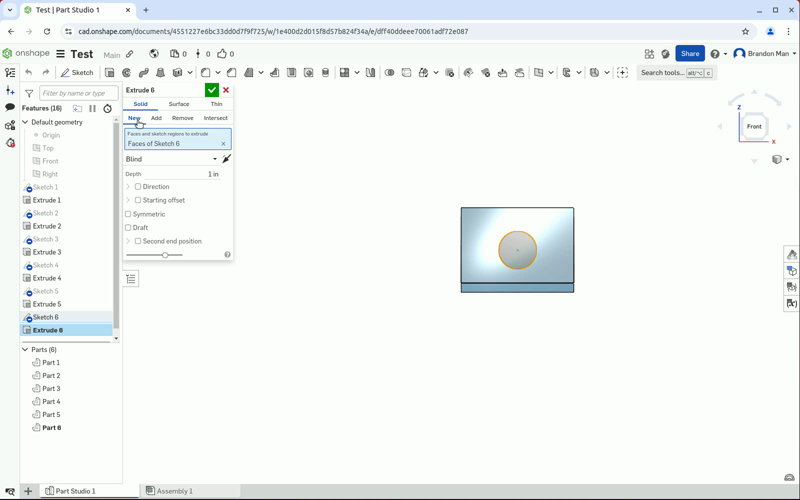
key(tab, 4)
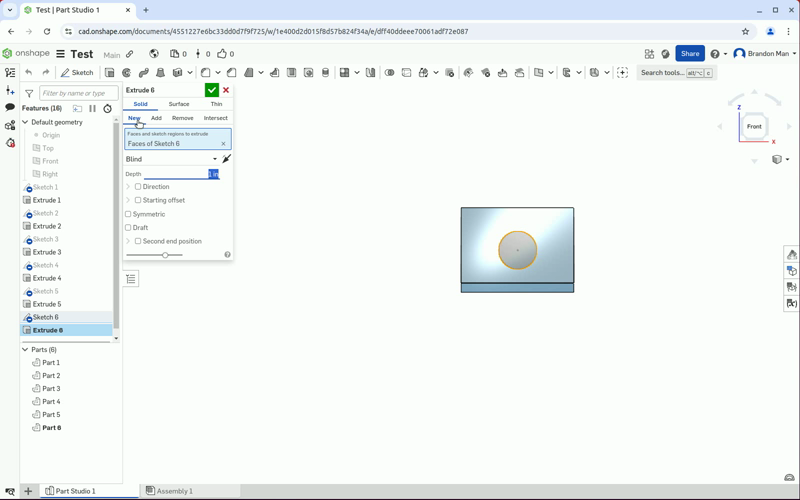
text(12.276)
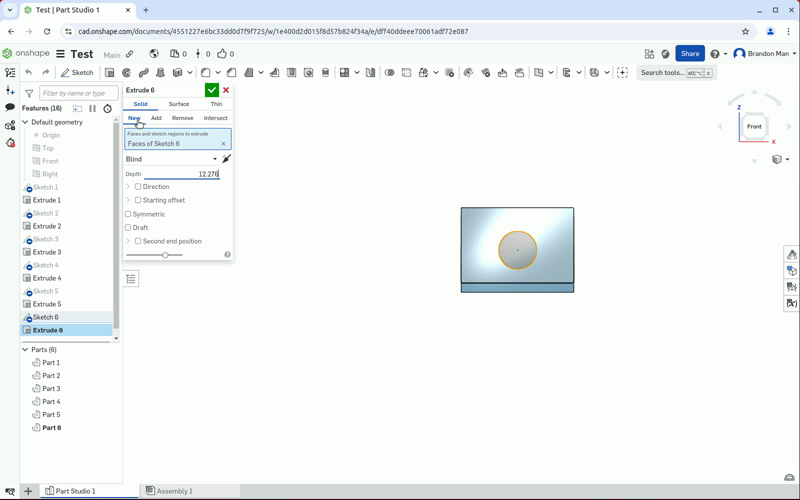
key(tab, 3)
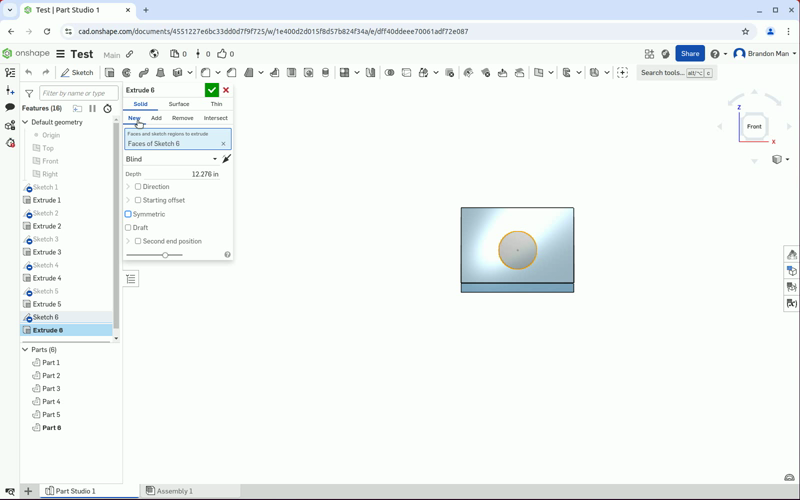
key(tab, 2)
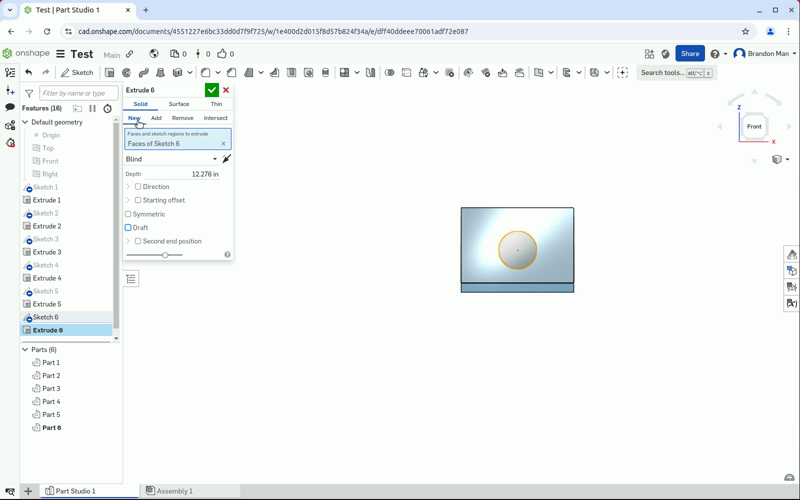
key(space)
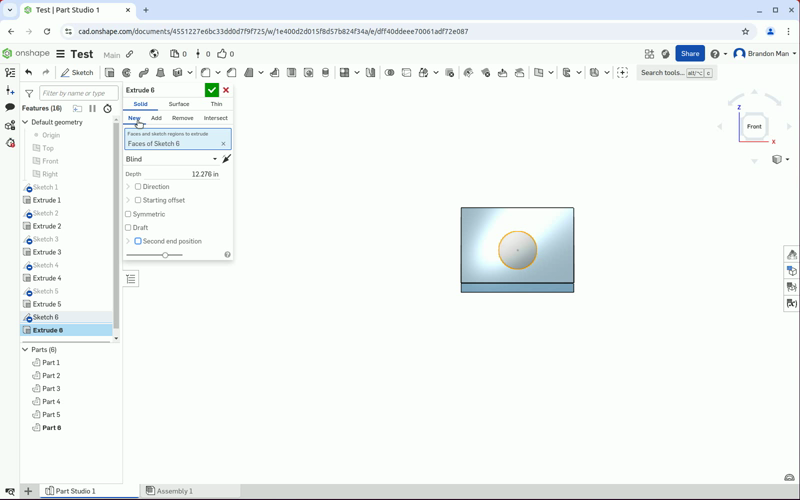
key(tab, 3)
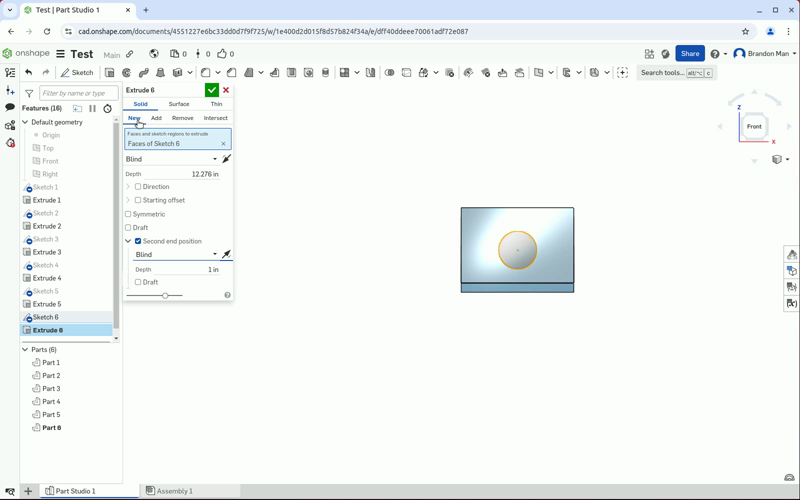
text(12.758)
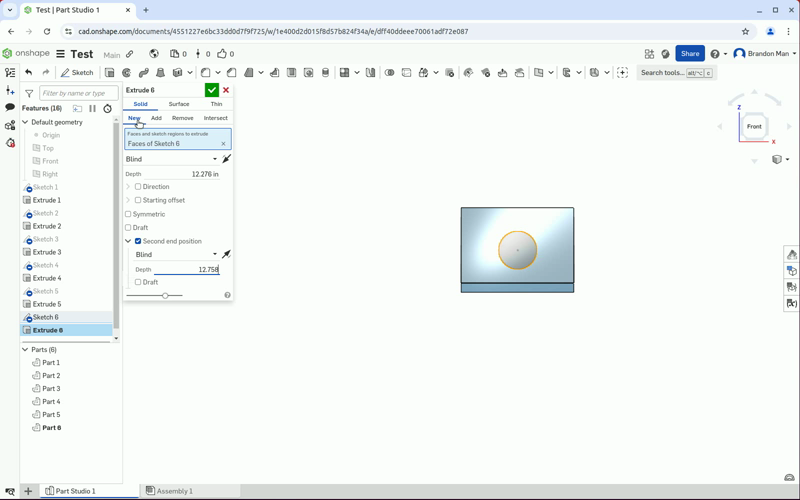
key(enter)
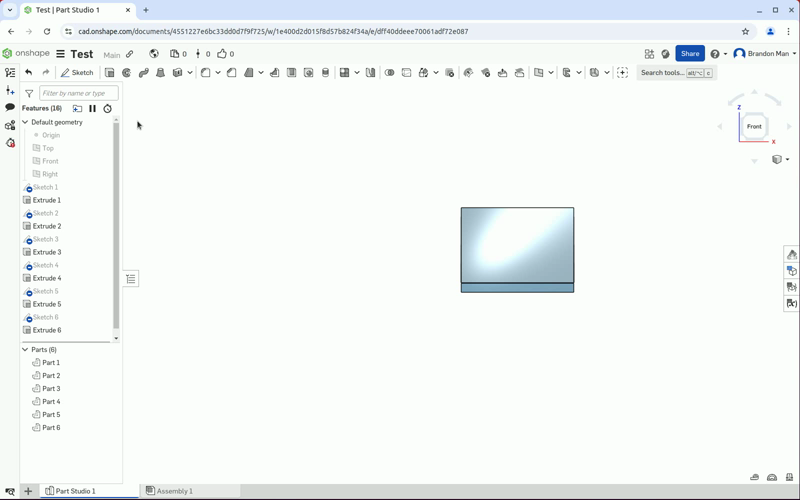
key(shift+h)
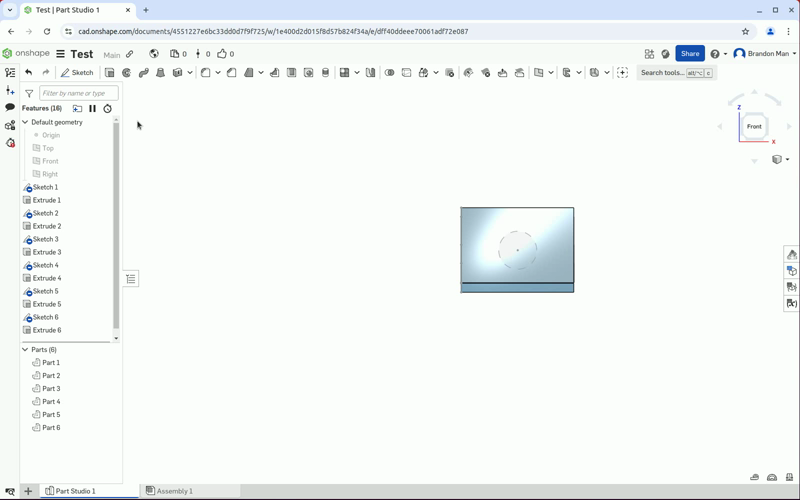
key(shift+h)
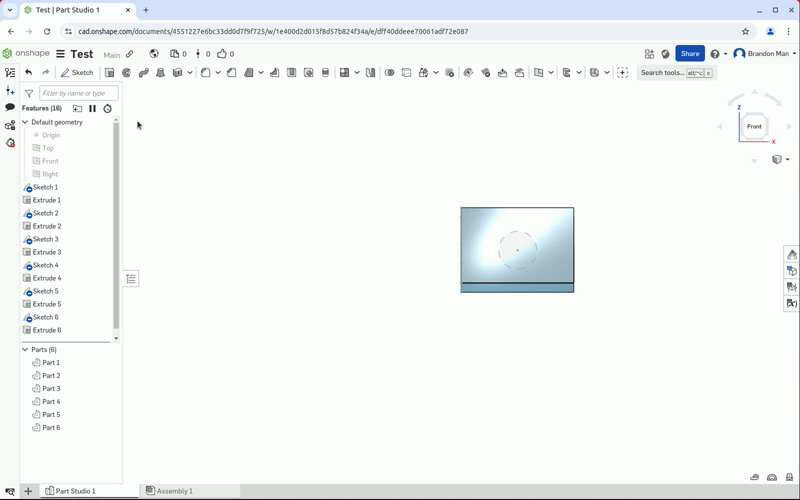
key(shift+7)
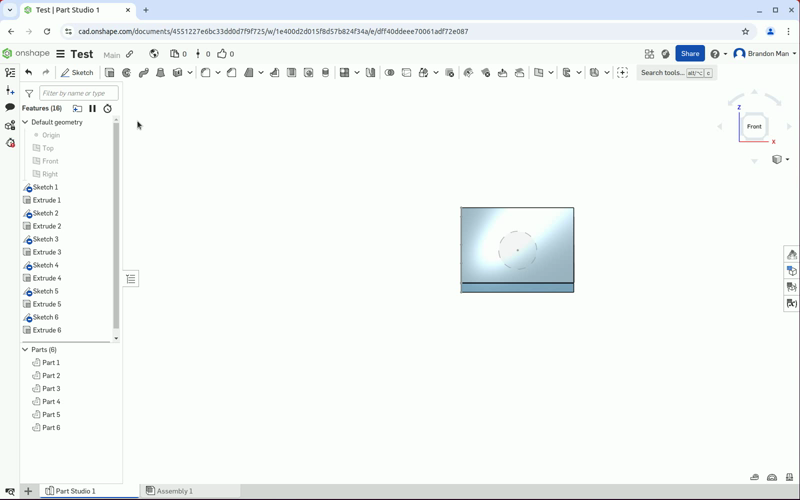
key(left, 2)
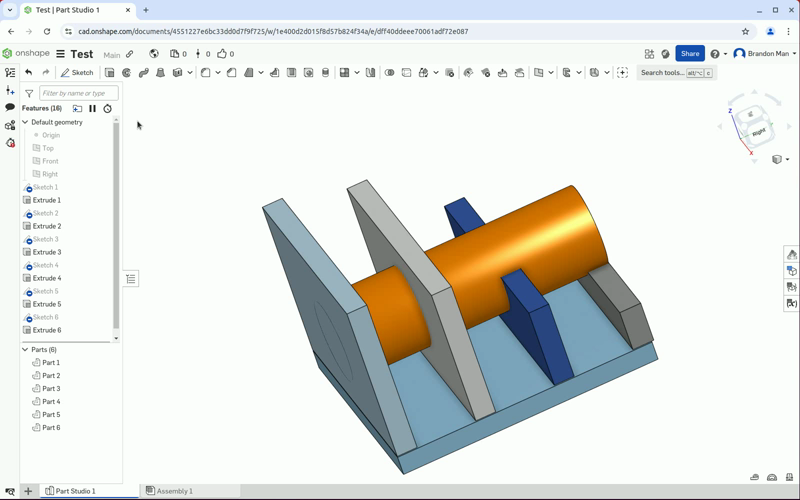
key(down, 2)
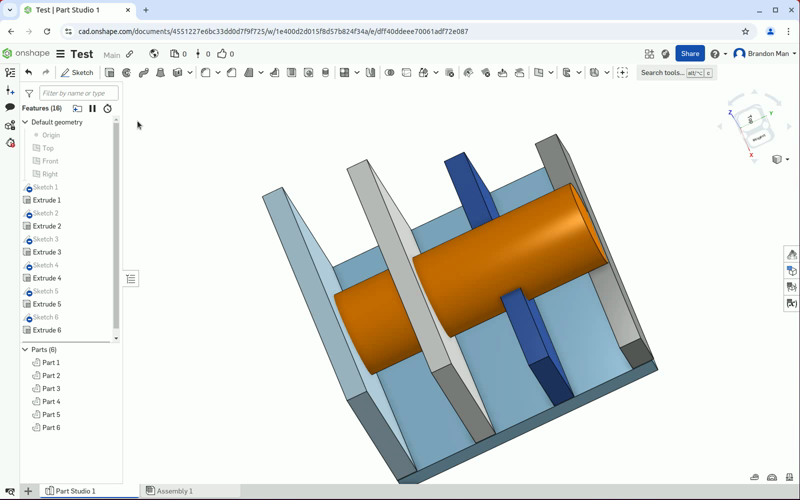
key(up, 2)
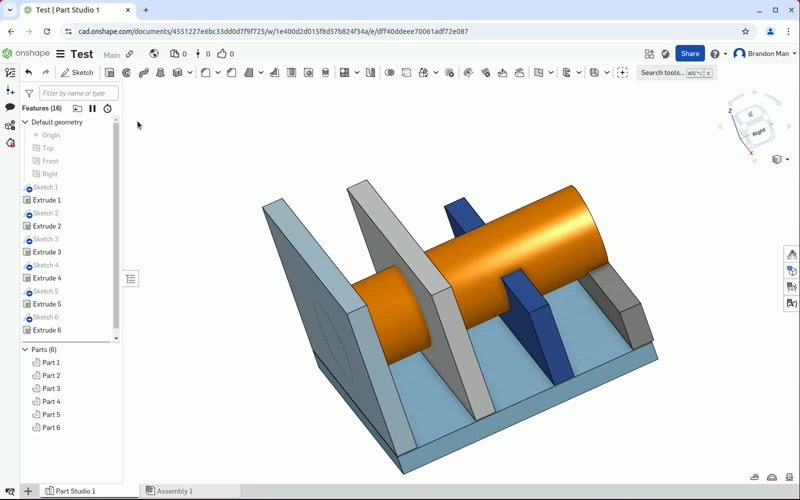
key(right, 2)
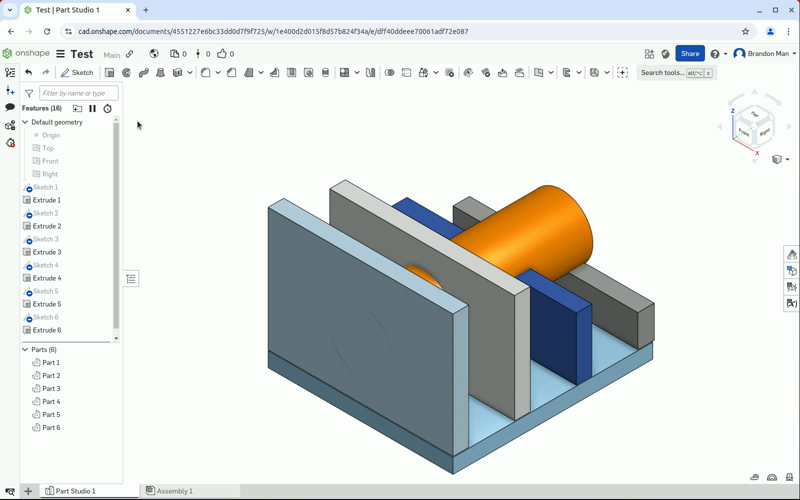
mouse_move(69, 189)
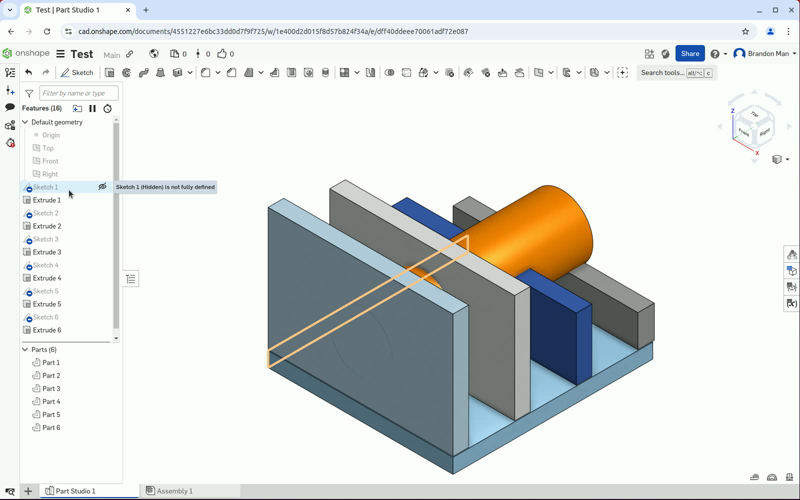
click(69, 189)